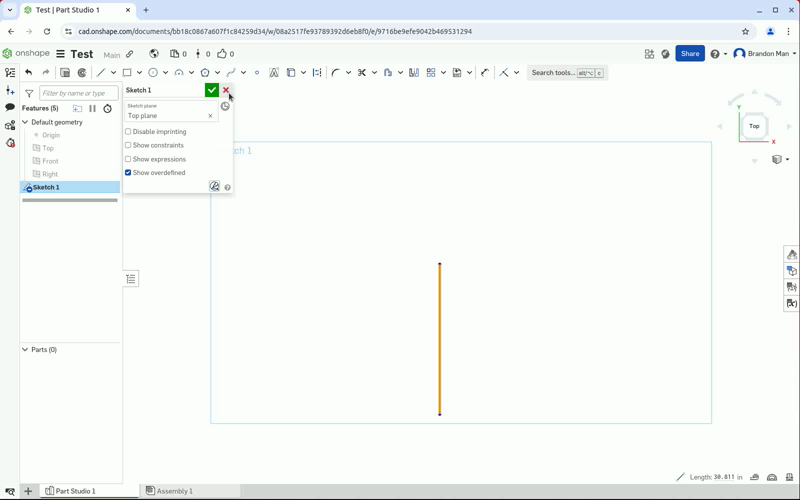
key(shift+h)
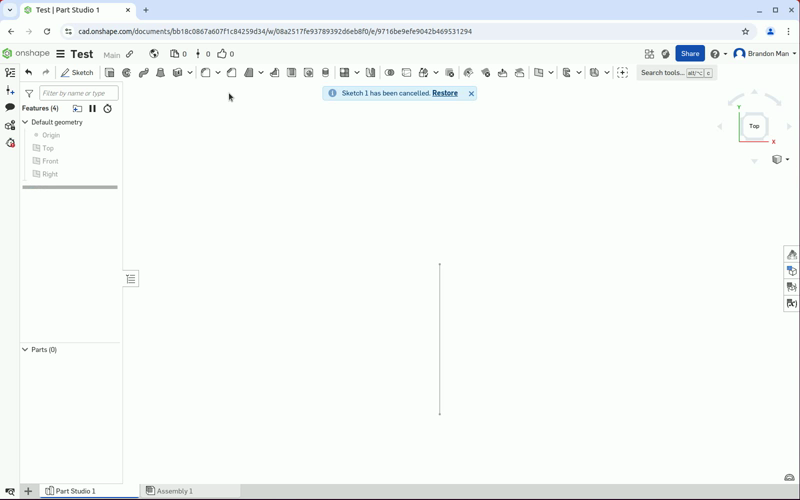
mouse_move(73, 352)
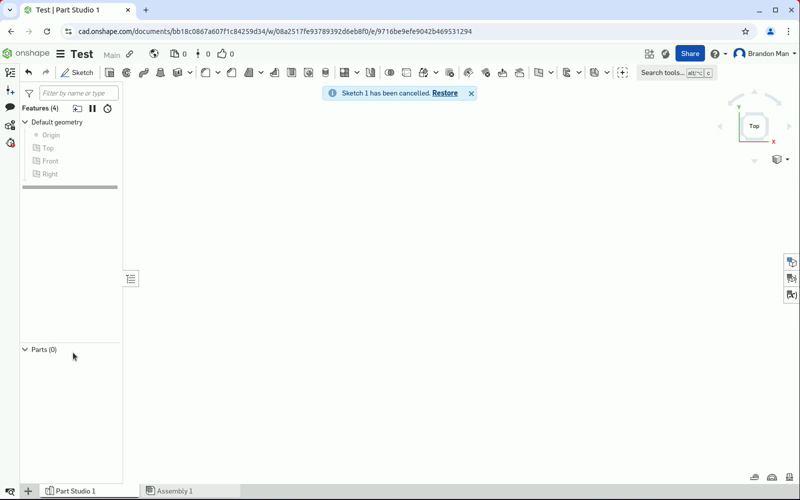
key(y)
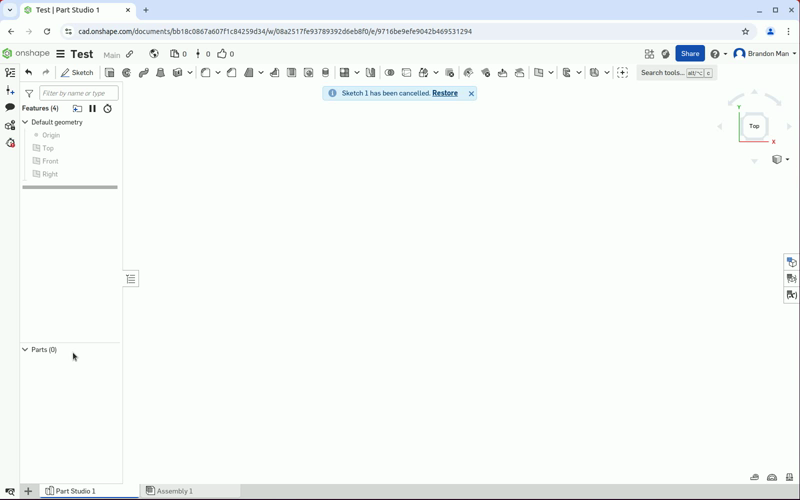
key(shift+p)
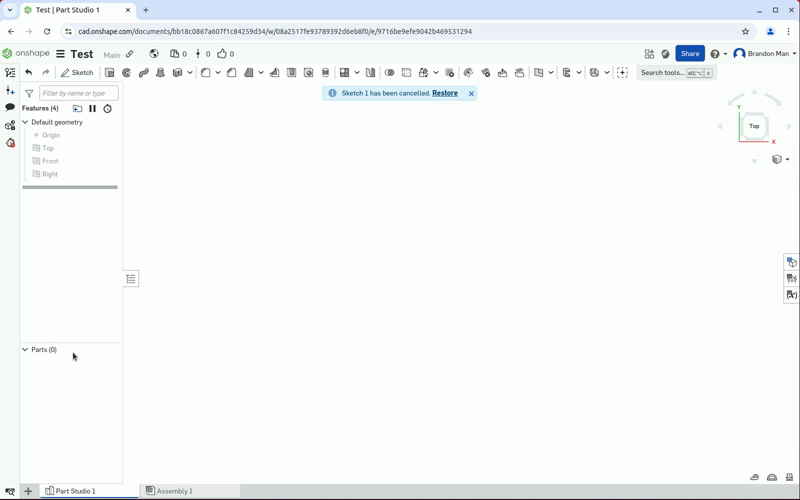
key(space)
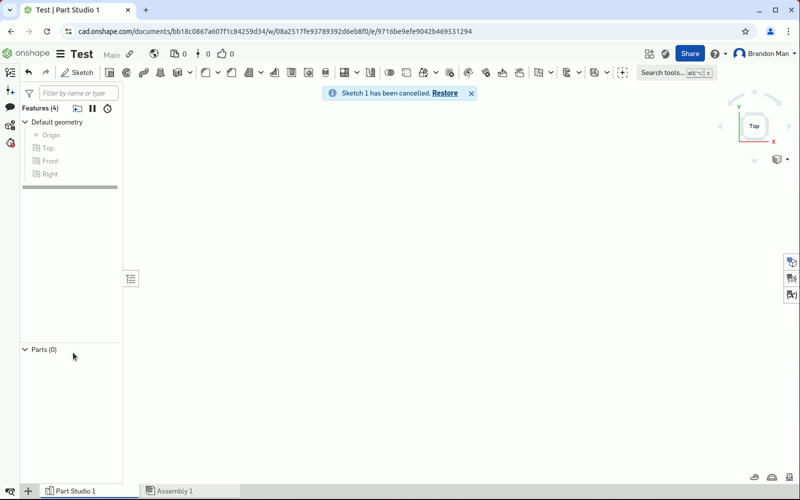
key_down(shift)
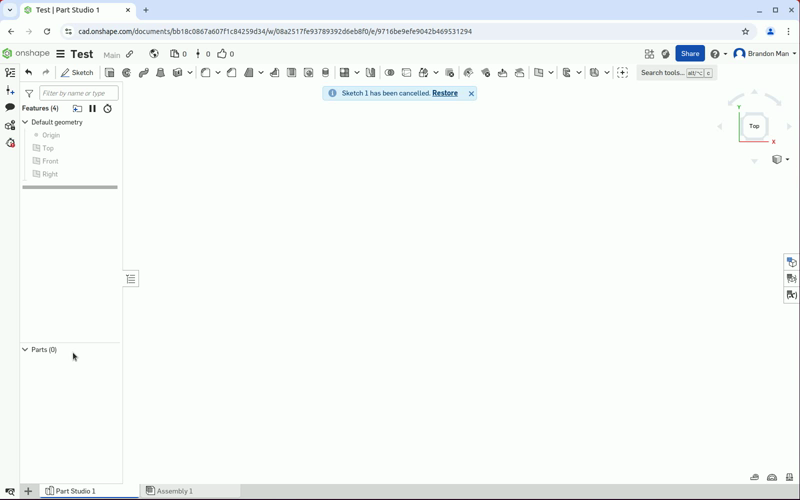
key(up)
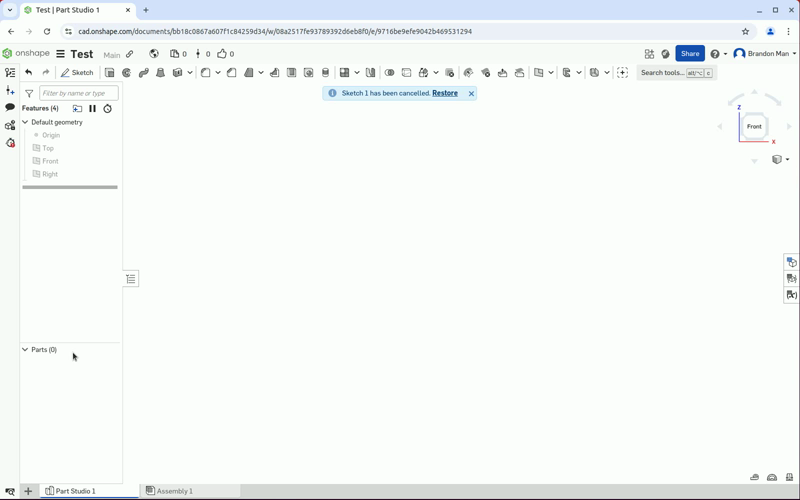
key_up(shift)
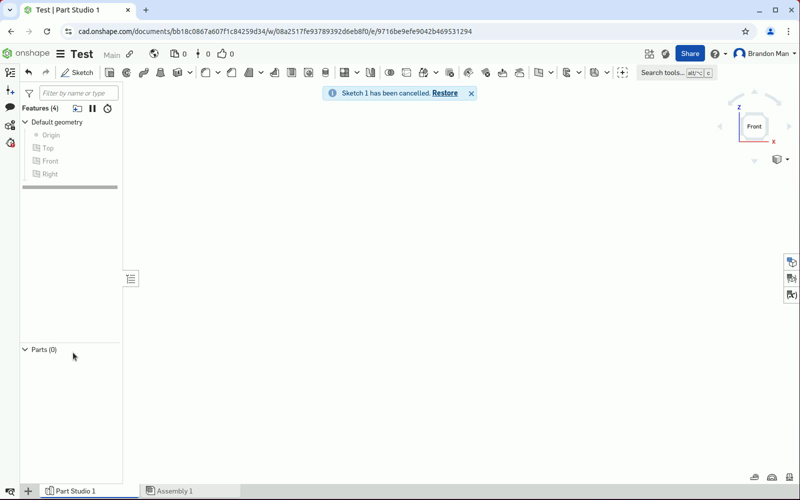
mouse_move(73, 352)
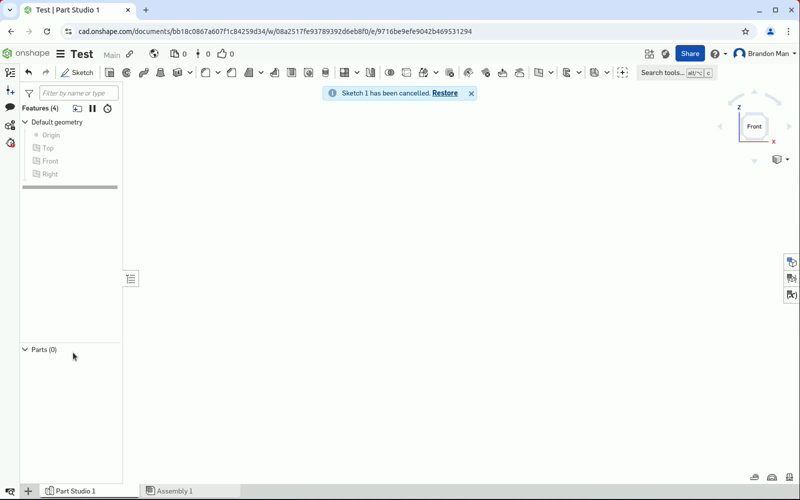
key(shift+y)
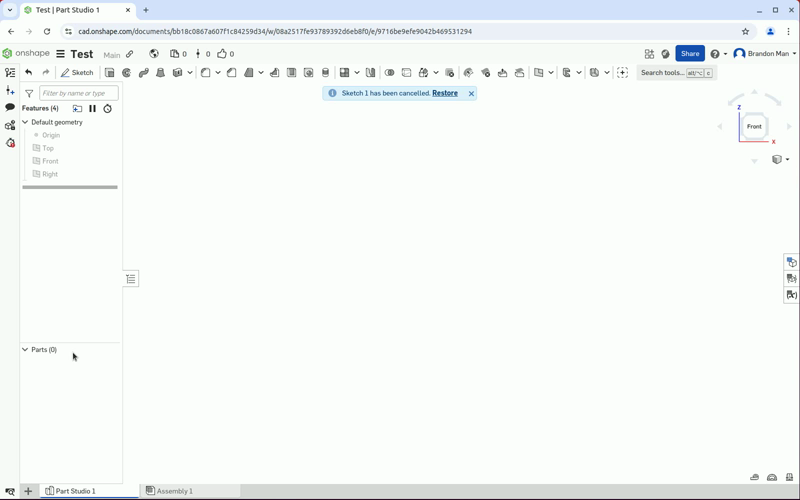
key(shift+s)
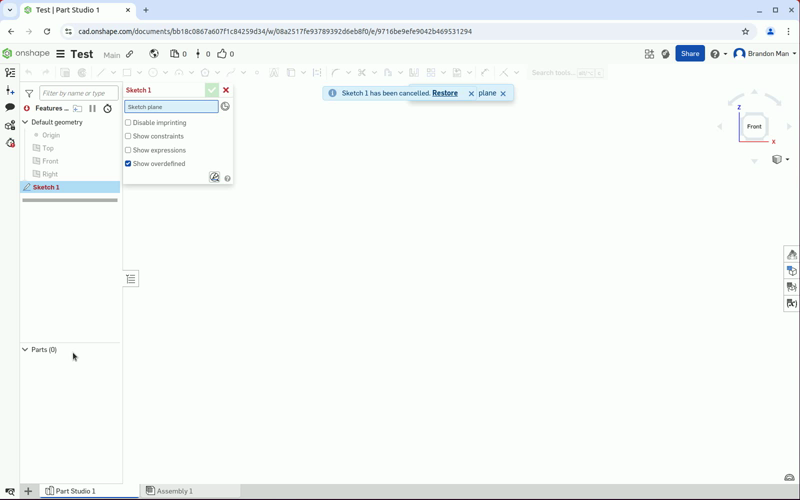
mouse_move(73, 163)
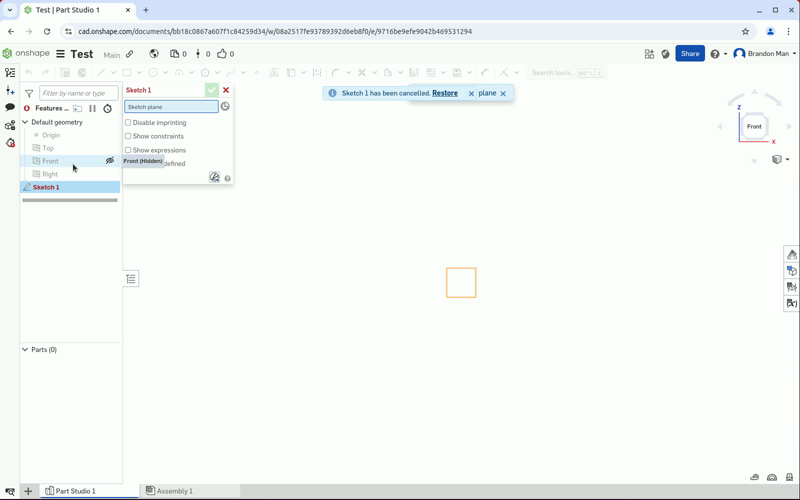
click(73, 163)
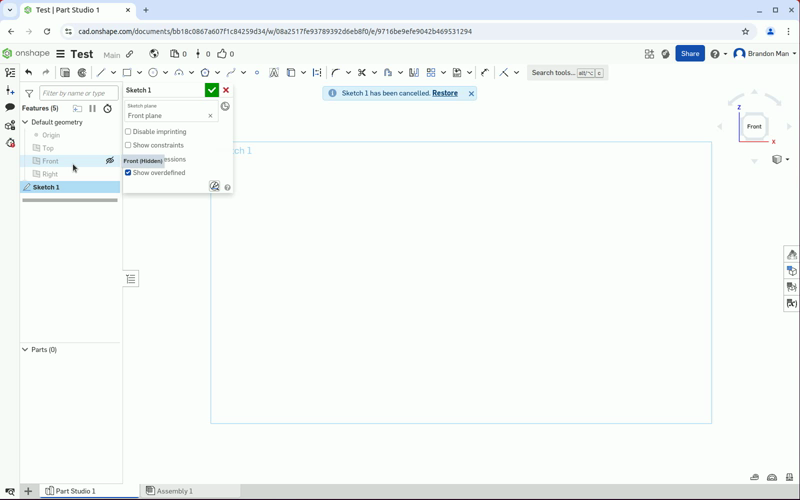
mouse_move(73, 352)
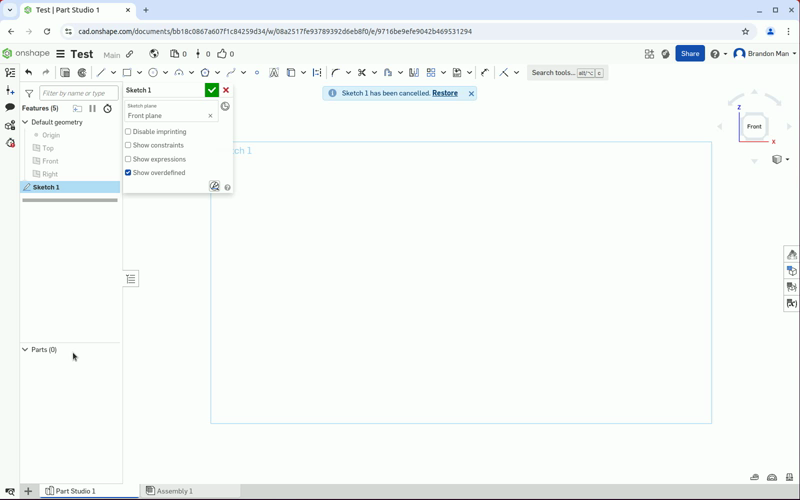
key(y)
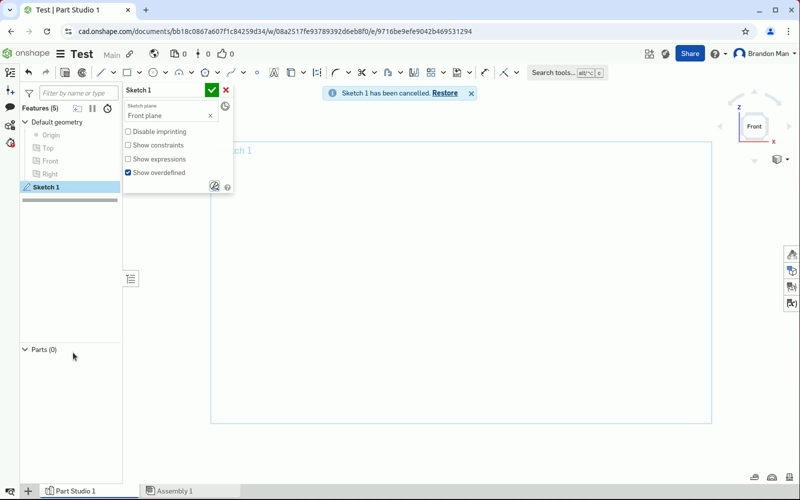
key(c)
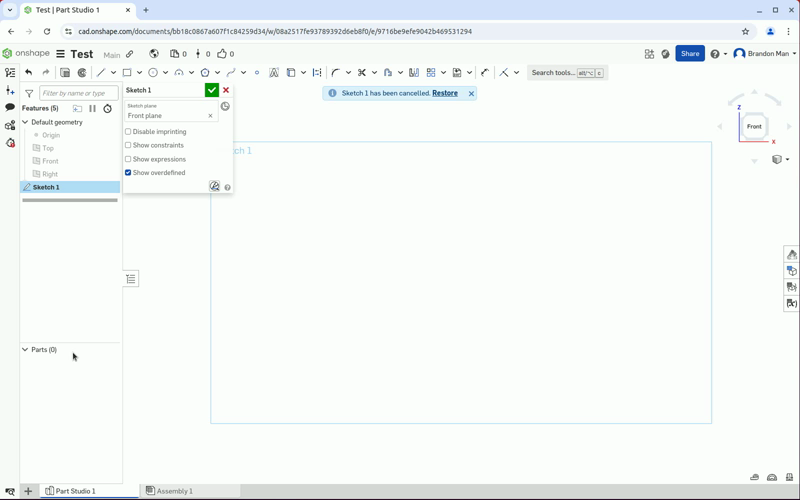
key_down(shift)
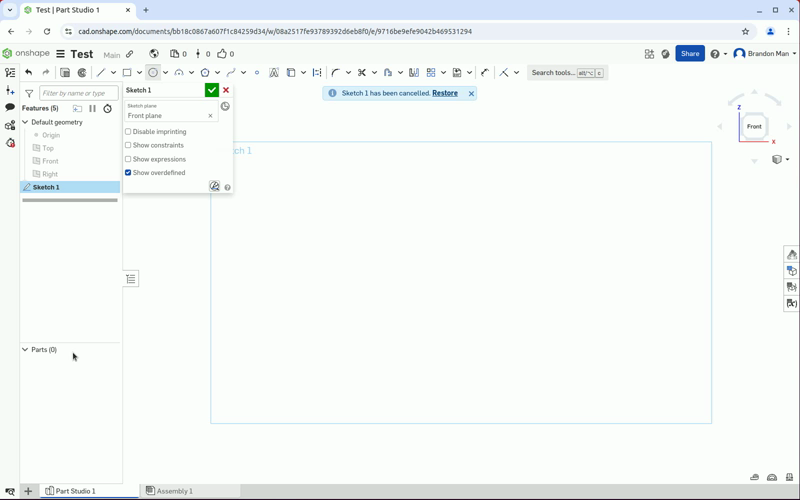
mouse_move(461, 282)
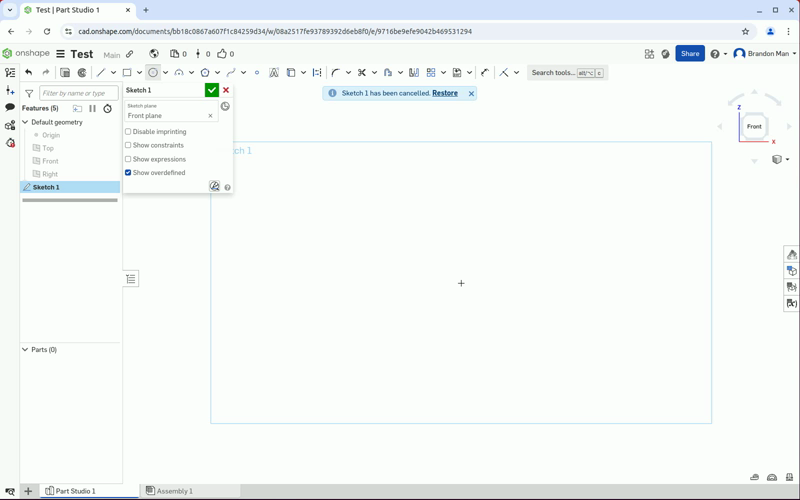
click(461, 282)
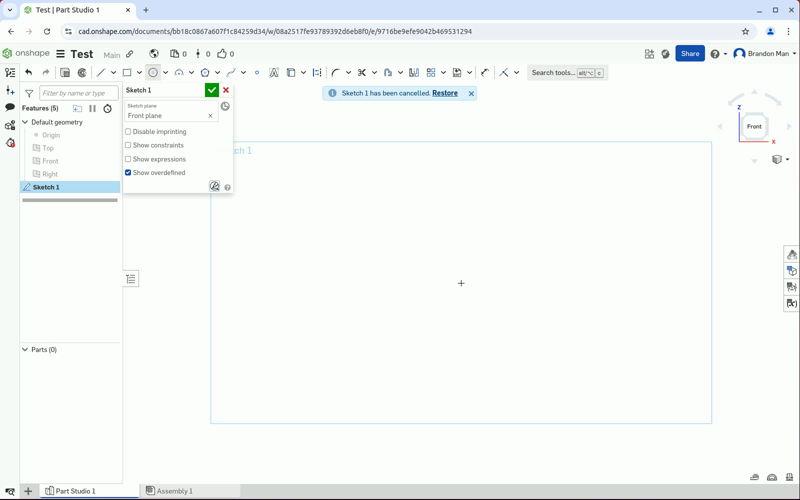
key_up(shift)
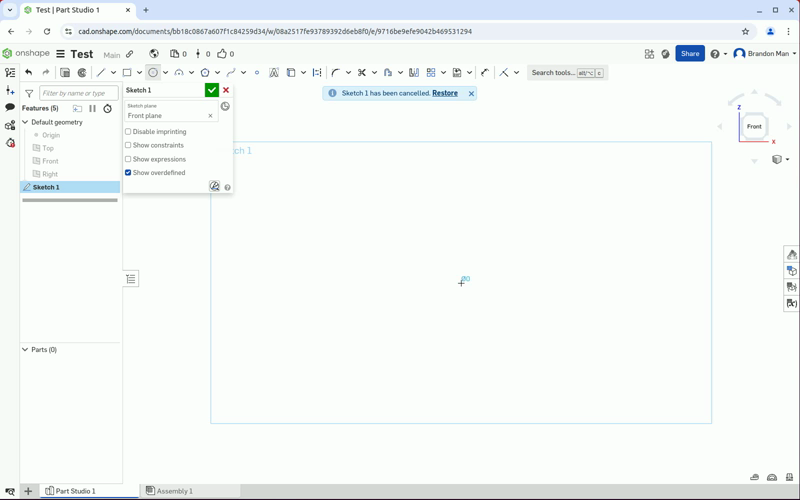
mouse_move(472, 282)
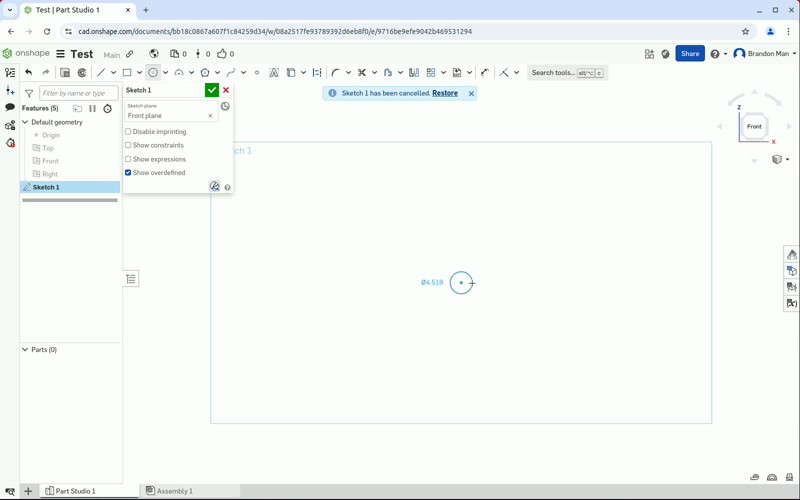
click(472, 282)
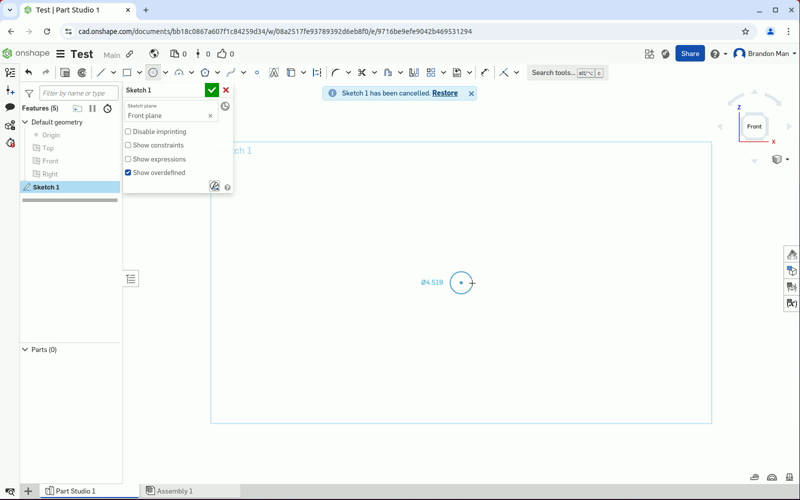
key(esc)
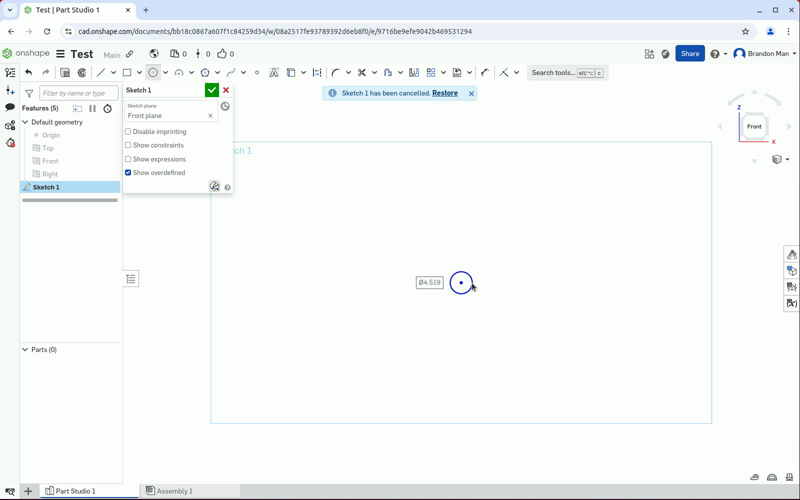
mouse_move(459, 287)
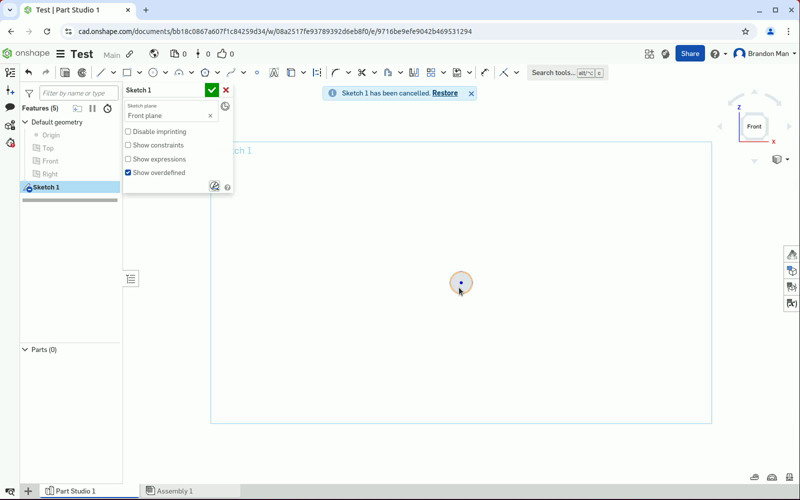
scroll(6)
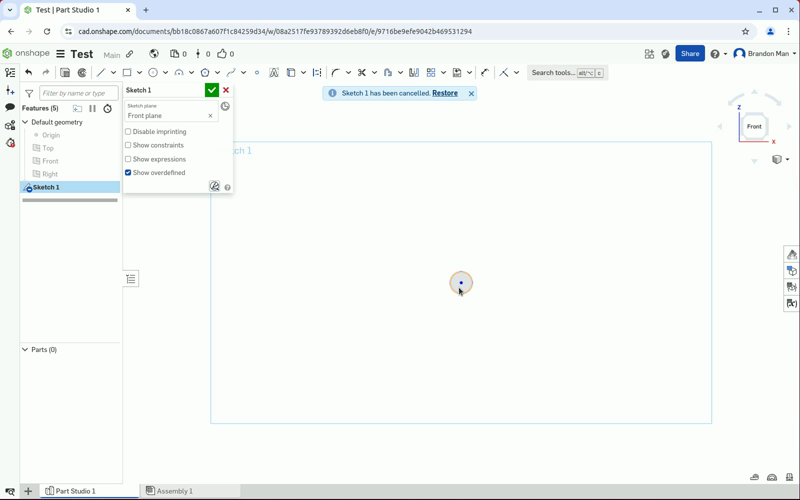
scroll(6)
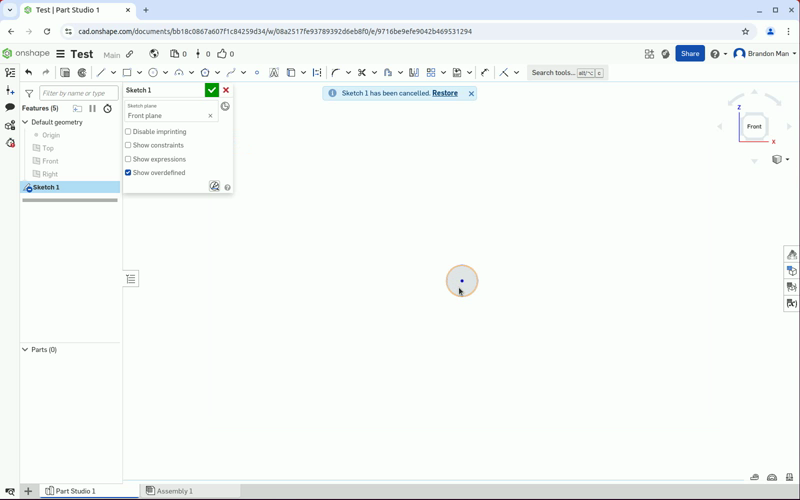
scroll(6)
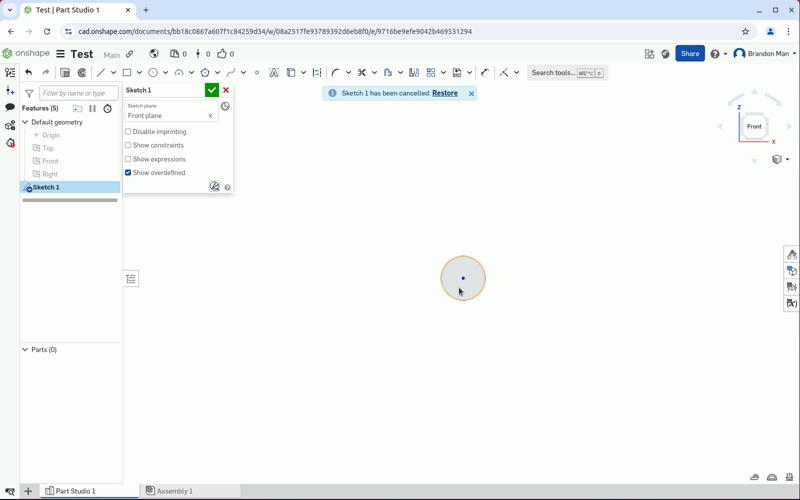
scroll(6)
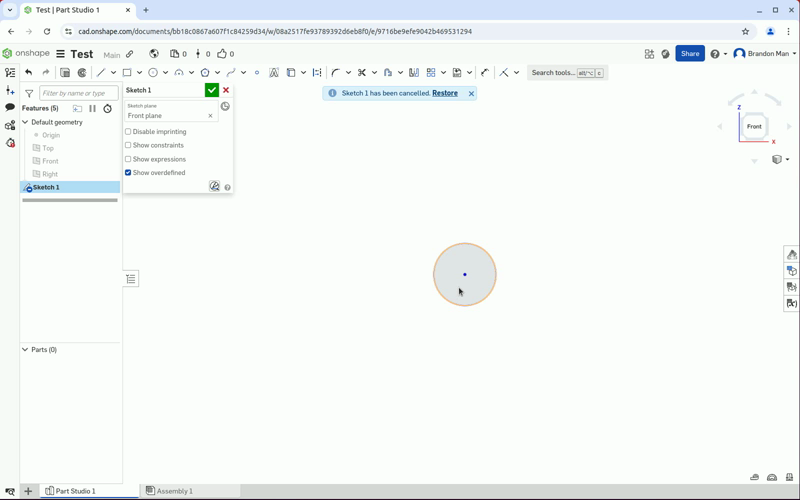
scroll(6)
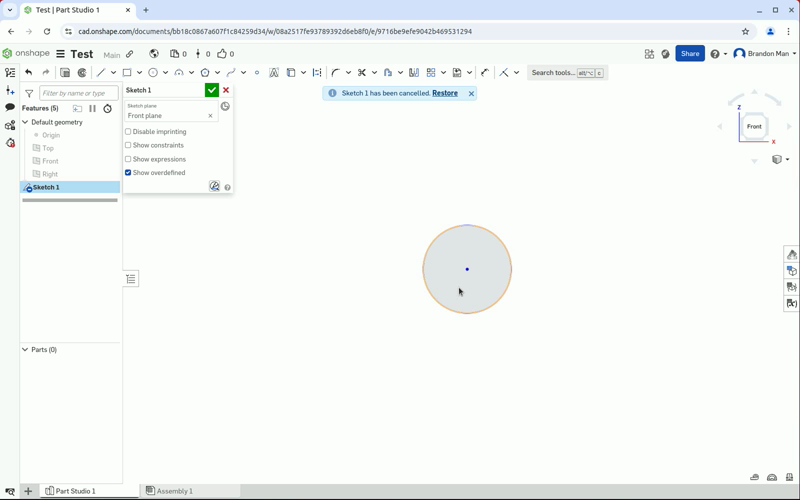
scroll(6)
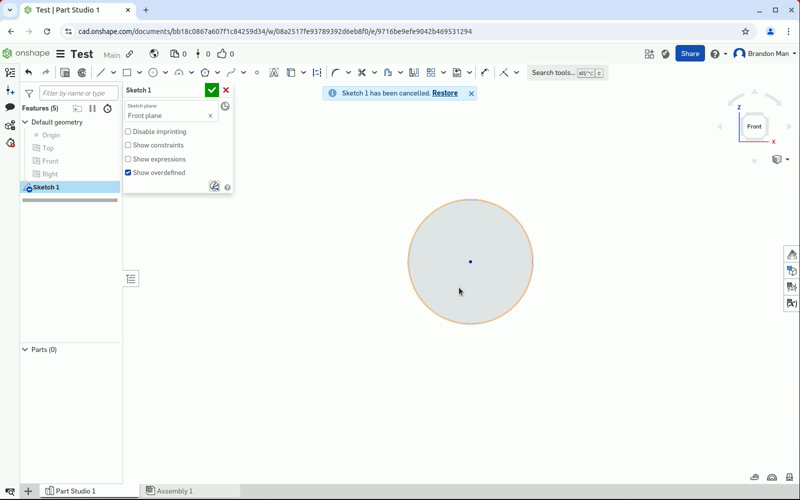
scroll(6)
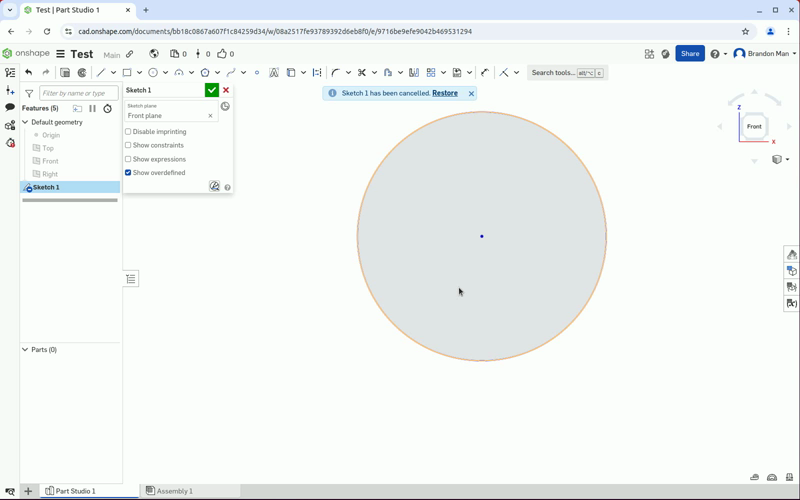
click(459, 287)
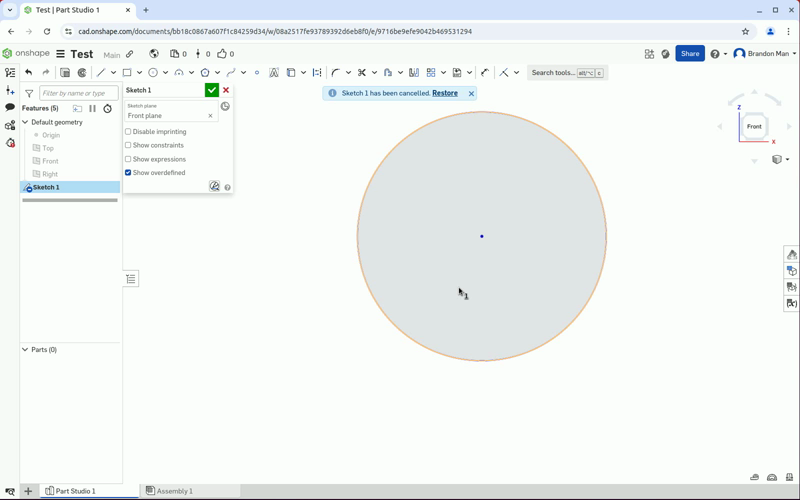
scroll(-6)
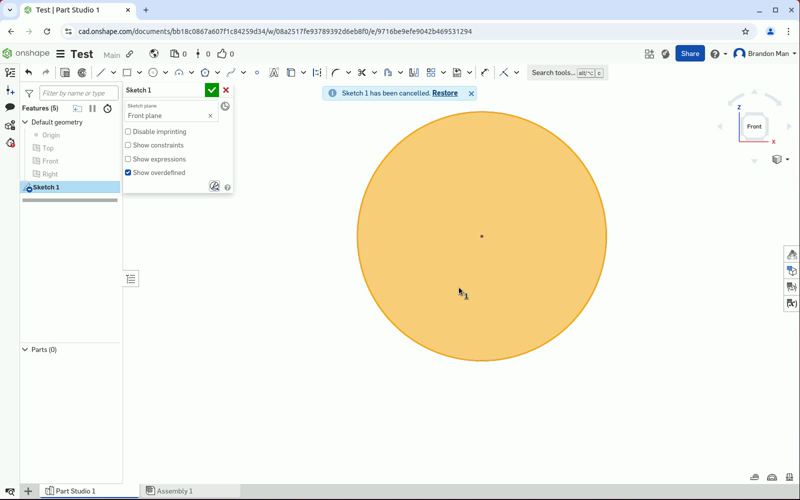
scroll(-6)
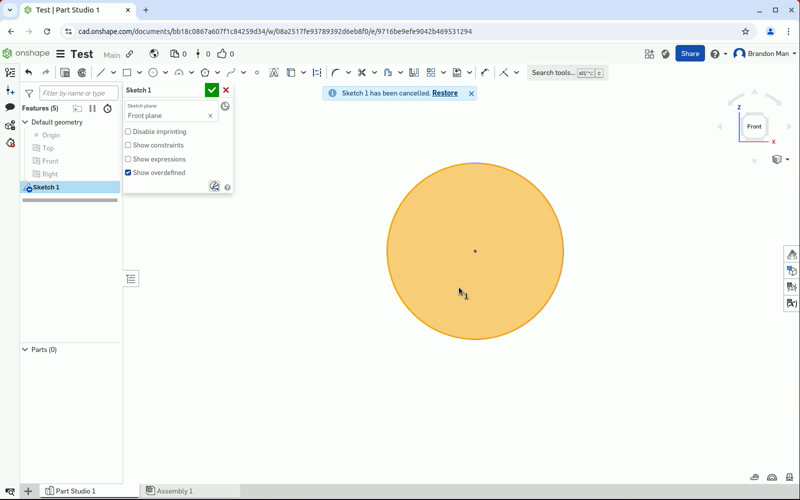
scroll(-6)
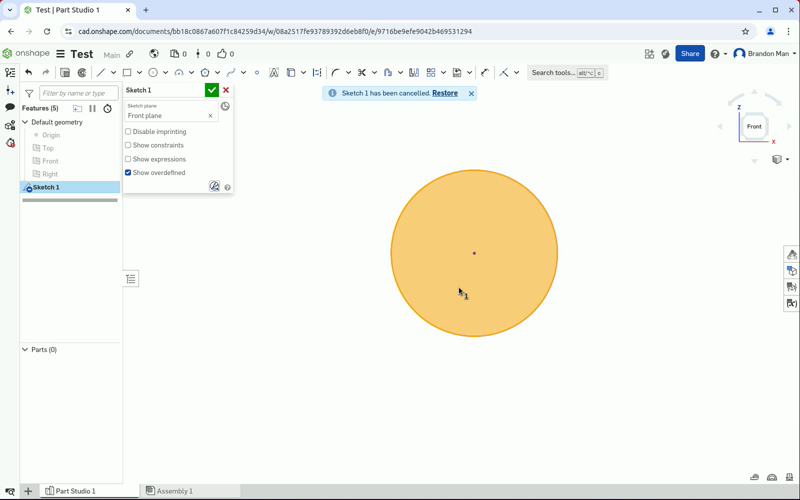
scroll(-6)
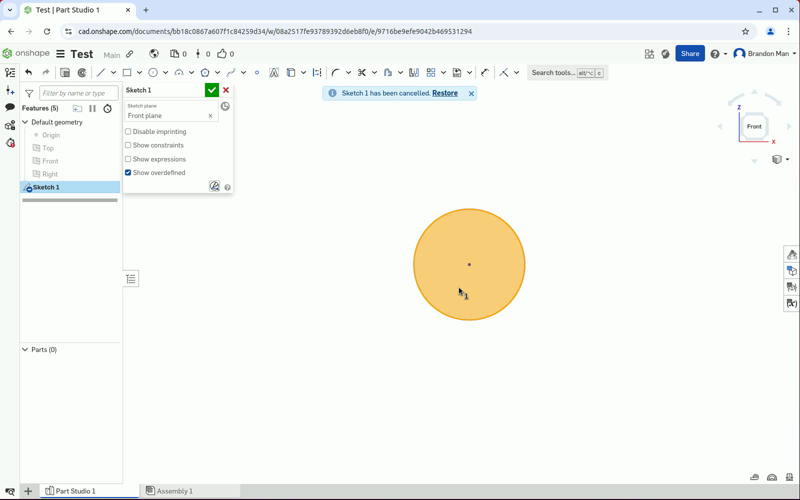
scroll(-6)
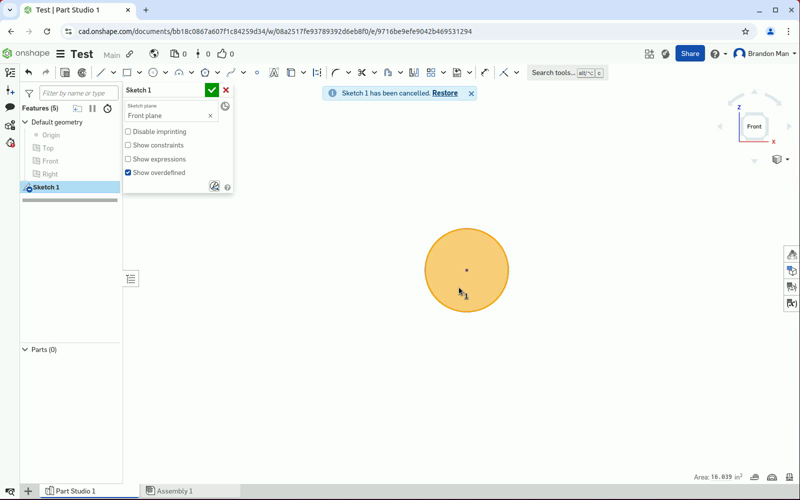
scroll(-6)
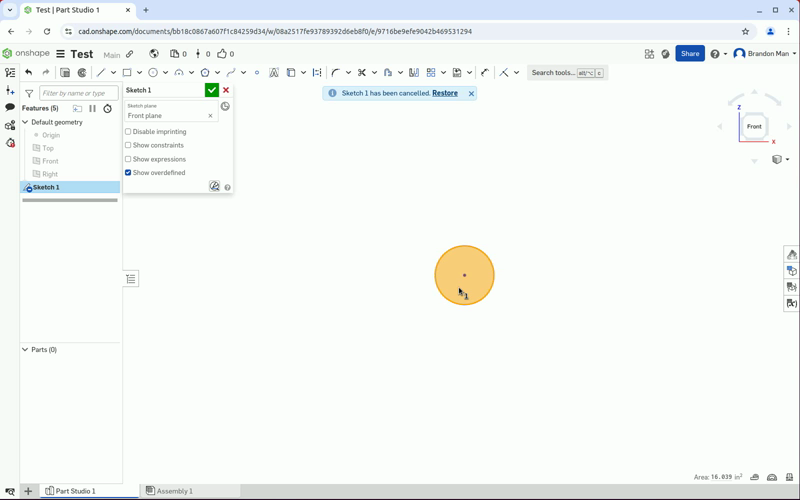
scroll(-6)
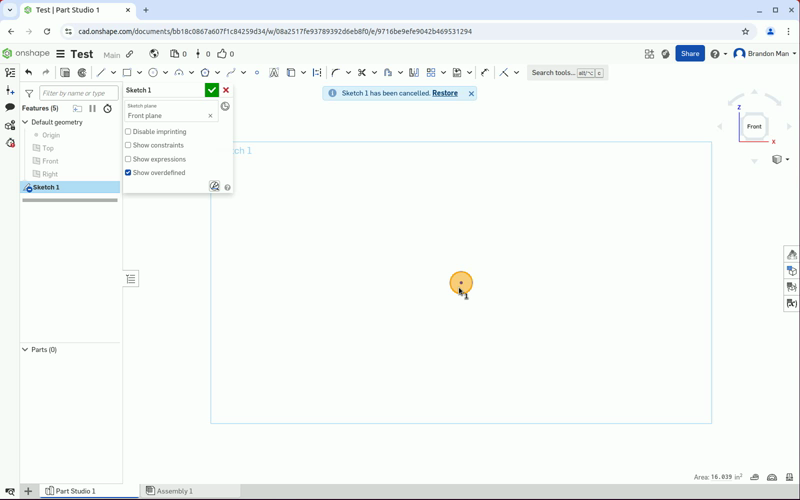
mouse_move(73, 352)
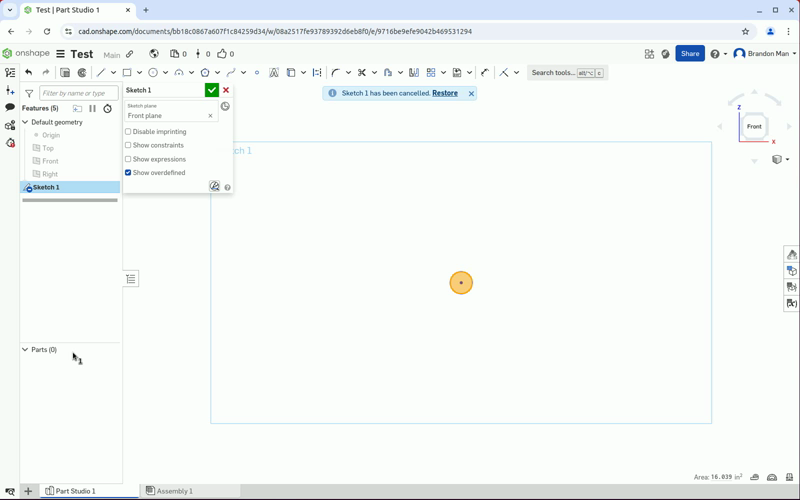
key(shift+y)
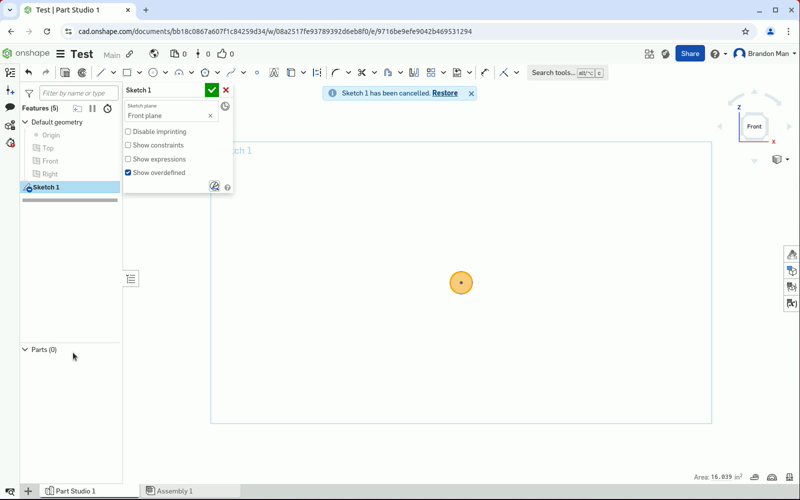
key(shift+e)
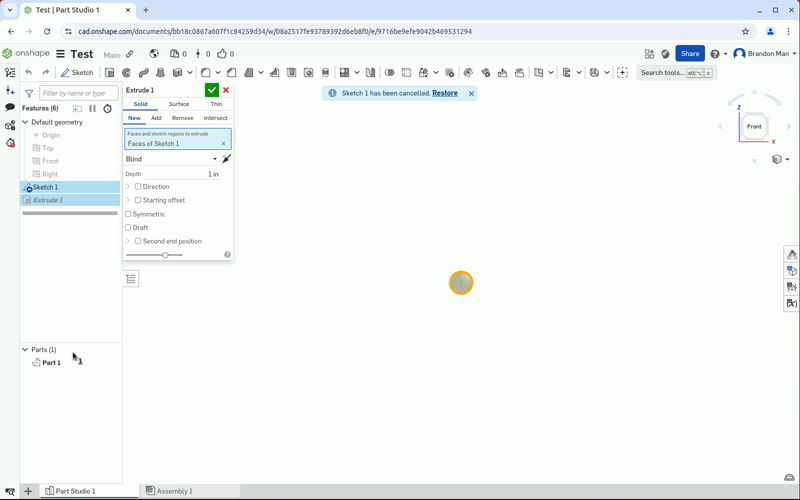
mouse_move(143, 106)
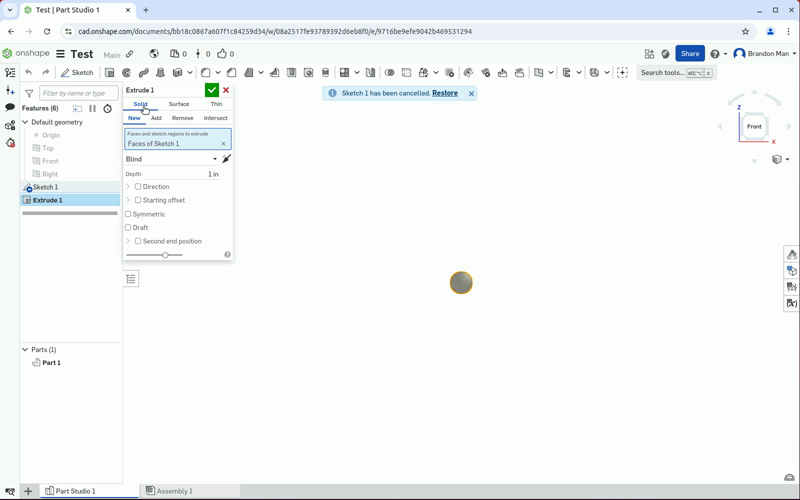
click(143, 106)
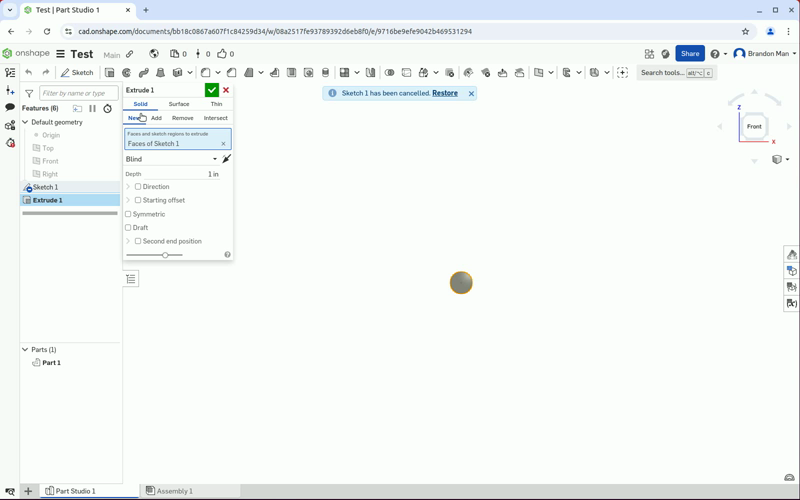
mouse_move(137, 120)
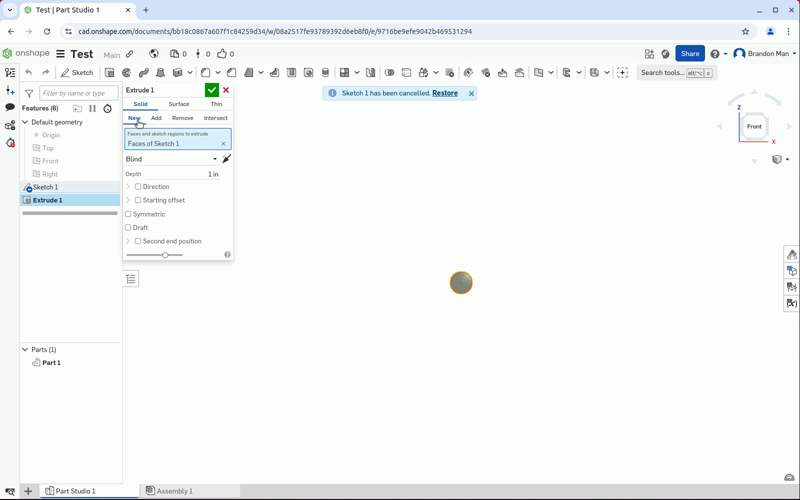
click(137, 120)
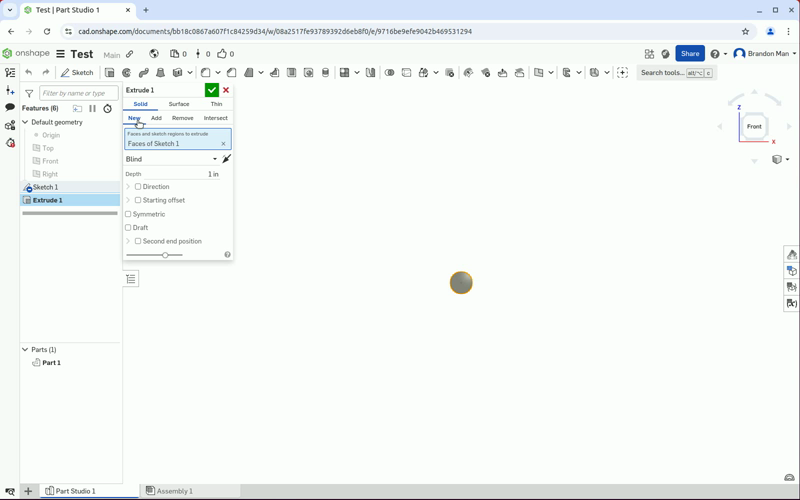
key(tab, 4)
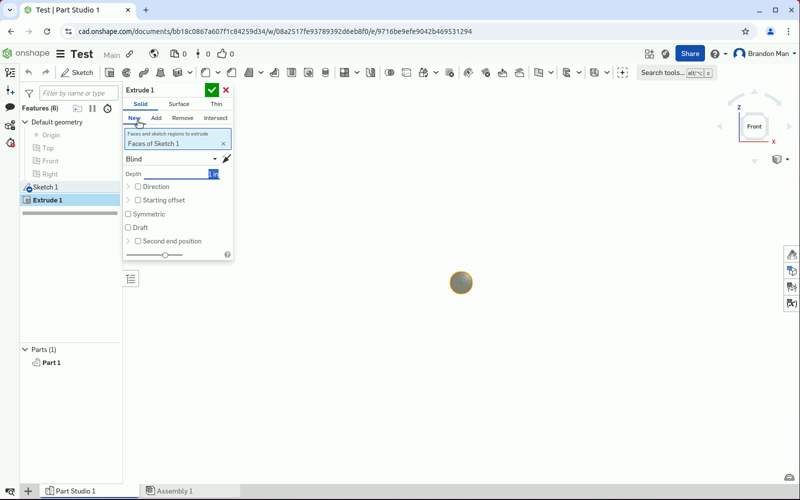
text(35.144)
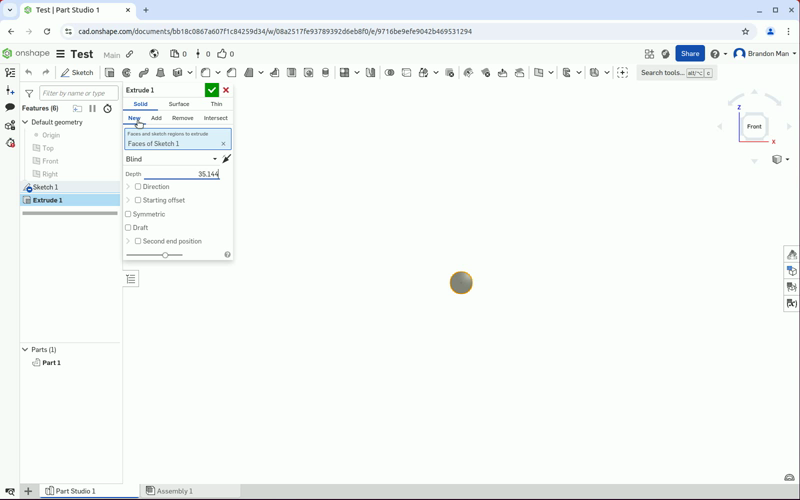
key(tab, 3)
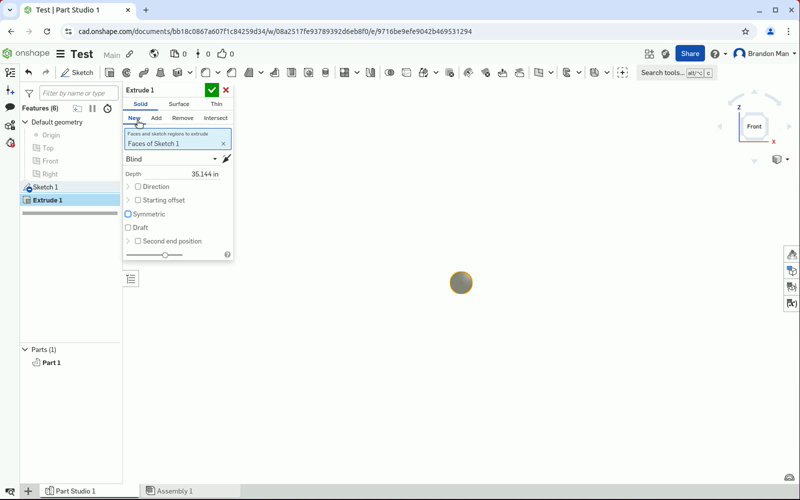
key(space)
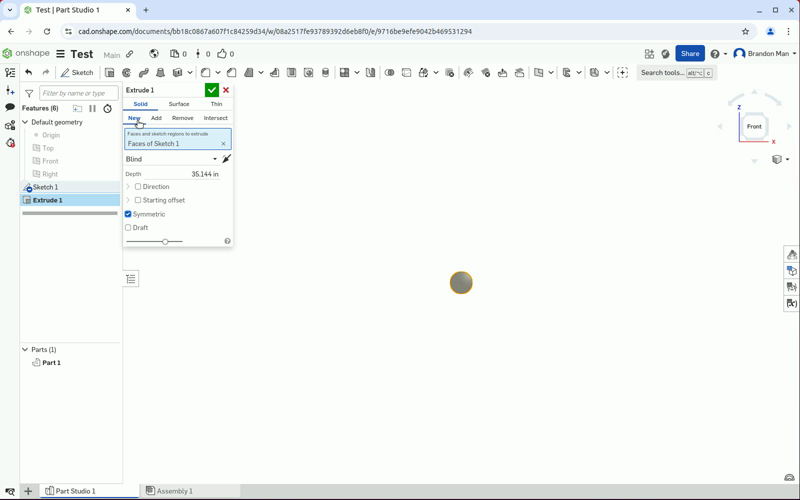
key(enter)
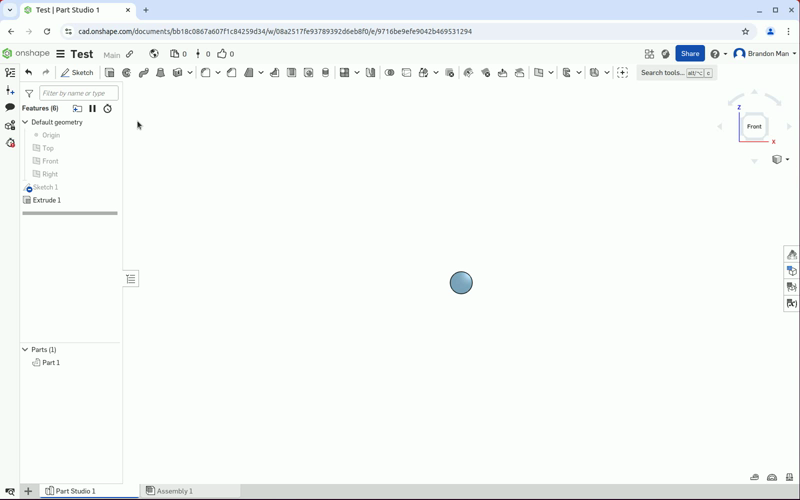
key(shift+h)
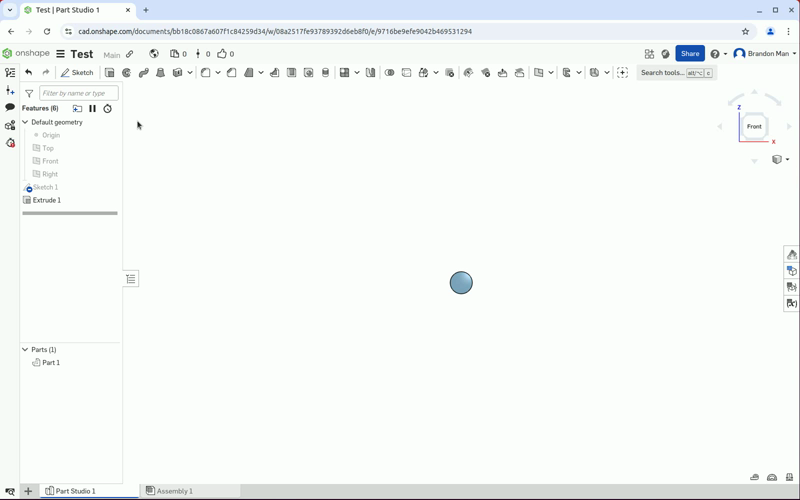
key(shift+h)
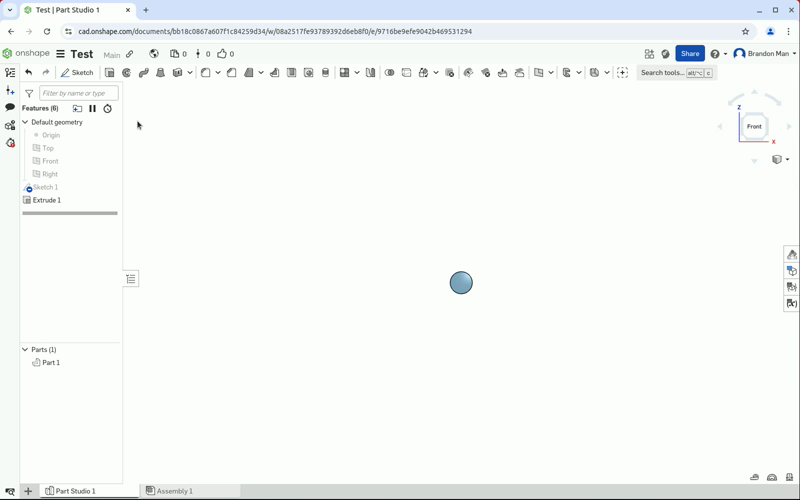
mouse_move(73, 189)
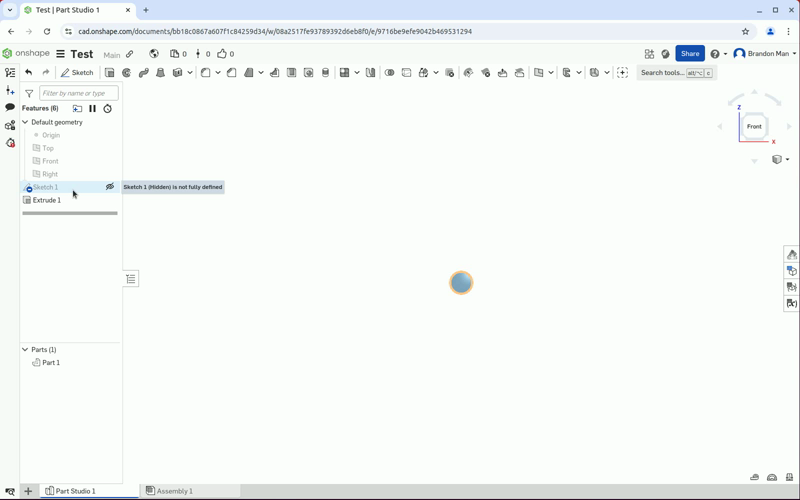
click(73, 189)
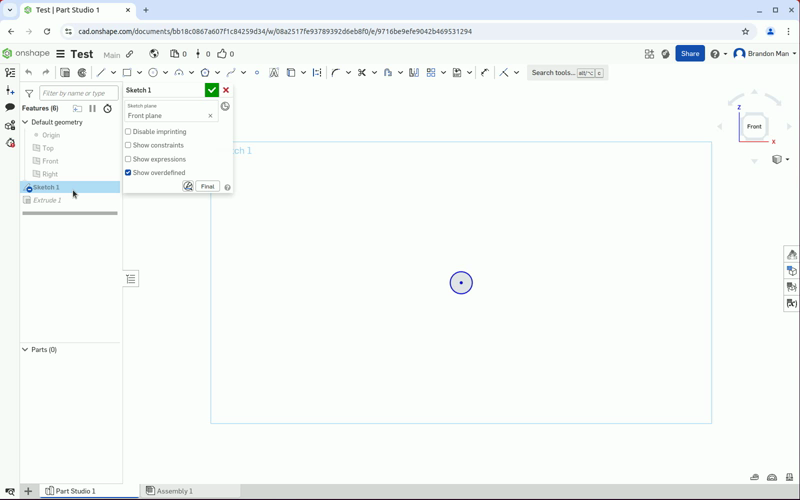
mouse_move(229, 92)
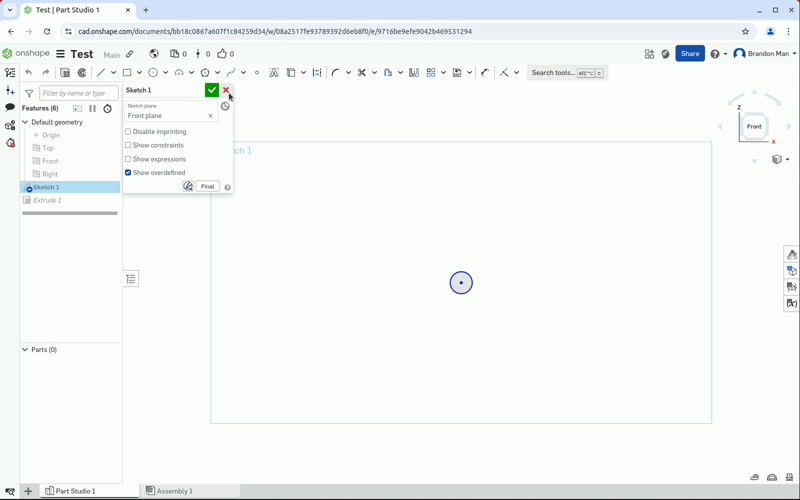
click(229, 92)
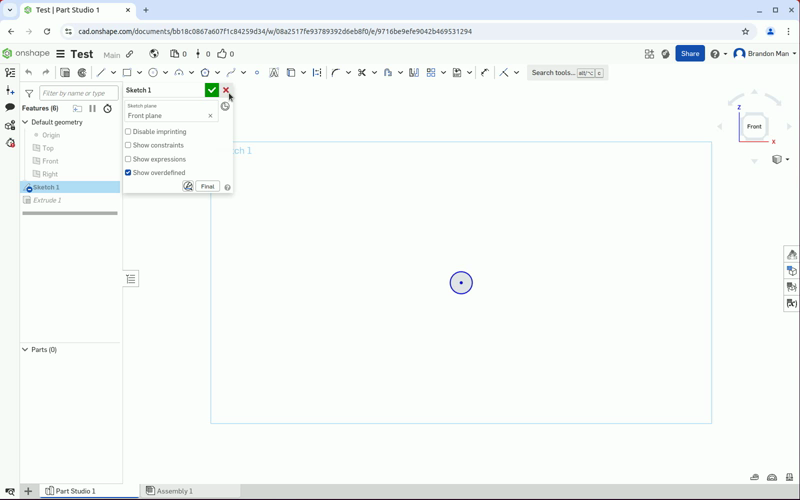
key(shift+s)
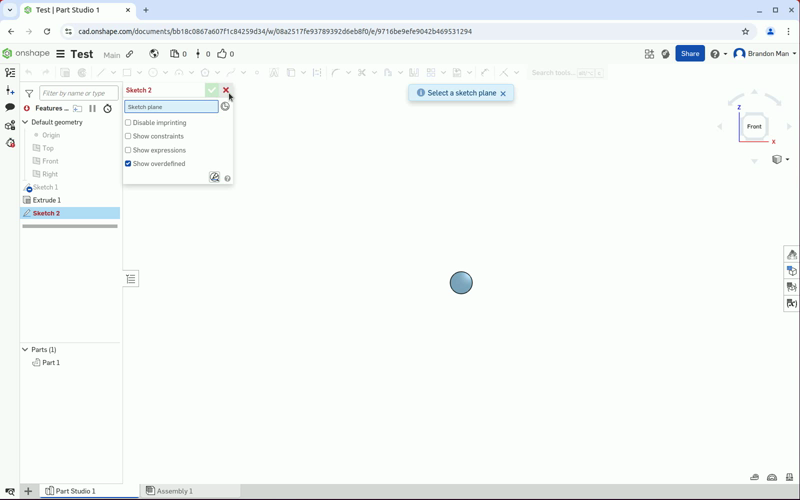
mouse_move(73, 163)
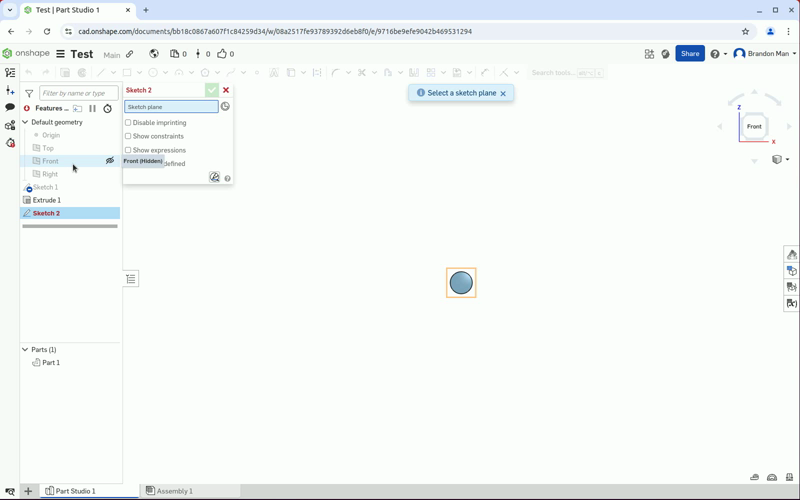
click(73, 163)
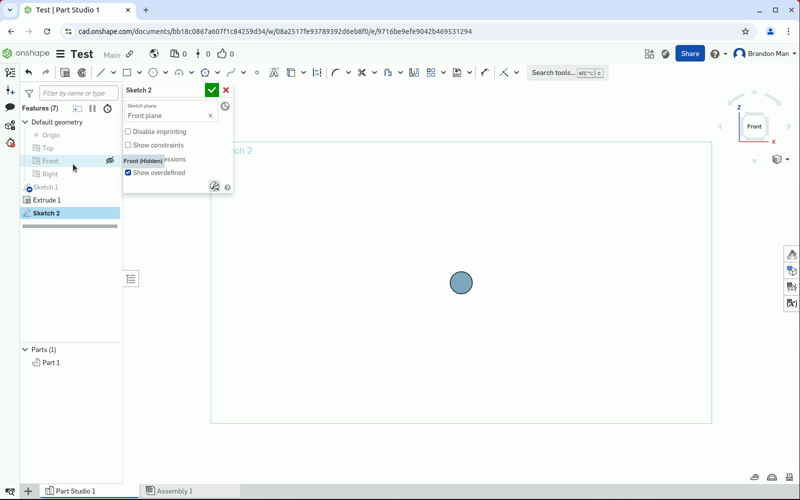
mouse_move(73, 352)
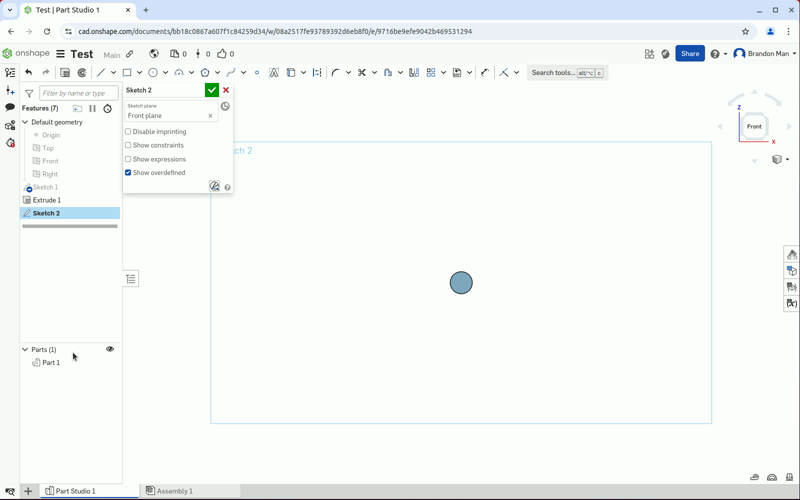
key(y)
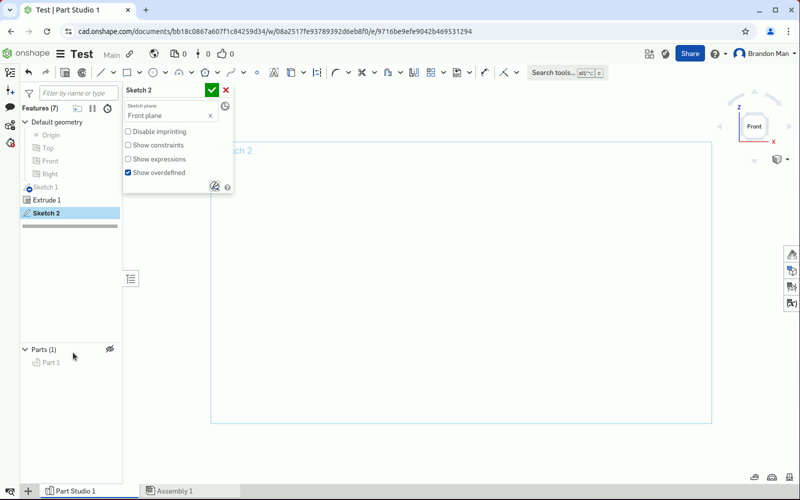
key(a)
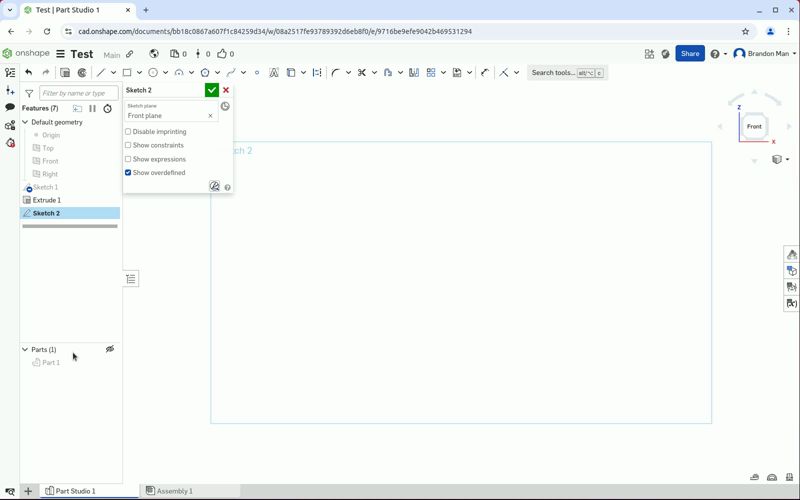
key_down(shift)
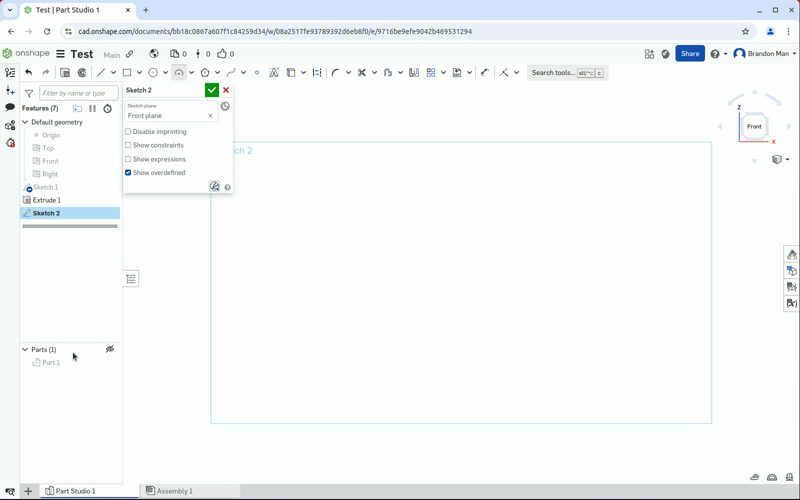
mouse_move(353, 288)
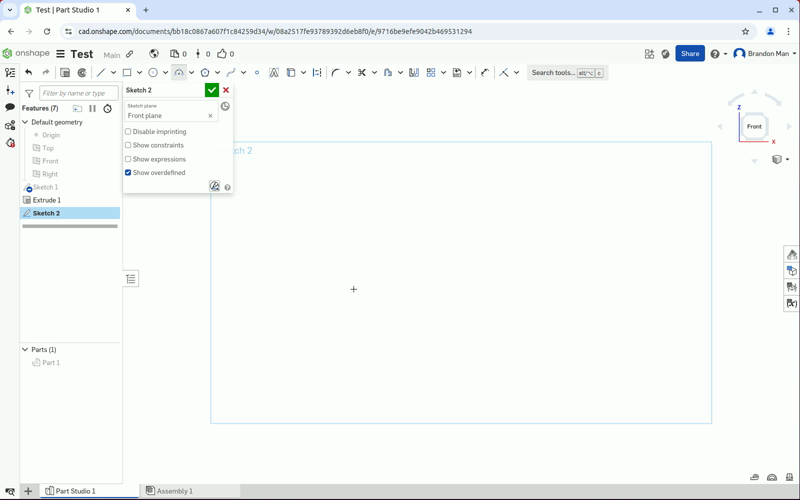
click(353, 288)
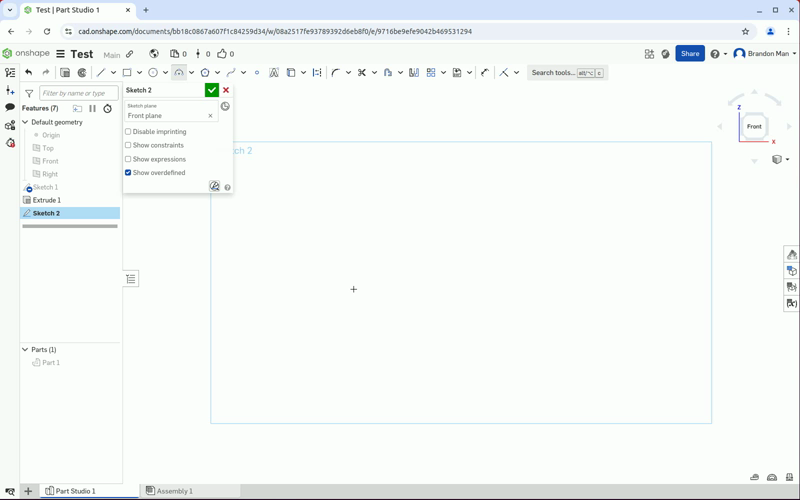
key_up(shift)
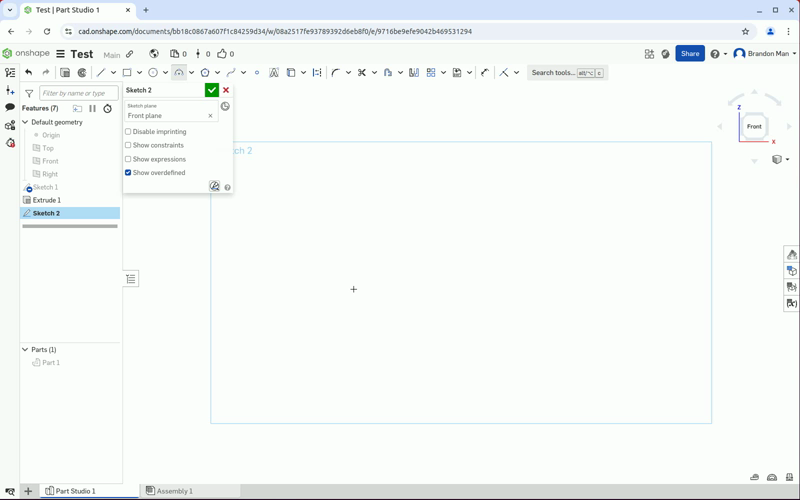
key_down(shift)
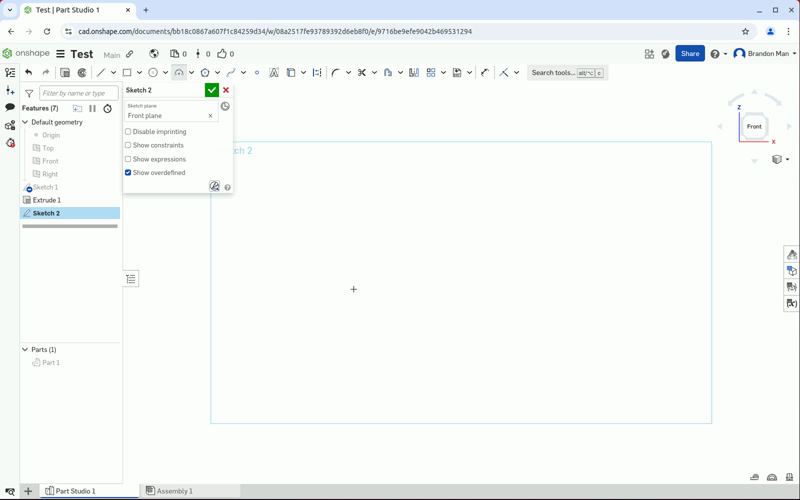
mouse_move(353, 277)
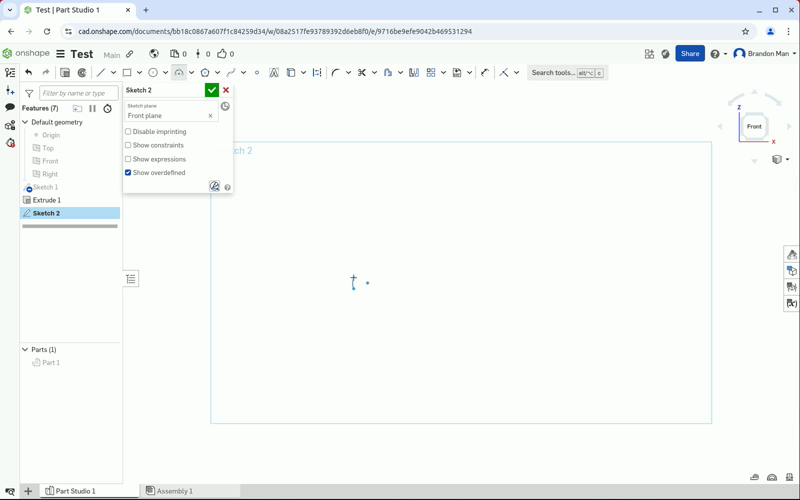
click(353, 277)
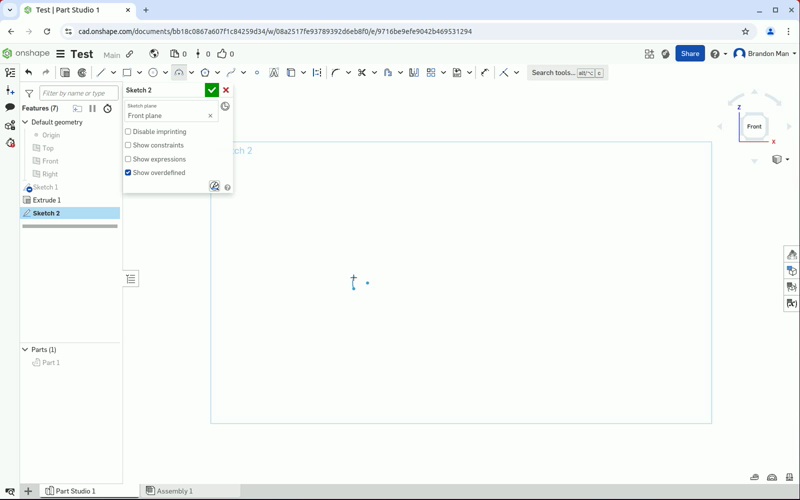
mouse_move(353, 282)
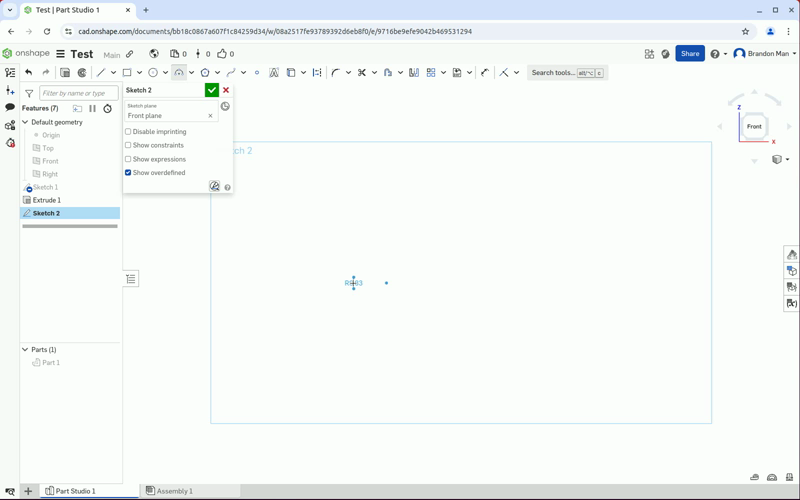
click(353, 282)
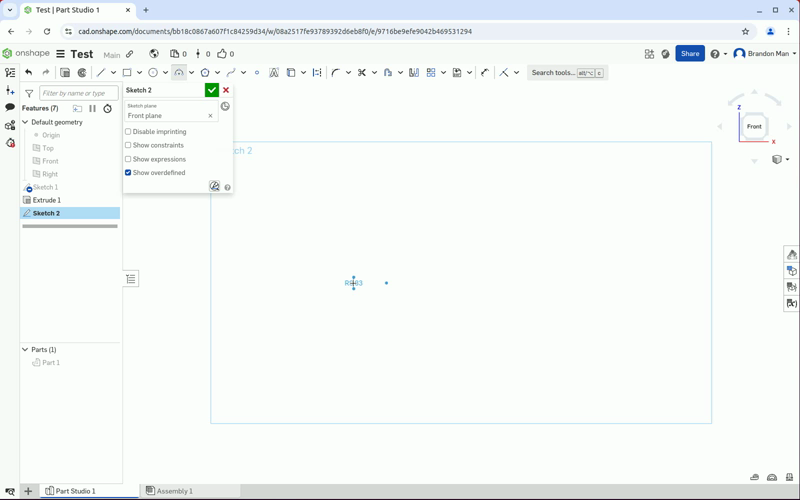
key_up(shift)
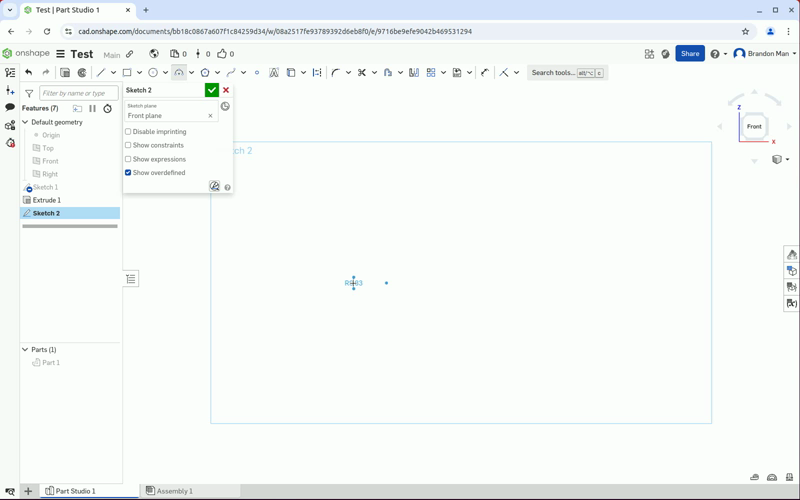
mouse_move(353, 277)
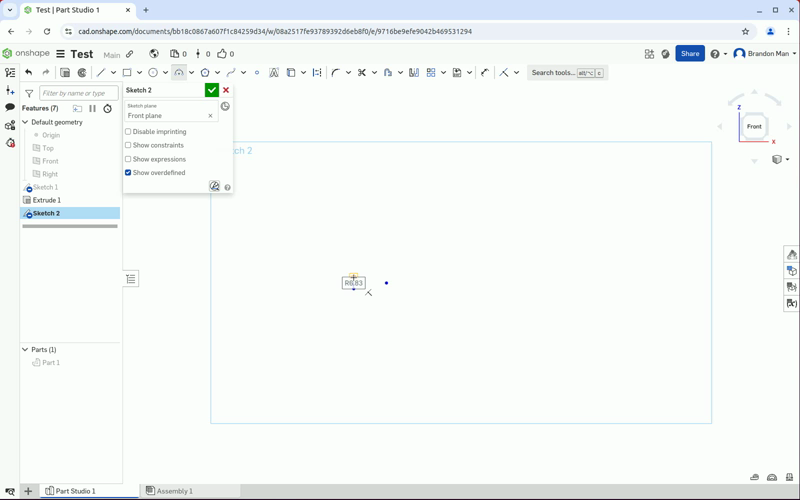
click(353, 277)
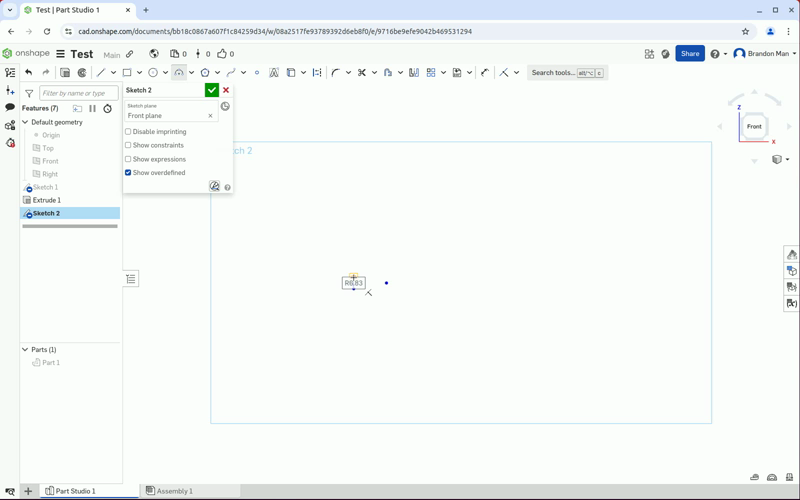
mouse_move(353, 288)
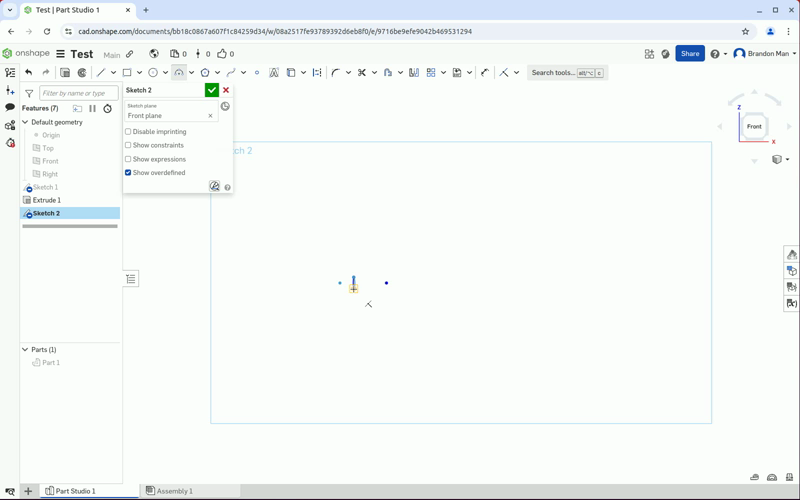
click(353, 288)
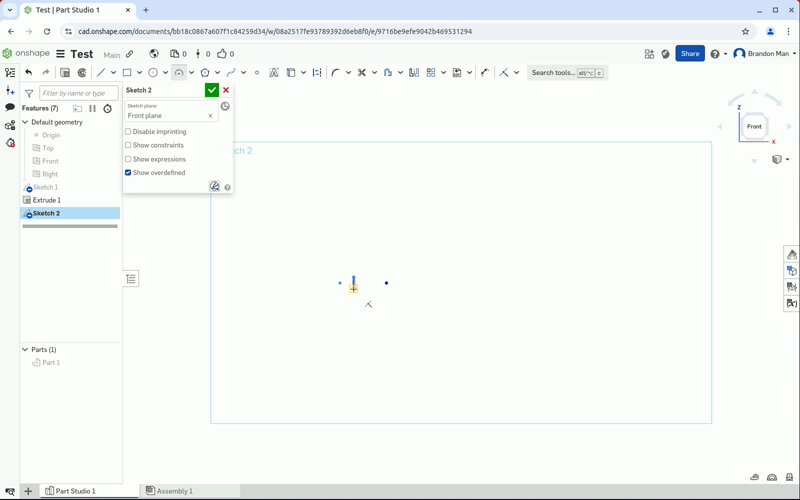
key_down(shift)
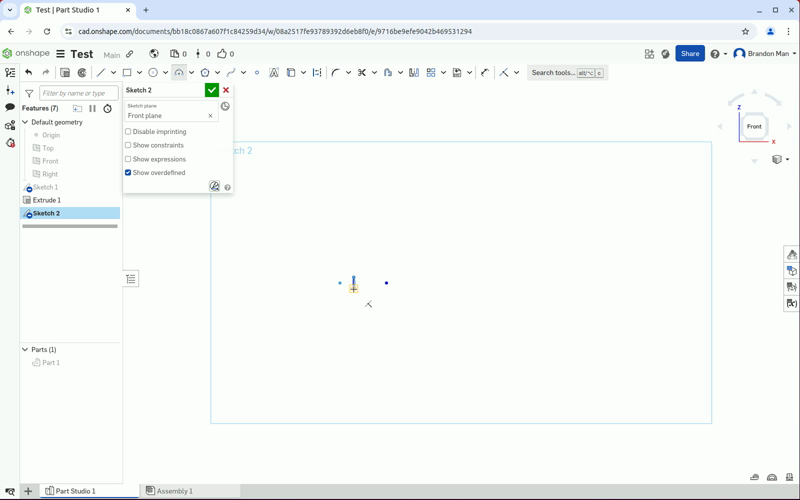
mouse_move(348, 282)
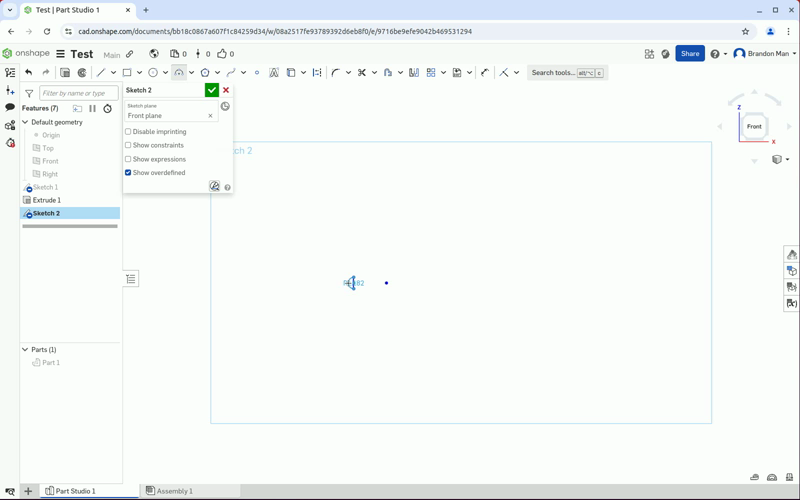
click(348, 282)
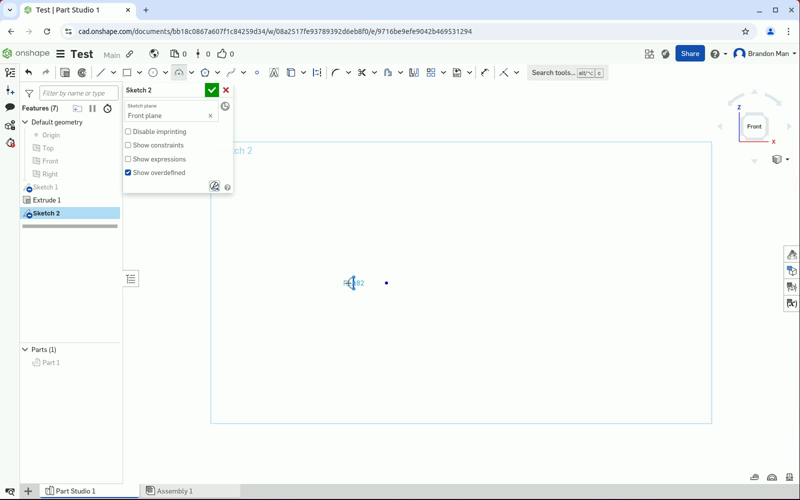
key_up(shift)
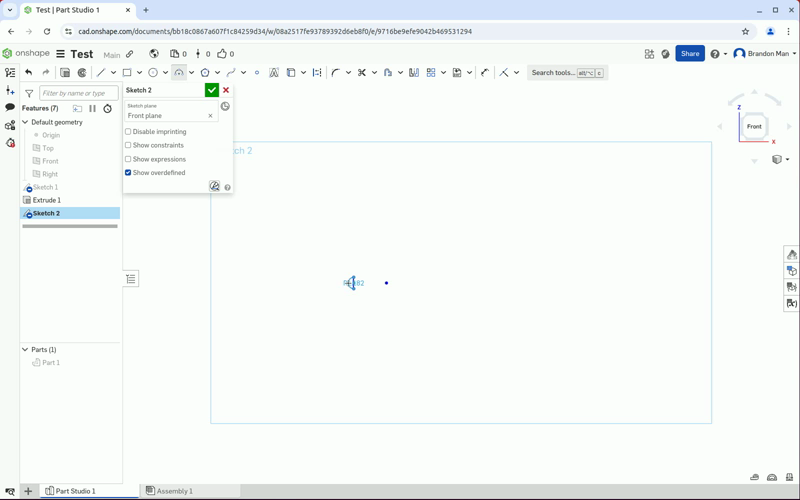
key(esc)
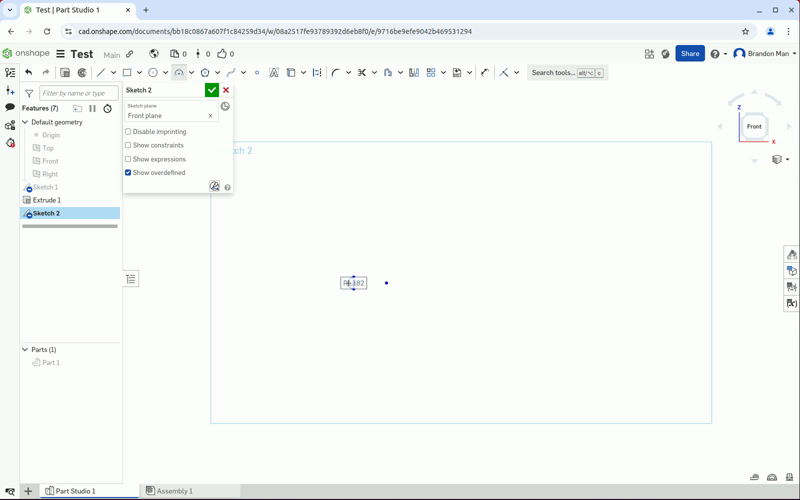
mouse_move(353, 288)
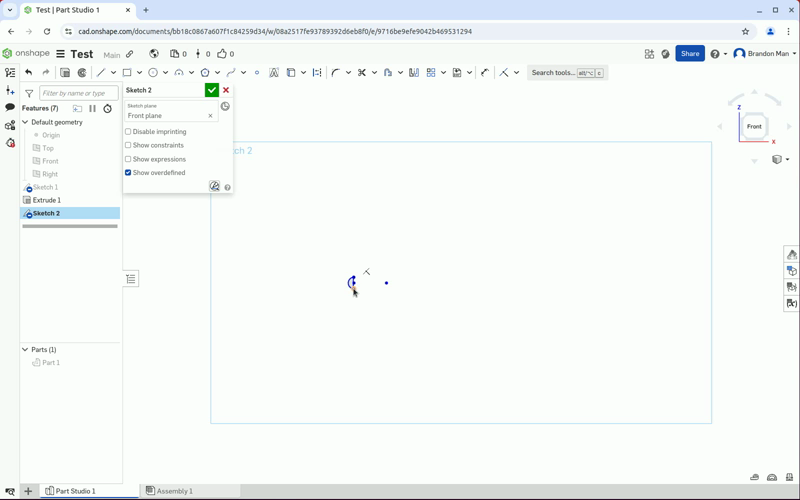
scroll(6)
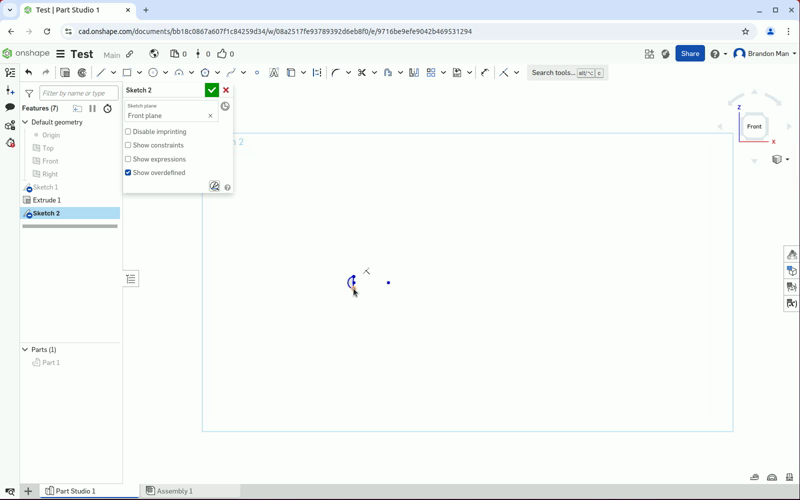
scroll(6)
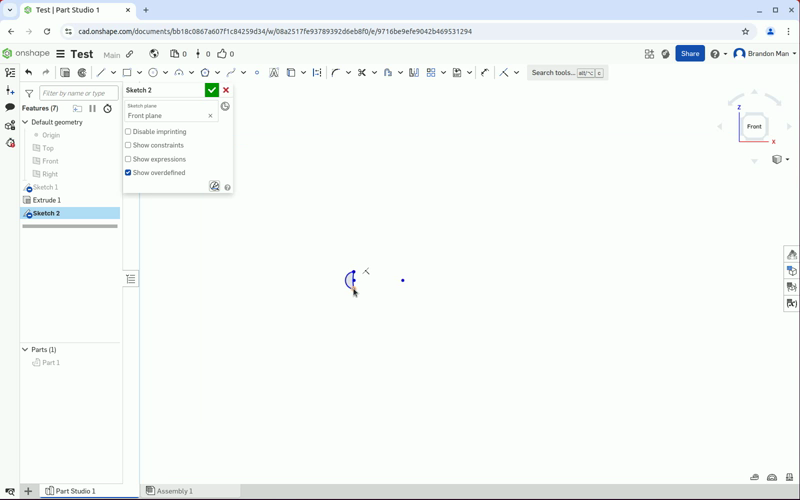
scroll(6)
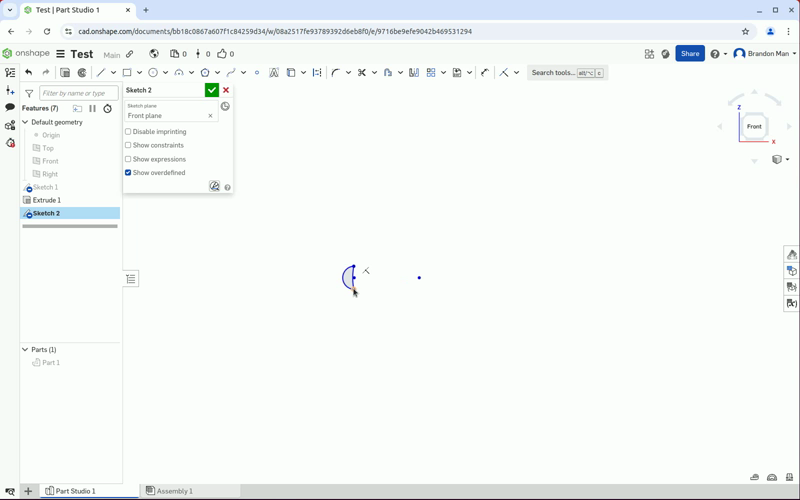
scroll(6)
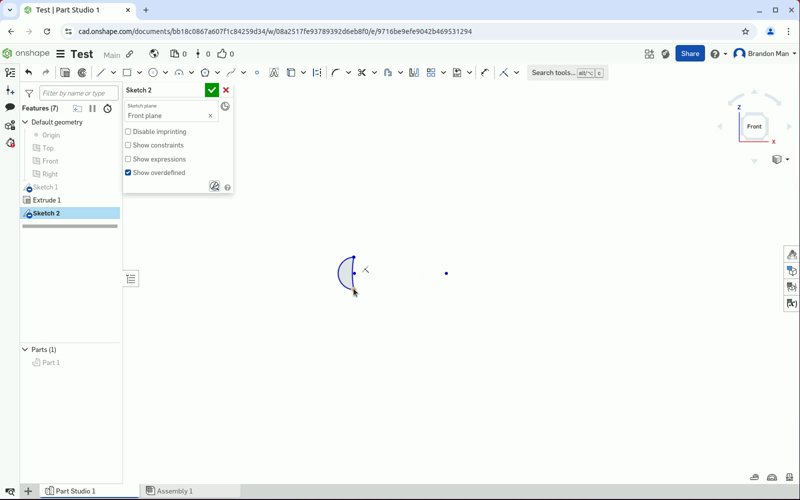
scroll(6)
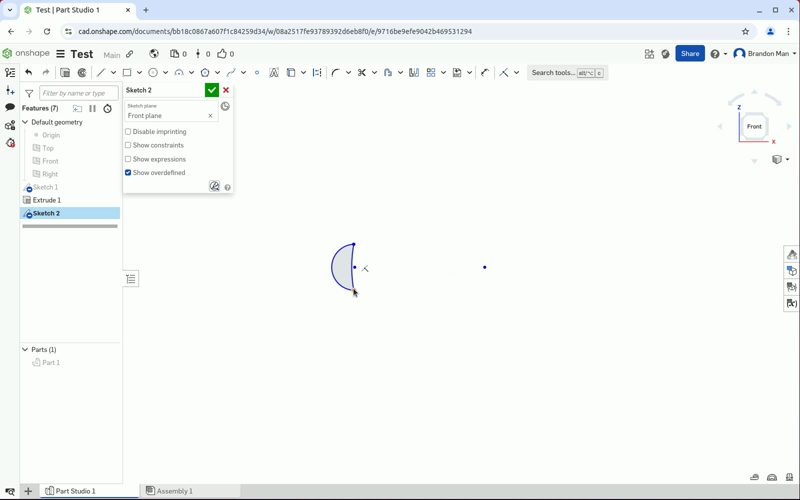
scroll(6)
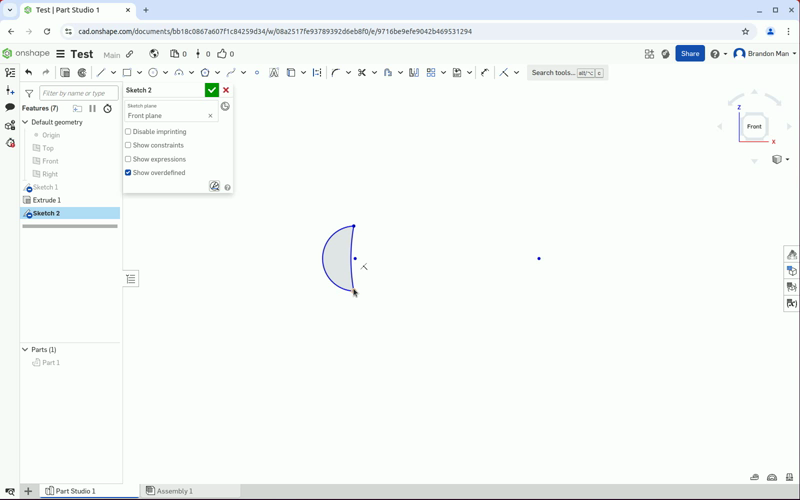
scroll(6)
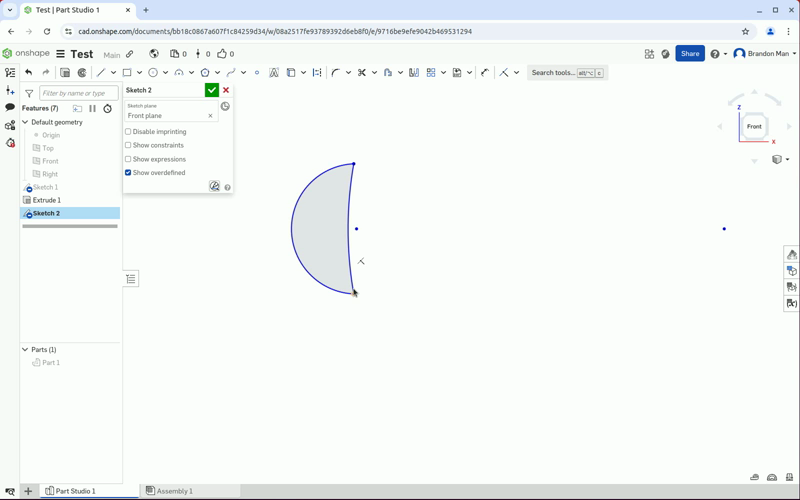
click(353, 288)
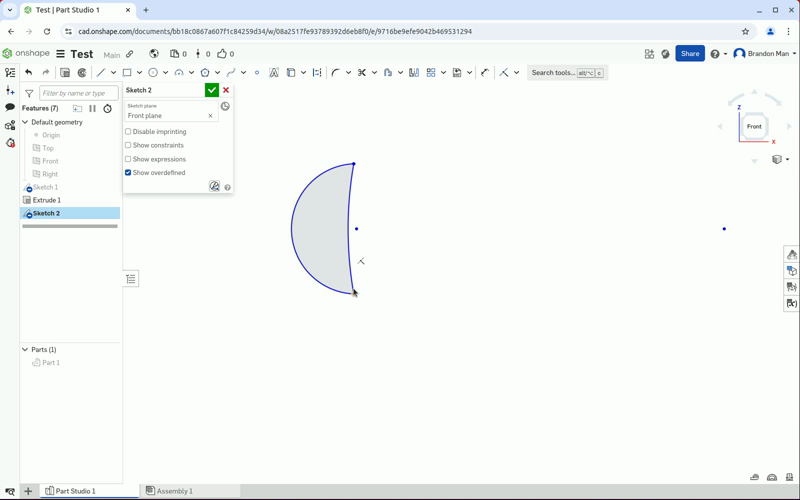
scroll(-6)
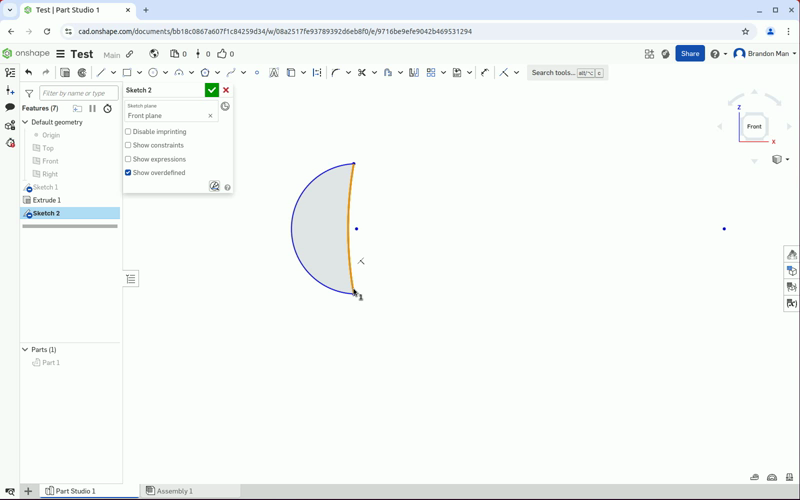
scroll(-6)
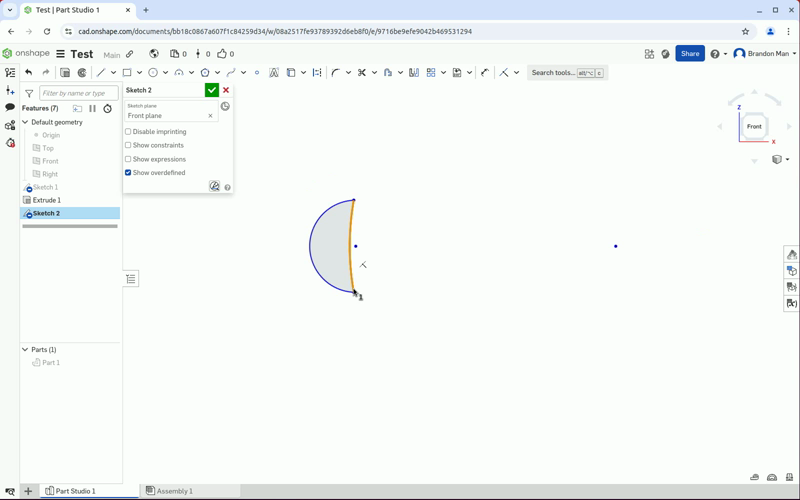
scroll(-6)
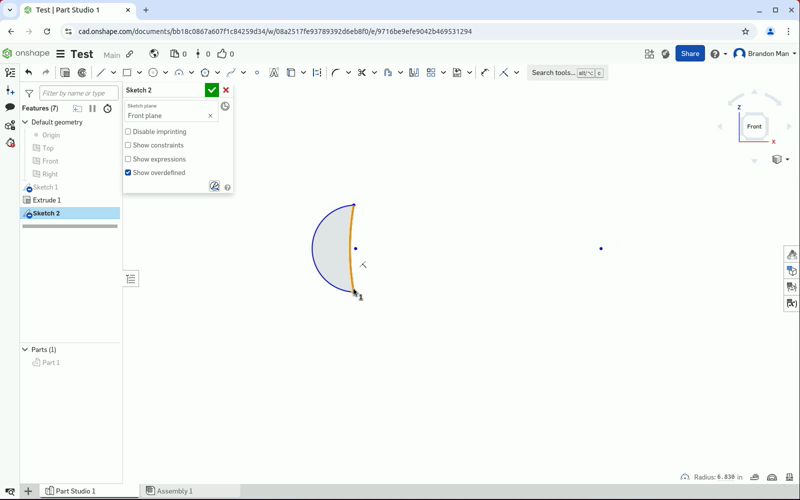
scroll(-6)
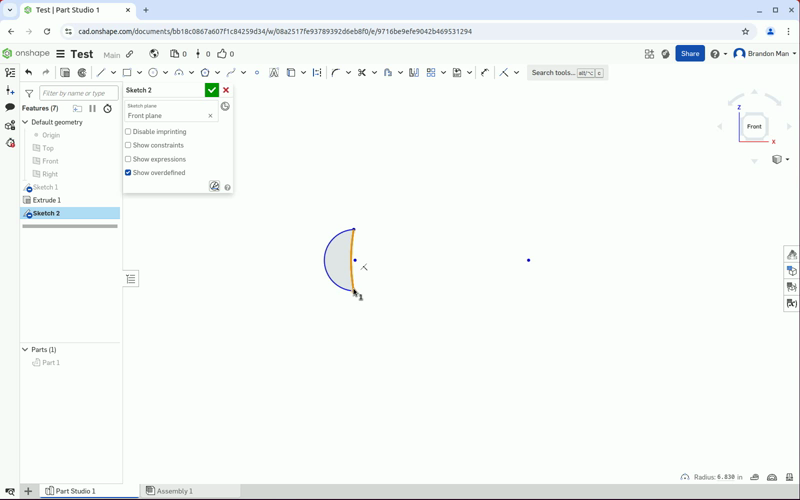
scroll(-6)
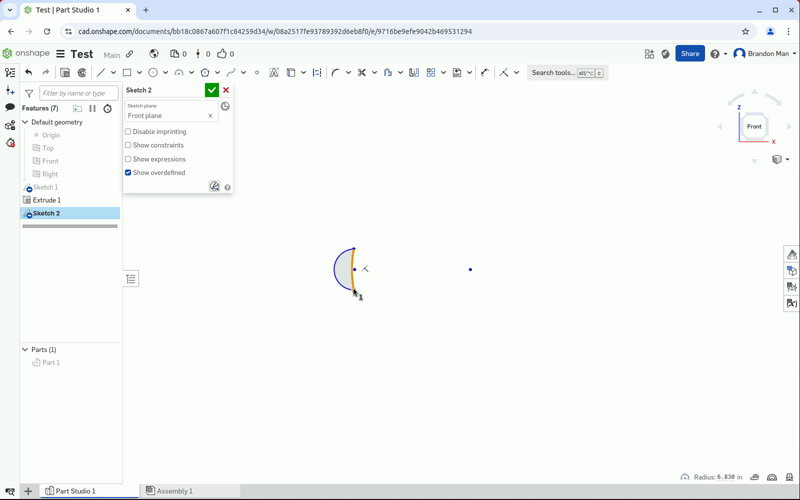
scroll(-6)
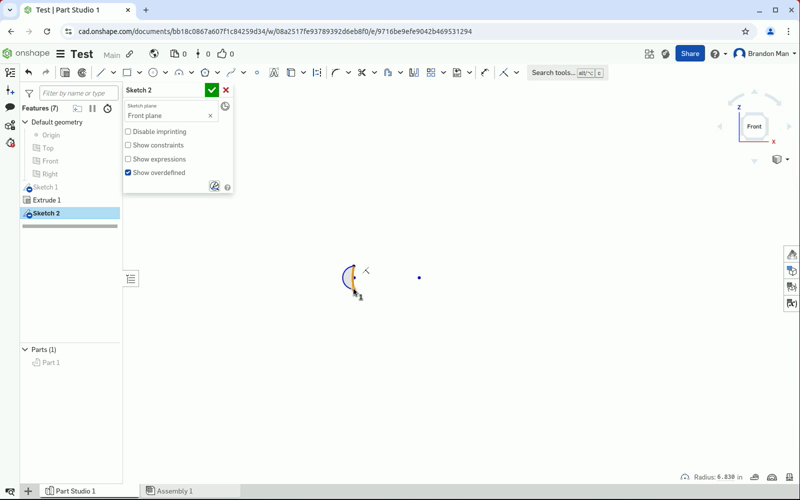
scroll(-6)
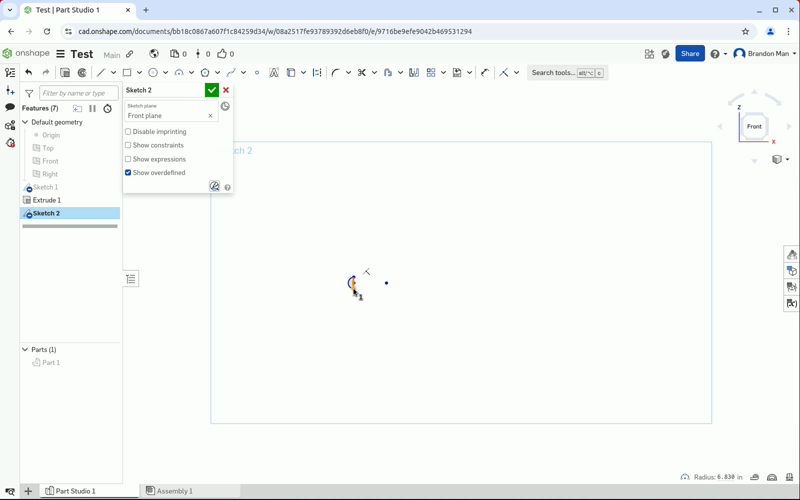
mouse_move(73, 352)
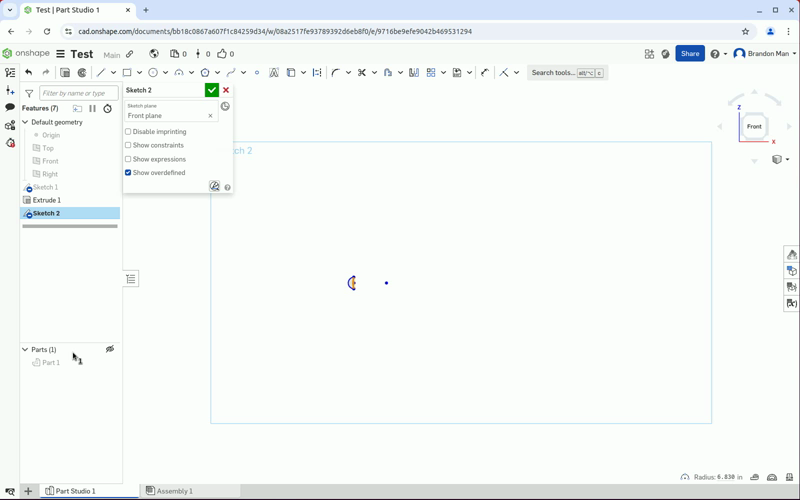
key(shift+y)
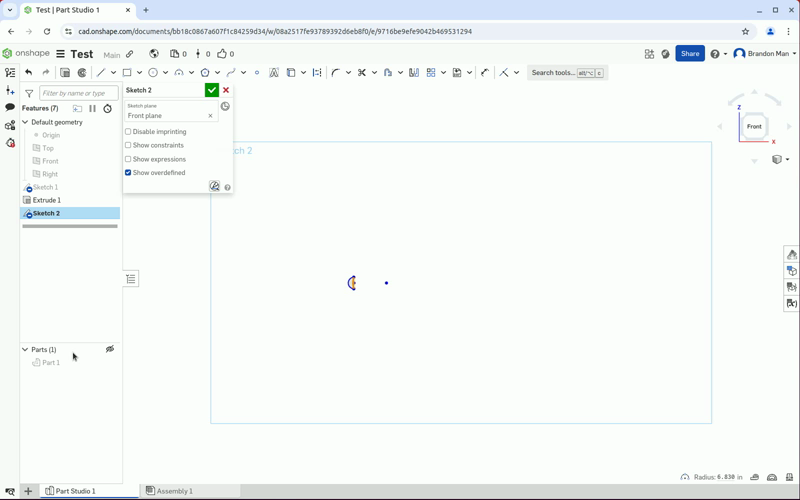
key(shift+e)
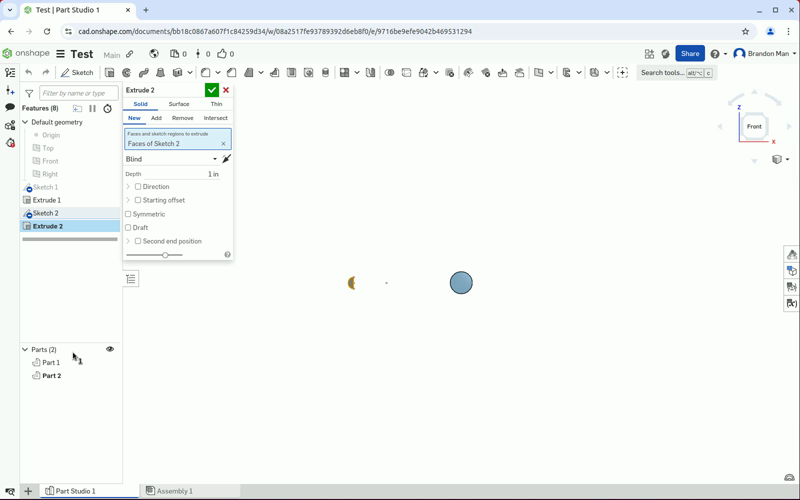
mouse_move(143, 106)
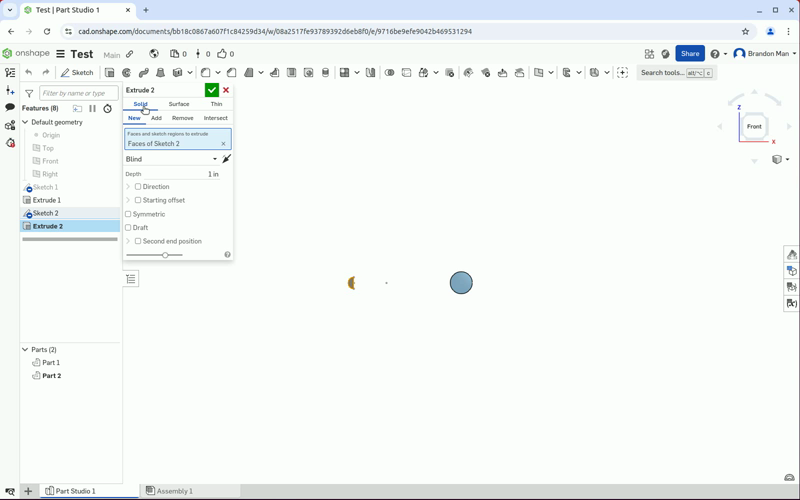
click(143, 106)
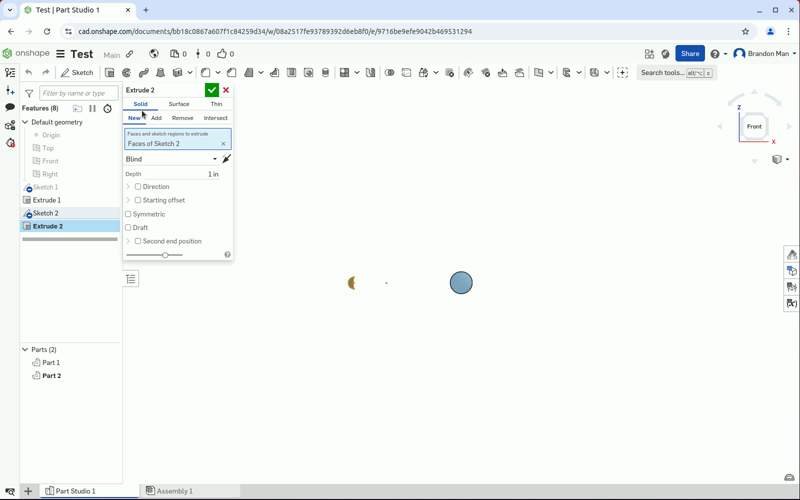
mouse_move(137, 120)
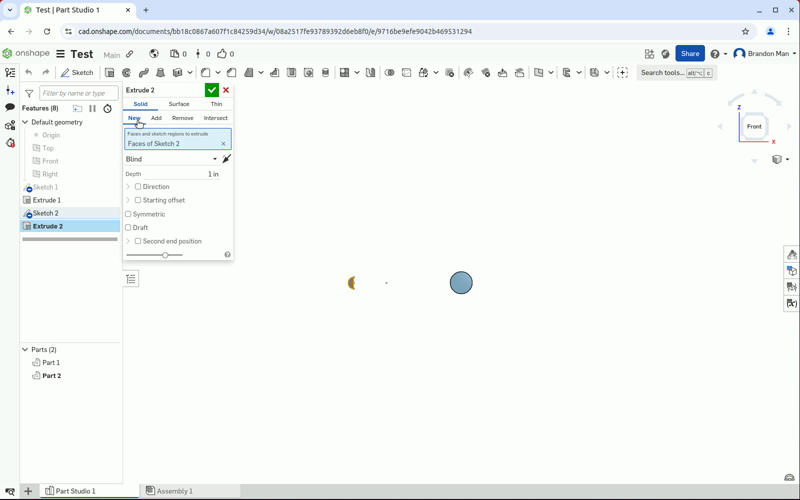
click(137, 120)
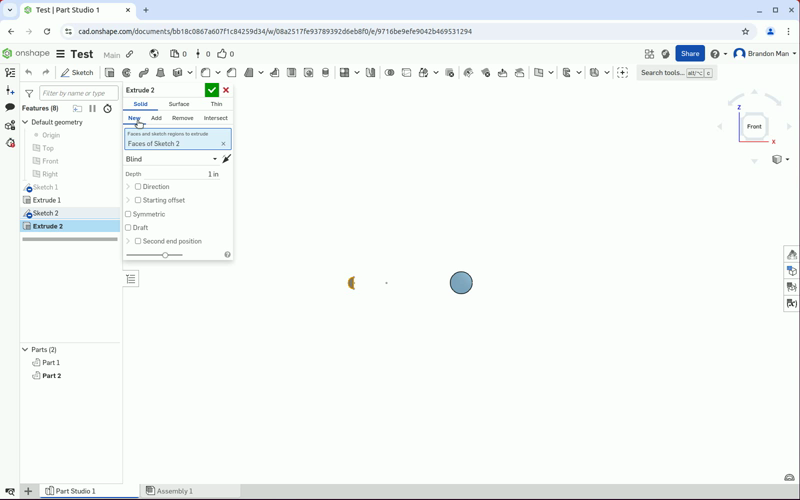
key(tab, 4)
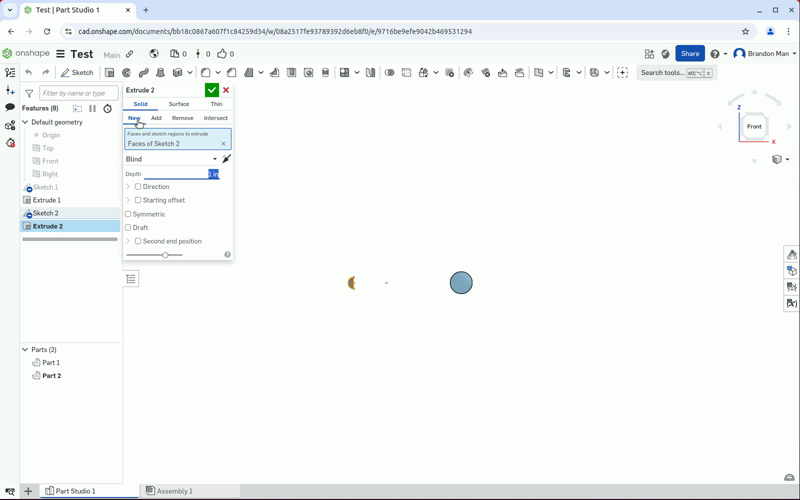
text(35.144)
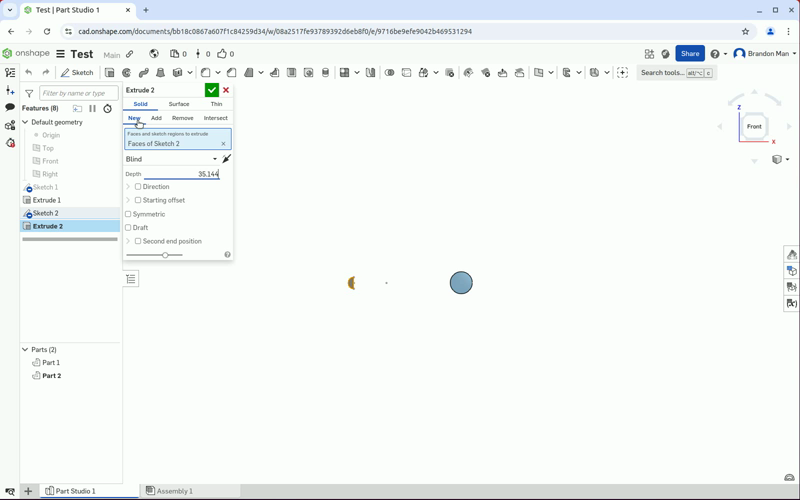
key(tab, 3)
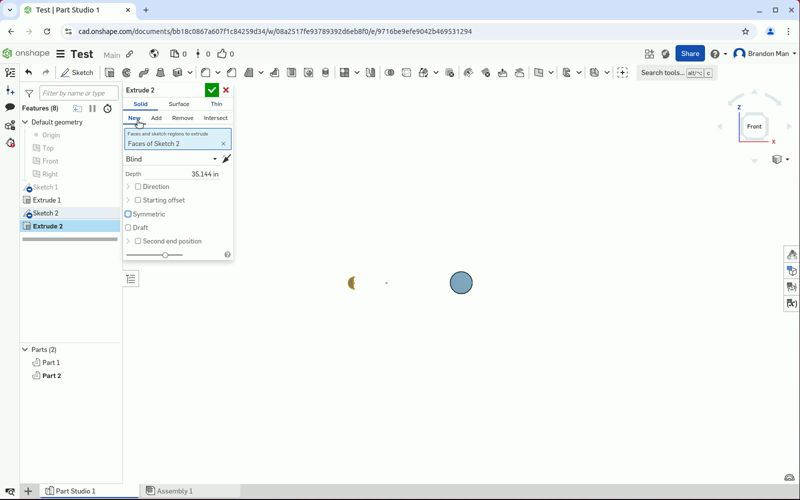
key(space)
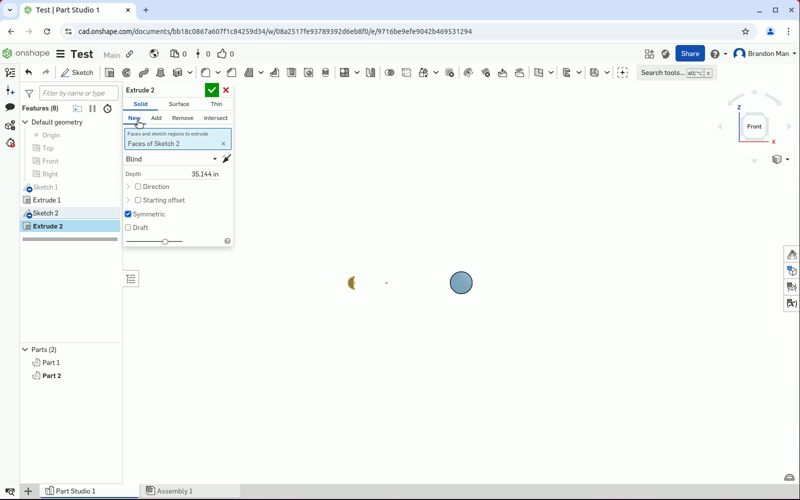
key(enter)
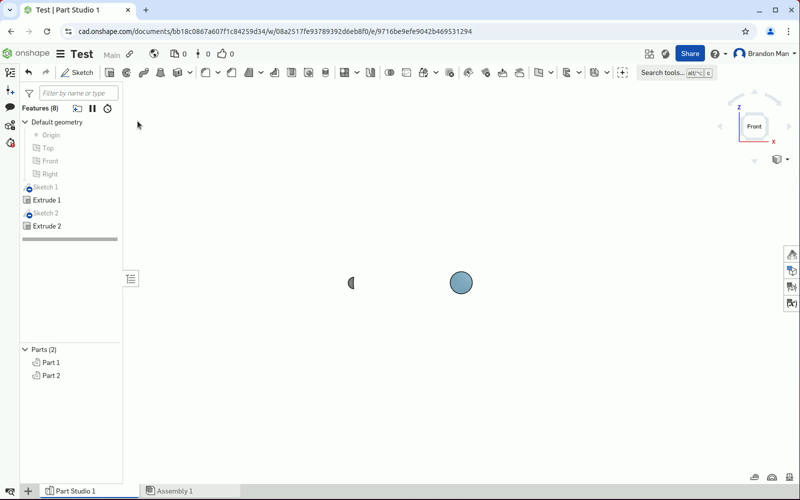
key(shift+h)
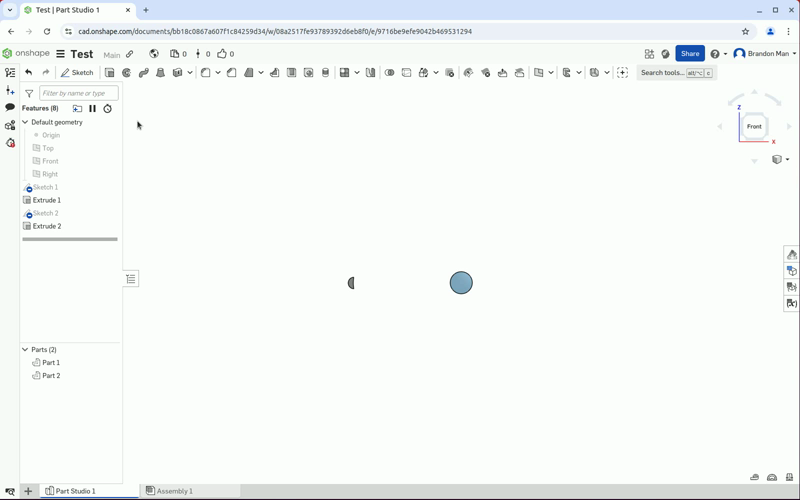
key(shift+h)
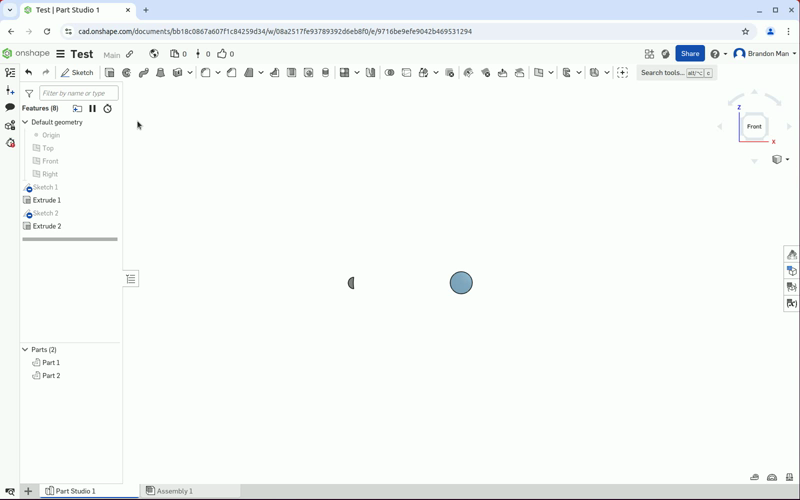
mouse_move(73, 189)
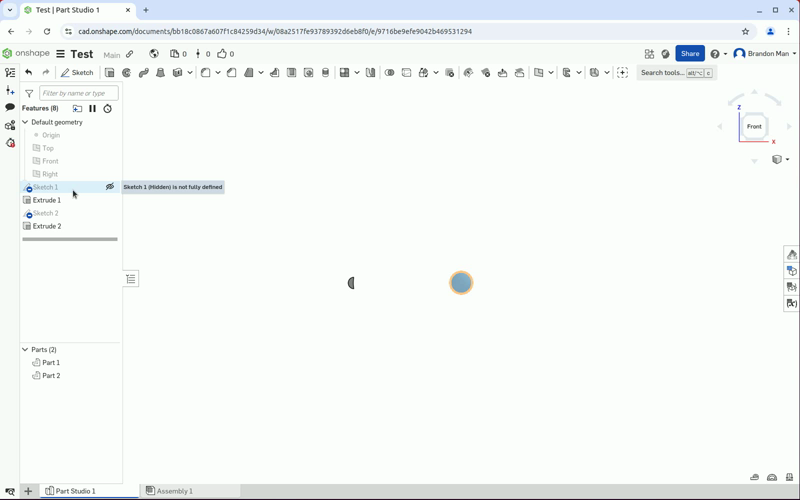
click(73, 189)
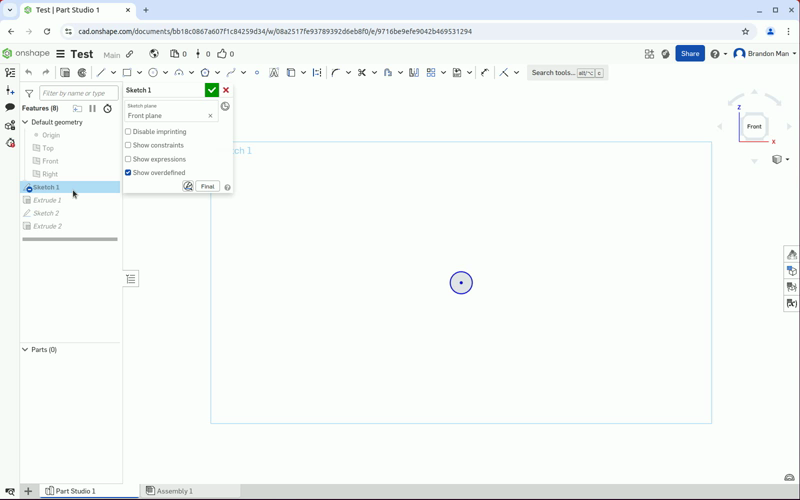
mouse_move(229, 92)
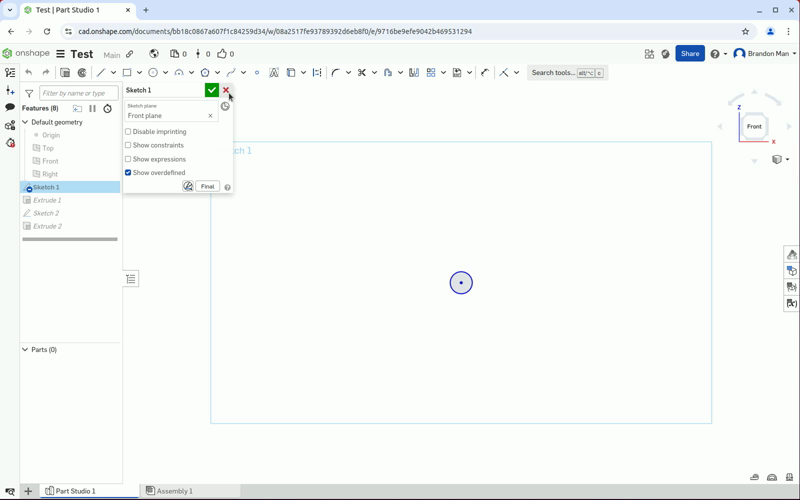
click(229, 92)
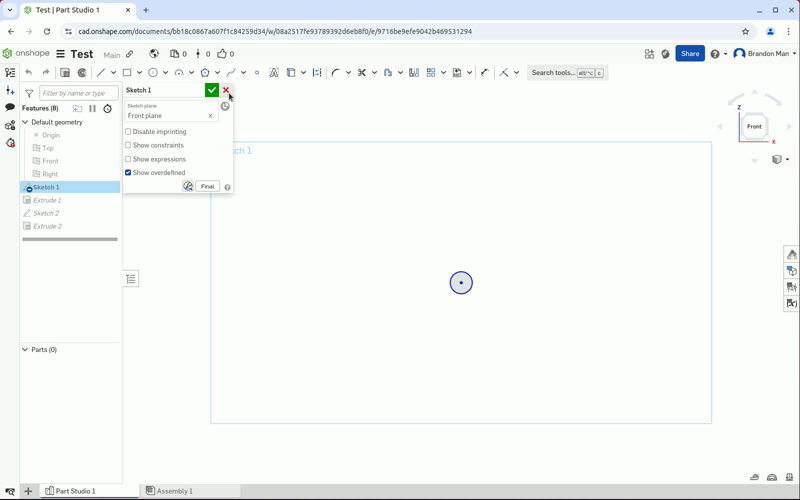
key(shift+s)
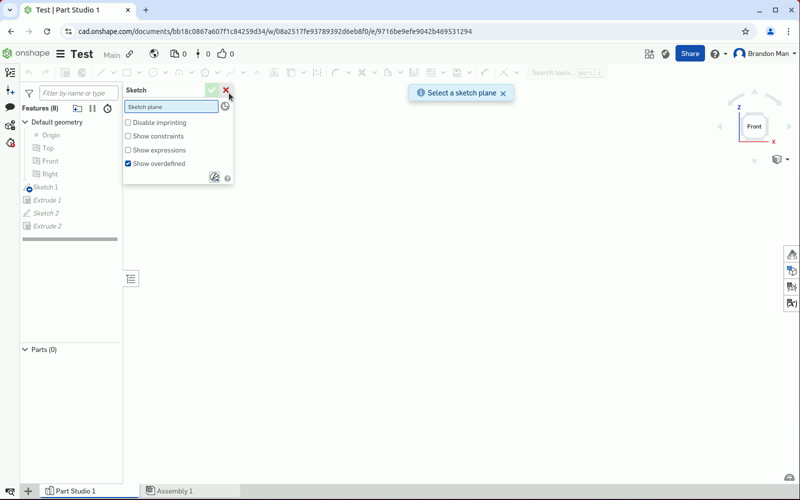
mouse_move(73, 163)
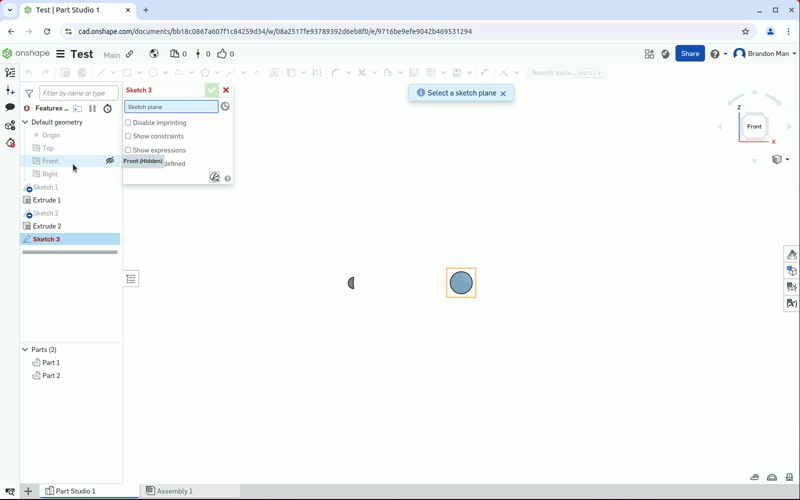
click(73, 163)
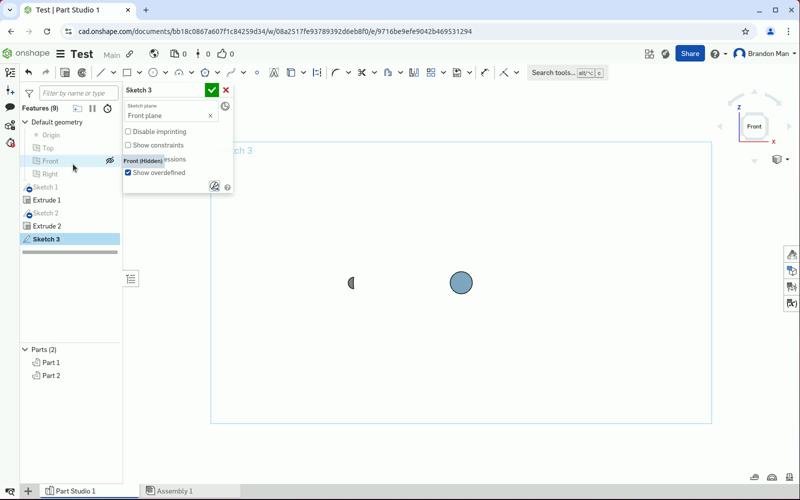
mouse_move(73, 352)
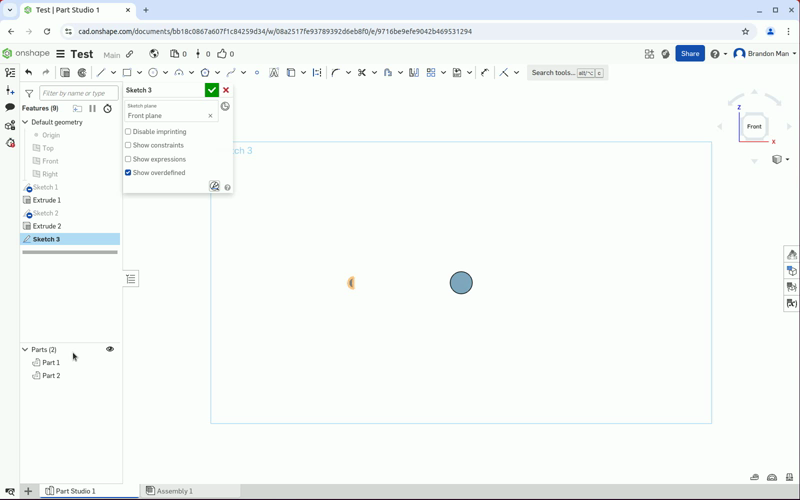
key(y)
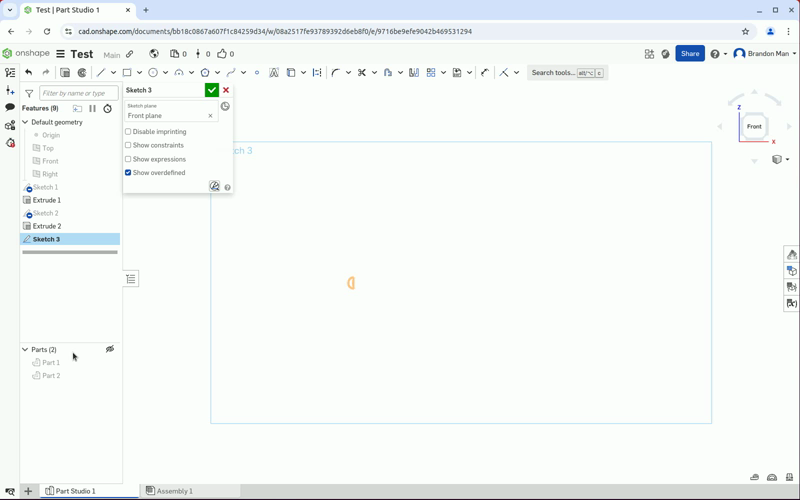
key(a)
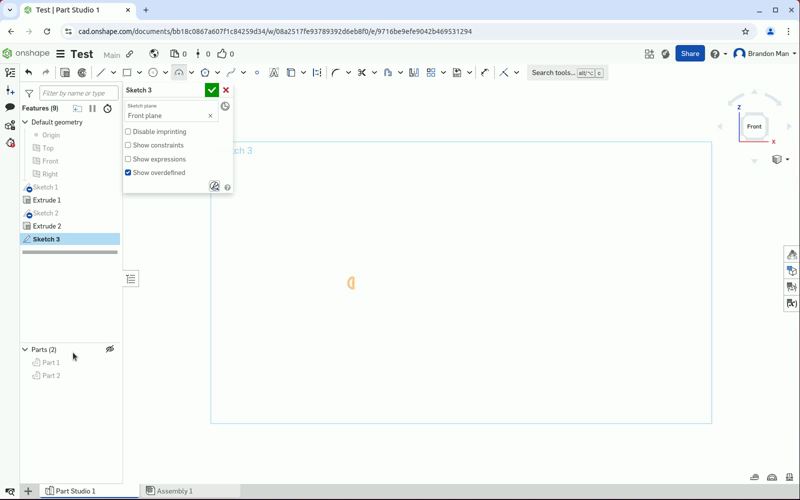
key_down(shift)
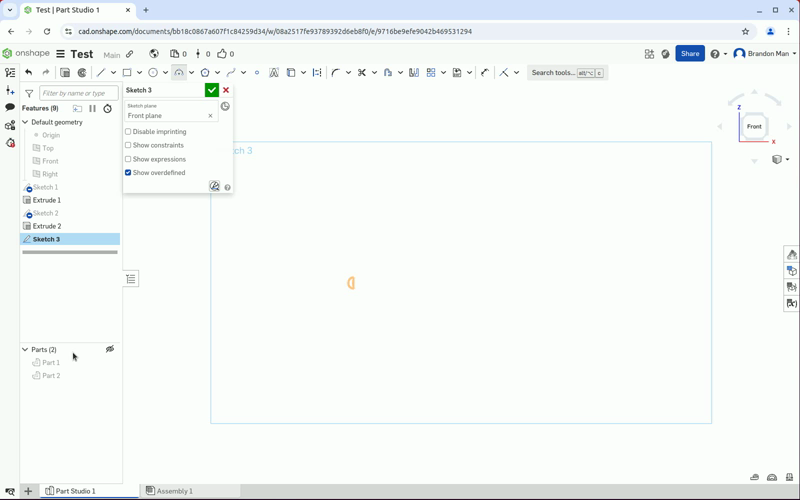
mouse_move(353, 288)
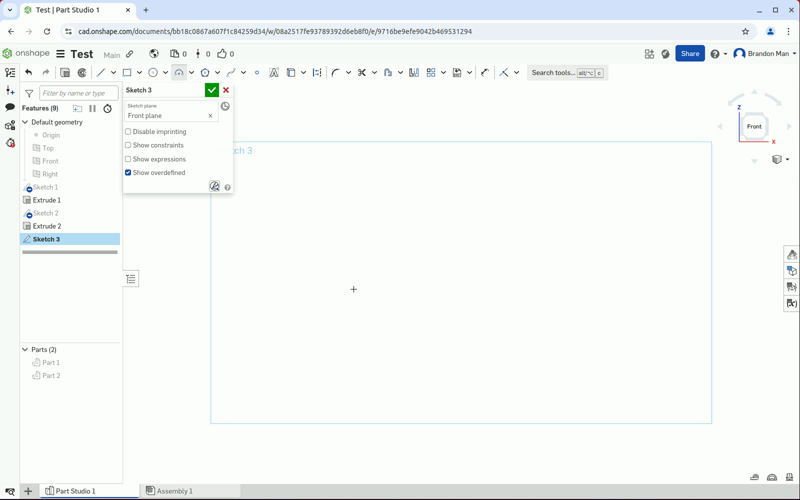
click(353, 288)
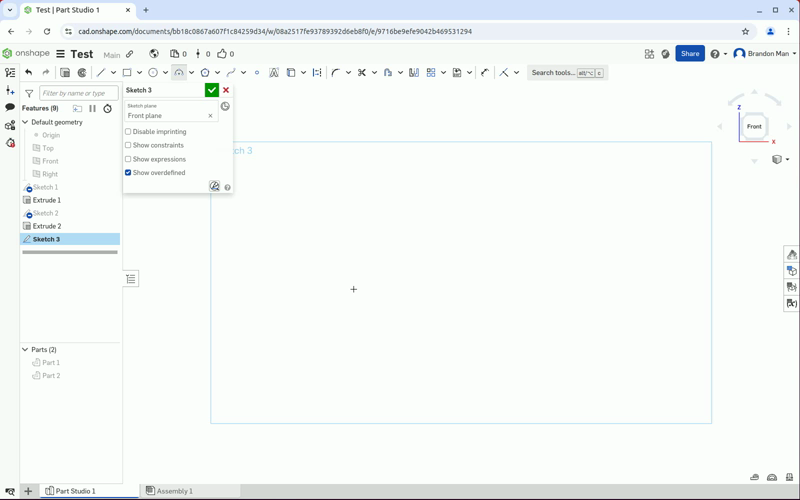
key_up(shift)
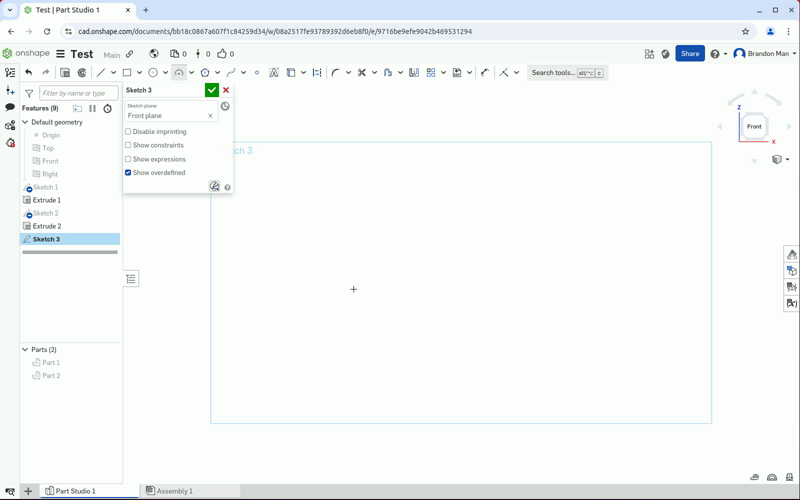
key_down(shift)
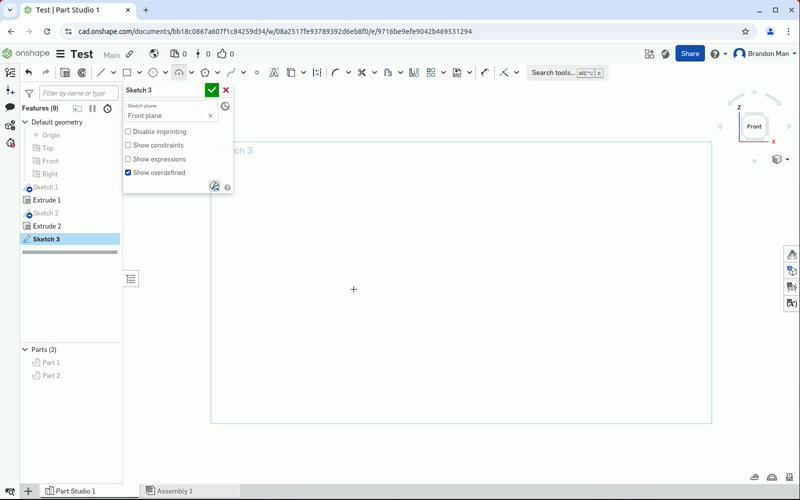
mouse_move(353, 277)
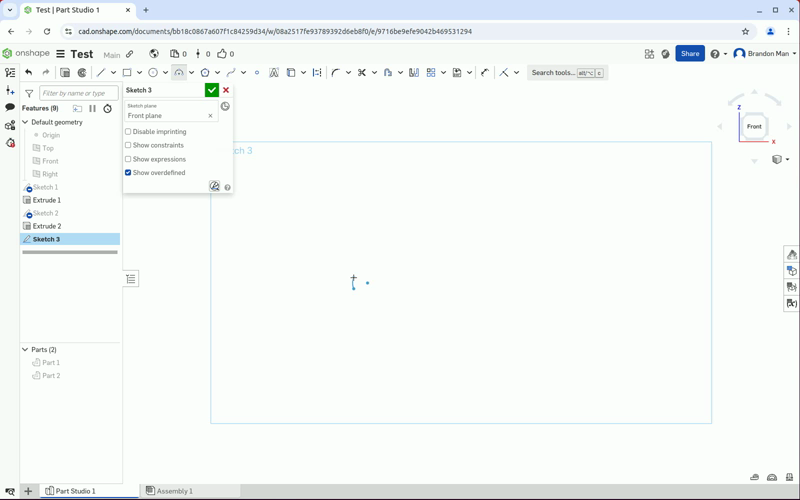
click(353, 277)
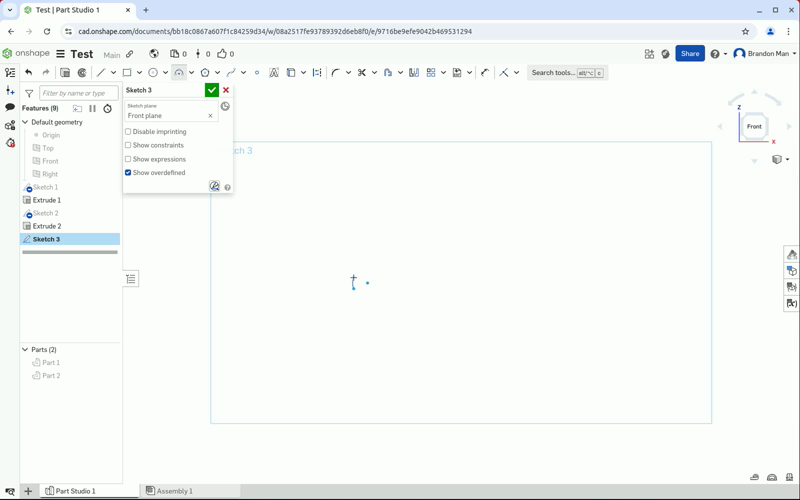
mouse_move(359, 282)
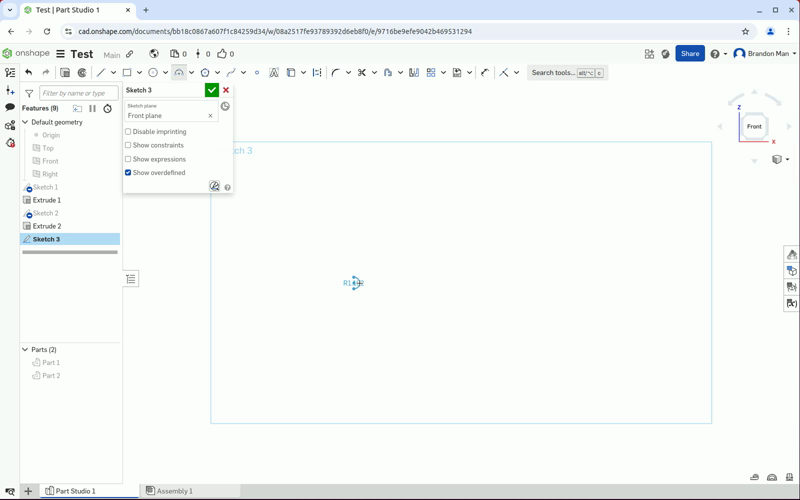
click(359, 282)
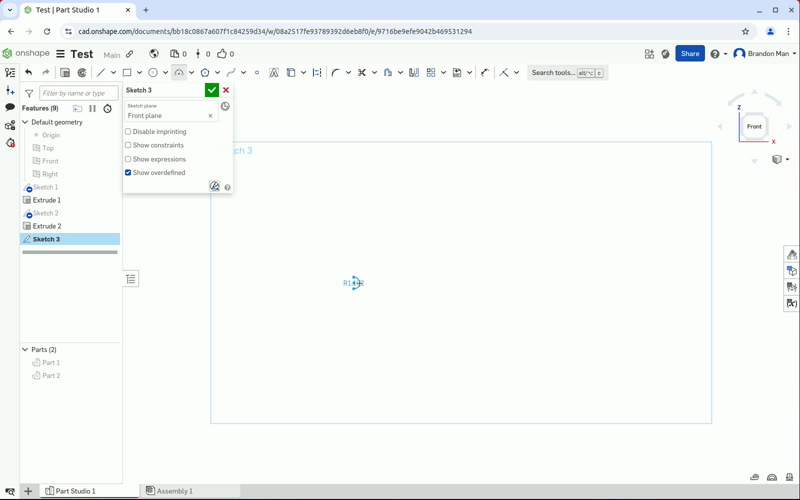
key_up(shift)
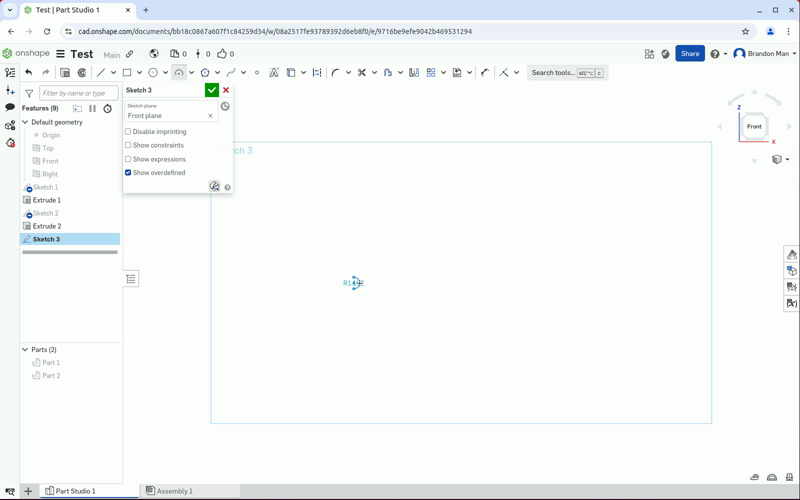
mouse_move(353, 277)
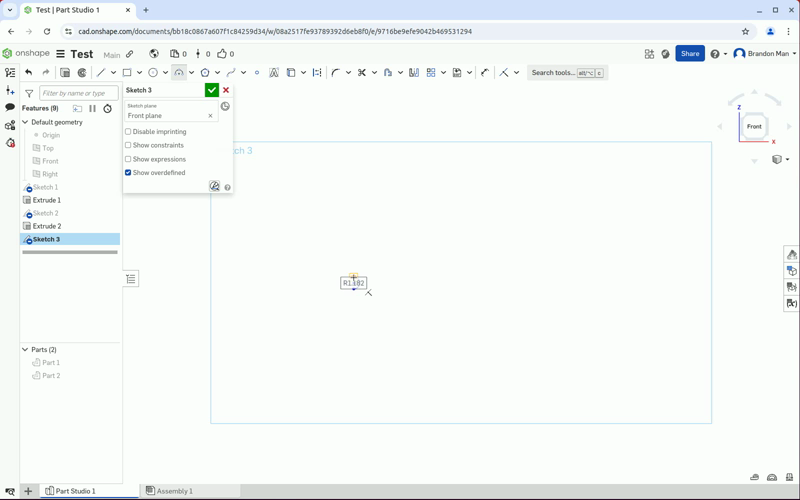
click(353, 277)
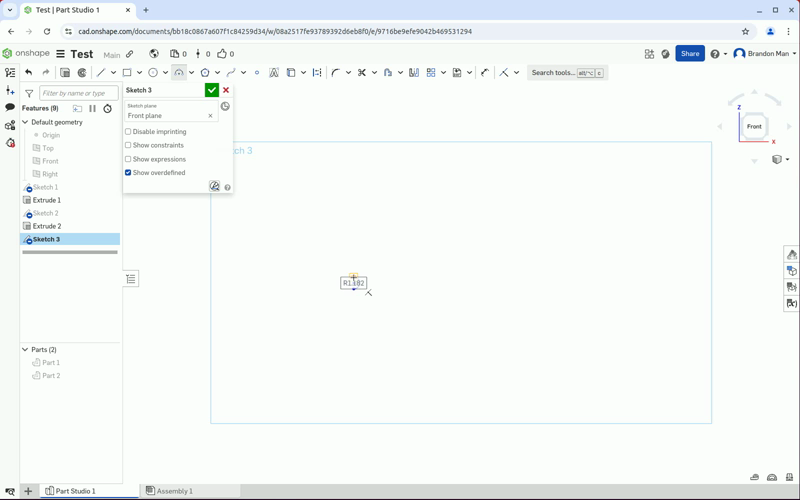
mouse_move(353, 288)
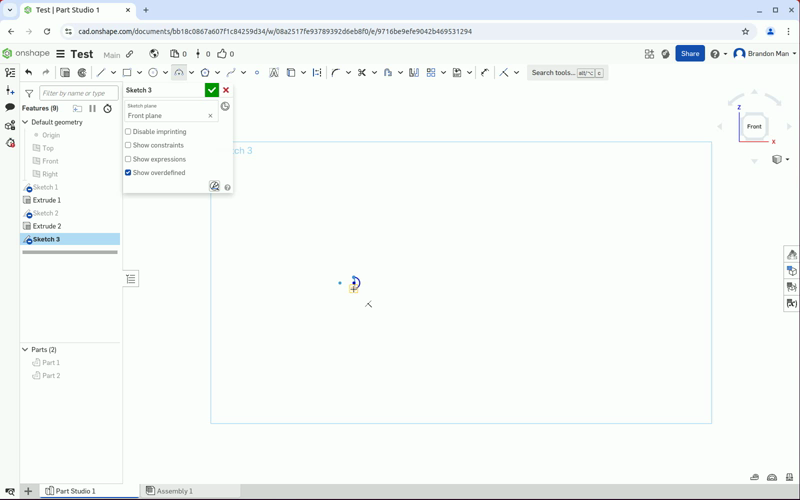
click(353, 288)
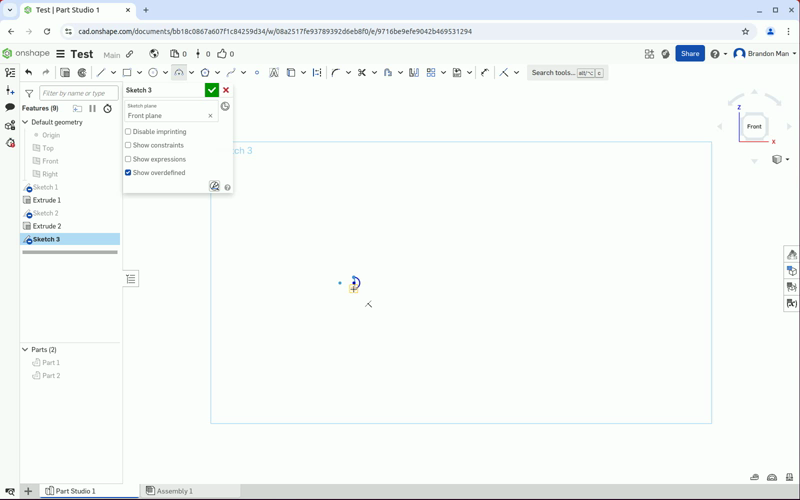
key_down(shift)
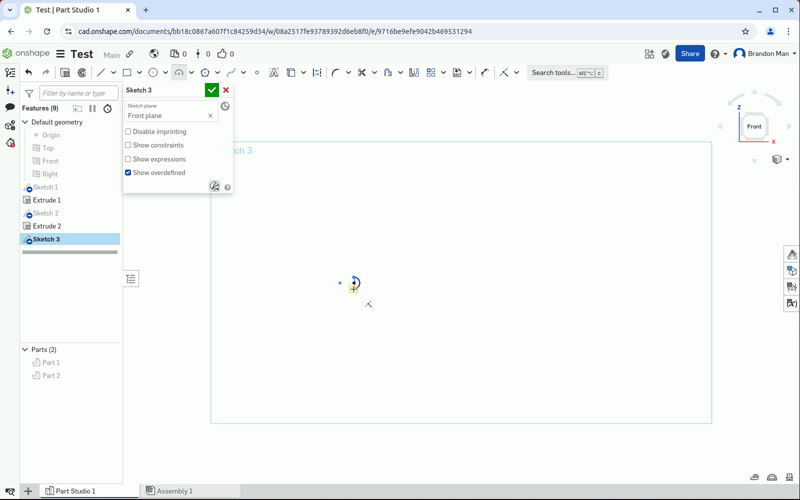
mouse_move(353, 282)
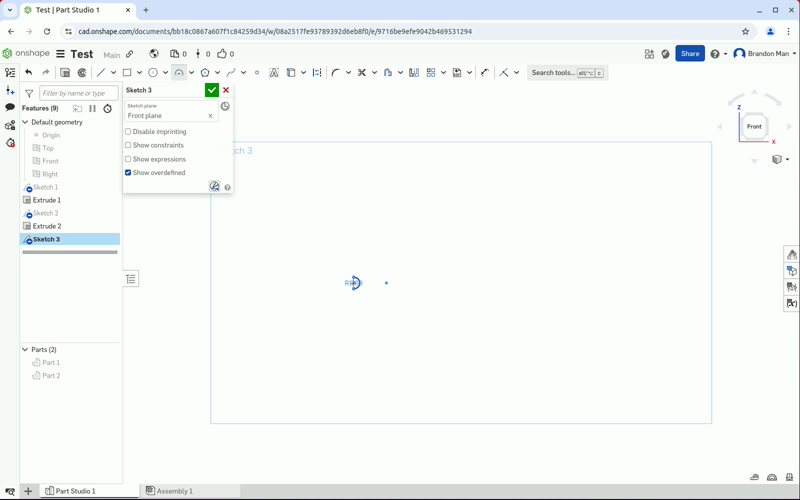
scroll(6)
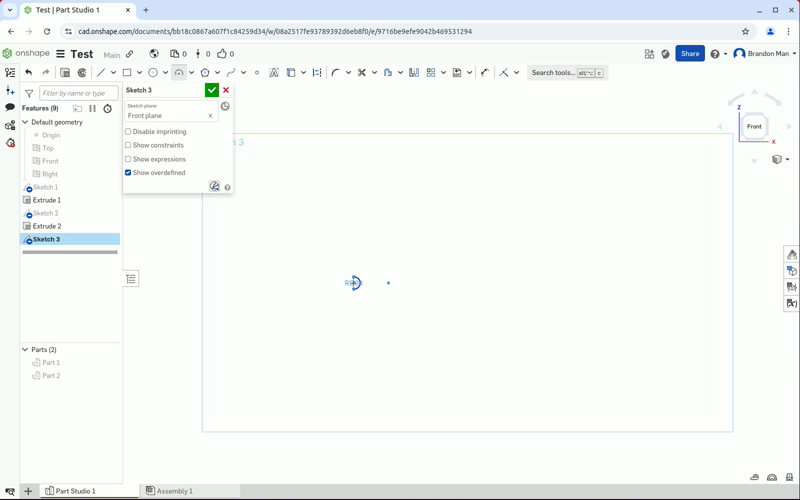
scroll(6)
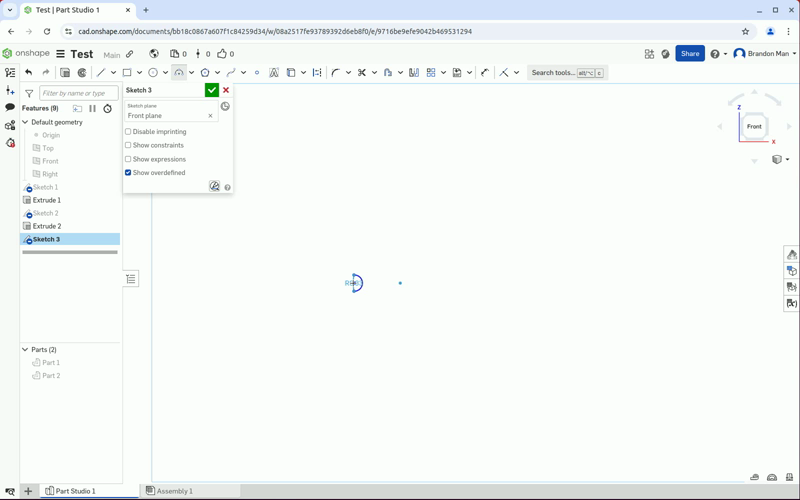
scroll(6)
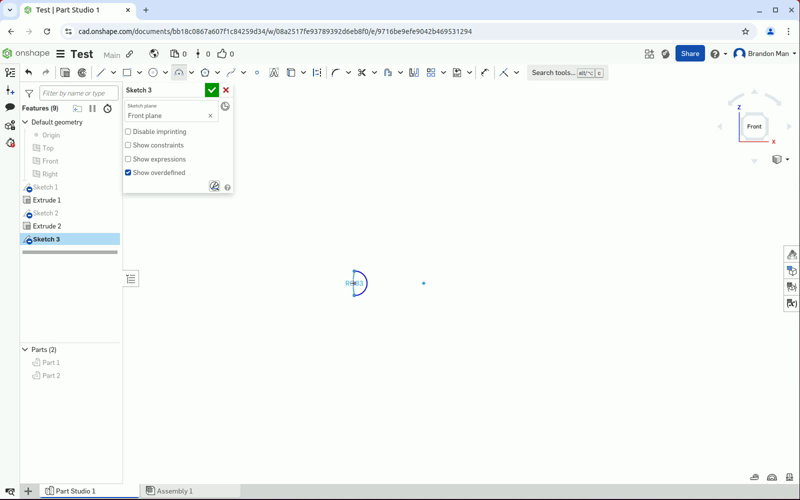
scroll(6)
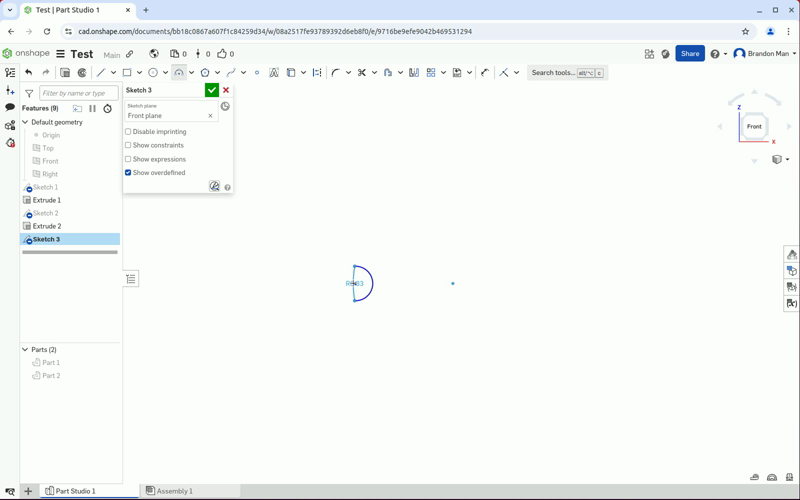
scroll(6)
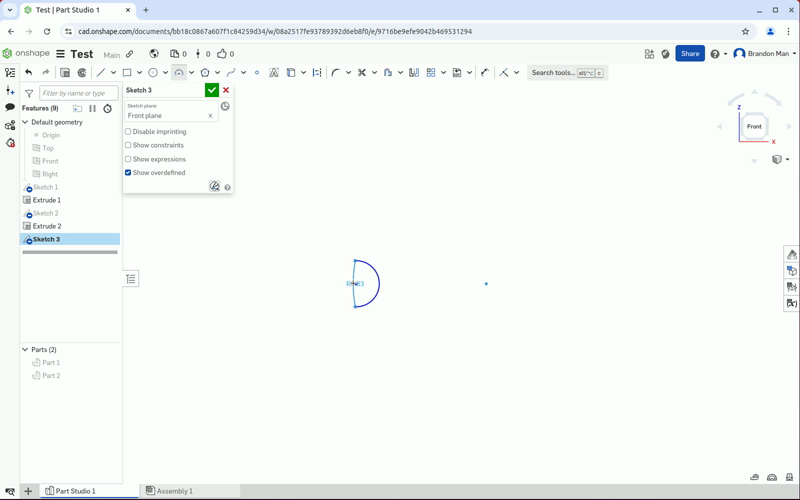
scroll(6)
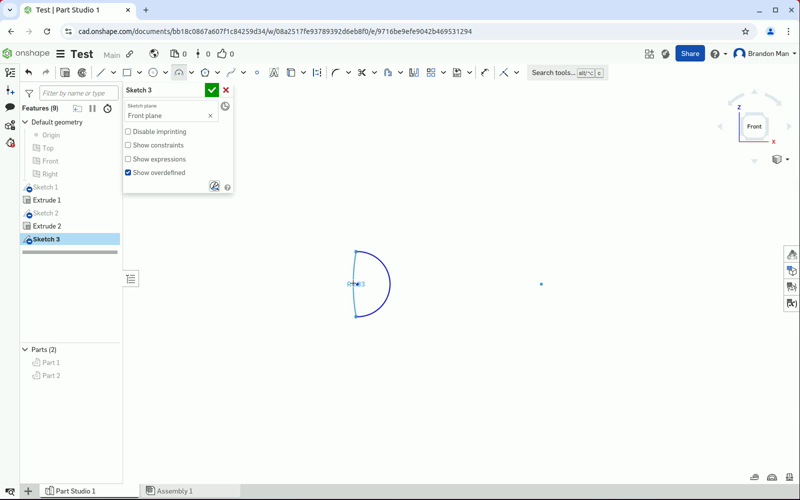
scroll(6)
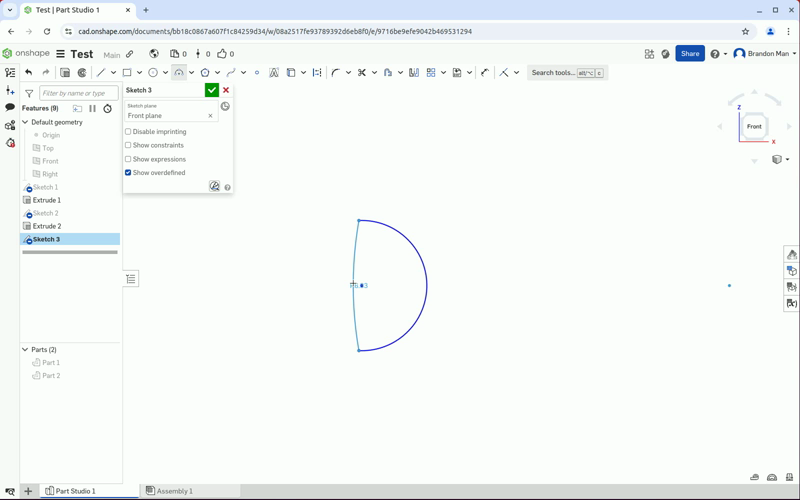
click(353, 282)
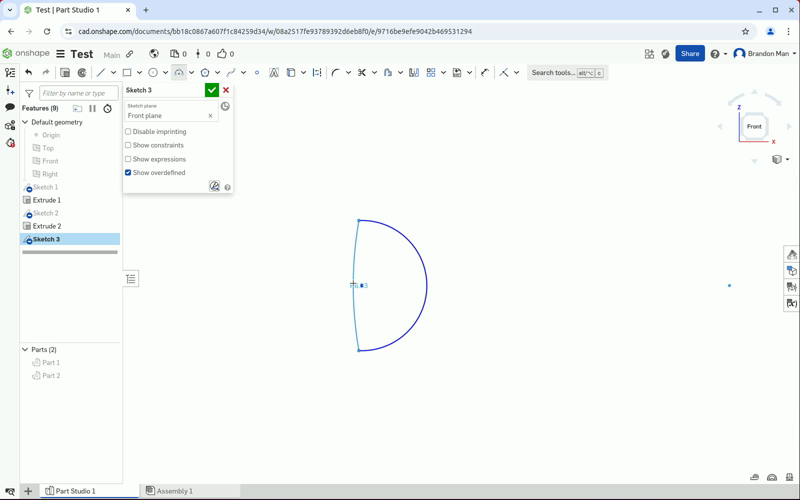
scroll(-6)
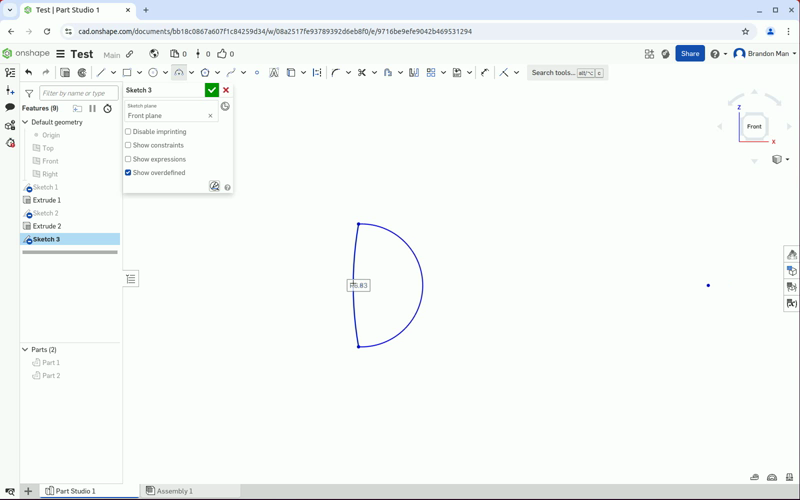
scroll(-6)
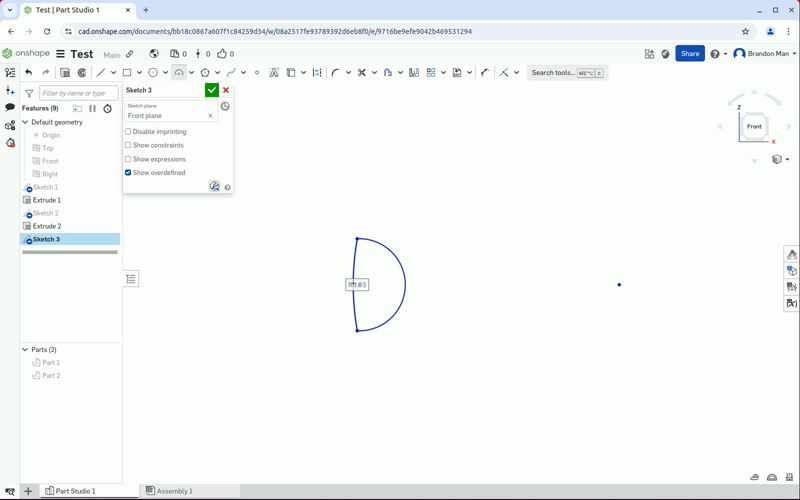
scroll(-6)
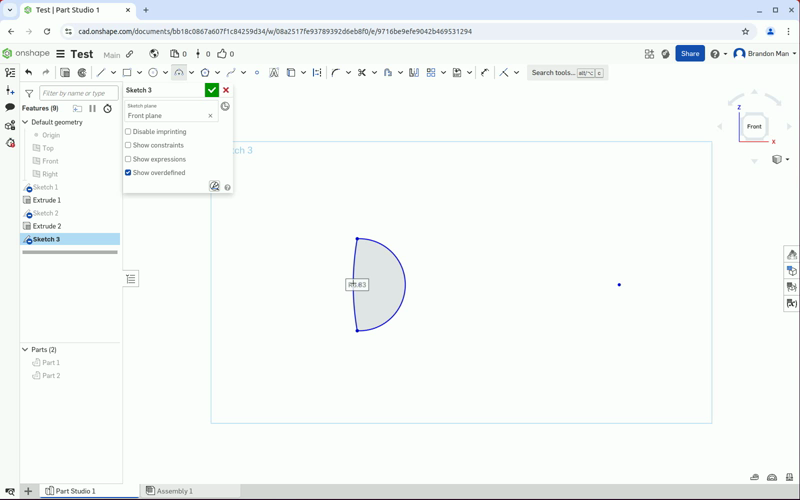
scroll(-6)
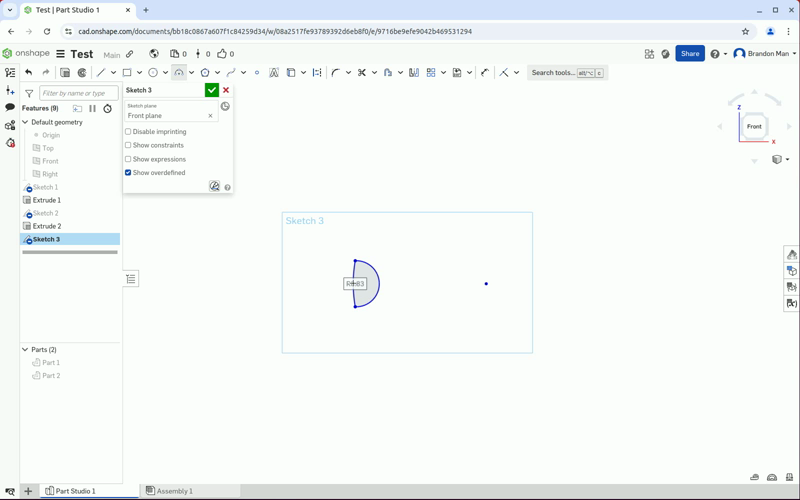
scroll(-6)
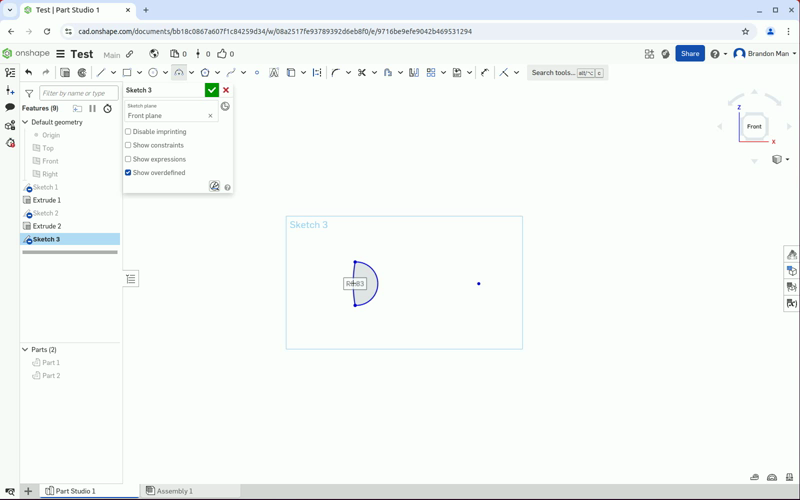
scroll(-6)
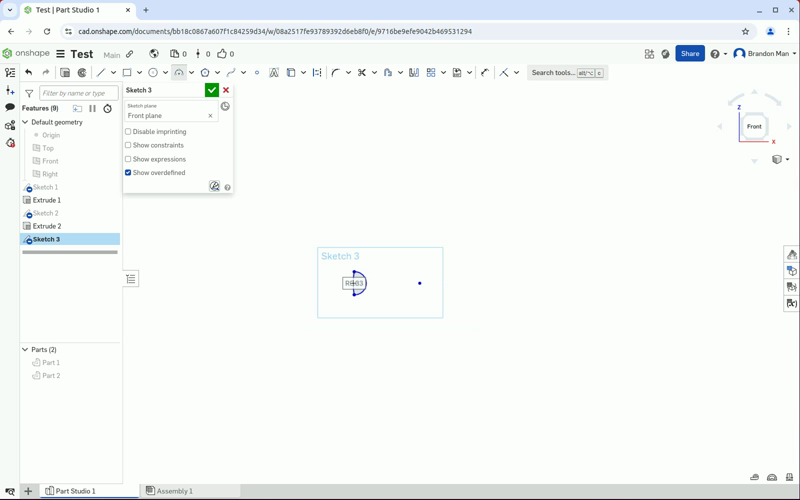
scroll(-6)
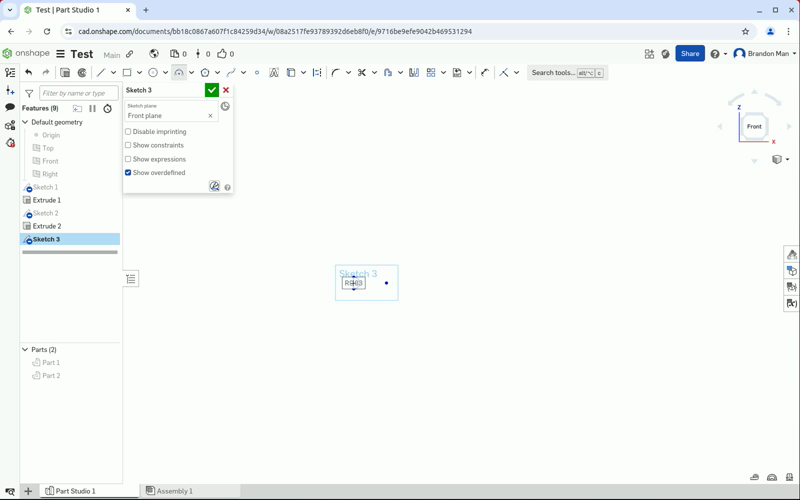
key_up(shift)
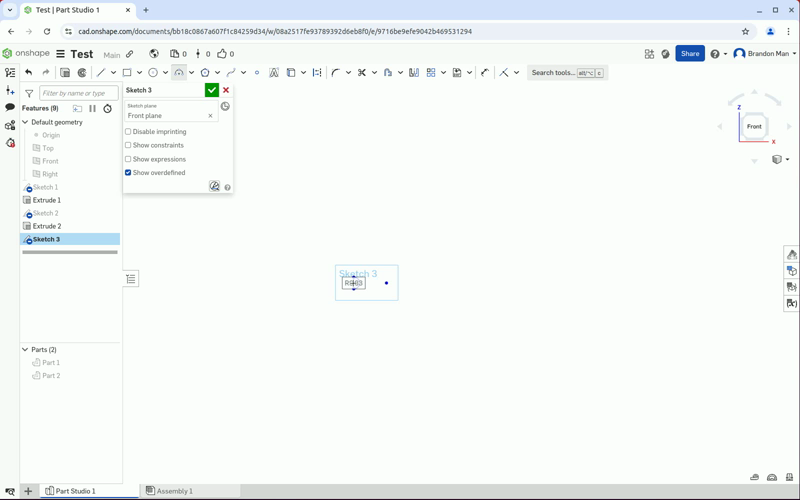
key(esc)
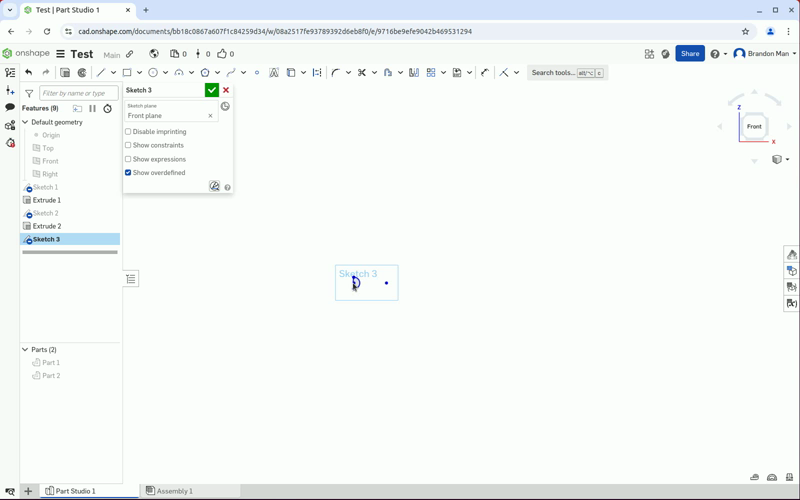
mouse_move(355, 283)
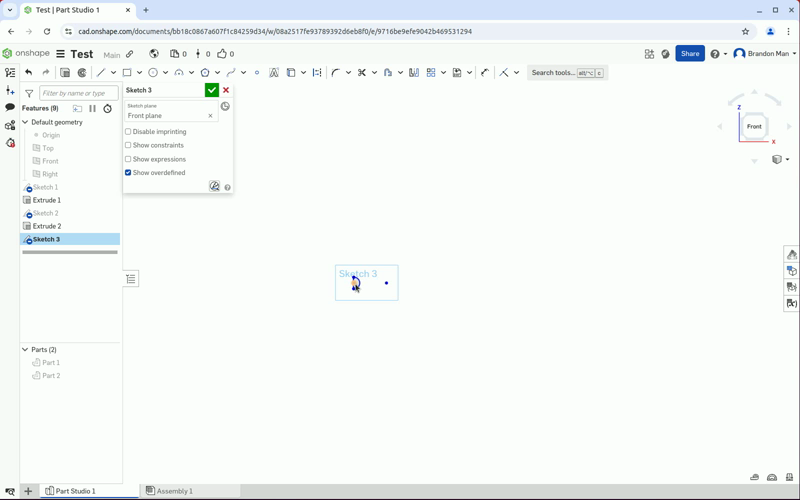
scroll(6)
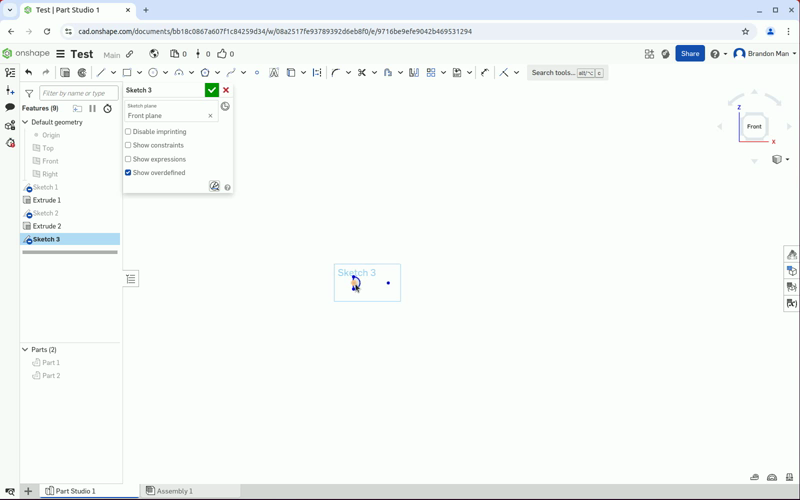
scroll(6)
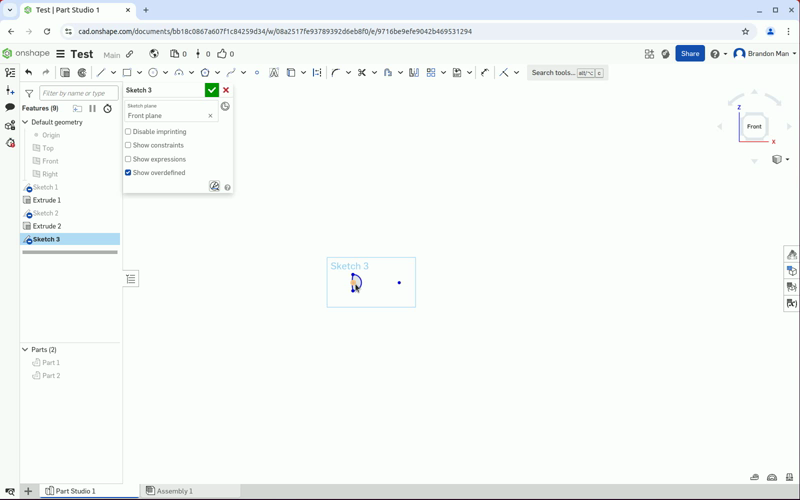
scroll(6)
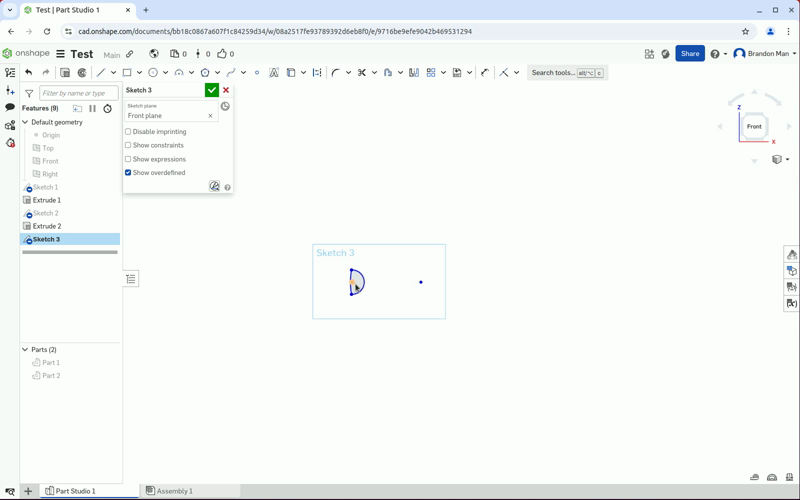
scroll(6)
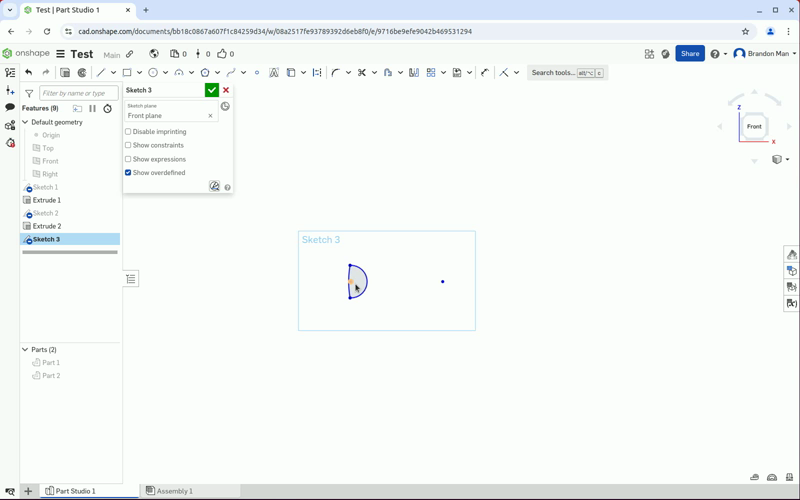
scroll(6)
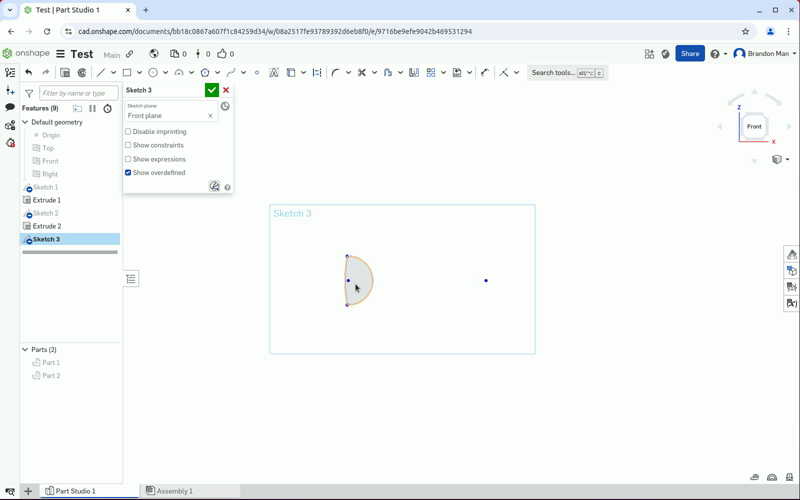
scroll(6)
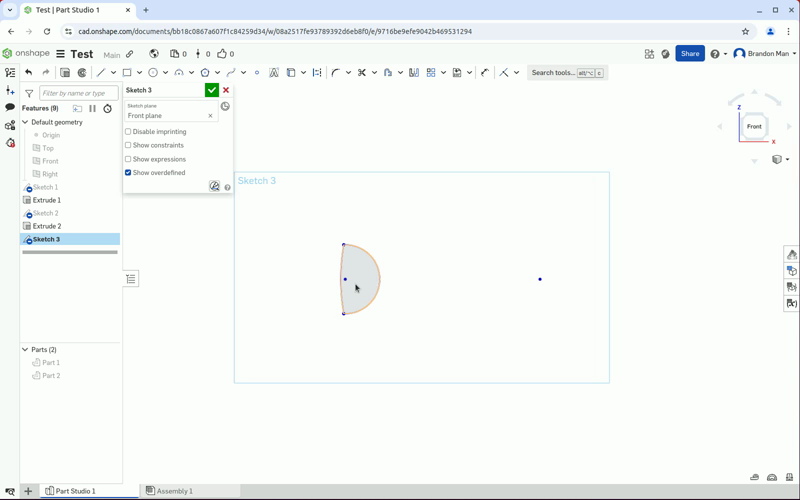
scroll(6)
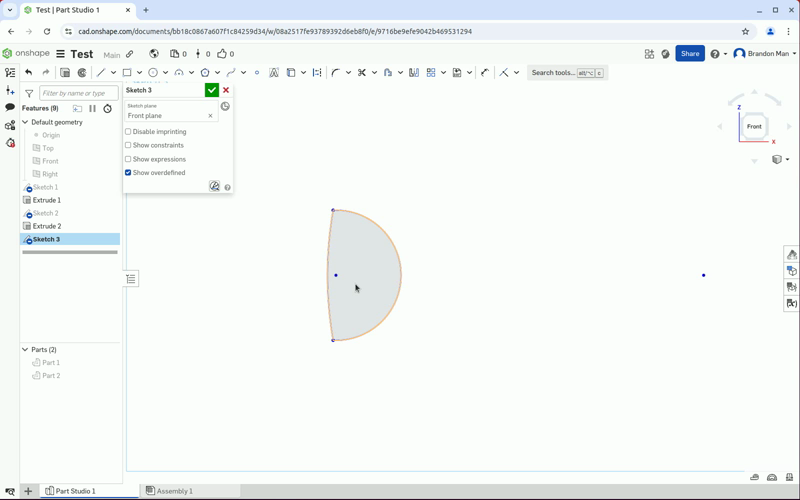
click(355, 283)
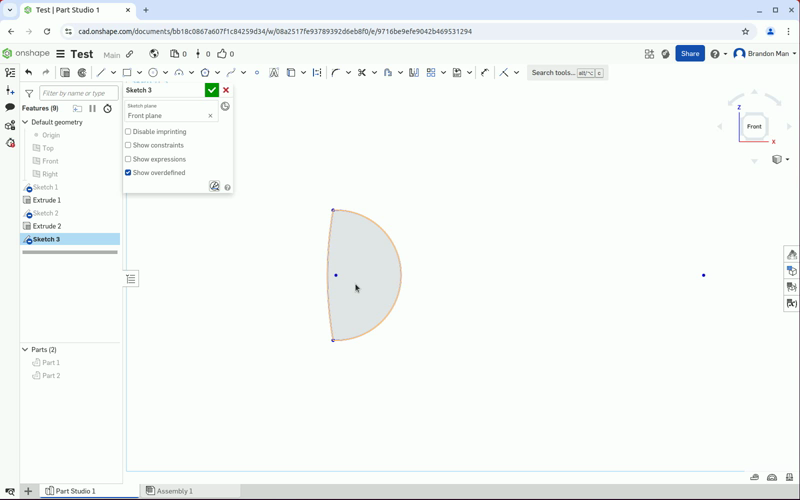
scroll(-6)
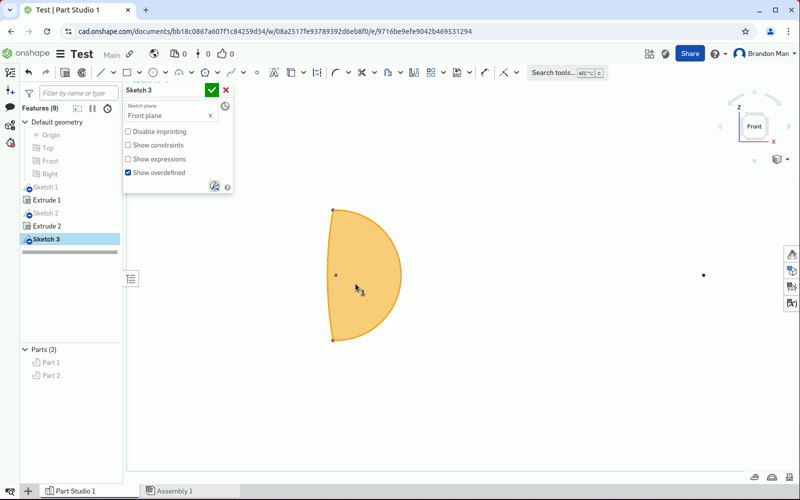
scroll(-6)
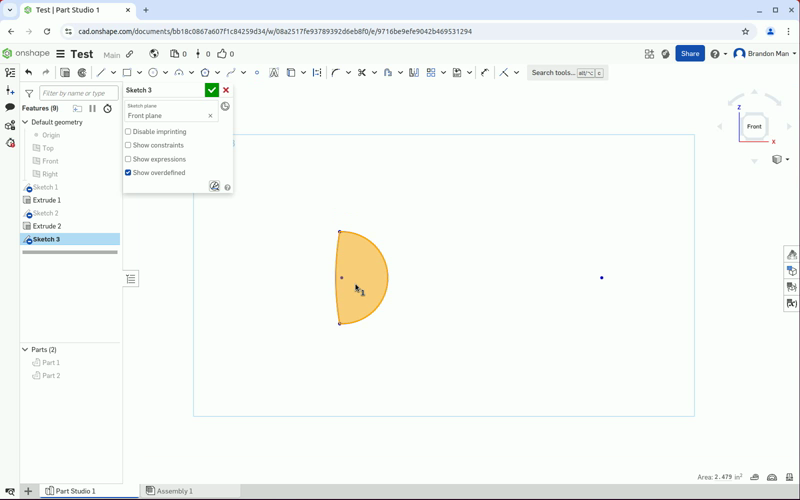
scroll(-6)
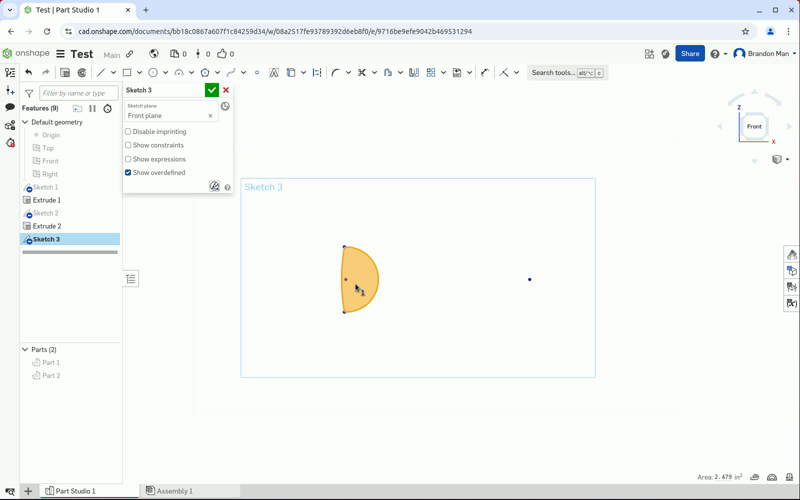
scroll(-6)
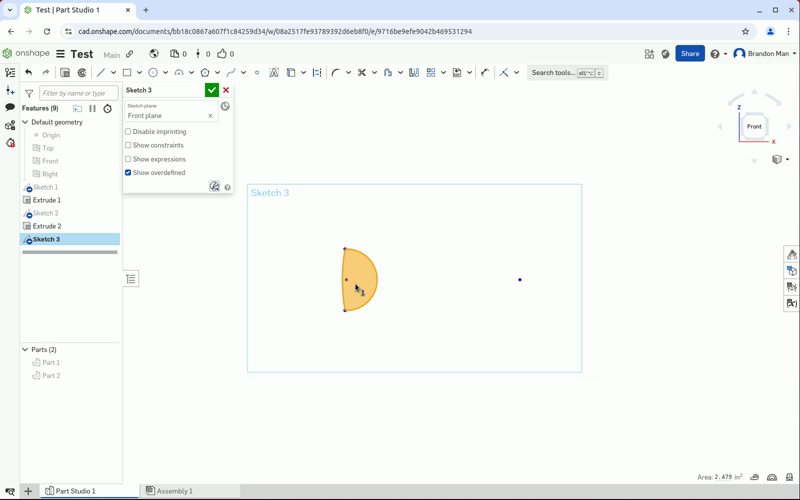
scroll(-6)
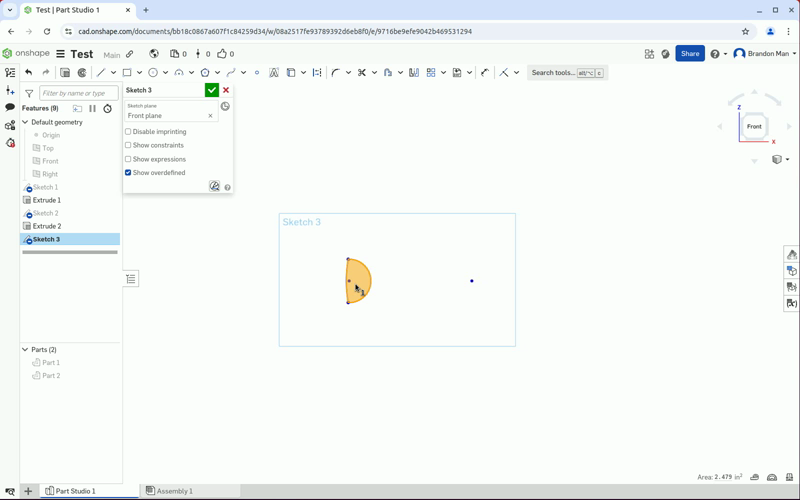
scroll(-6)
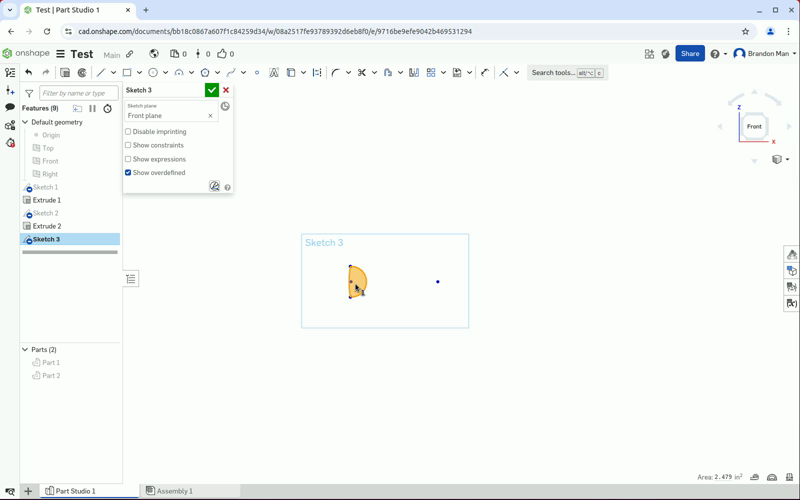
scroll(-6)
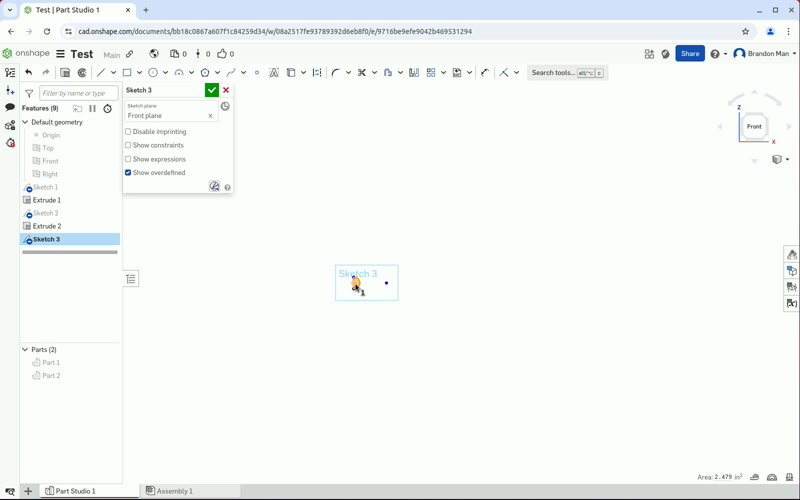
mouse_move(73, 352)
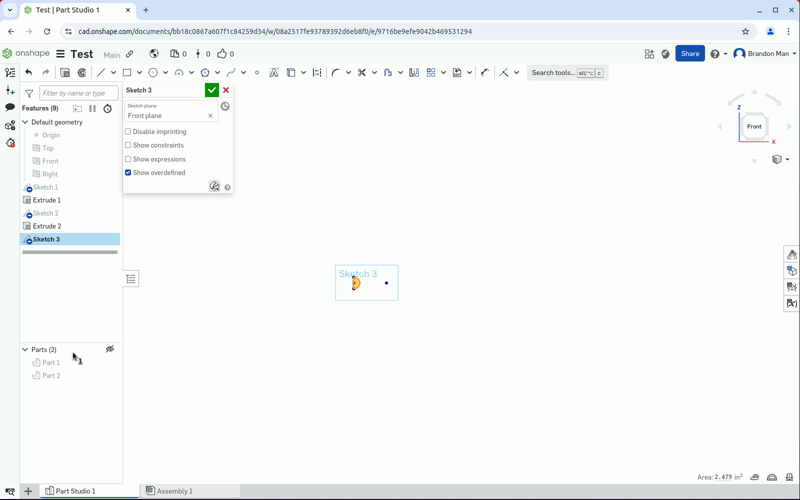
key(shift+y)
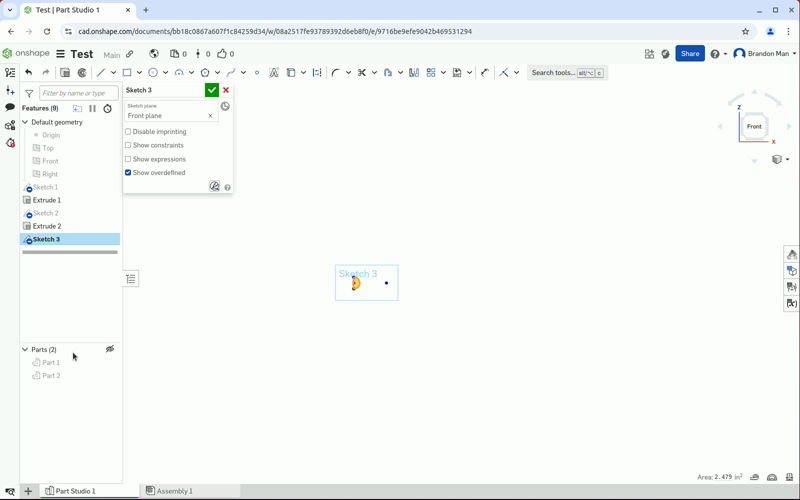
key(shift+e)
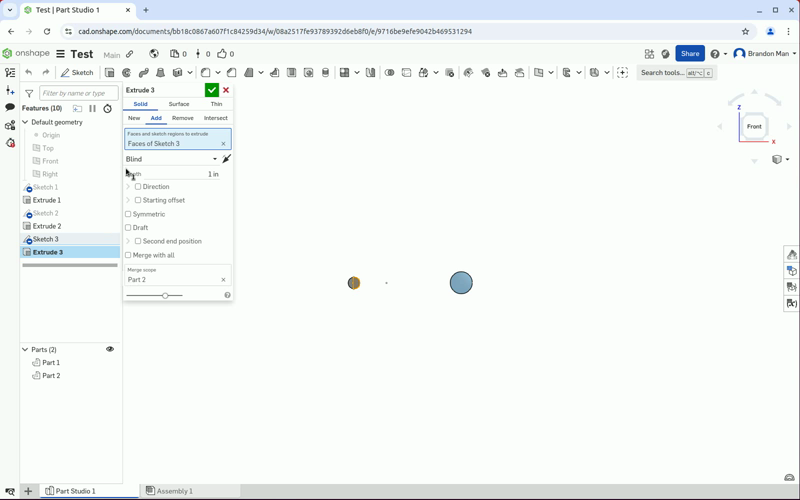
mouse_move(143, 106)
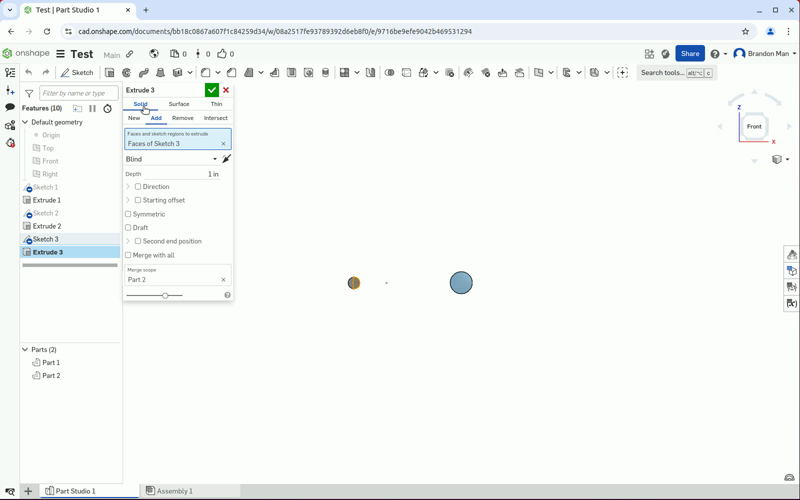
click(143, 106)
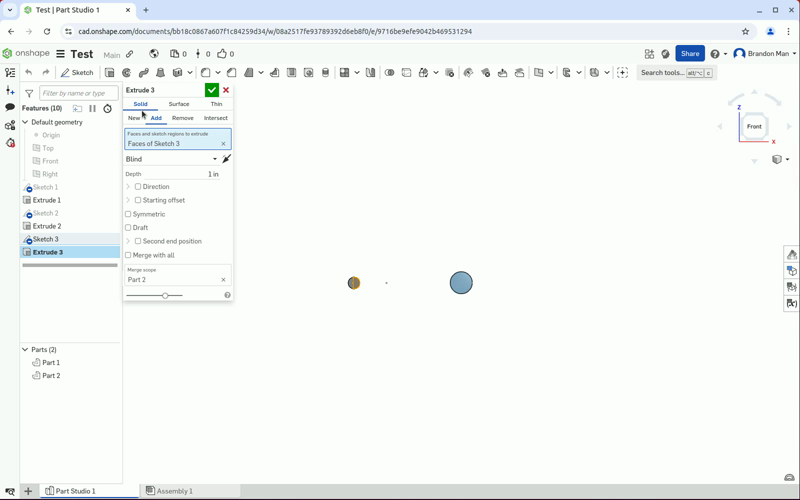
mouse_move(137, 120)
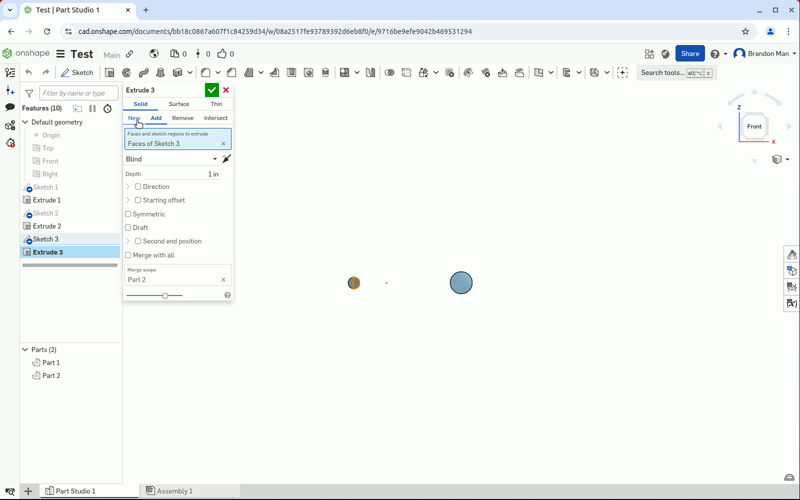
click(137, 120)
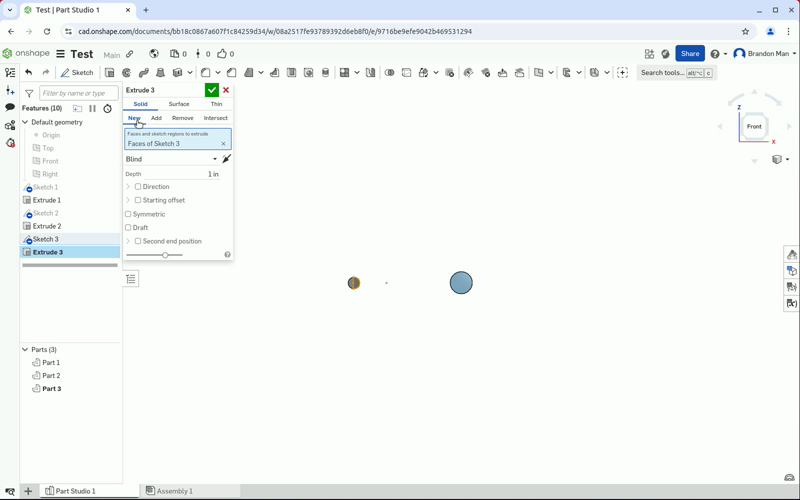
key(tab, 4)
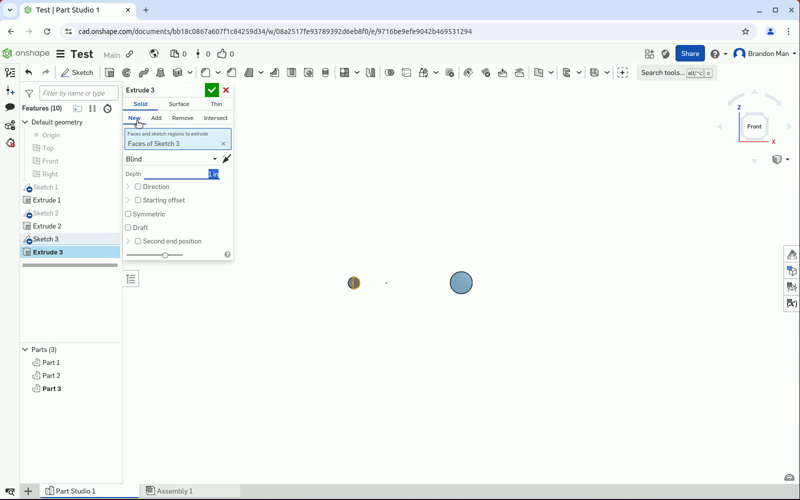
text(35.144)
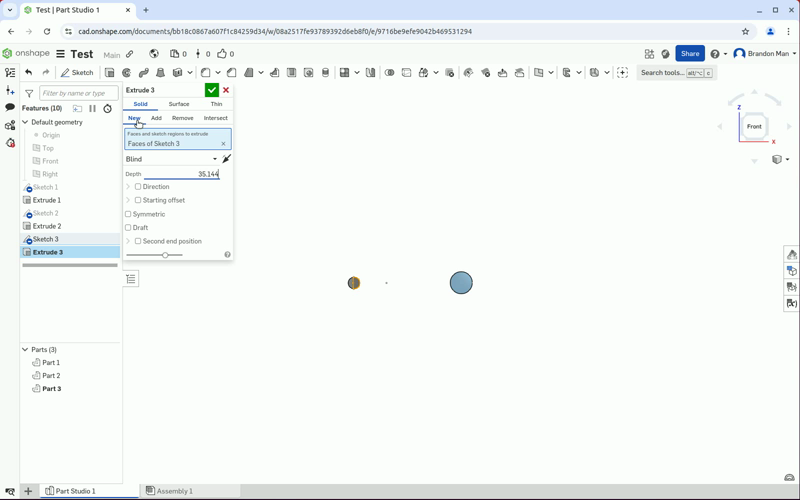
key(tab, 3)
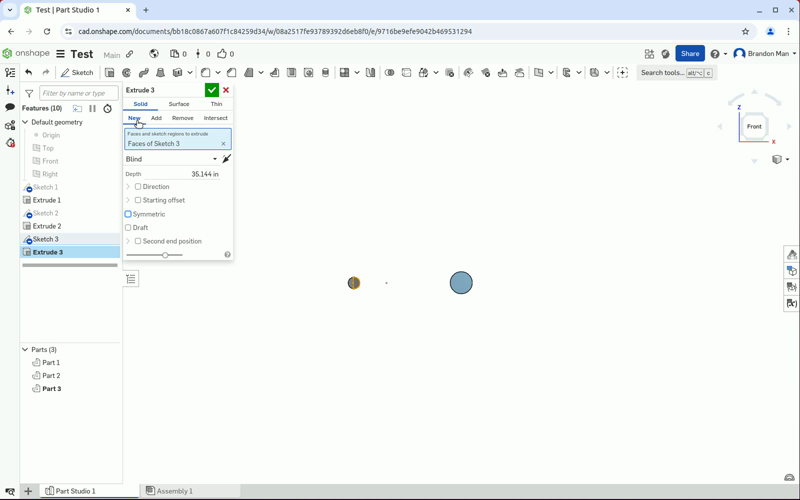
key(space)
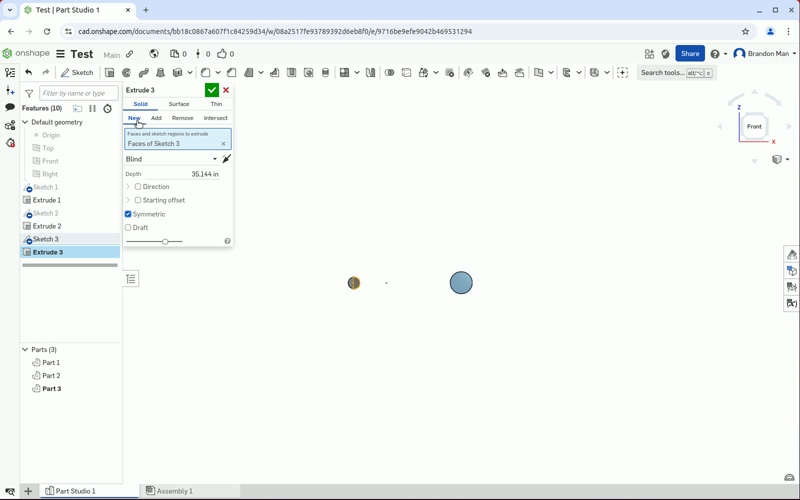
key(enter)
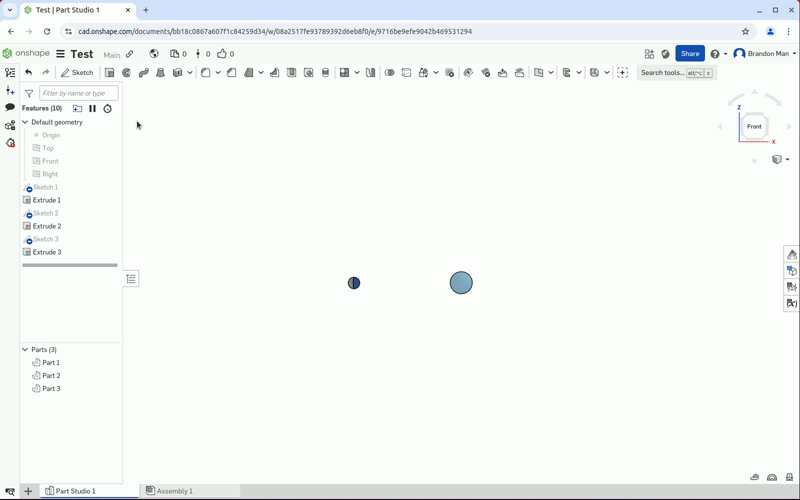
key(shift+h)
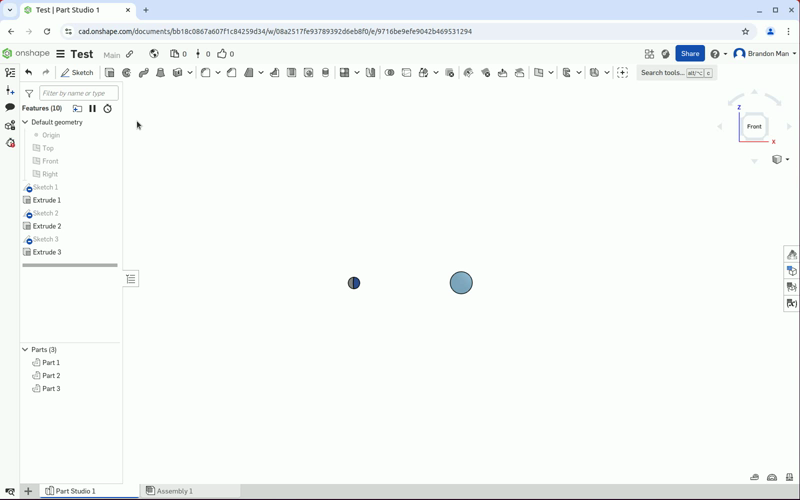
key(shift+h)
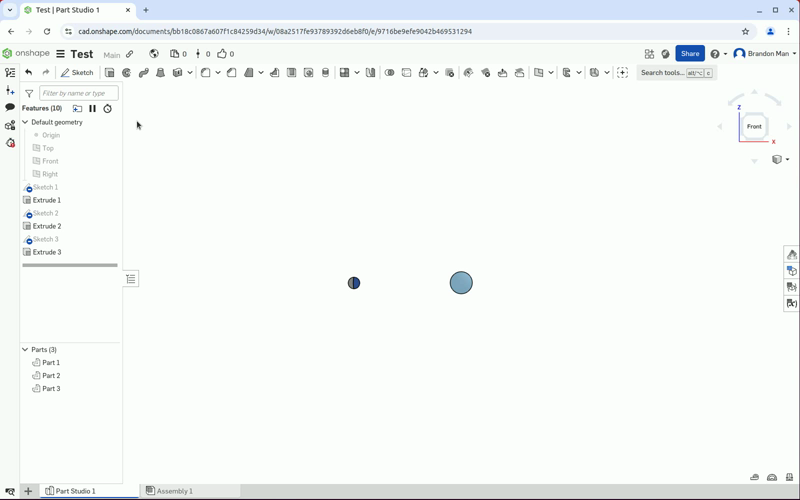
mouse_move(73, 189)
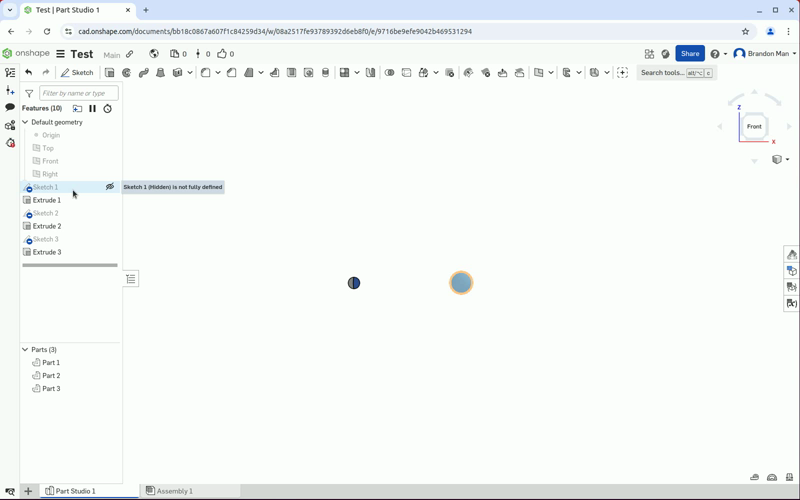
click(73, 189)
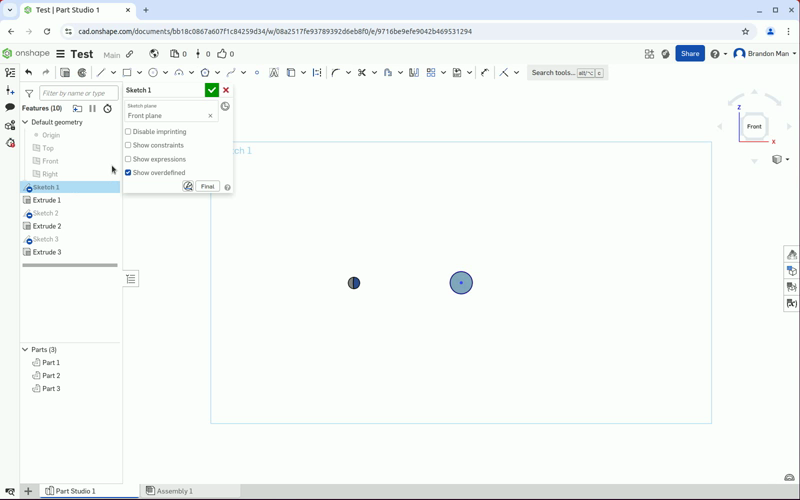
mouse_move(229, 92)
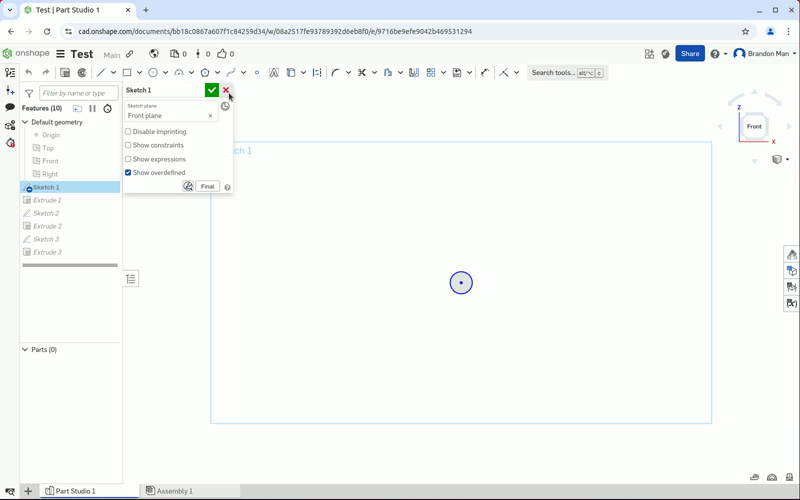
click(229, 92)
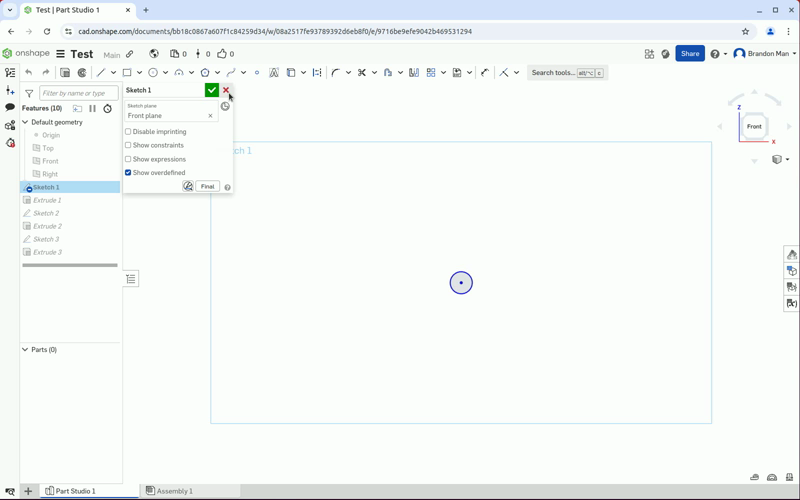
key(shift+s)
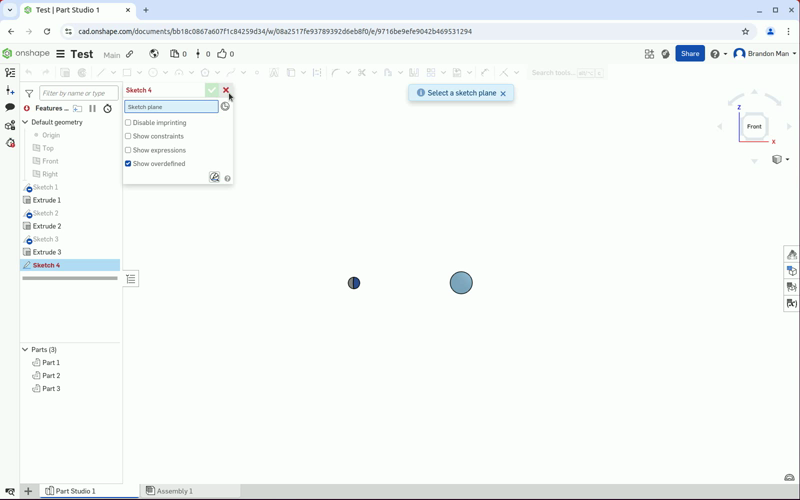
mouse_move(73, 163)
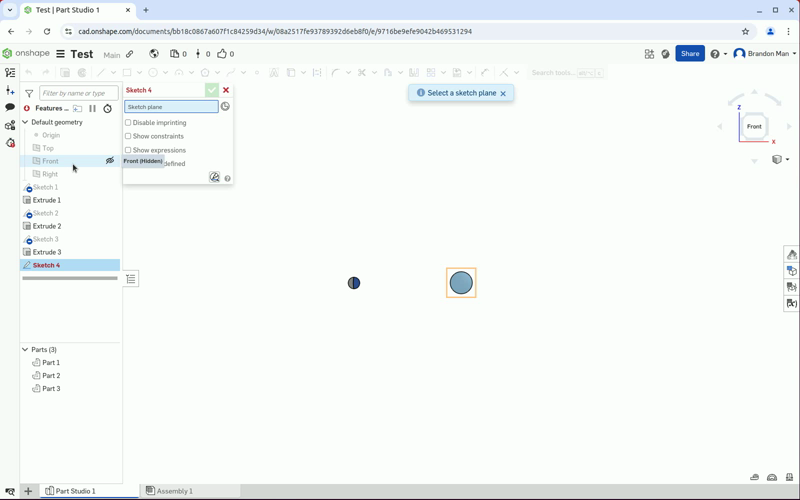
click(73, 163)
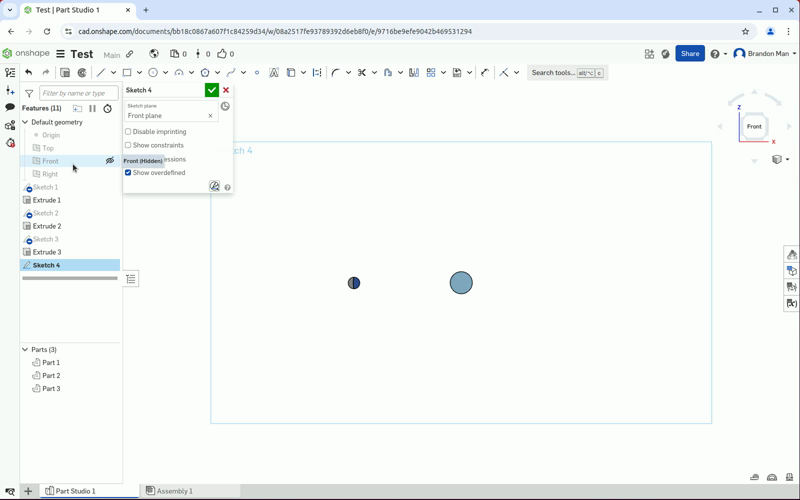
mouse_move(73, 352)
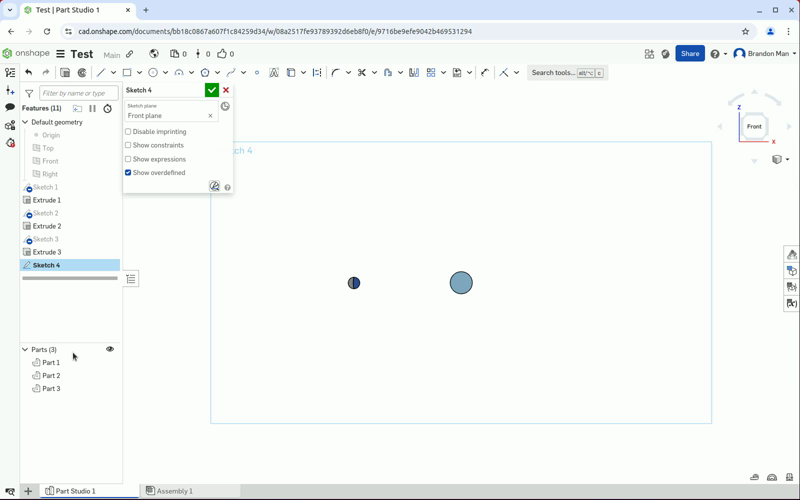
key(y)
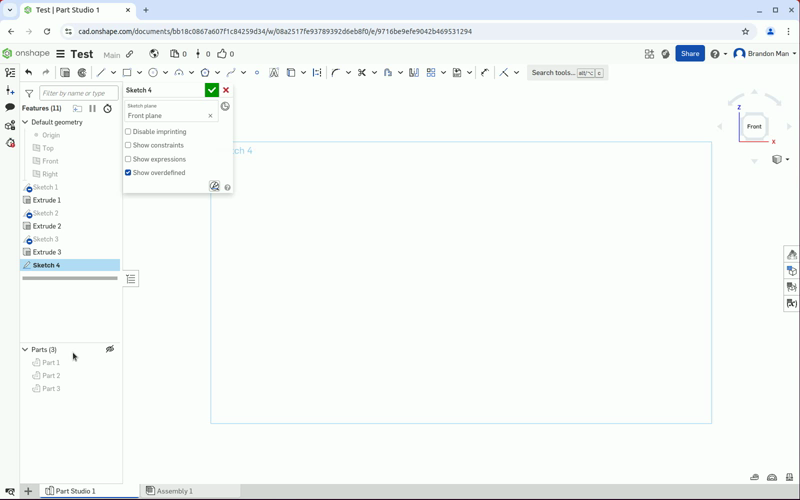
key(l)
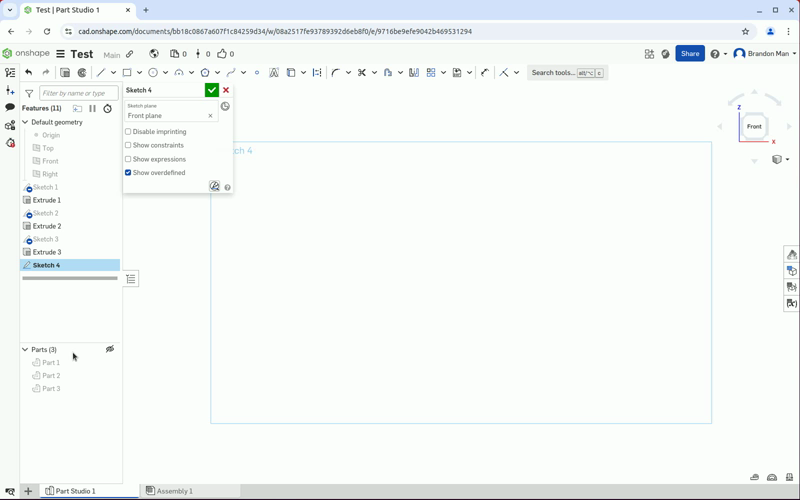
key_down(shift)
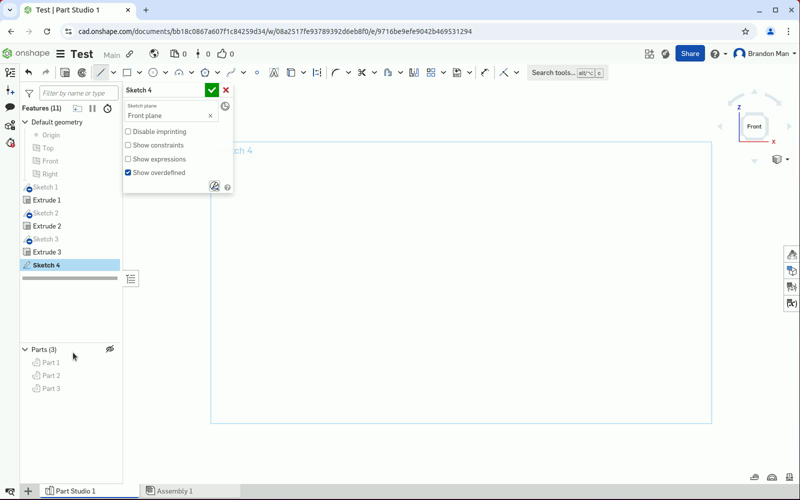
mouse_move(460, 176)
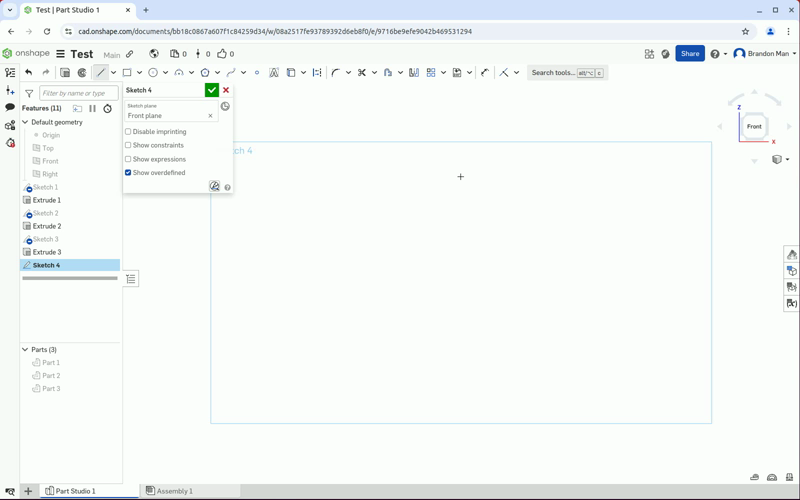
click(460, 176)
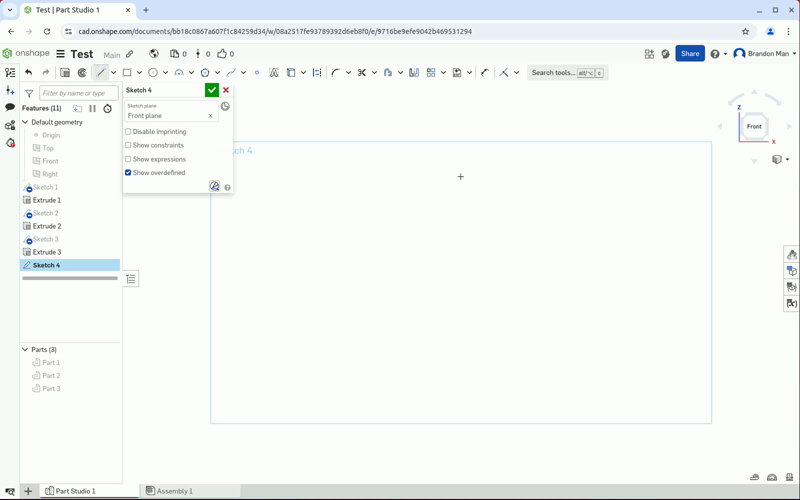
key_up(shift)
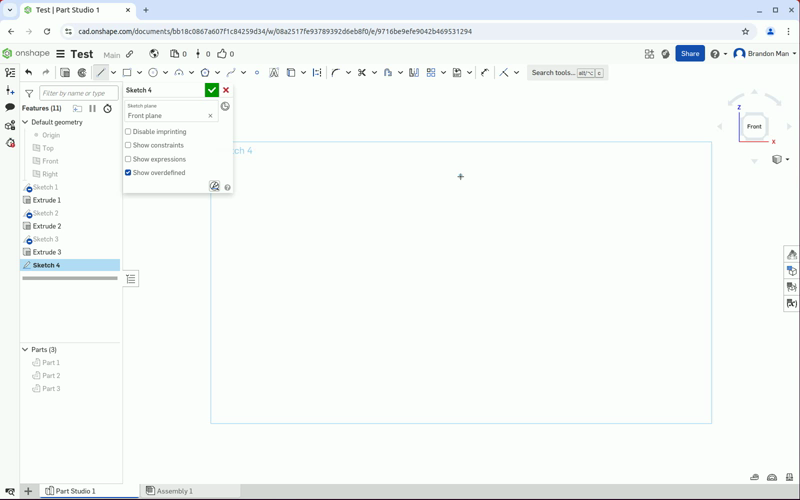
key_down(shift)
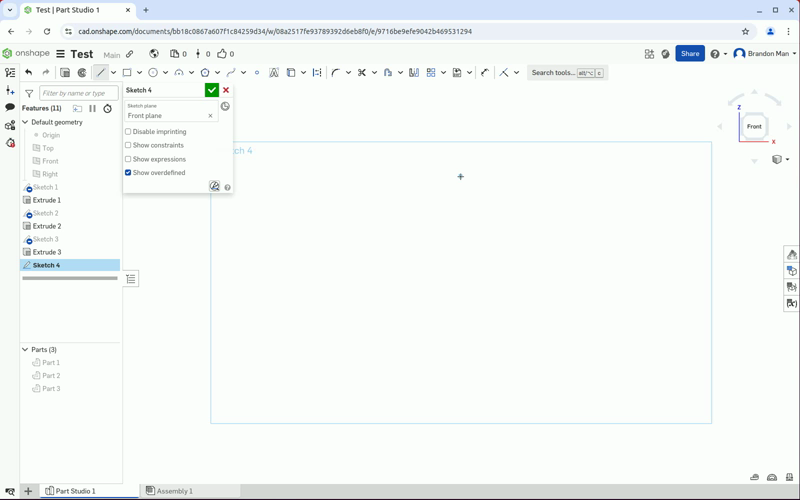
mouse_move(490, 176)
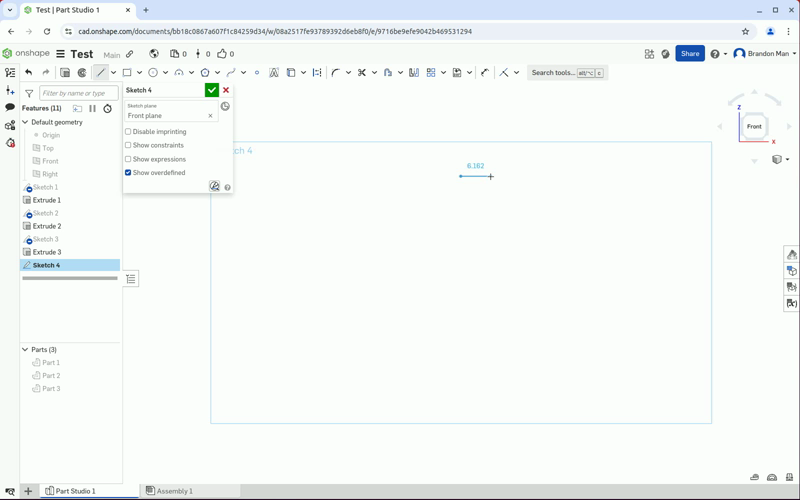
mouse_move(472, 176)
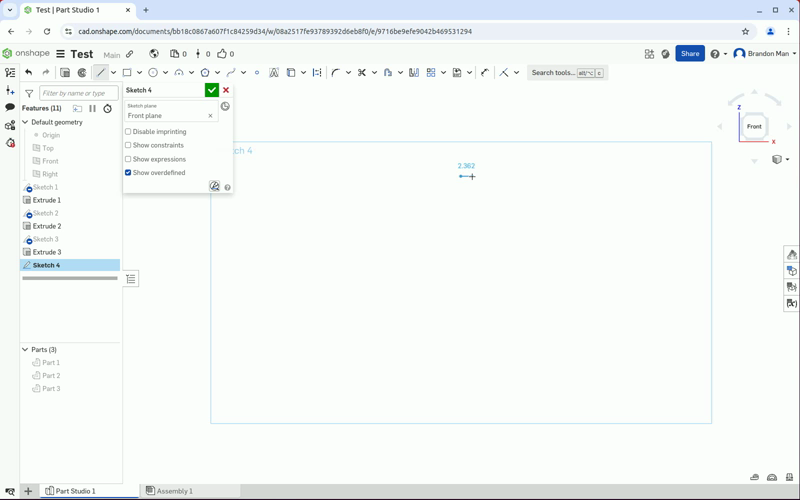
click(472, 176)
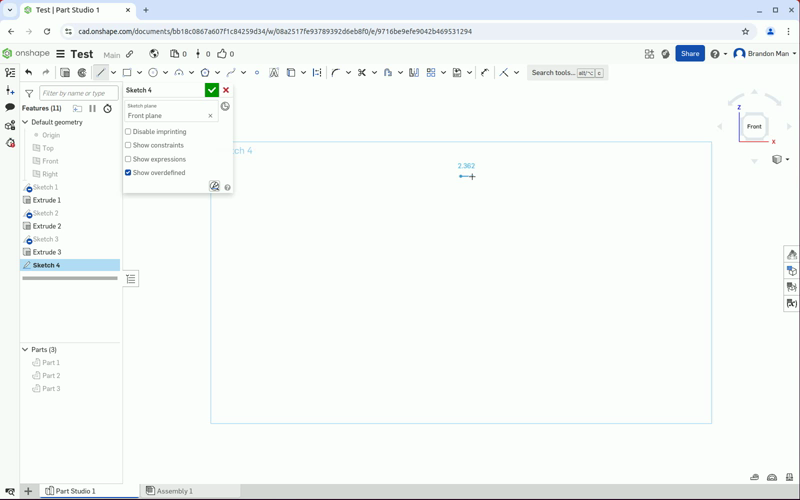
key_up(shift)
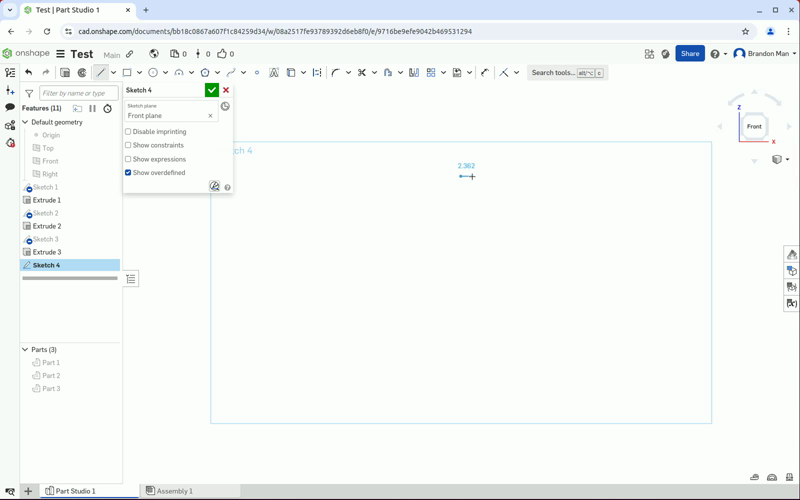
key_down(shift)
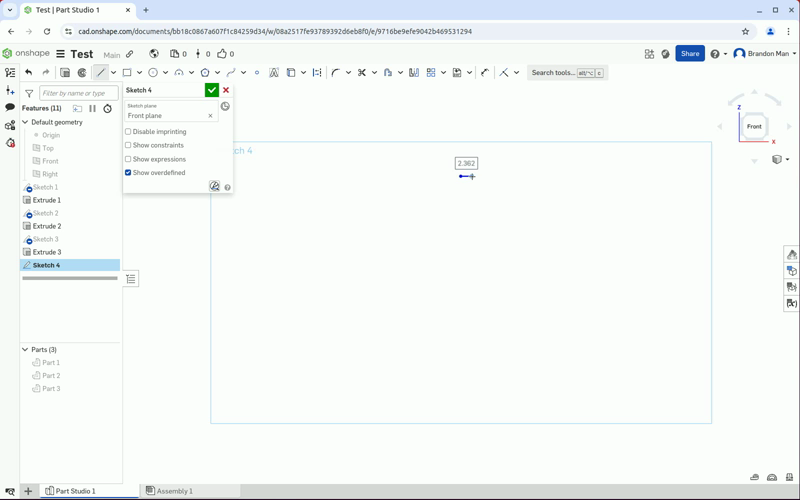
mouse_move(502, 176)
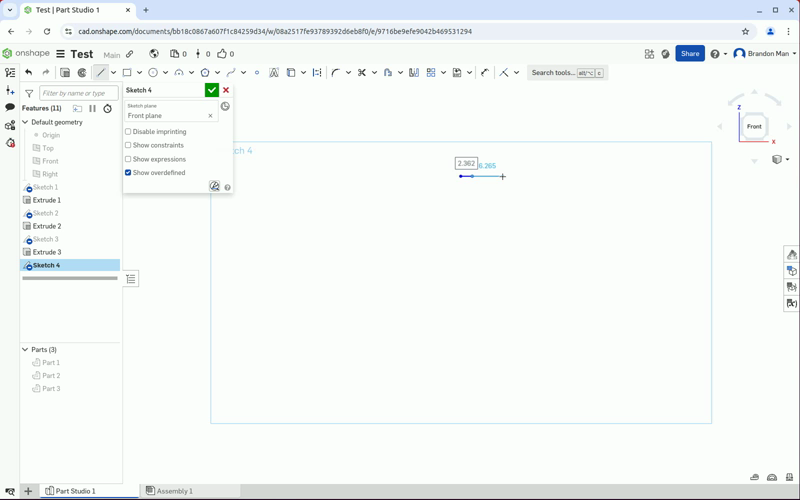
mouse_move(472, 177)
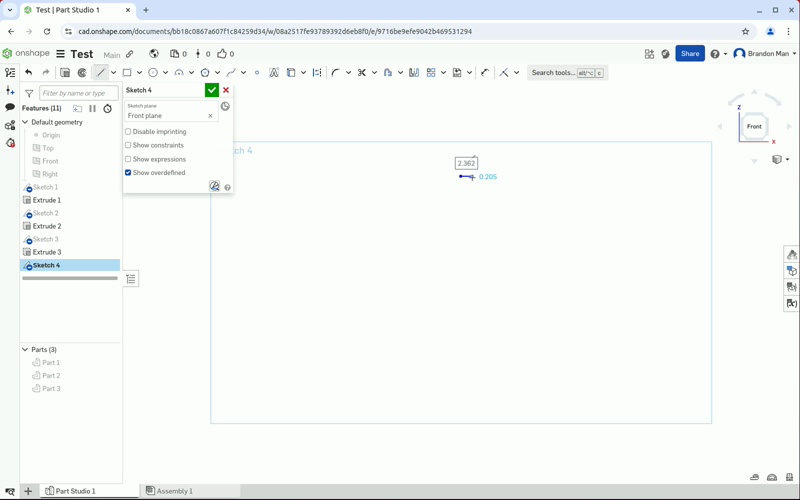
scroll(6)
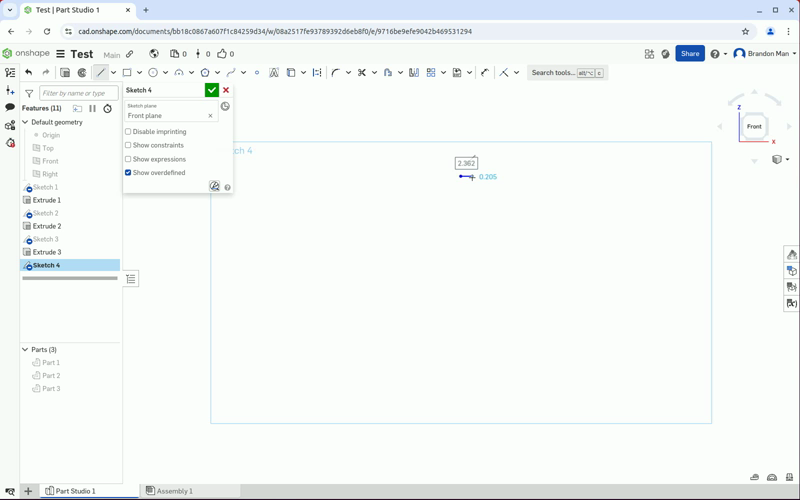
scroll(6)
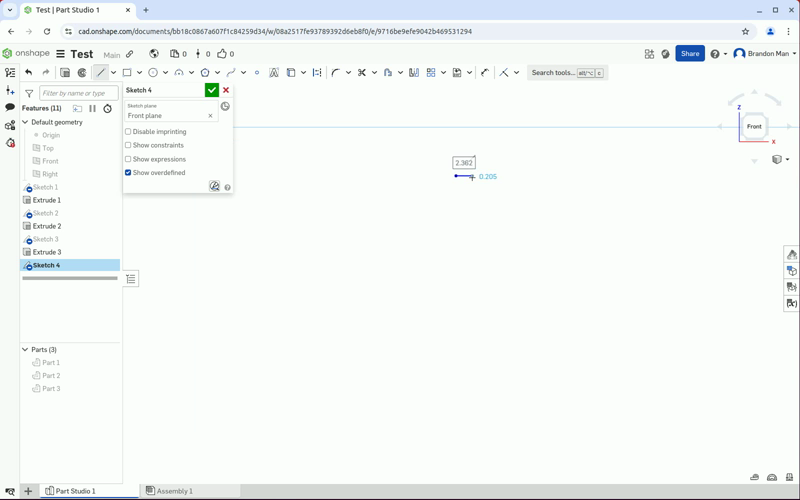
scroll(6)
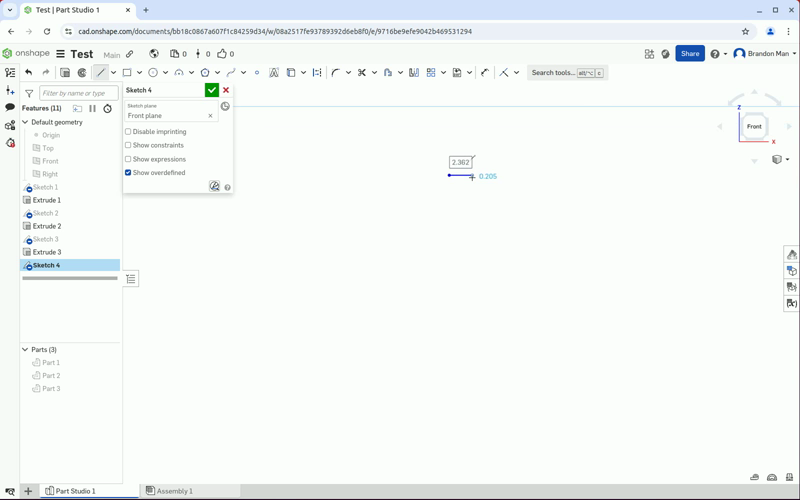
scroll(6)
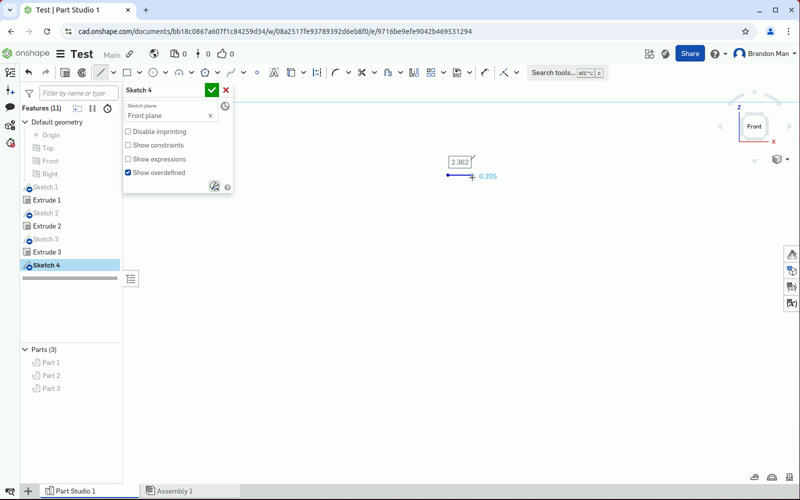
scroll(6)
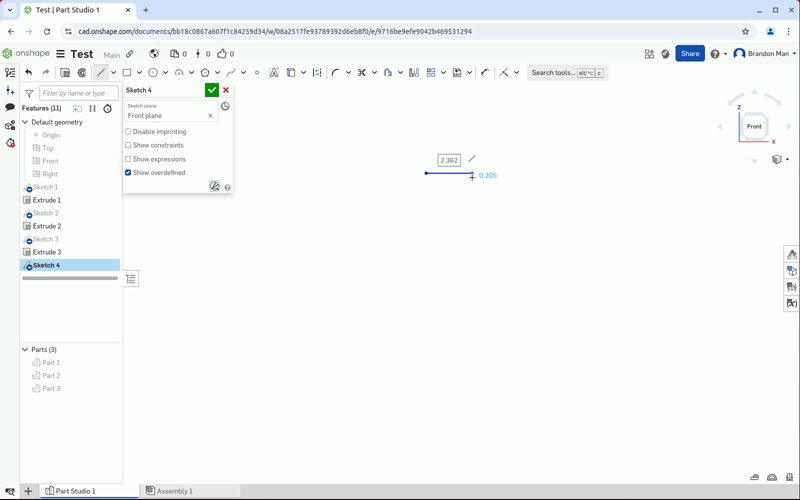
scroll(6)
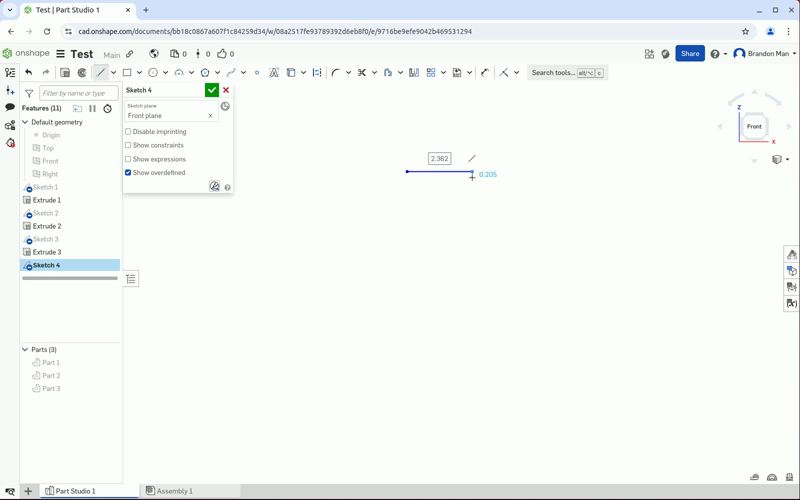
scroll(6)
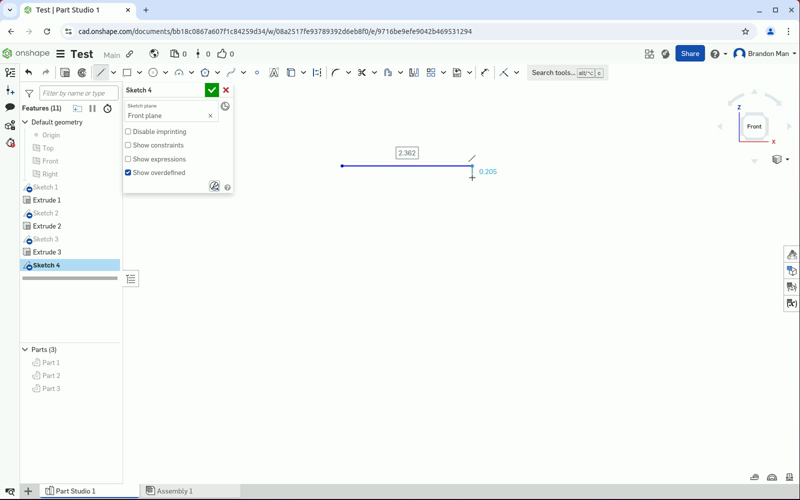
click(472, 177)
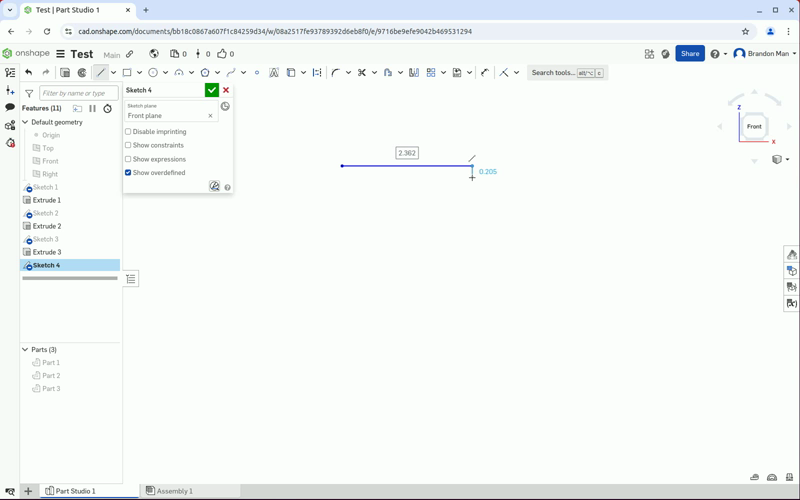
scroll(-6)
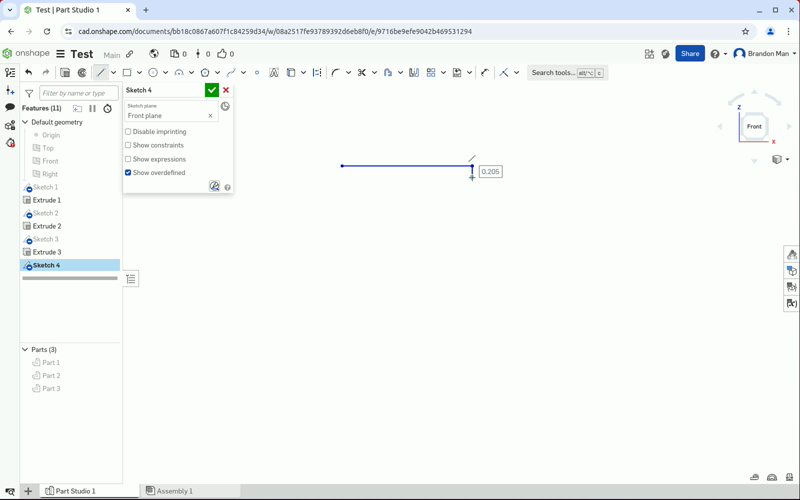
scroll(-6)
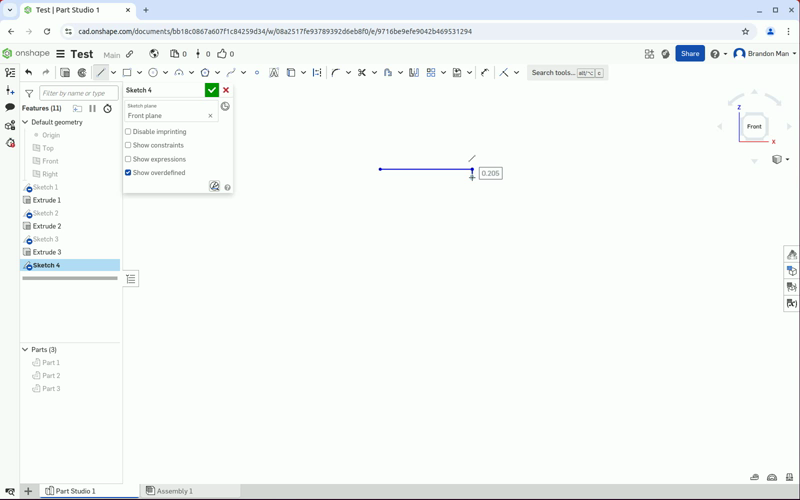
scroll(-6)
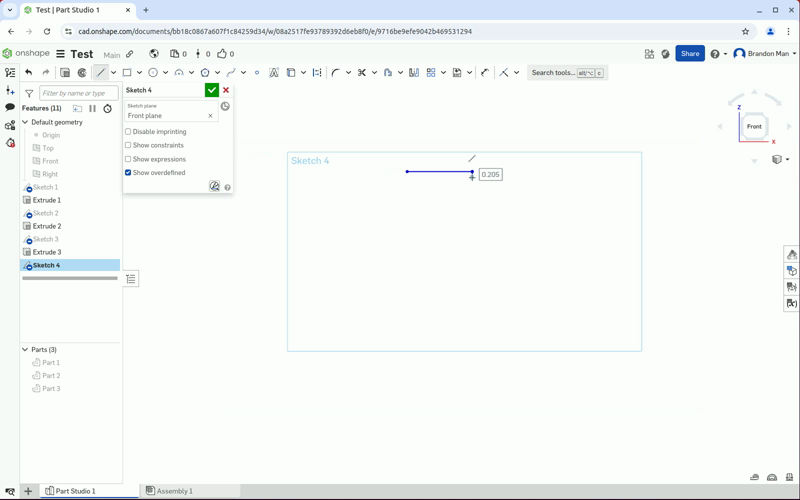
scroll(-6)
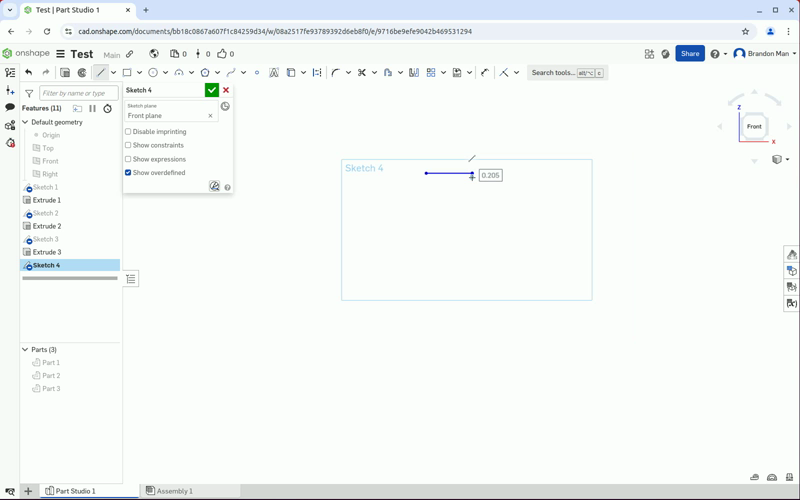
scroll(-6)
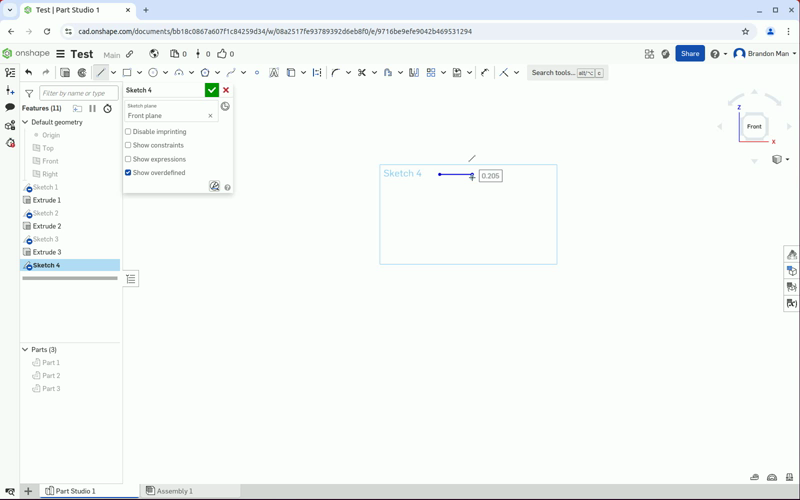
scroll(-6)
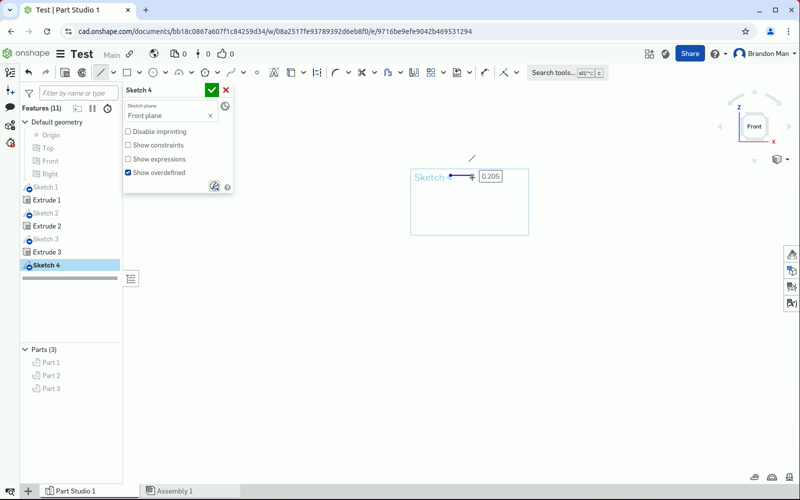
scroll(-6)
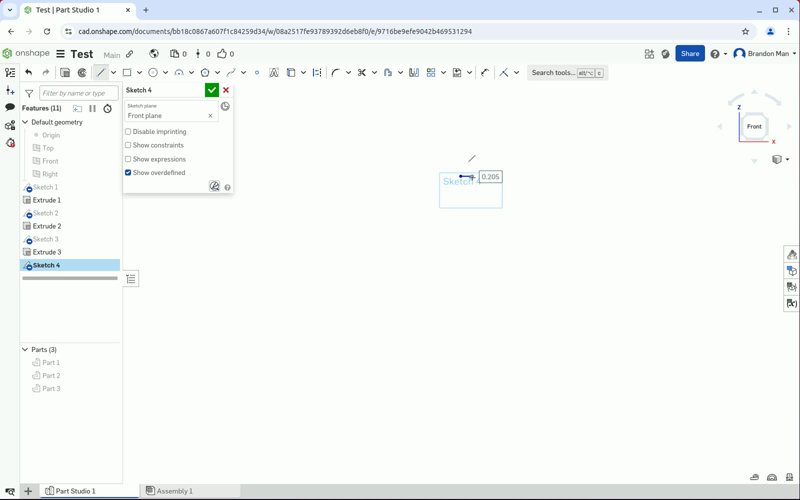
key_up(shift)
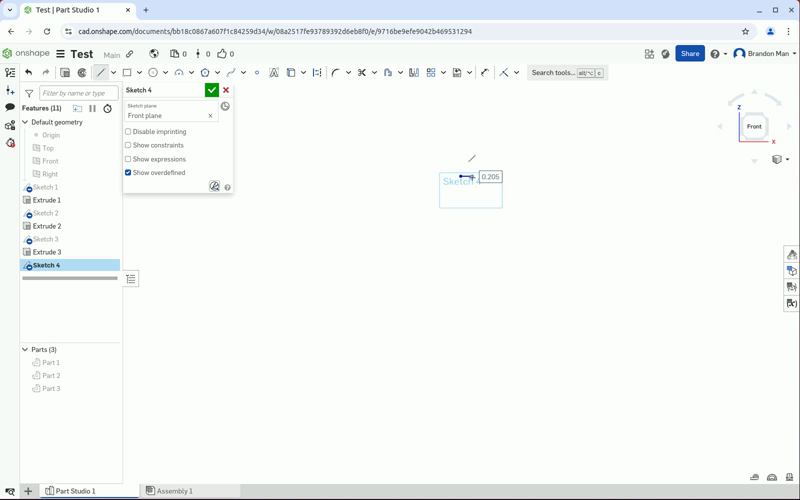
key(esc)
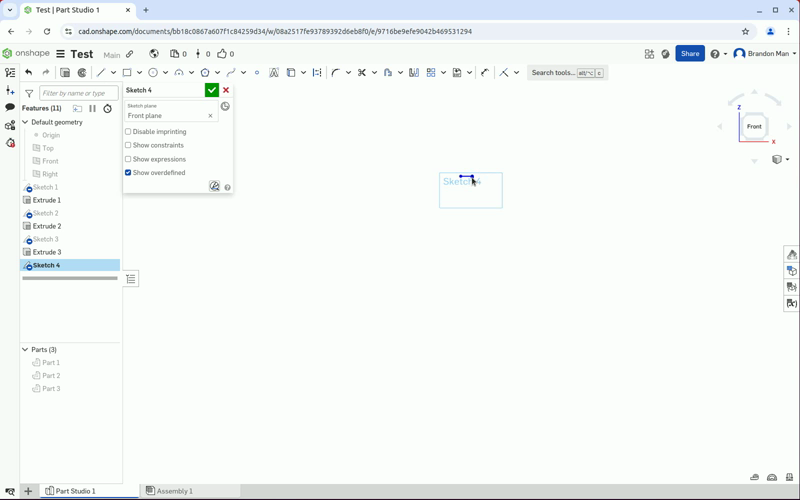
key(a)
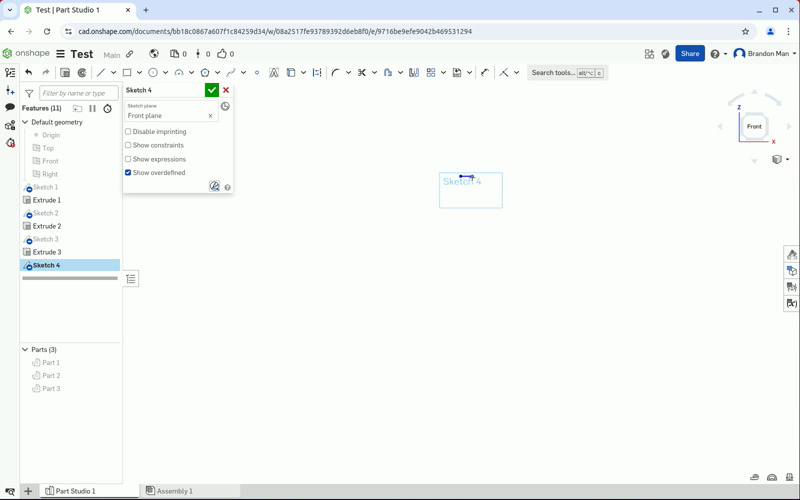
mouse_move(472, 177)
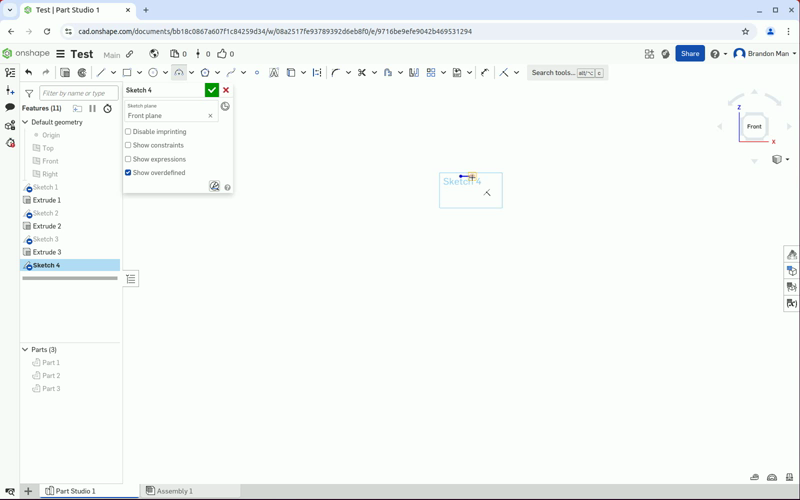
scroll(6)
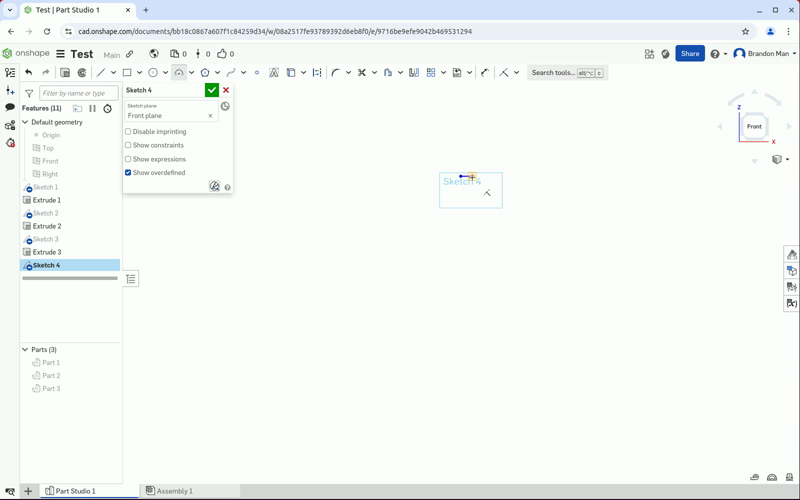
scroll(6)
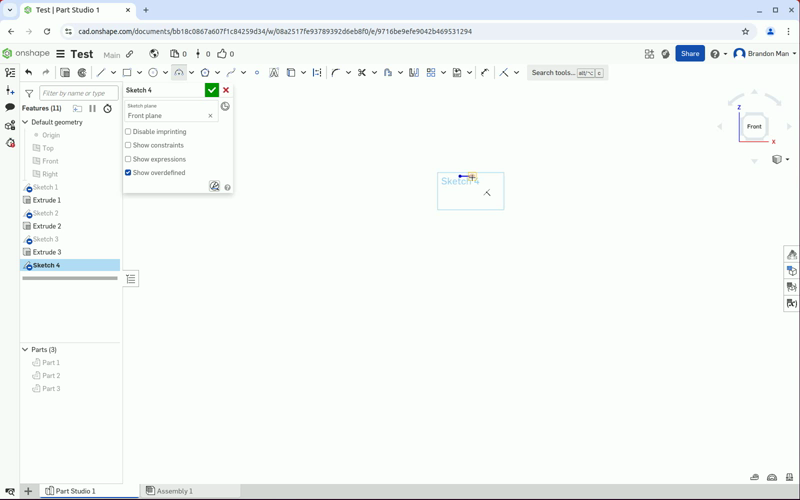
scroll(6)
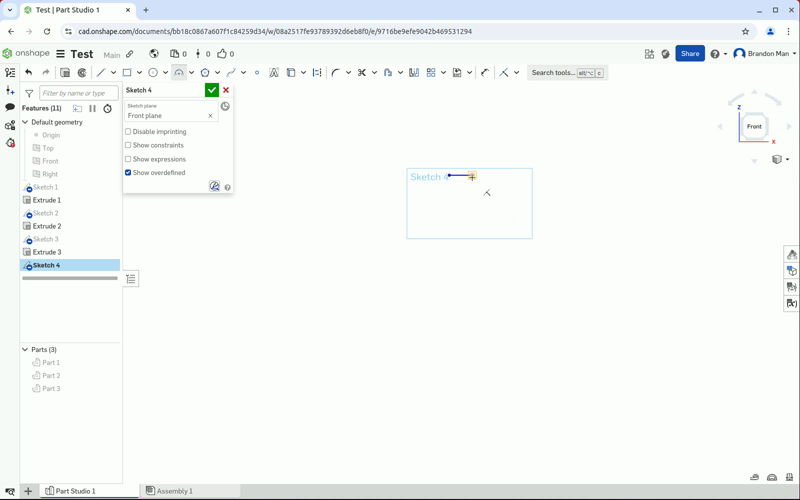
scroll(6)
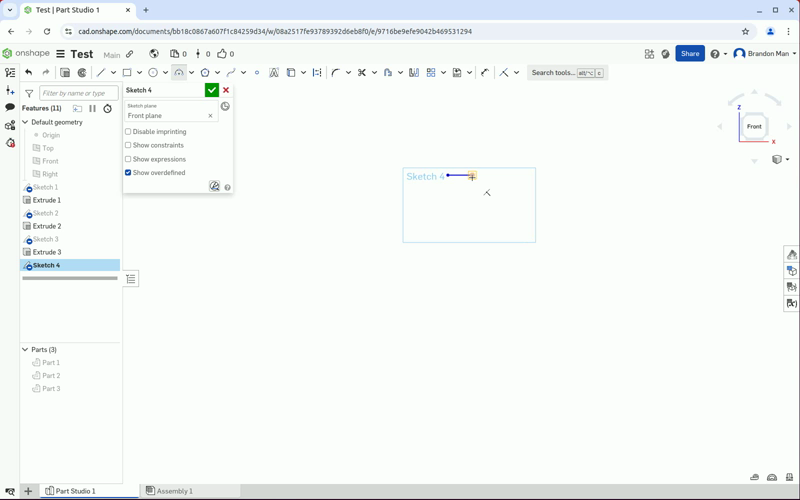
scroll(6)
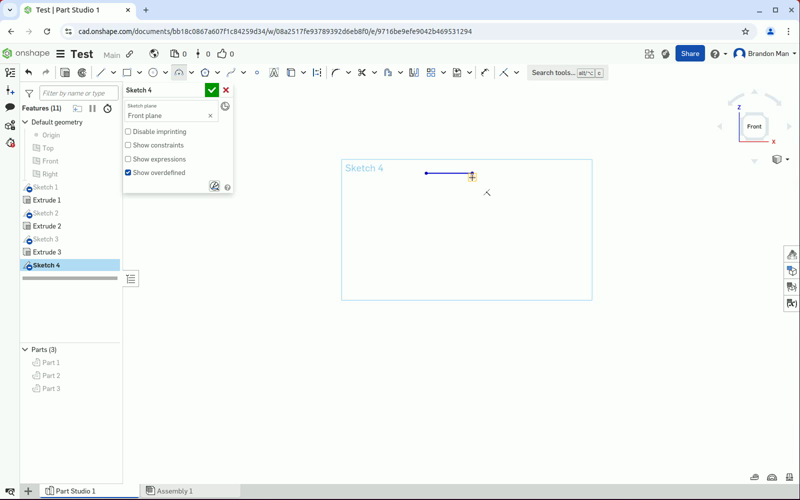
scroll(6)
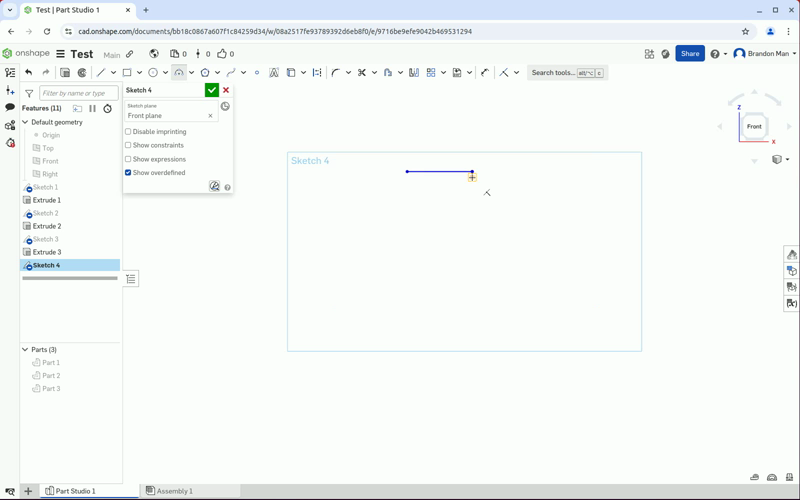
scroll(6)
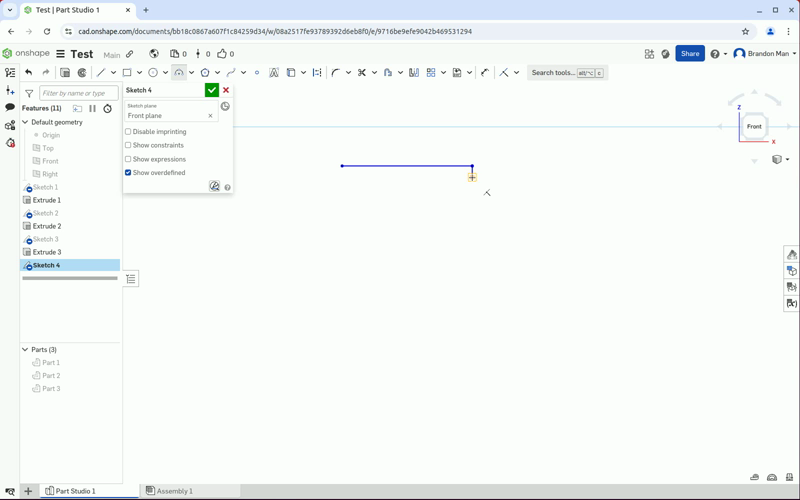
click(472, 177)
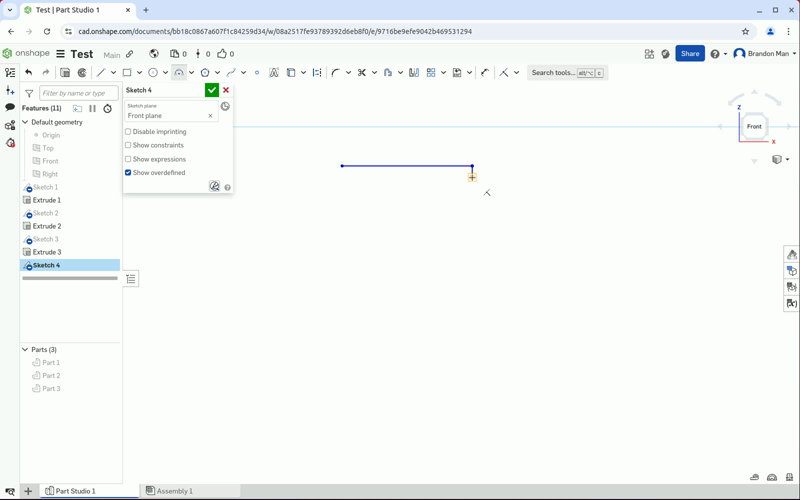
scroll(-6)
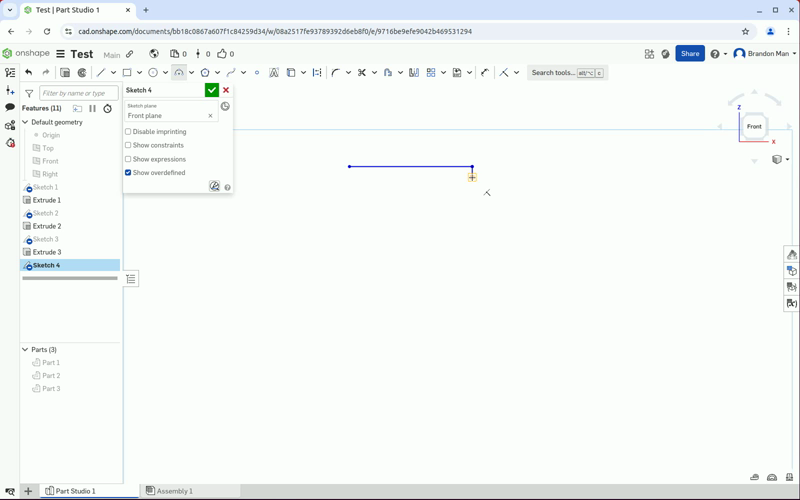
scroll(-6)
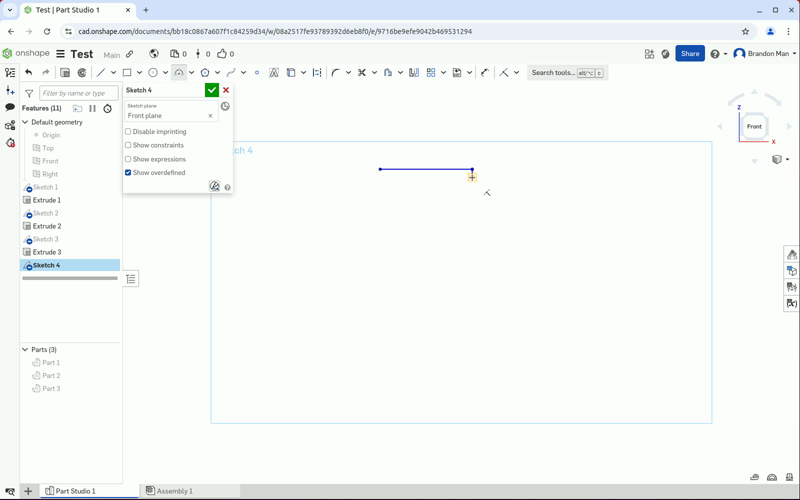
scroll(-6)
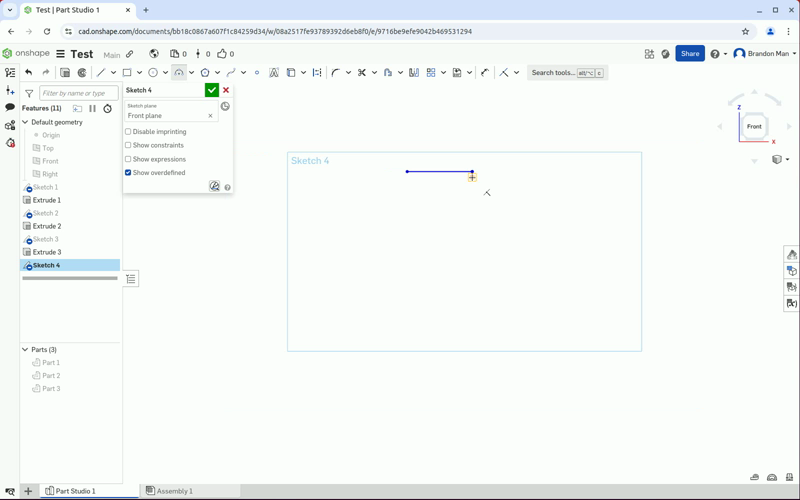
scroll(-6)
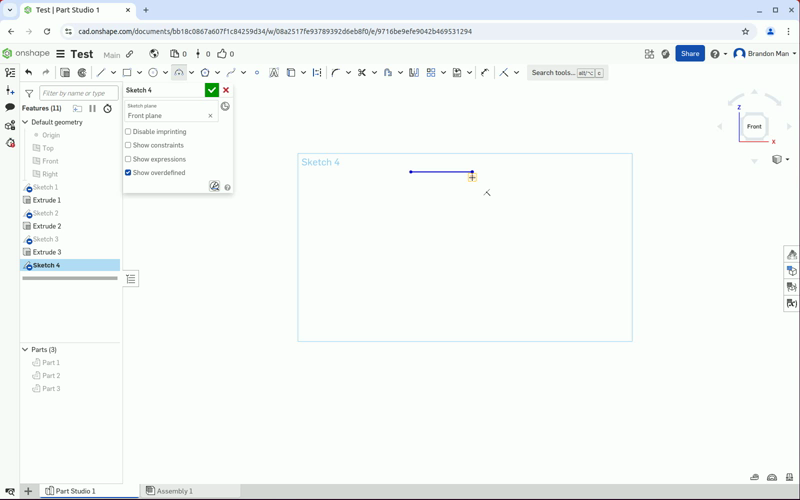
scroll(-6)
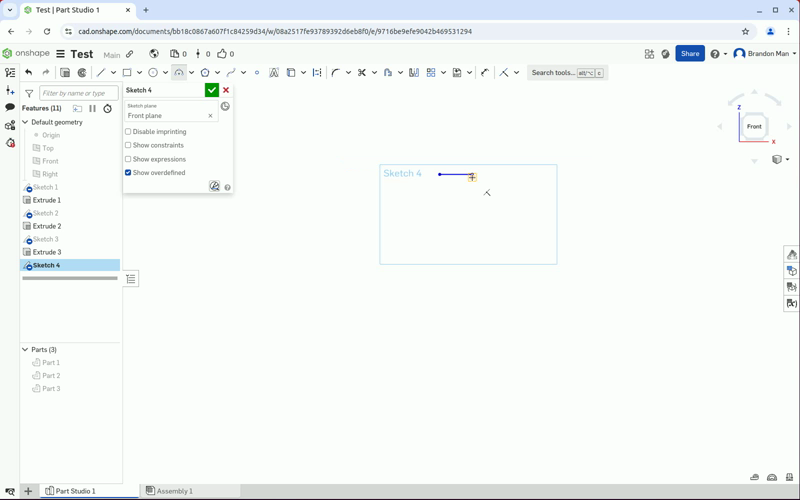
scroll(-6)
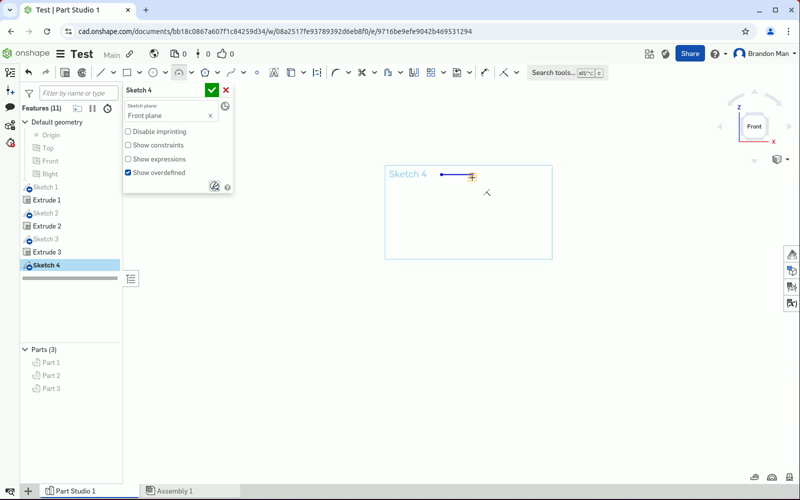
scroll(-6)
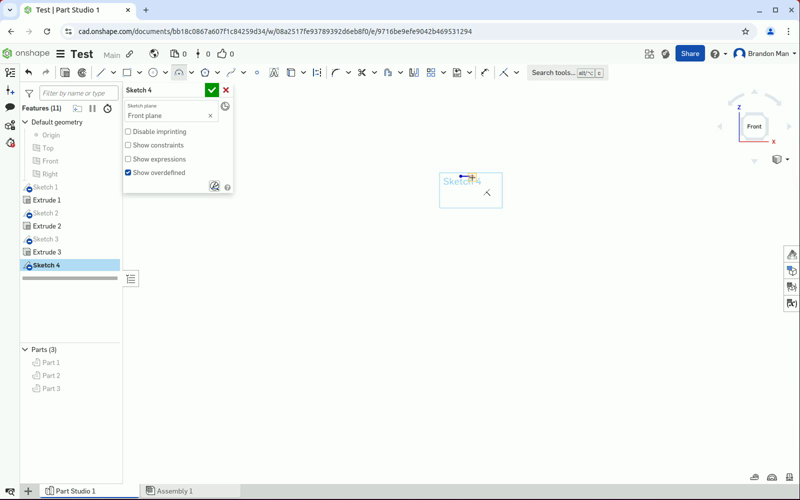
mouse_move(460, 176)
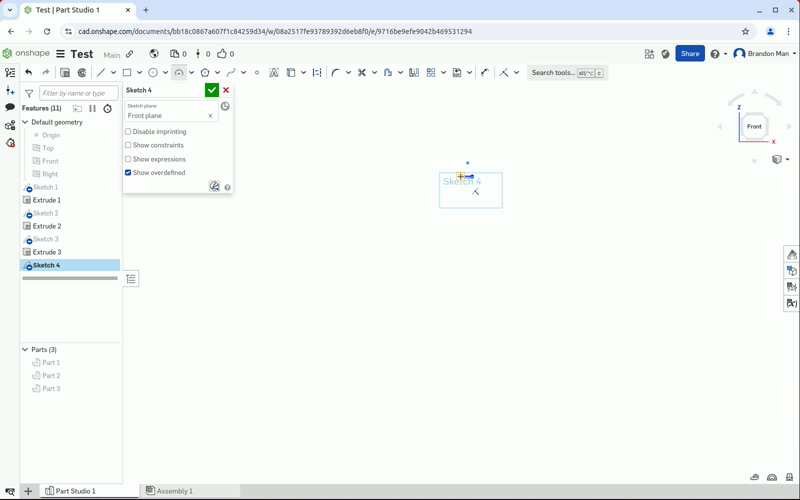
click(460, 176)
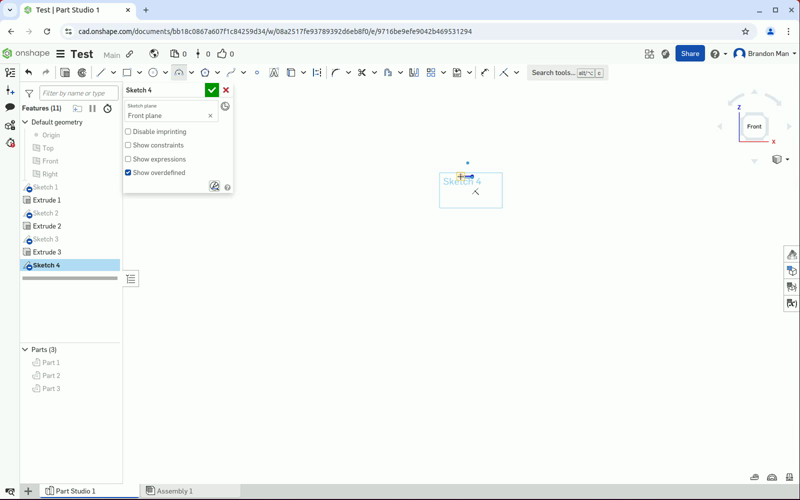
key_down(shift)
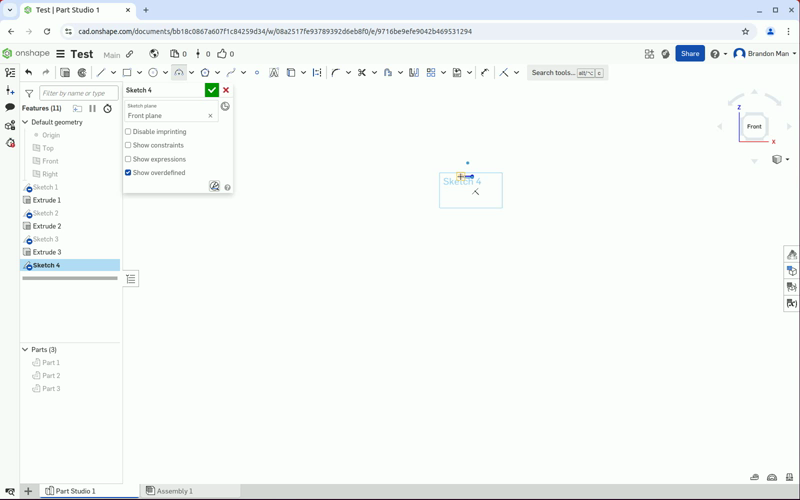
mouse_move(466, 175)
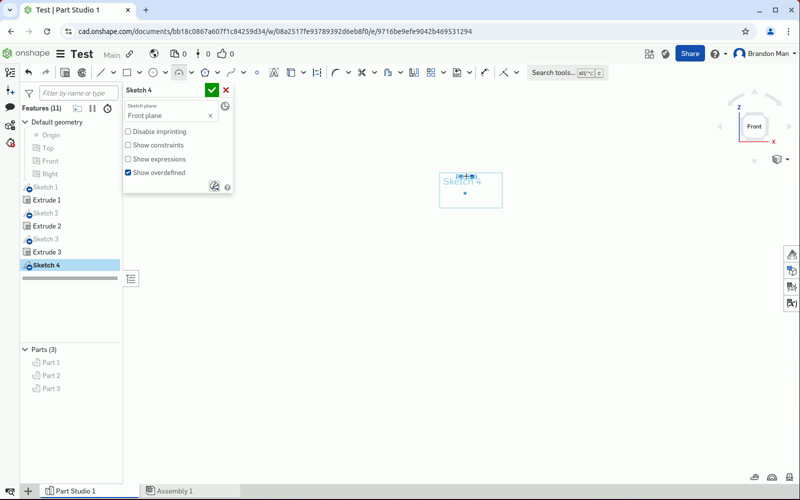
click(466, 175)
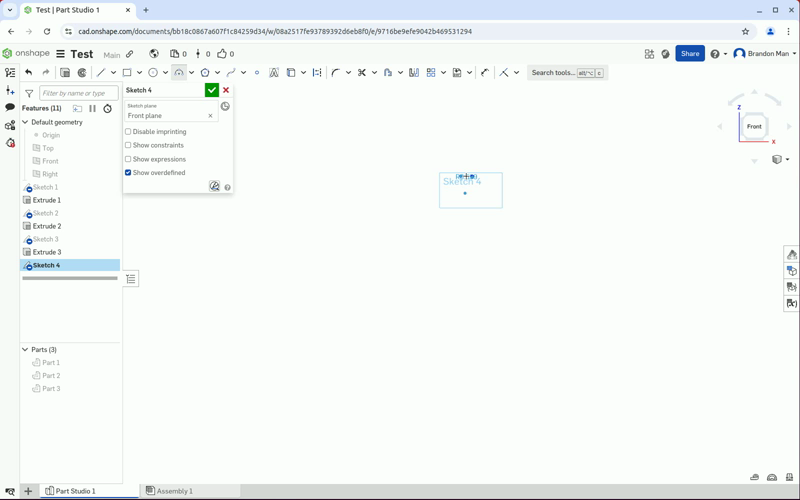
key_up(shift)
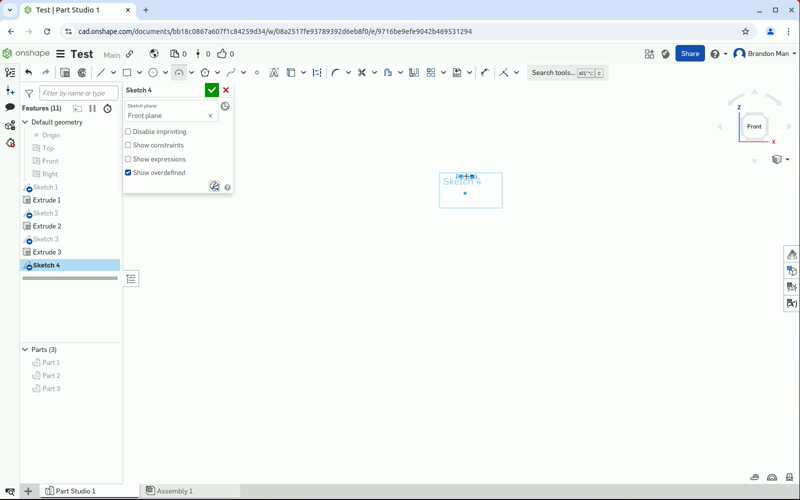
key(esc)
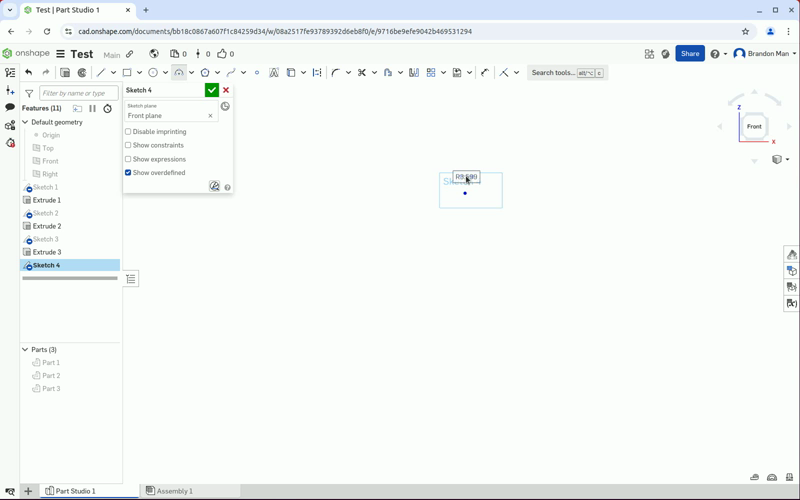
mouse_move(471, 176)
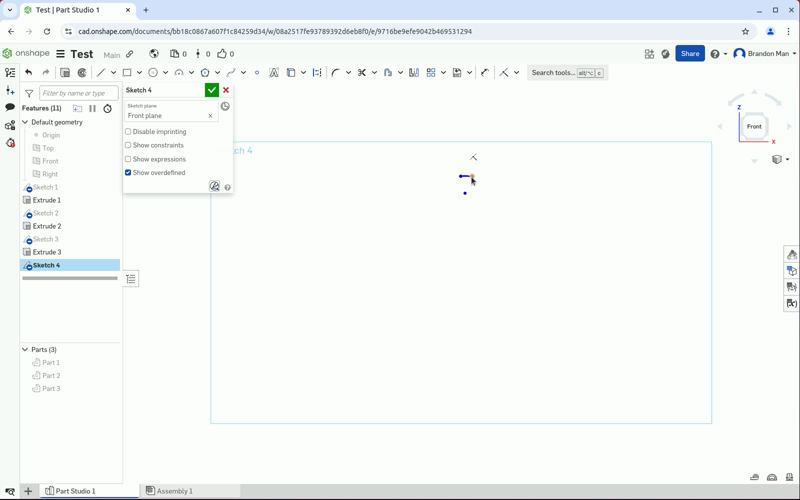
scroll(6)
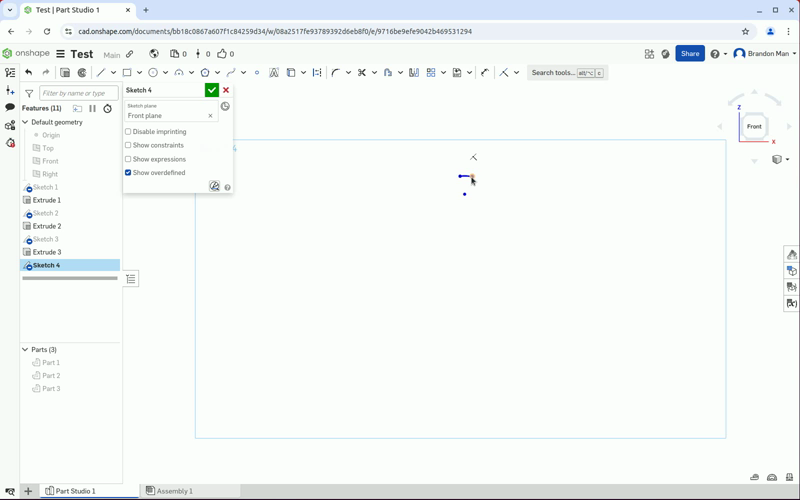
scroll(6)
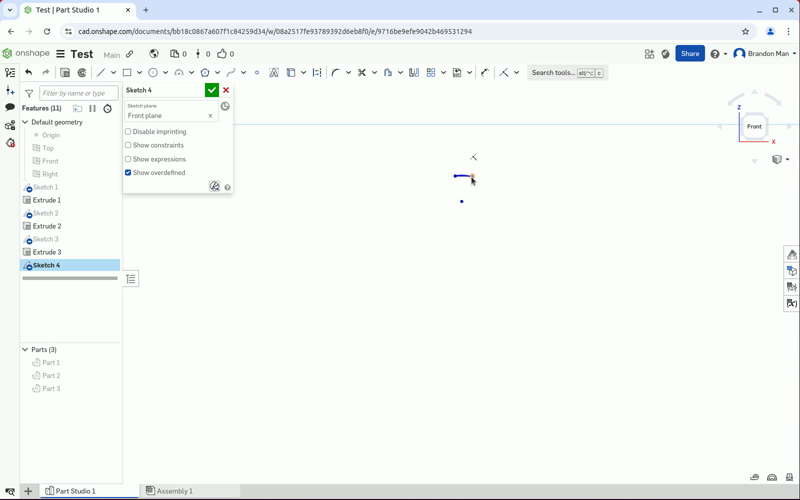
scroll(6)
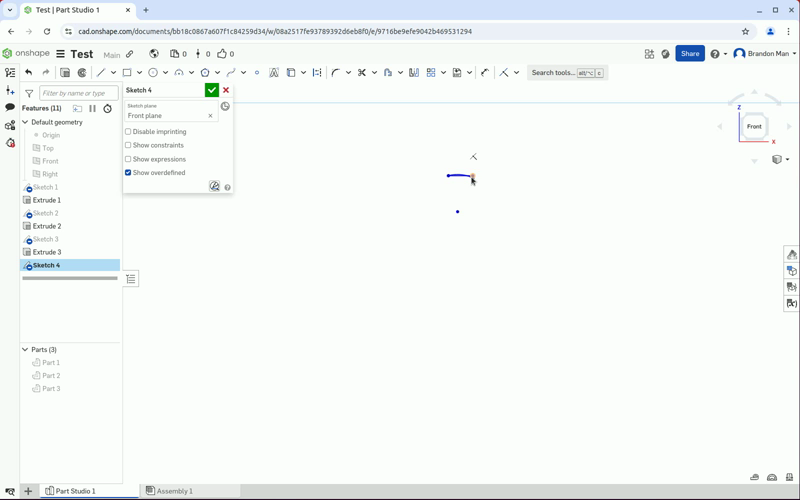
scroll(6)
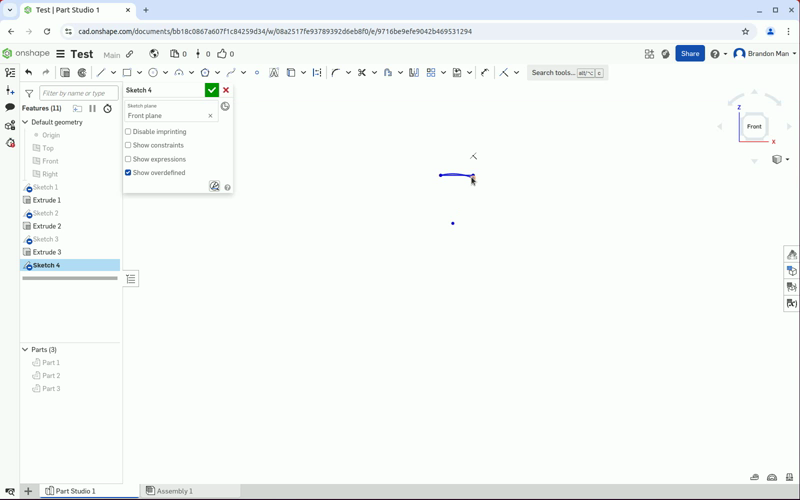
scroll(6)
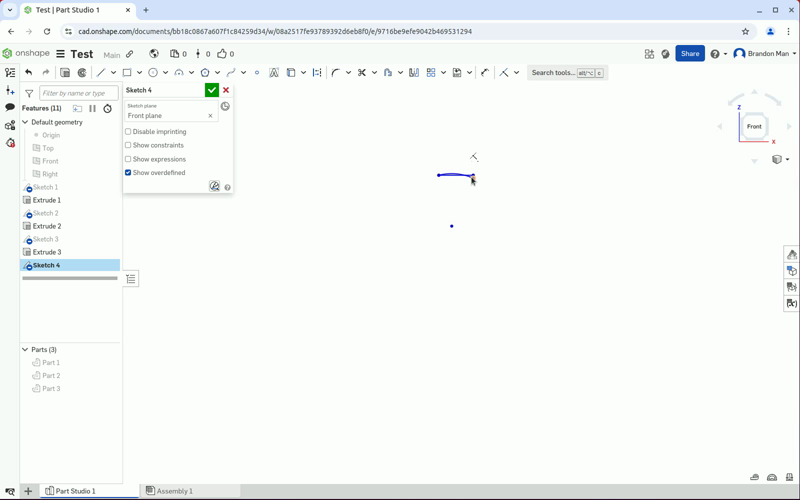
scroll(6)
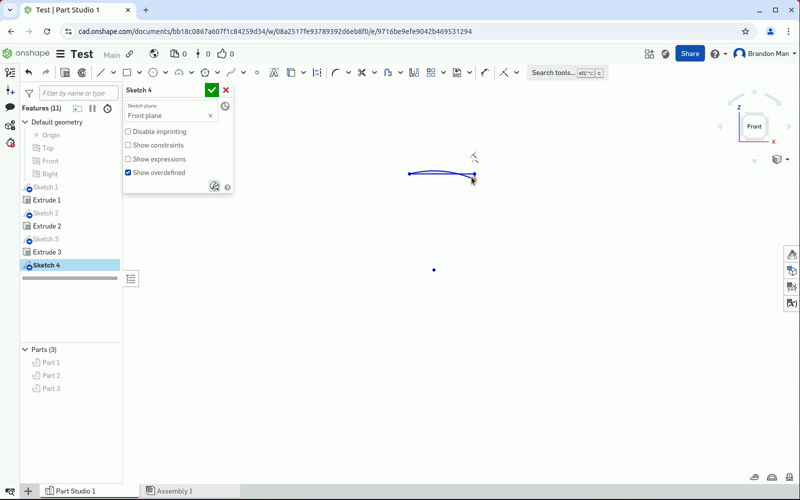
scroll(6)
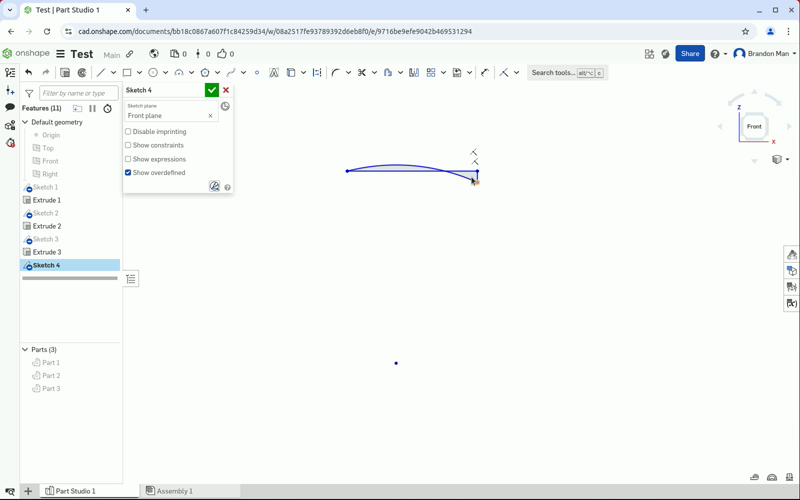
click(471, 176)
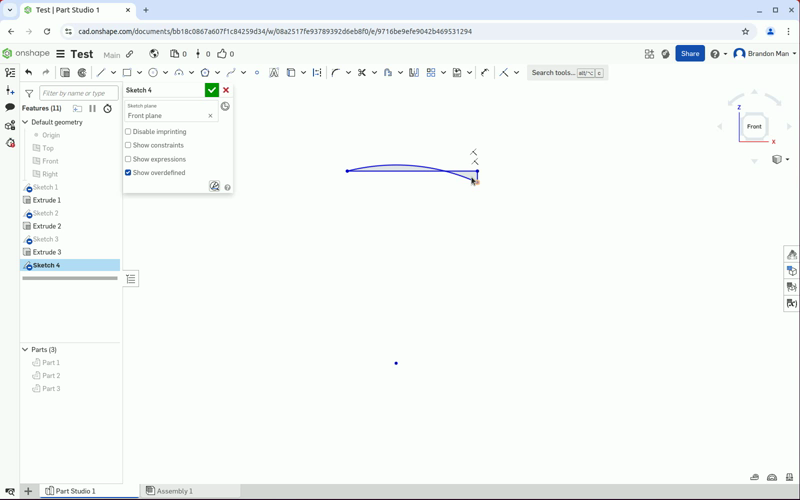
scroll(-6)
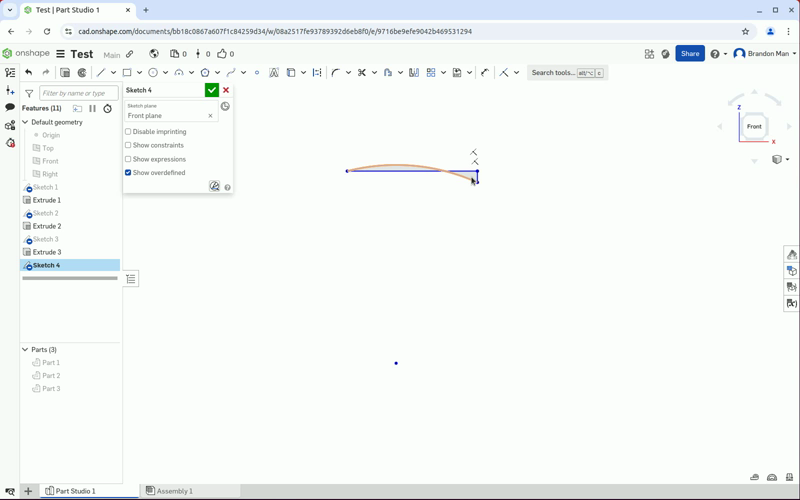
scroll(-6)
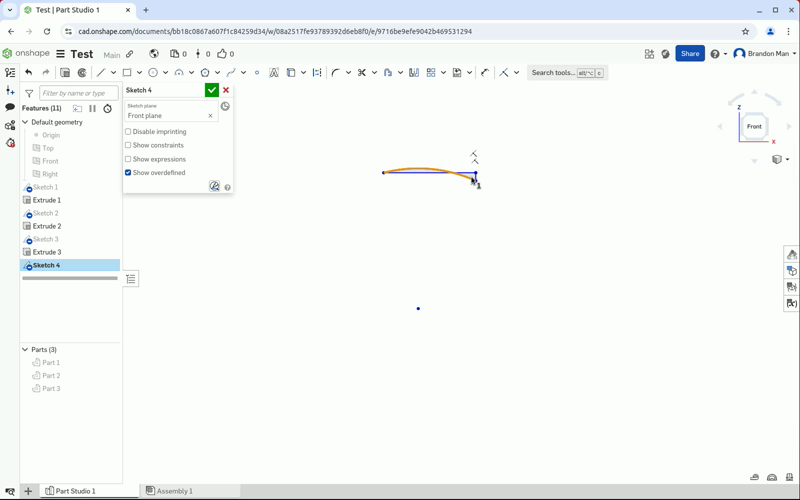
scroll(-6)
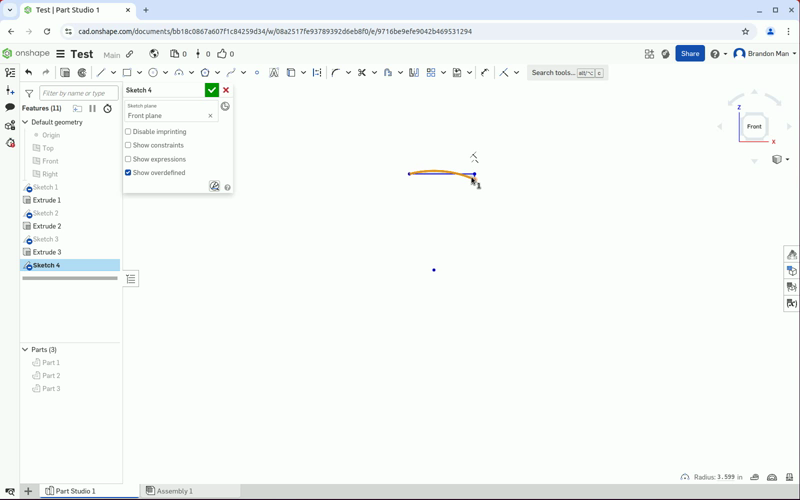
scroll(-6)
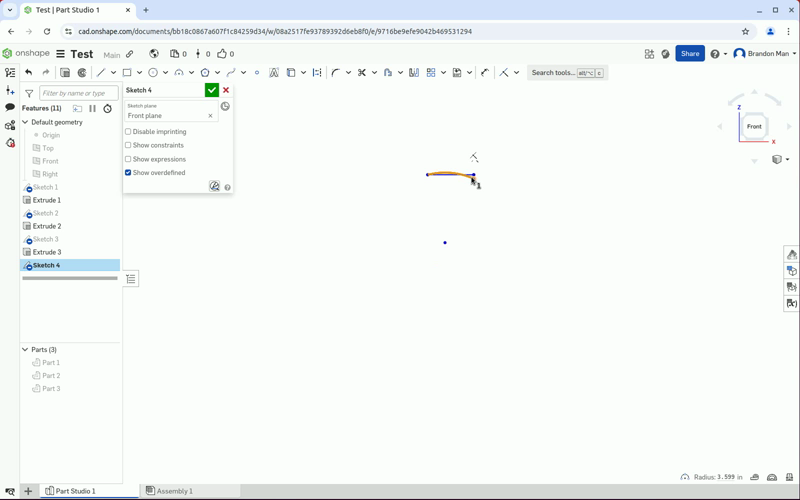
scroll(-6)
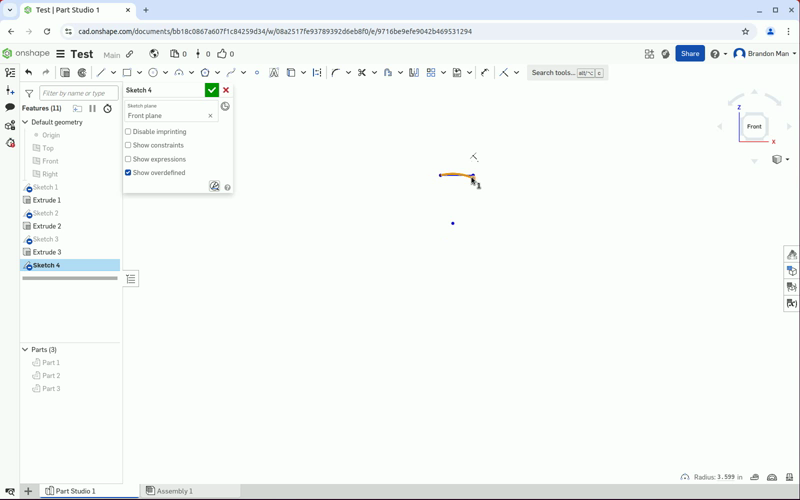
scroll(-6)
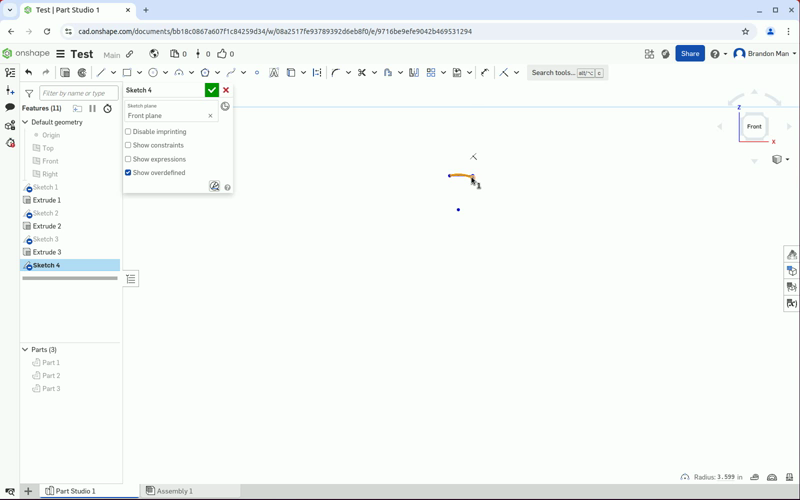
scroll(-6)
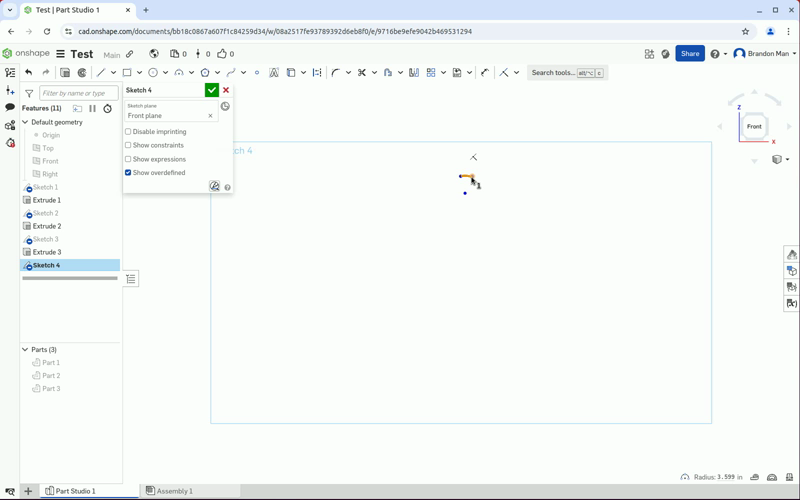
mouse_move(73, 352)
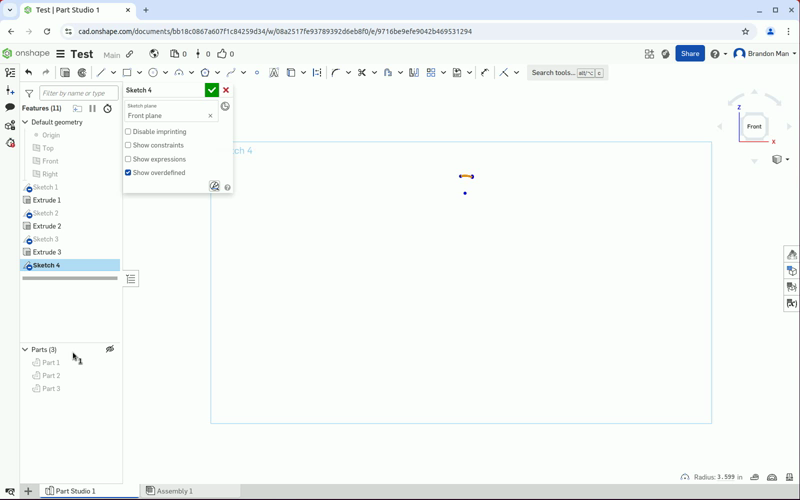
key(shift+y)
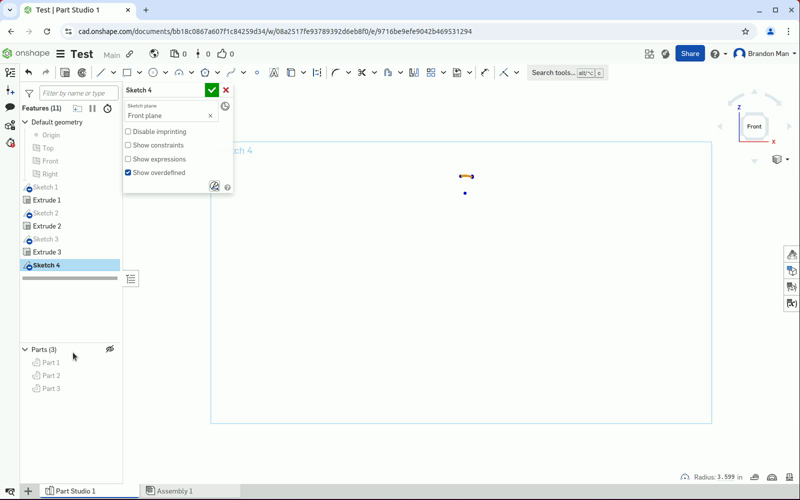
key(shift+e)
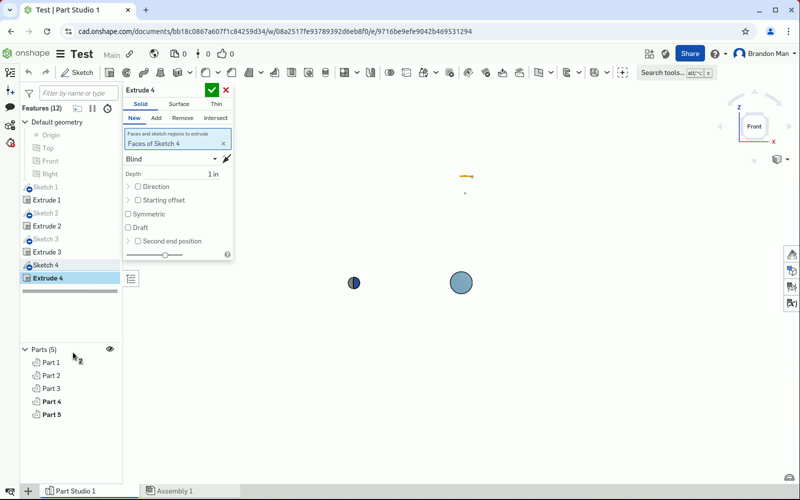
mouse_move(143, 106)
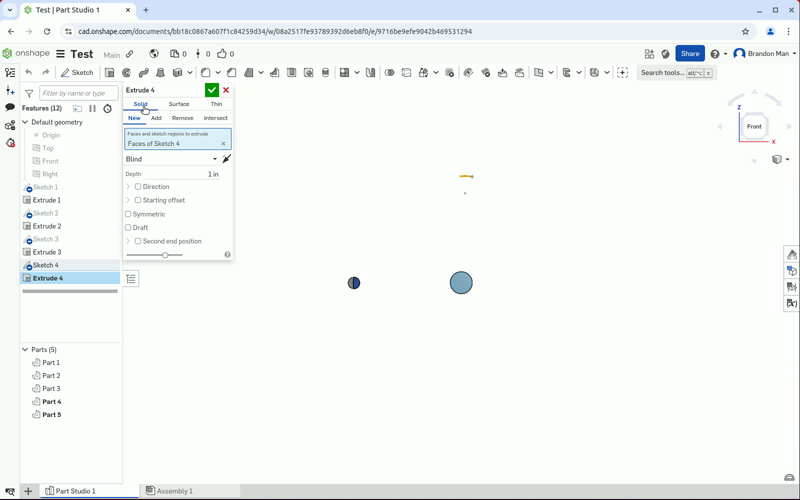
click(143, 106)
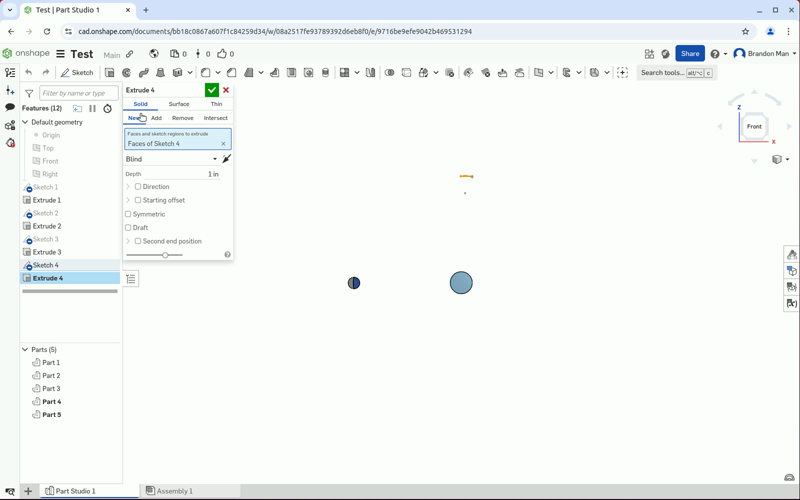
mouse_move(137, 120)
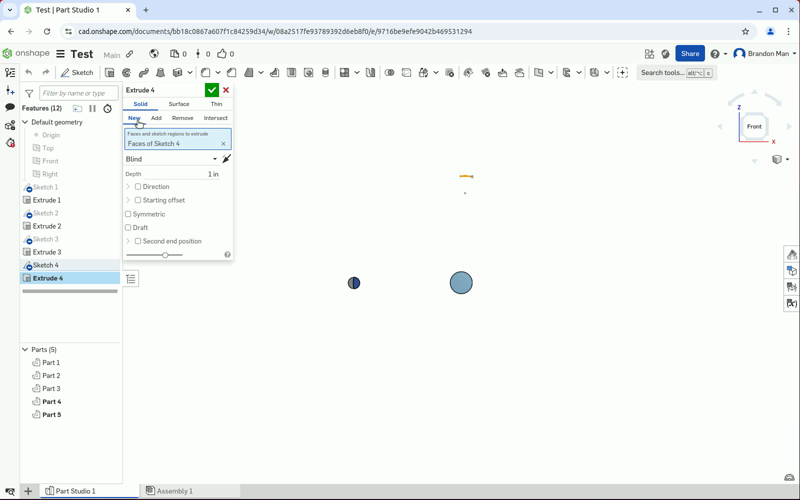
click(137, 120)
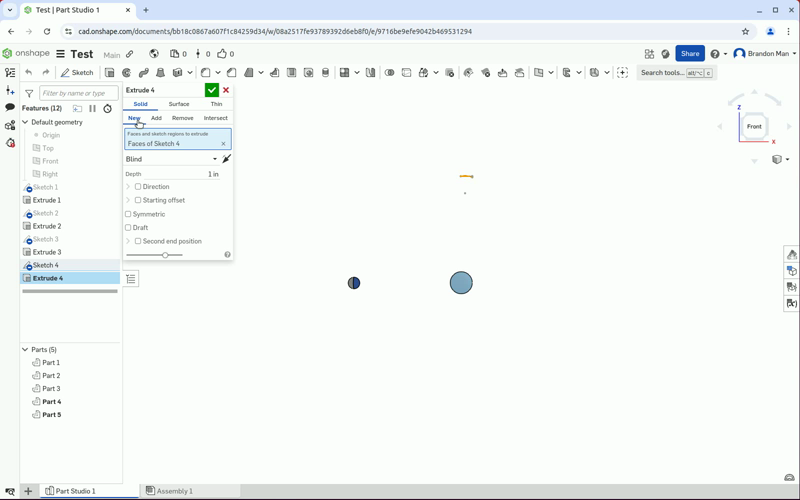
key(tab, 4)
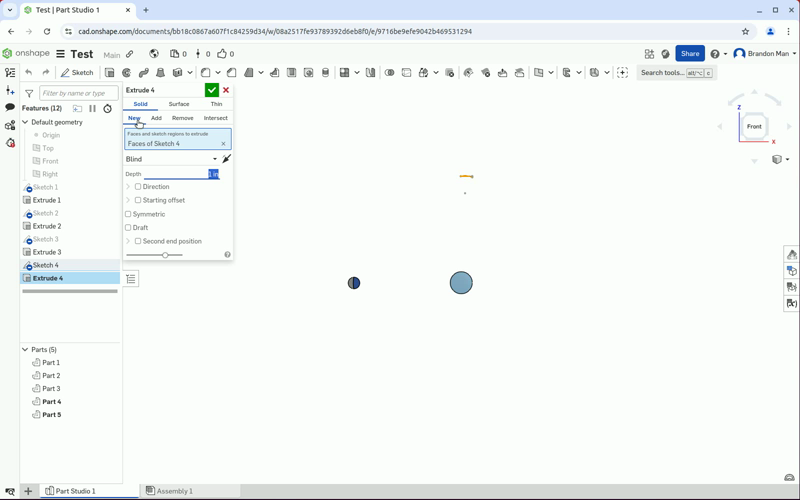
text(26.478)
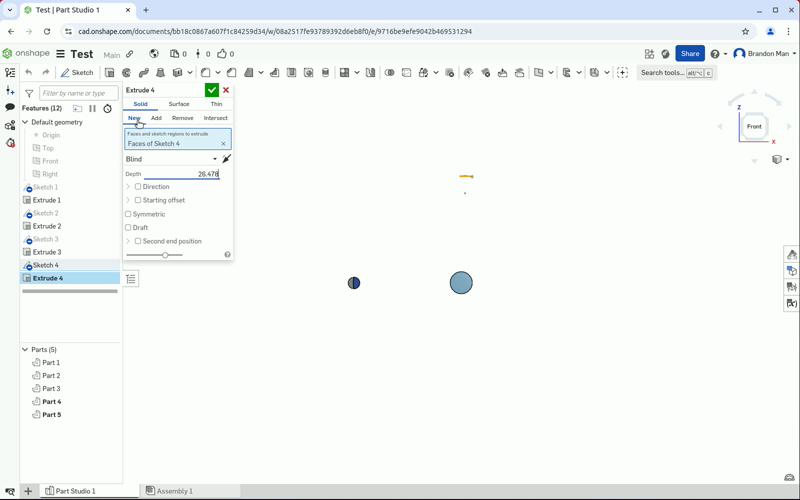
key(tab, 3)
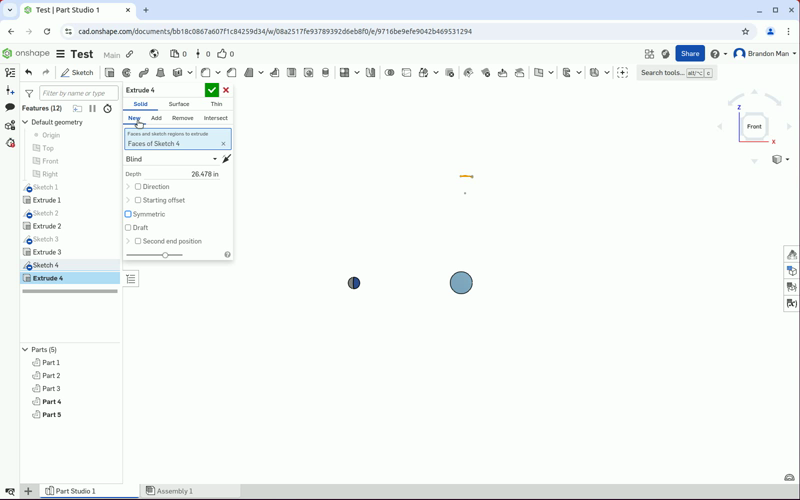
key(space)
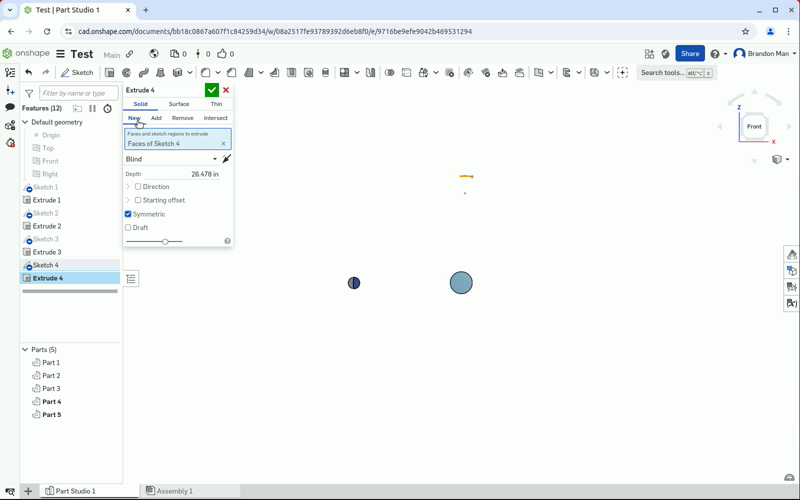
key(enter)
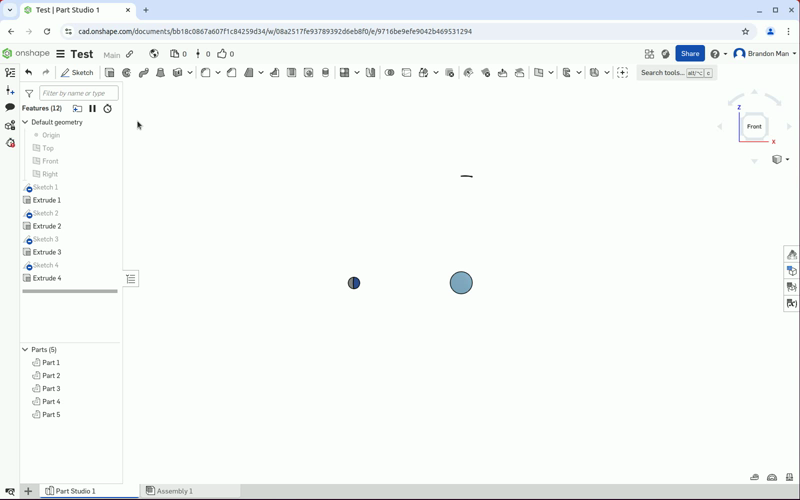
key(shift+h)
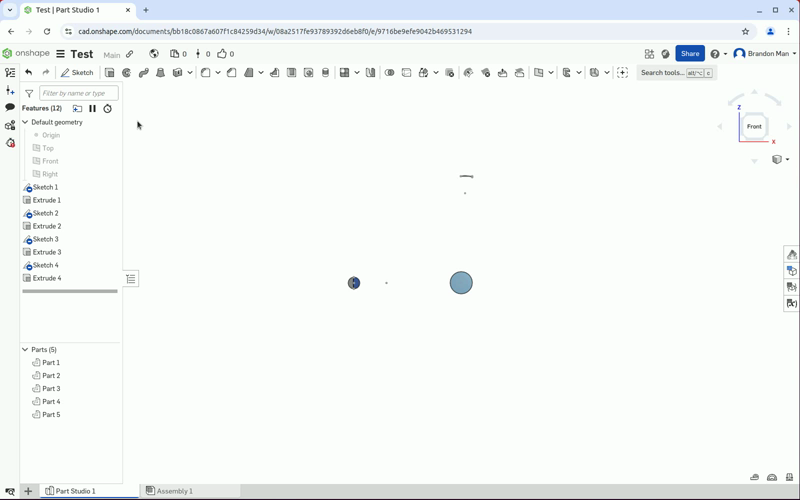
key(shift+h)
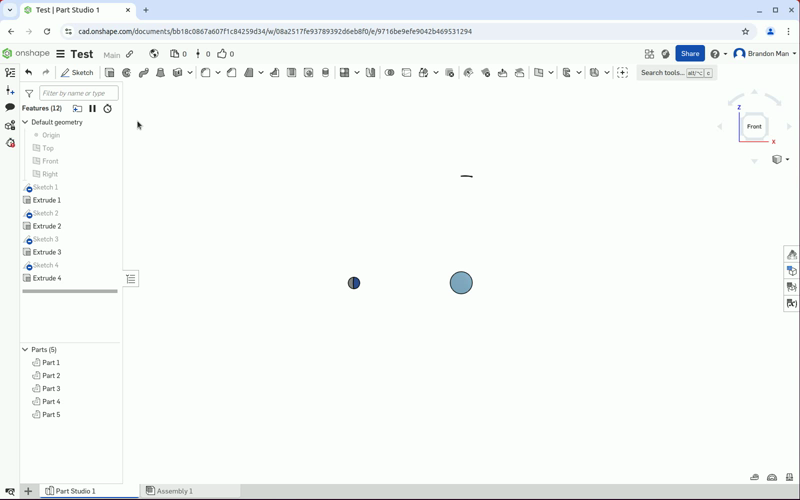
mouse_move(73, 189)
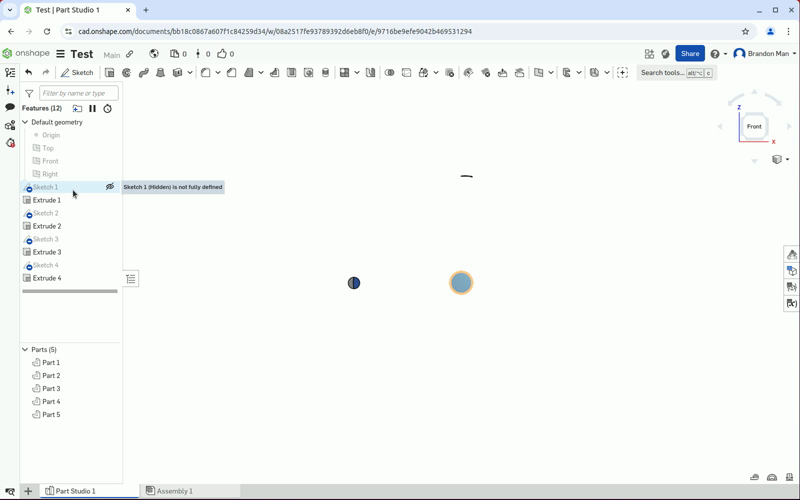
click(73, 189)
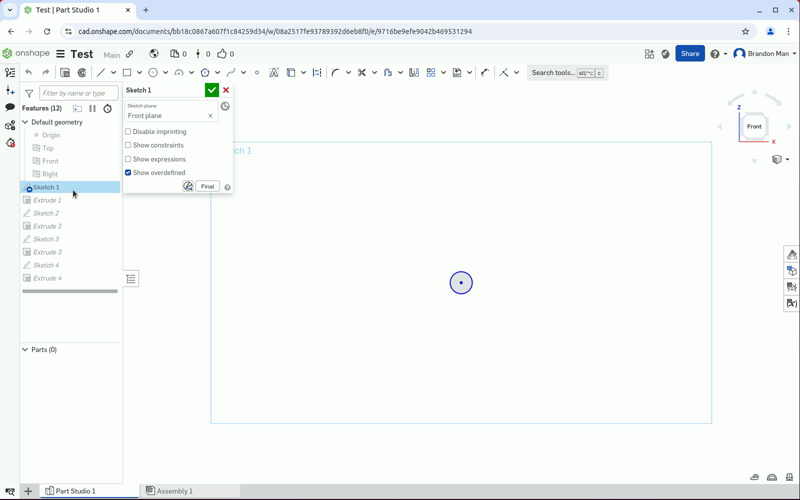
mouse_move(229, 92)
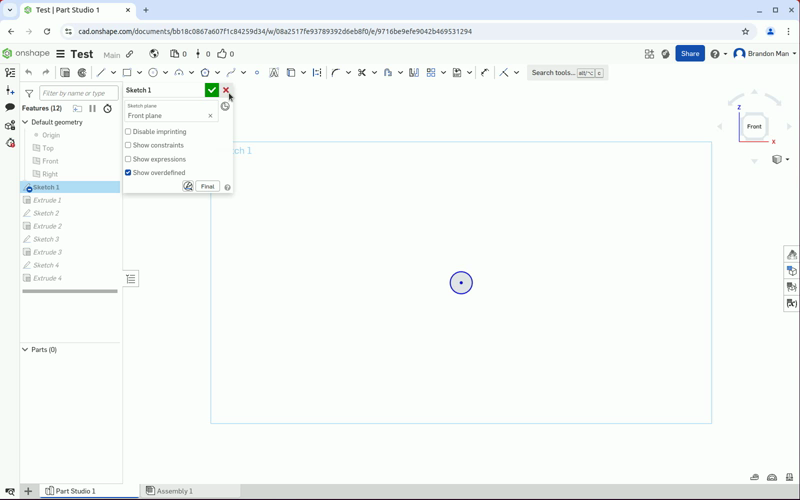
click(229, 92)
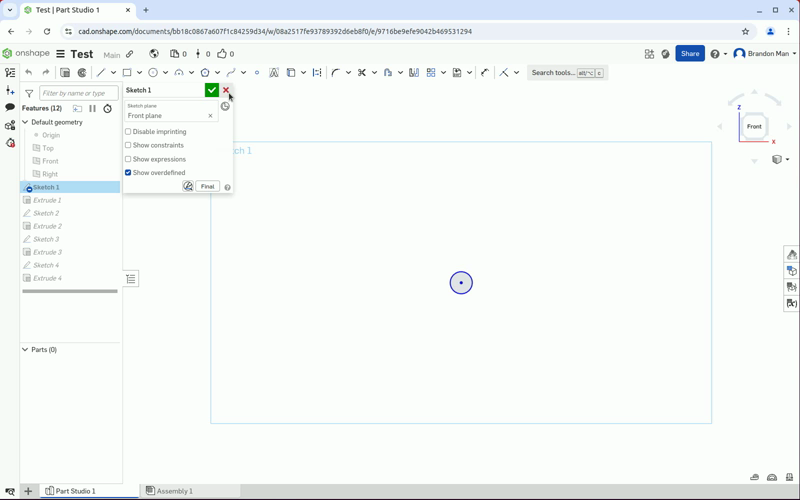
key(shift+s)
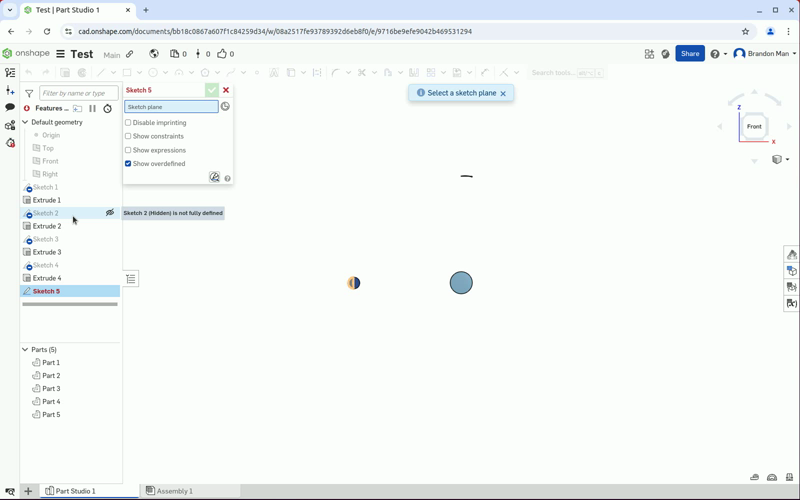
scroll(3)
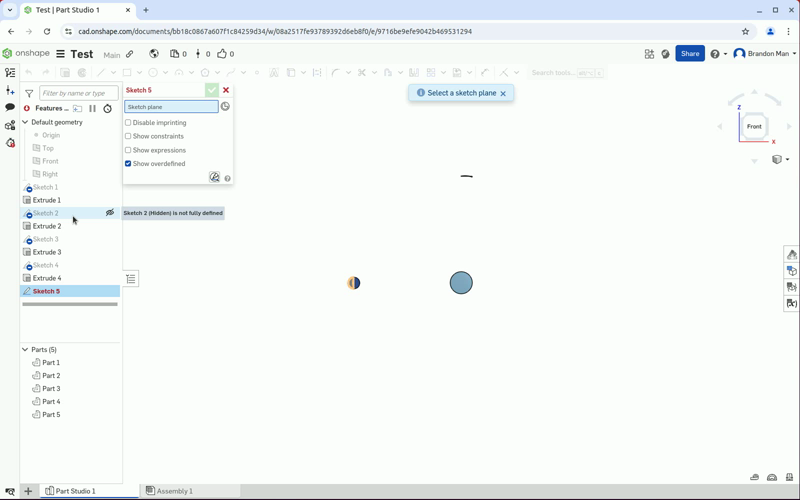
mouse_move(73, 163)
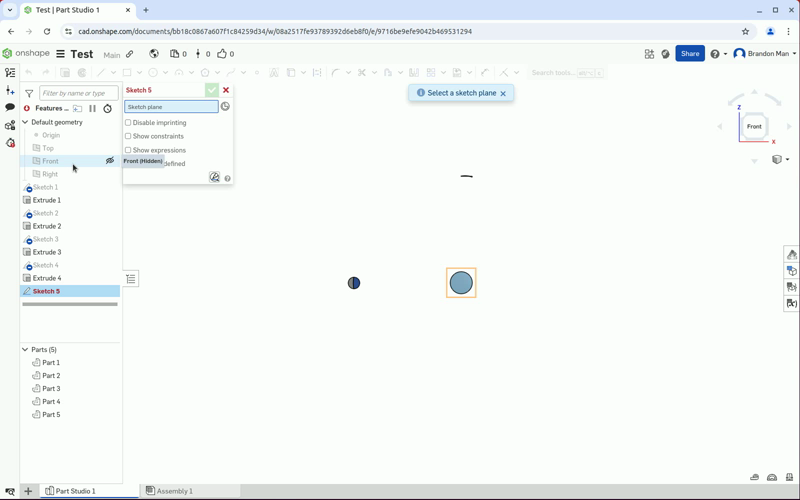
click(73, 163)
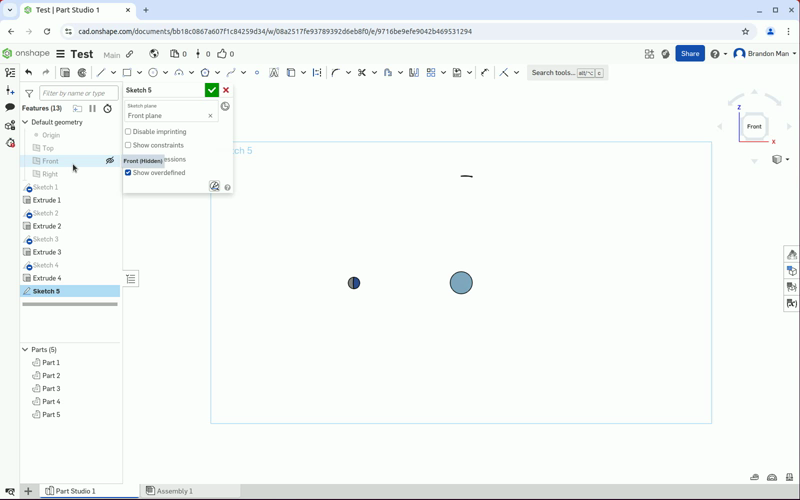
mouse_move(73, 352)
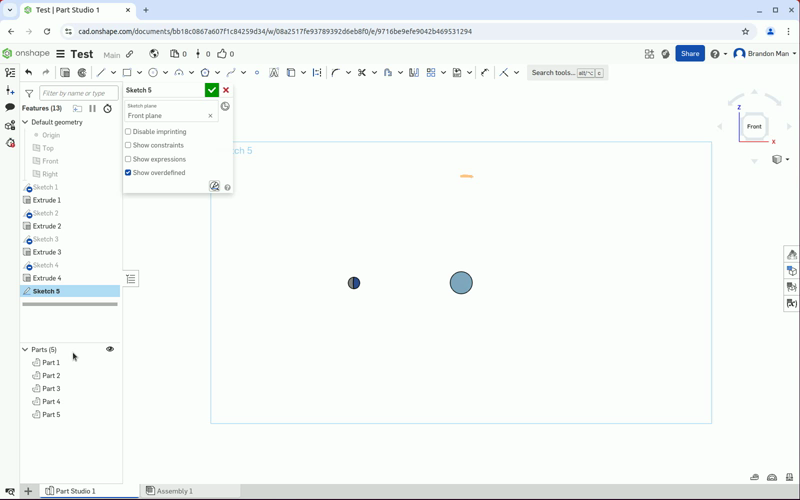
key(y)
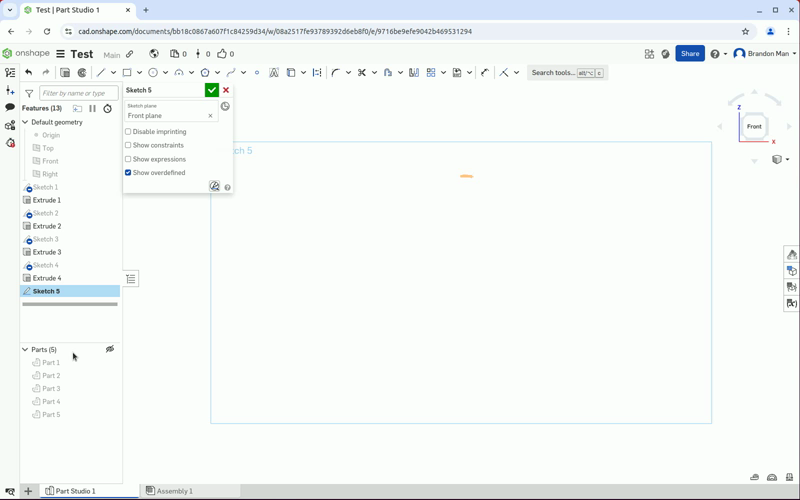
key(l)
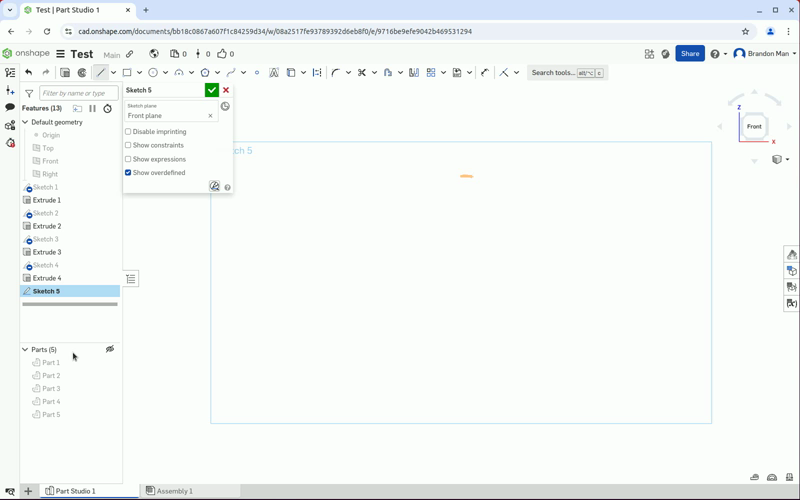
key_down(shift)
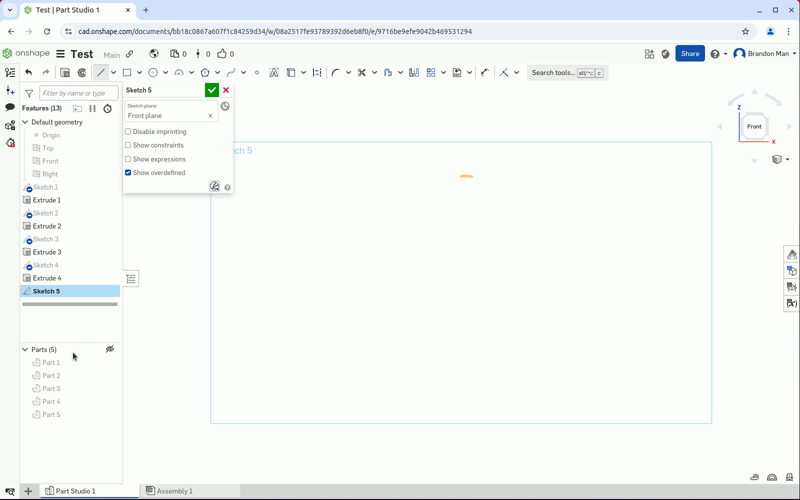
mouse_move(460, 218)
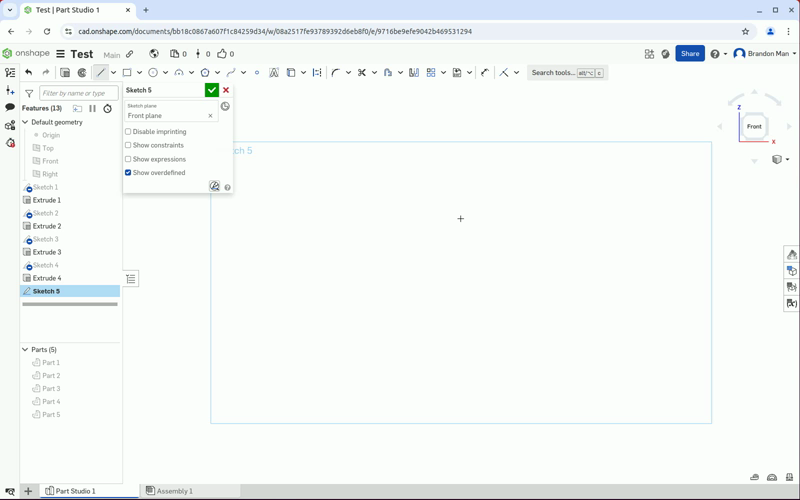
click(460, 218)
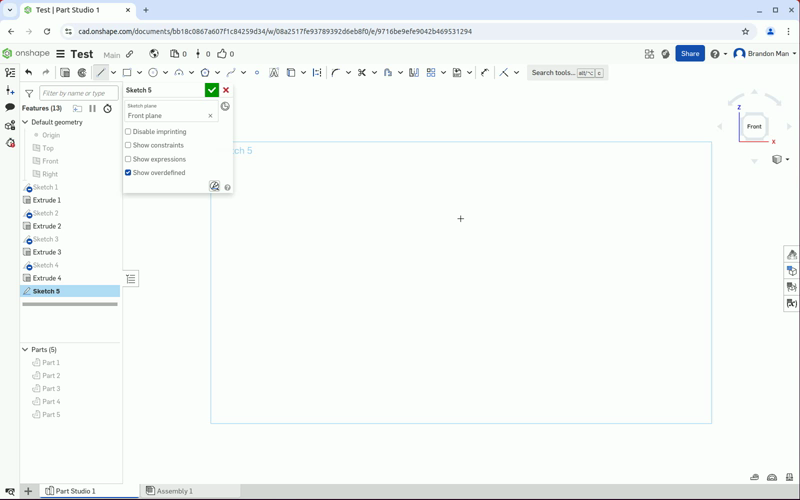
key_up(shift)
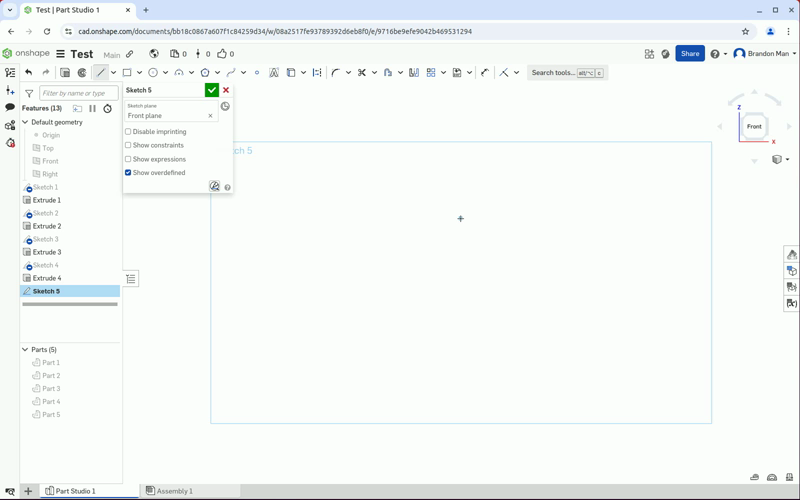
key_down(shift)
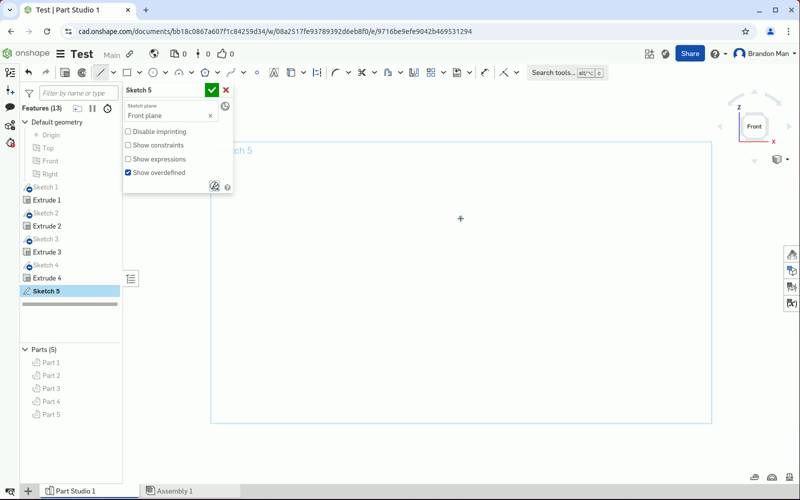
mouse_move(490, 218)
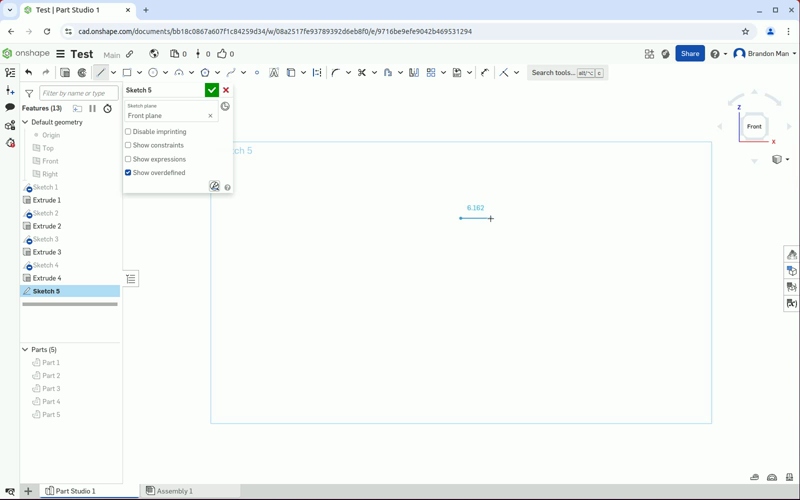
mouse_move(471, 218)
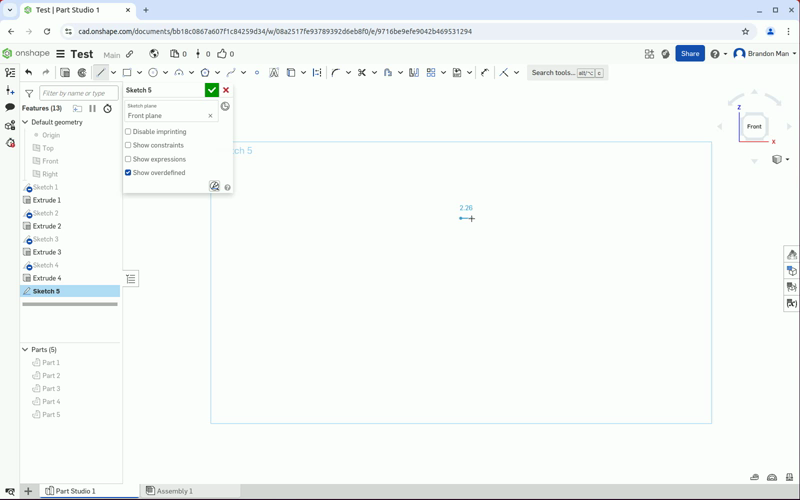
click(471, 218)
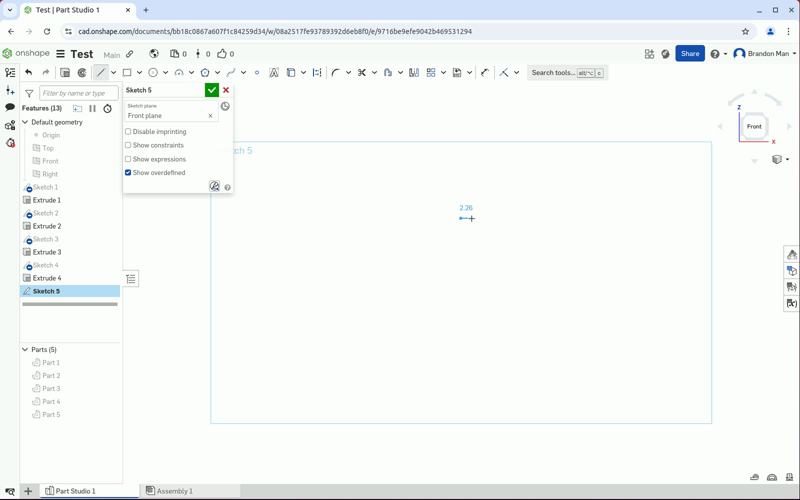
key_up(shift)
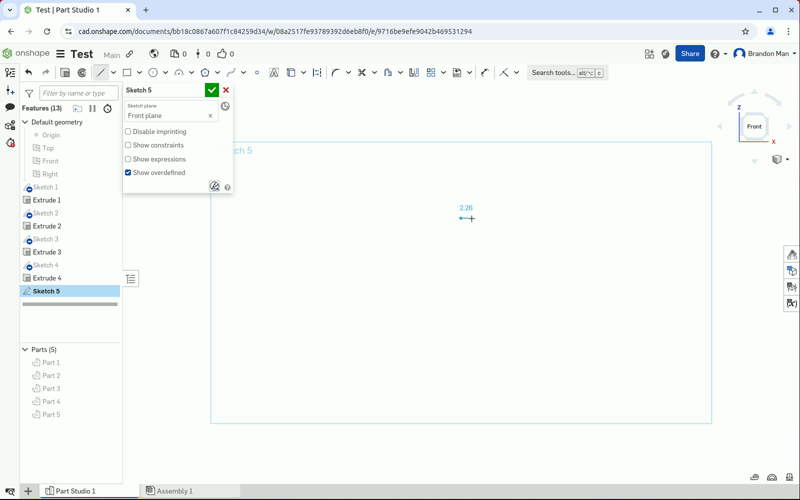
key_down(shift)
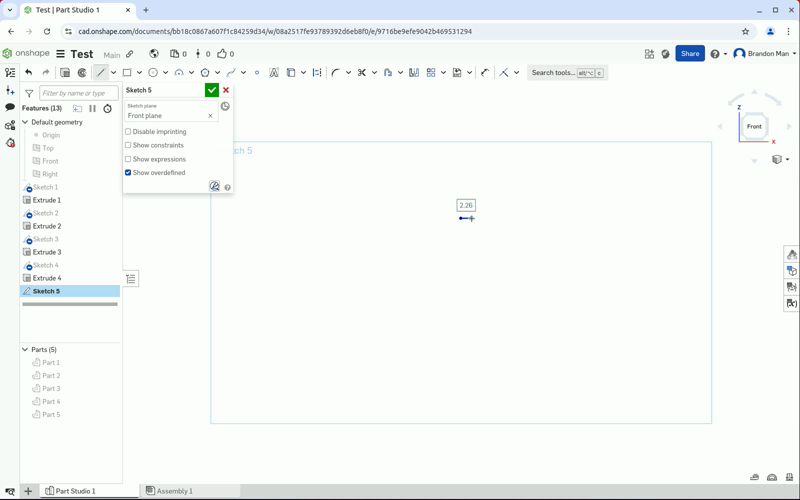
mouse_move(501, 218)
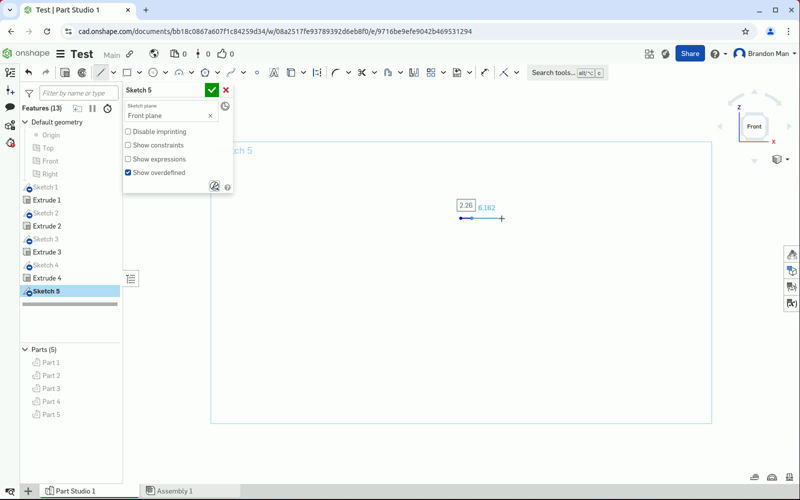
mouse_move(471, 174)
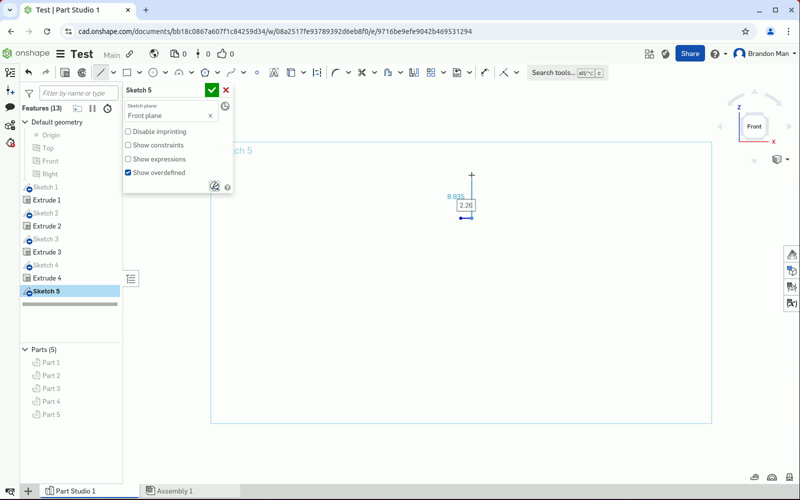
click(471, 174)
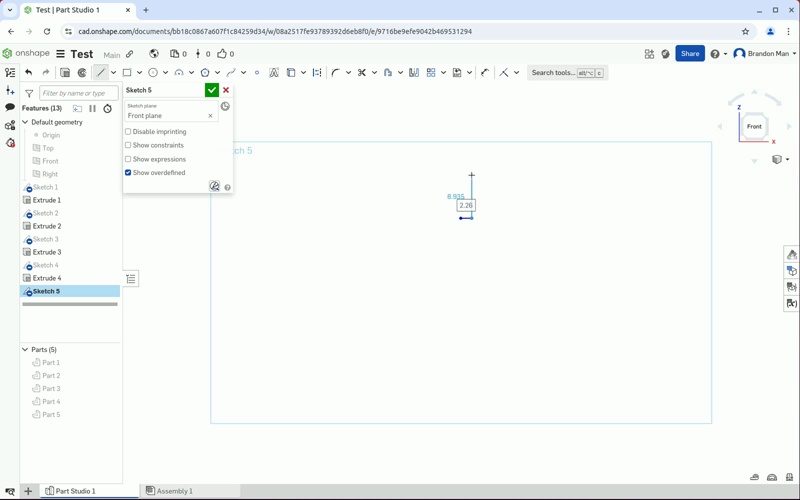
key_up(shift)
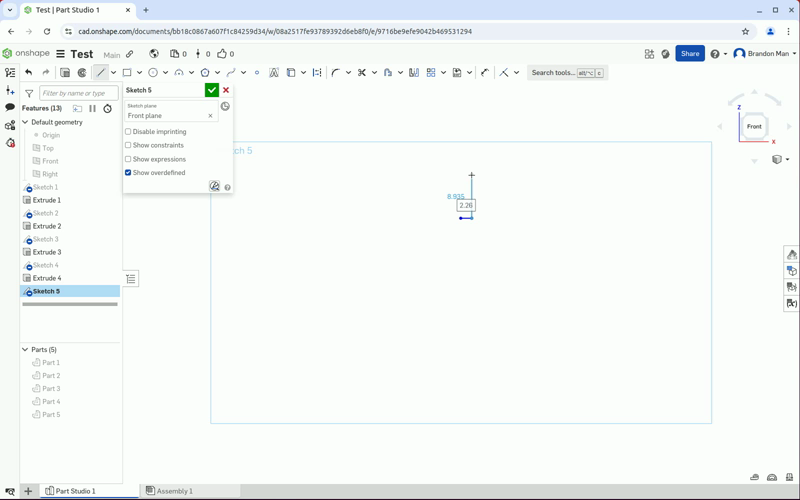
key(esc)
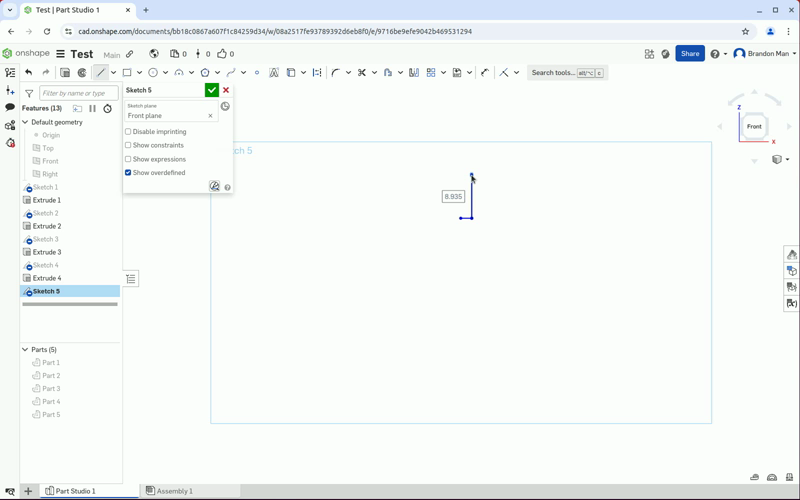
key(a)
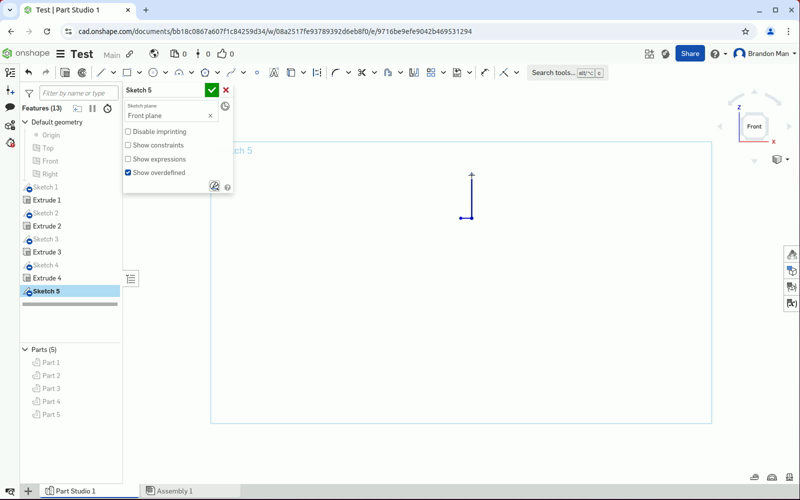
mouse_move(471, 174)
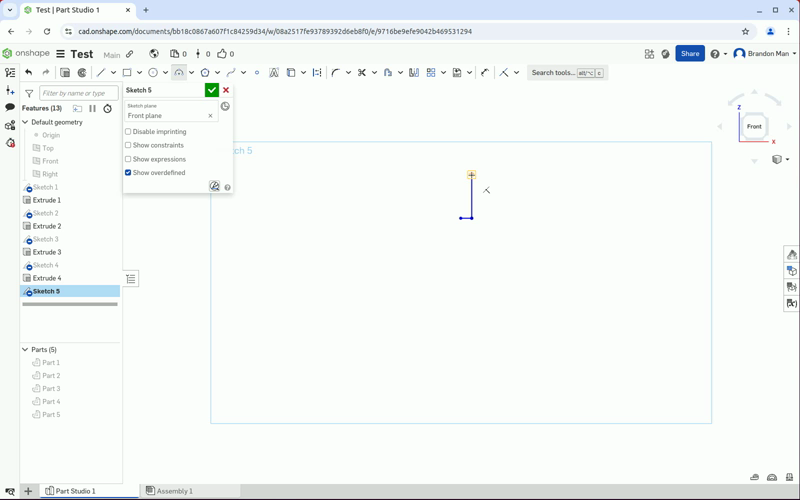
click(471, 174)
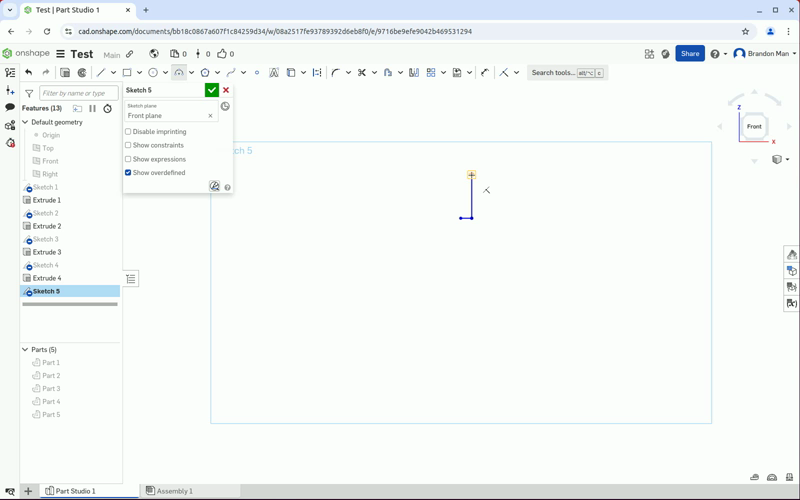
key_down(shift)
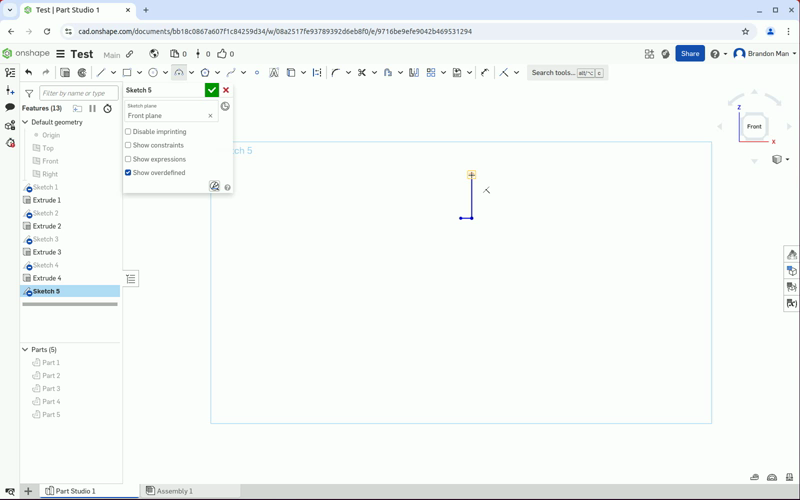
mouse_move(460, 174)
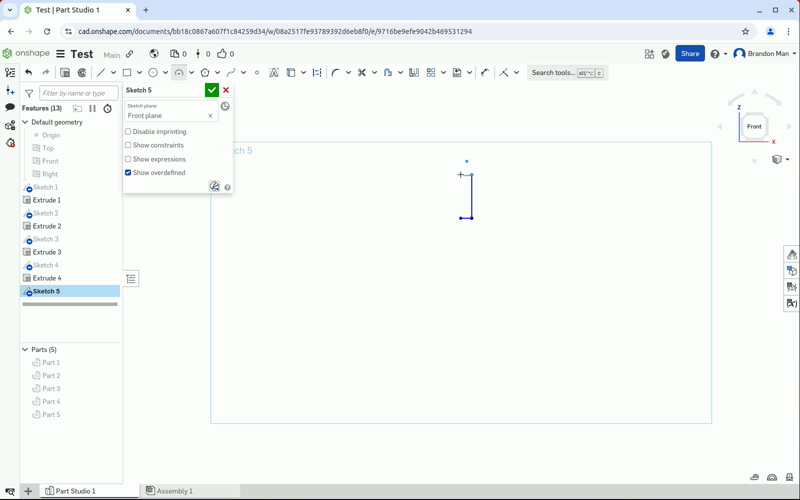
click(460, 174)
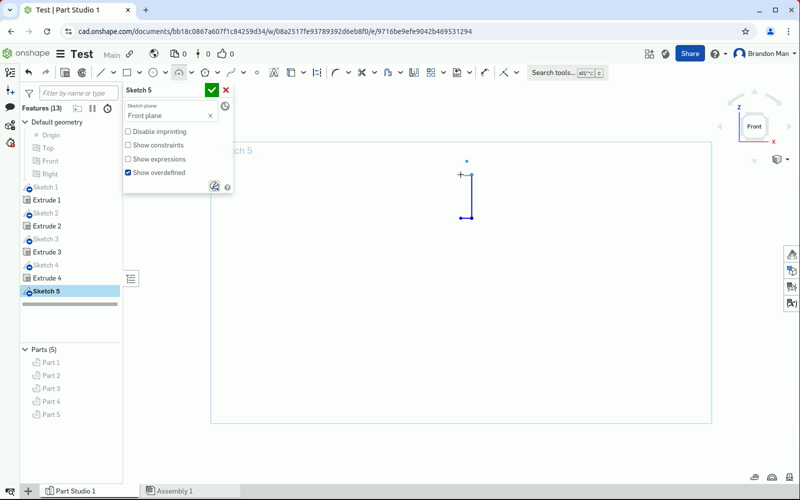
mouse_move(466, 173)
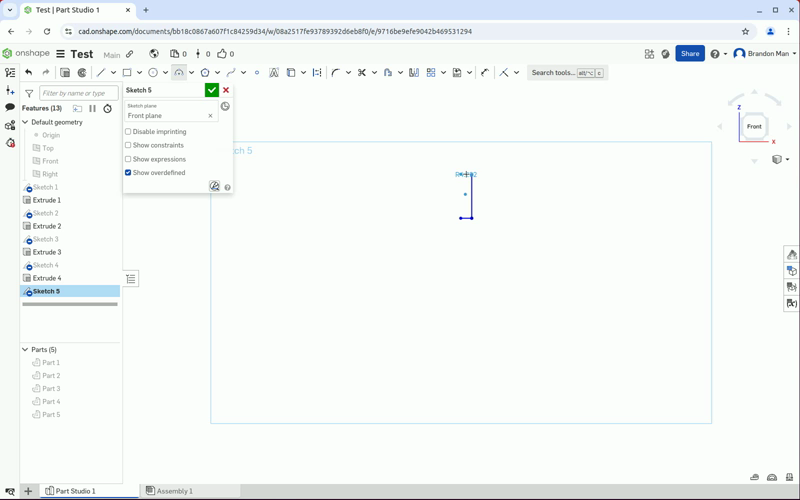
click(466, 173)
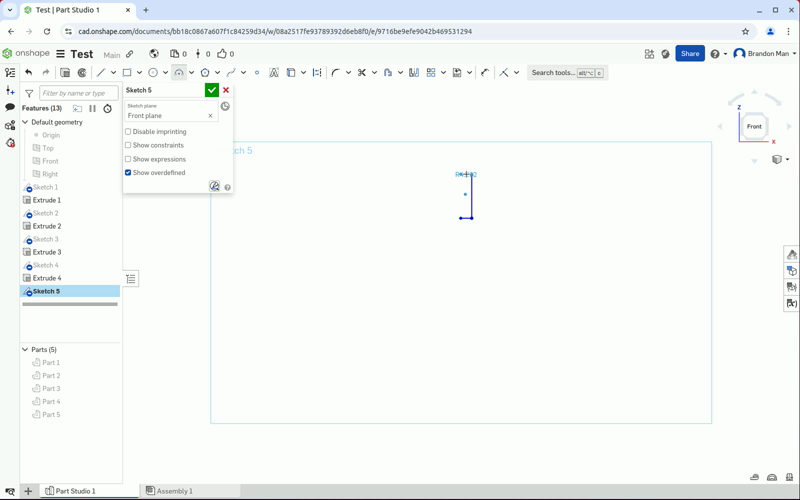
key_up(shift)
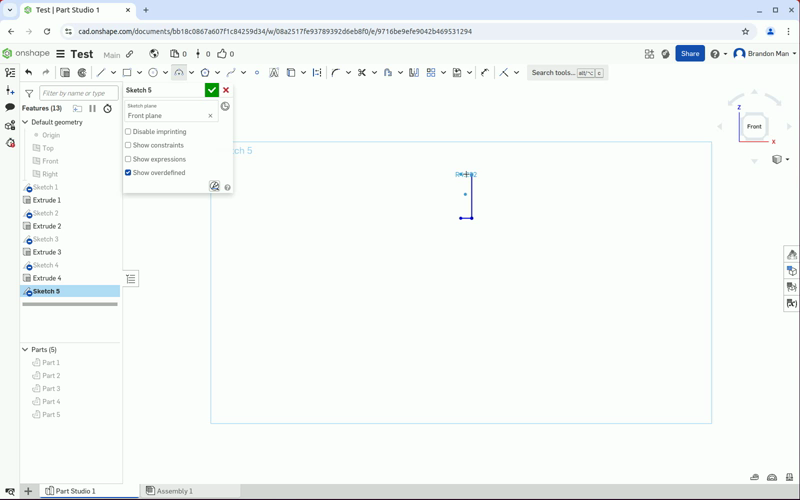
key(esc)
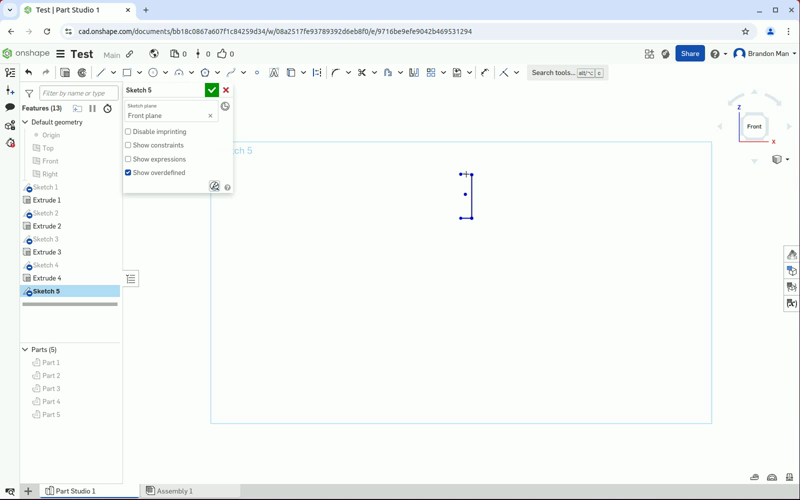
key(l)
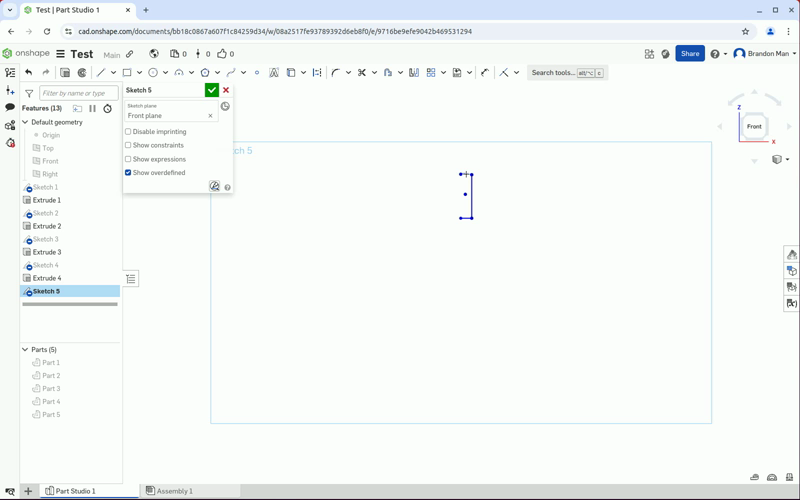
mouse_move(460, 174)
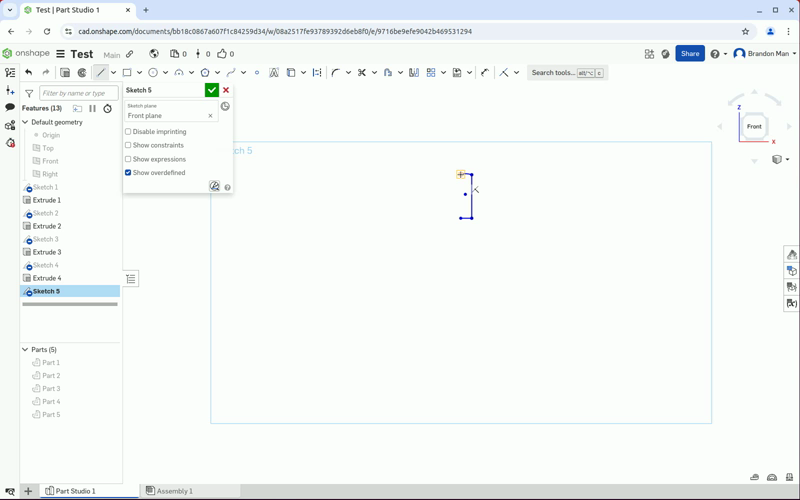
click(460, 174)
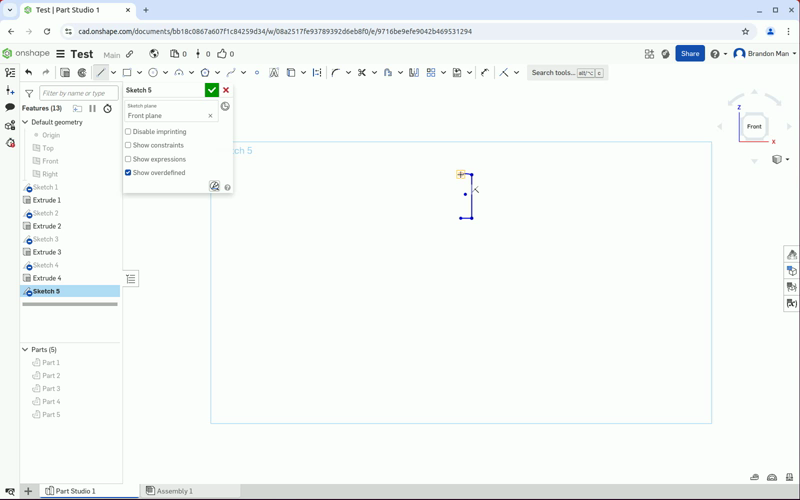
mouse_move(490, 174)
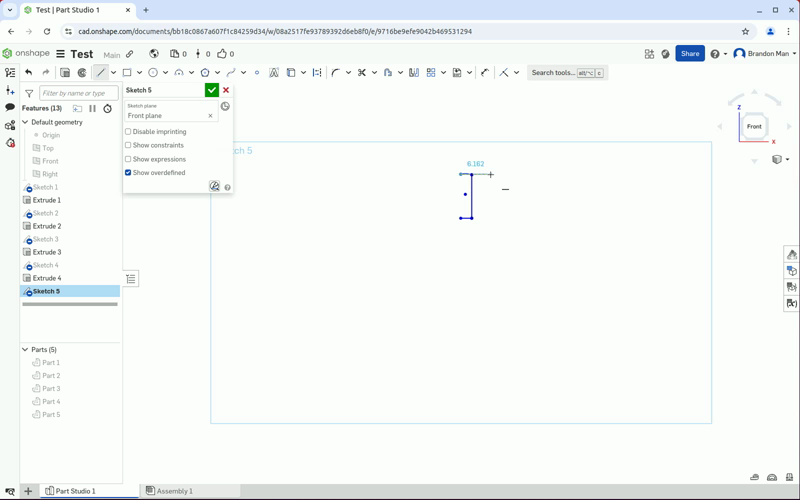
key_down(shift)
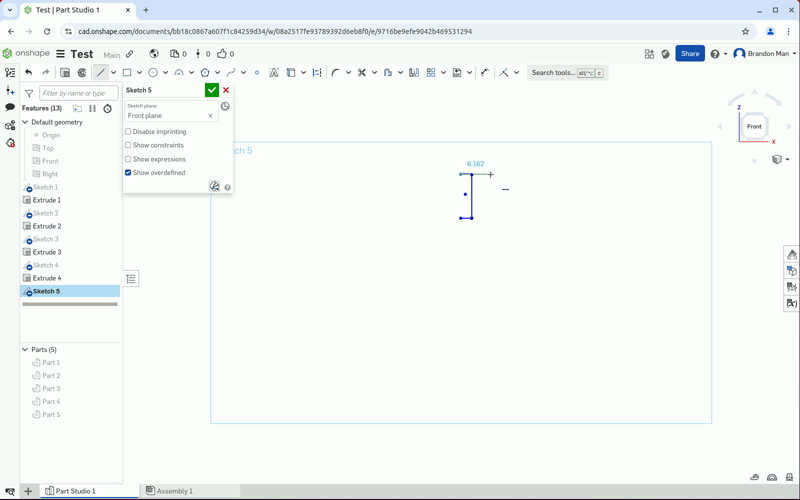
mouse_move(460, 218)
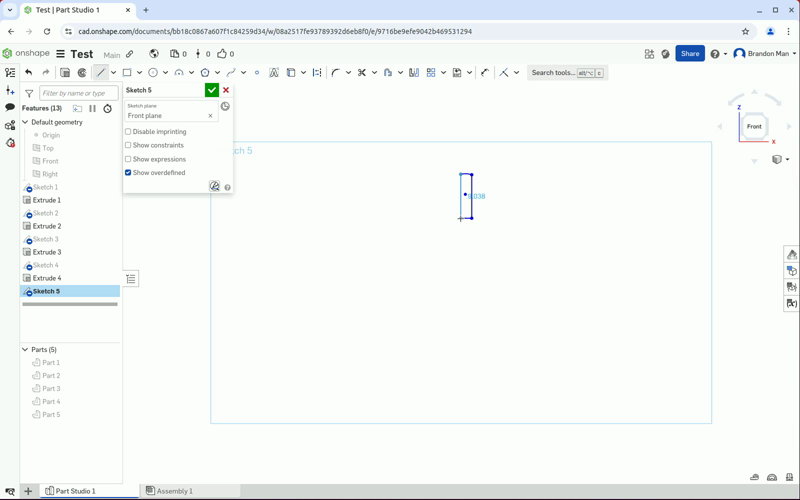
key_up(shift)
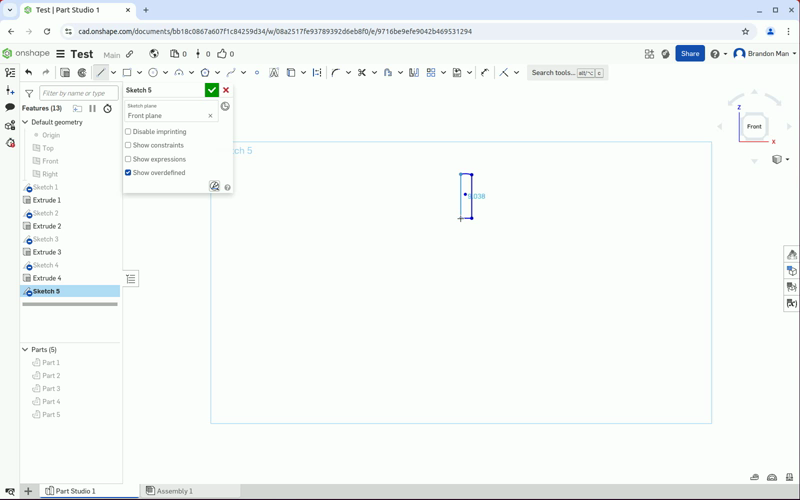
click(460, 218)
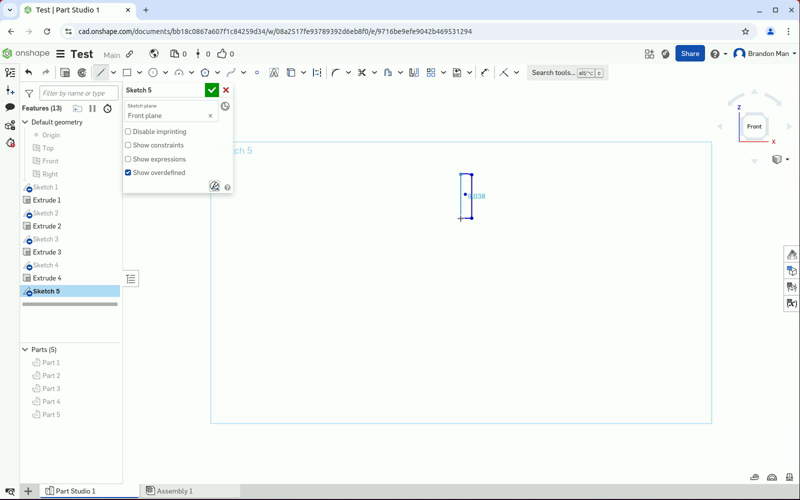
key(esc)
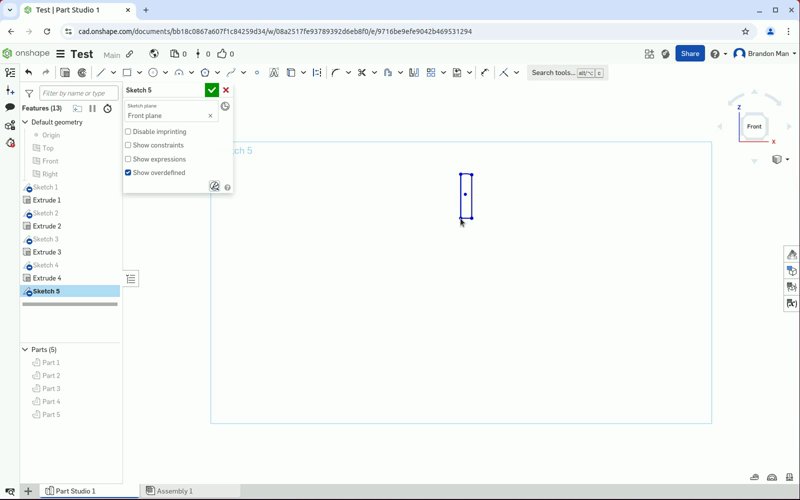
mouse_move(467, 208)
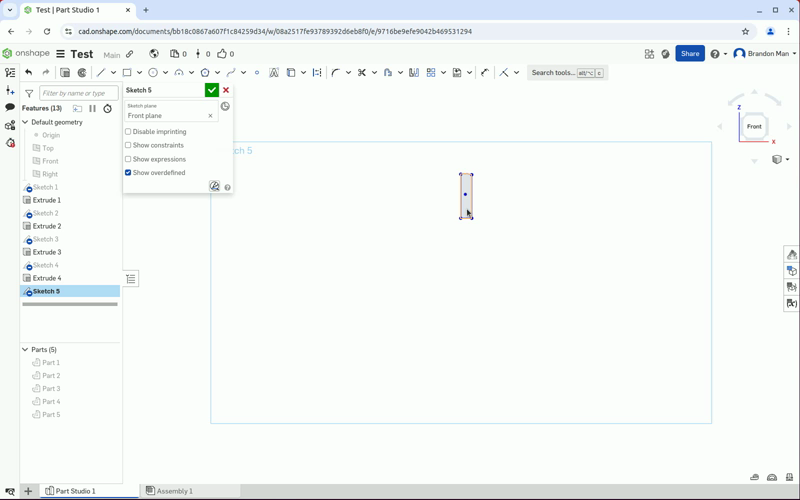
scroll(6)
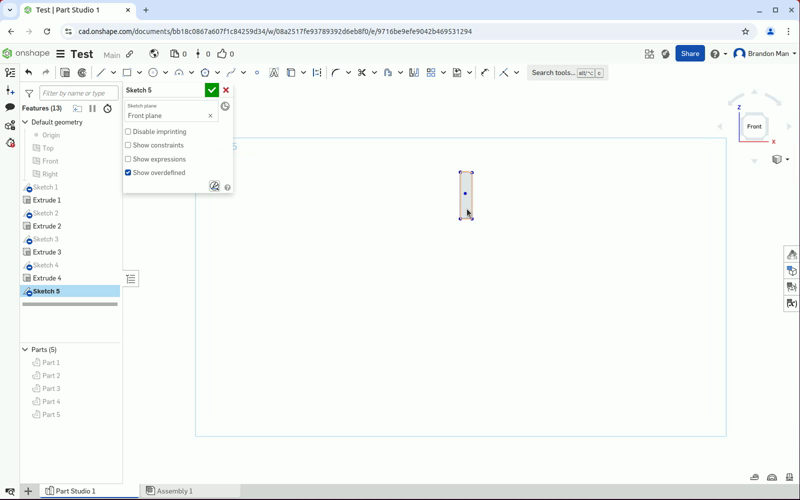
scroll(6)
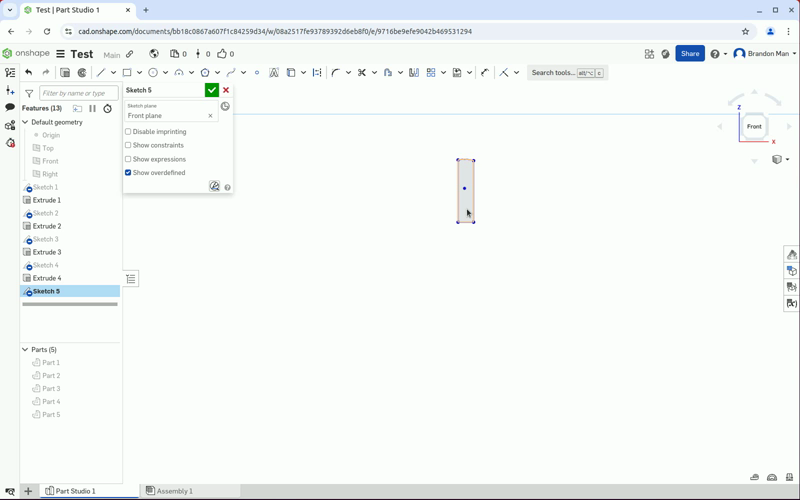
scroll(6)
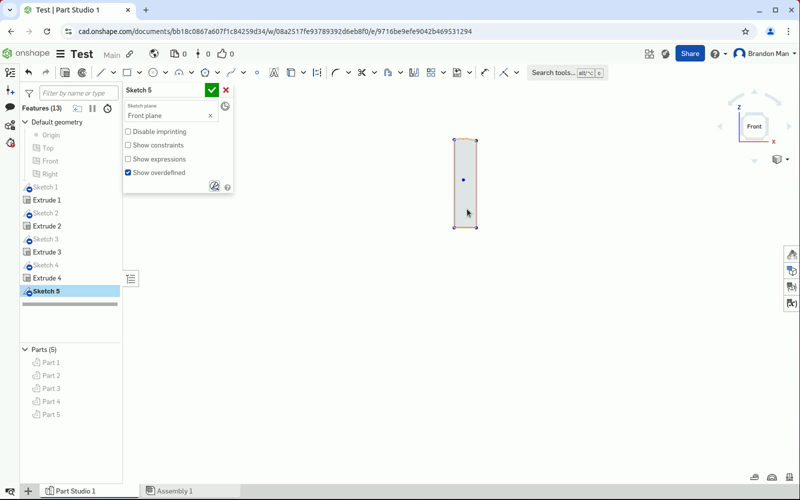
scroll(6)
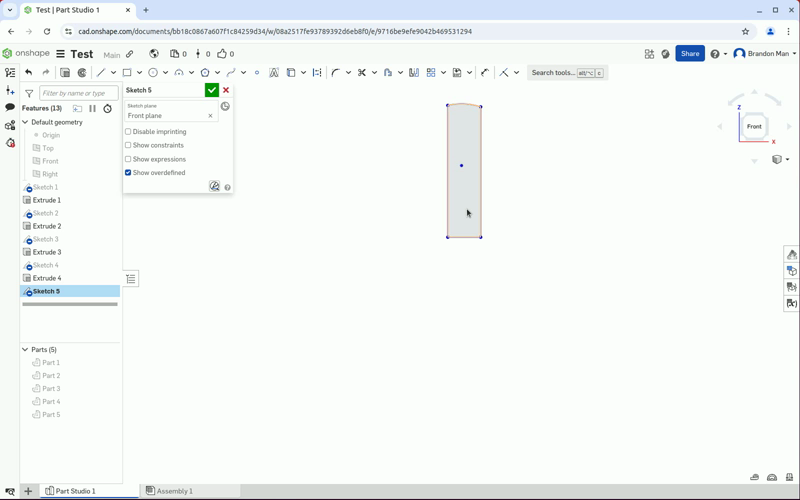
scroll(6)
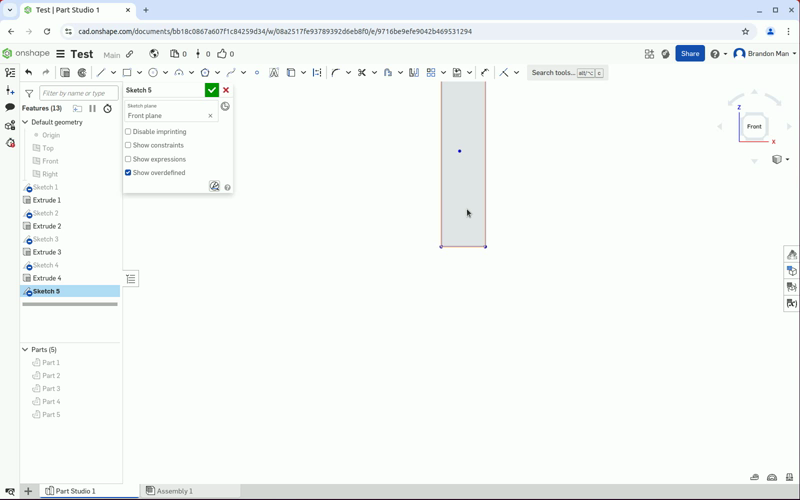
scroll(6)
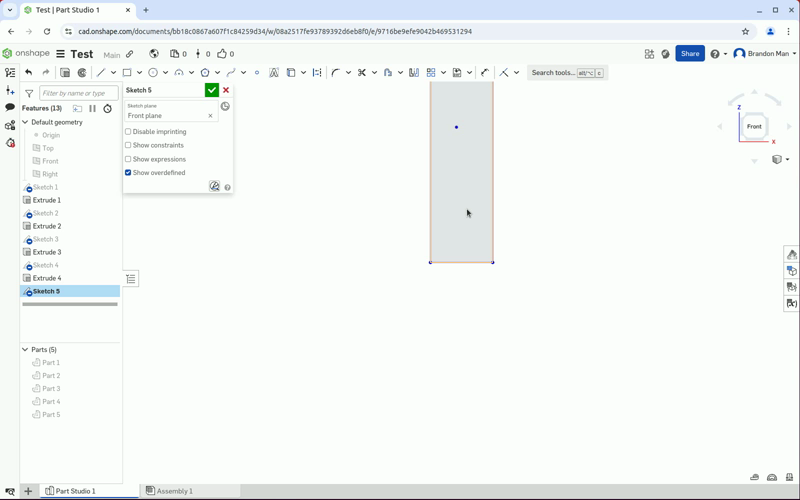
scroll(6)
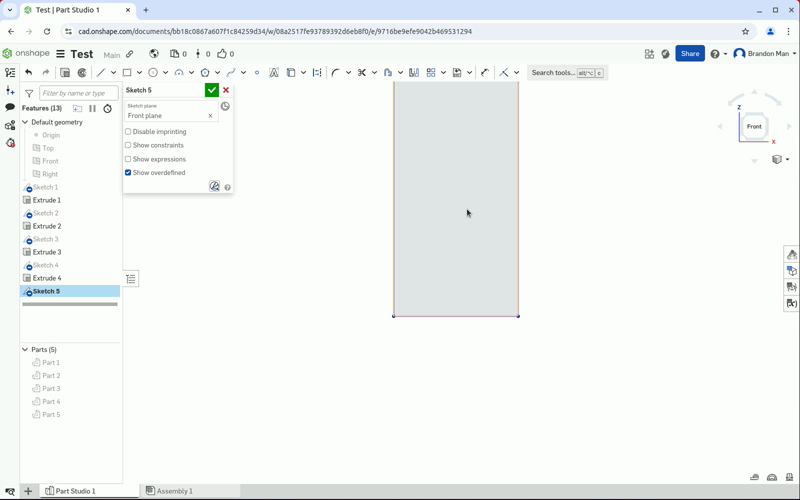
click(467, 208)
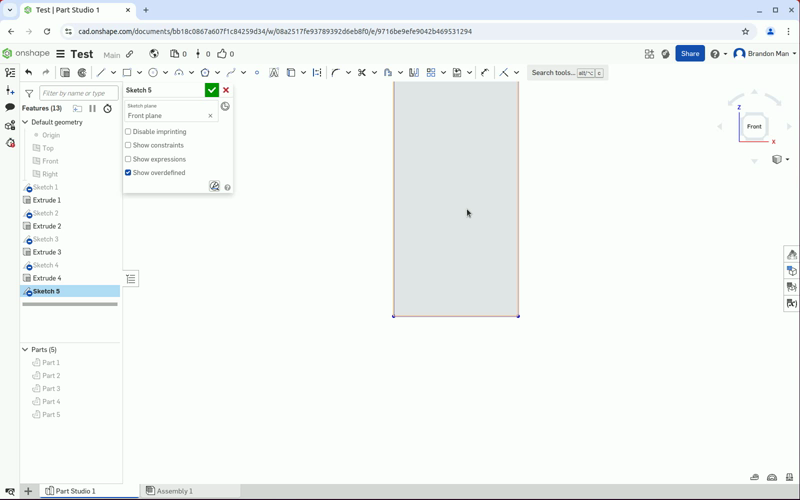
scroll(-6)
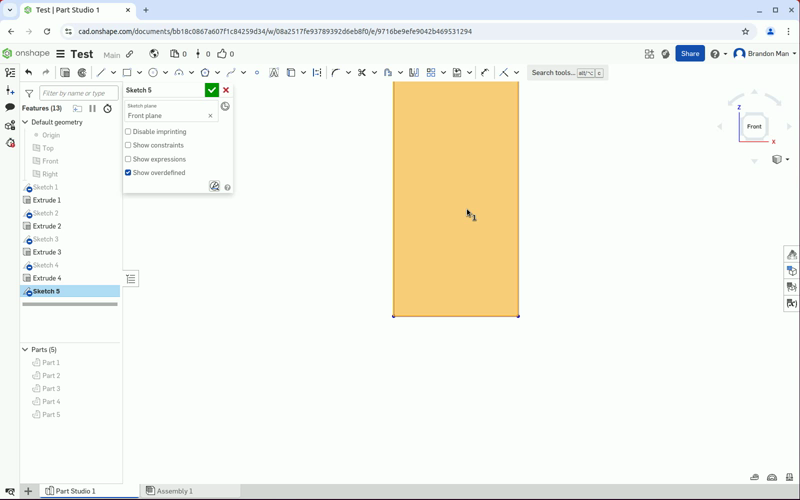
scroll(-6)
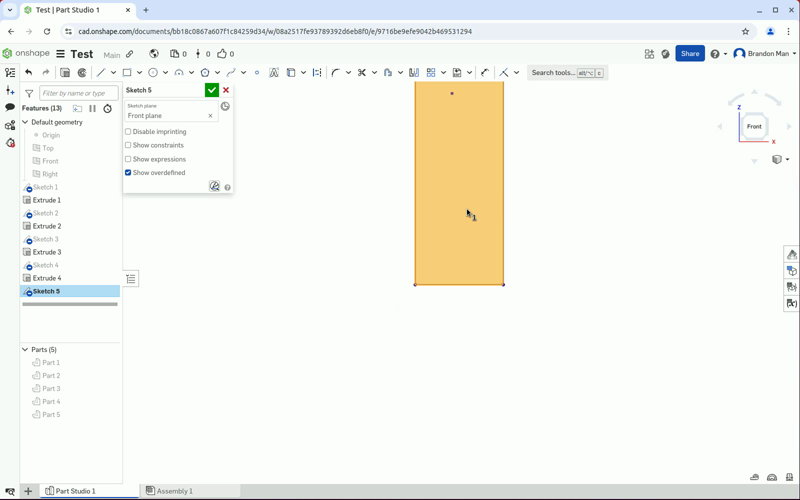
scroll(-6)
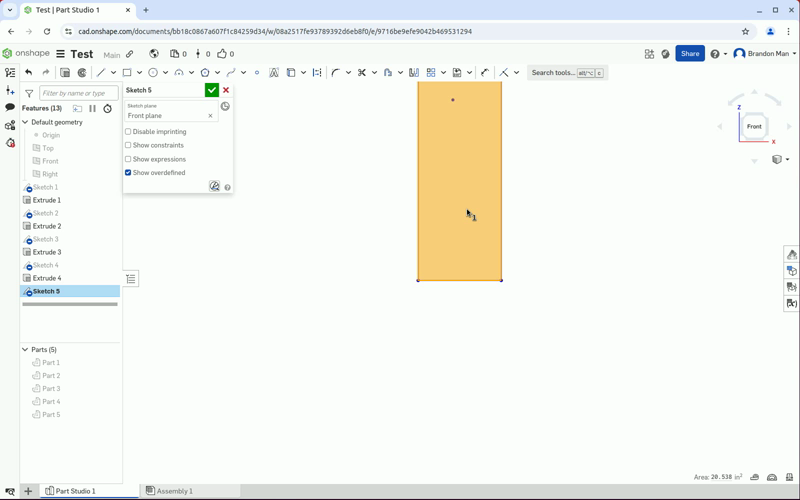
scroll(-6)
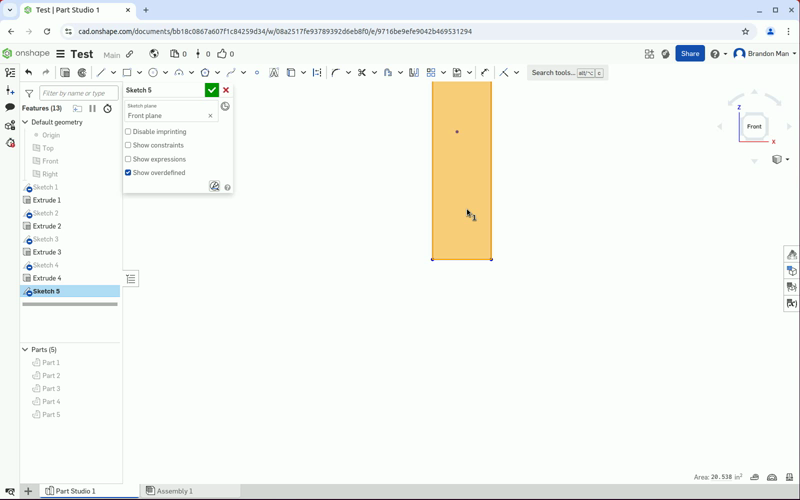
scroll(-6)
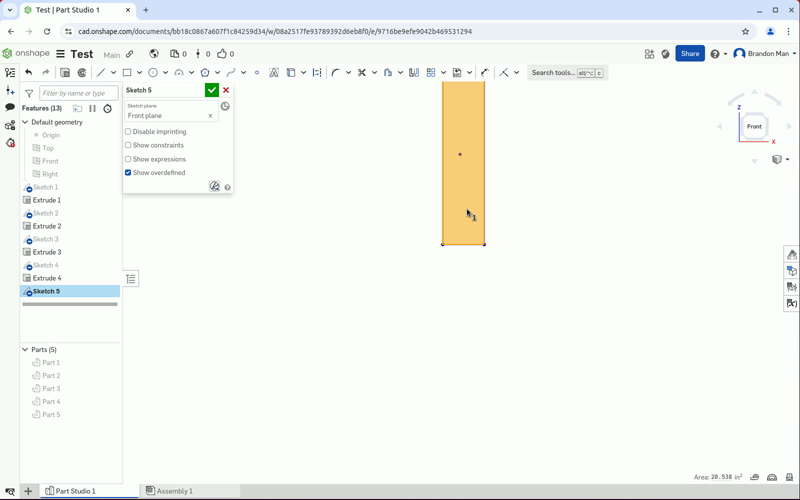
scroll(-6)
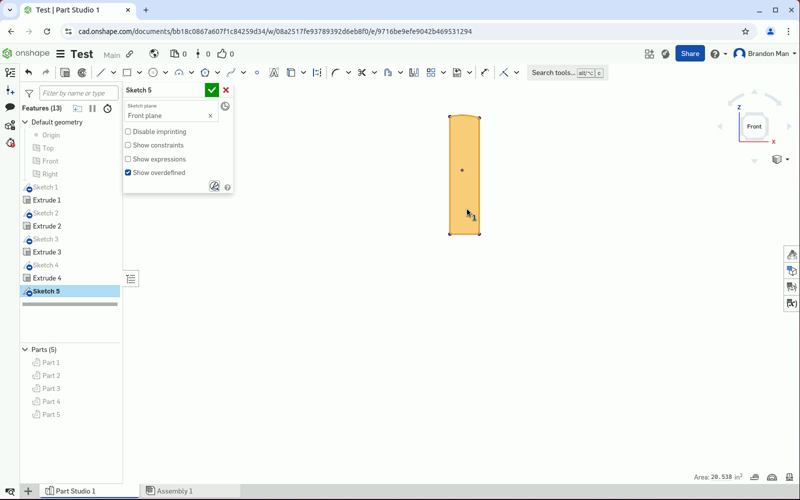
scroll(-6)
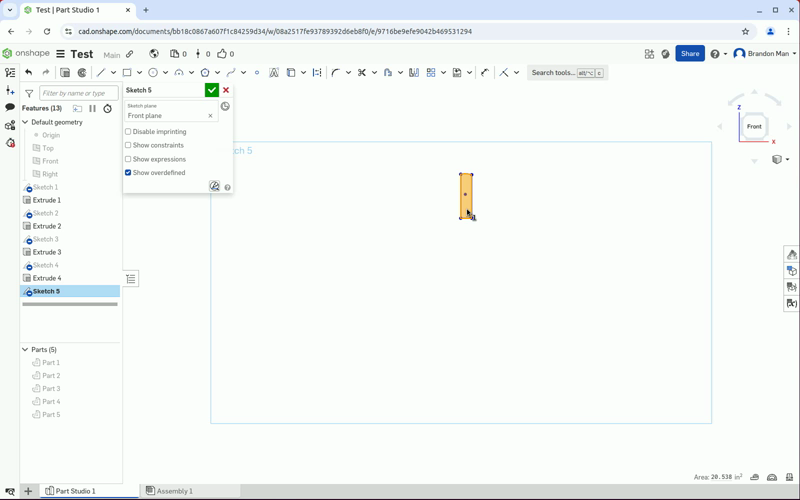
mouse_move(73, 352)
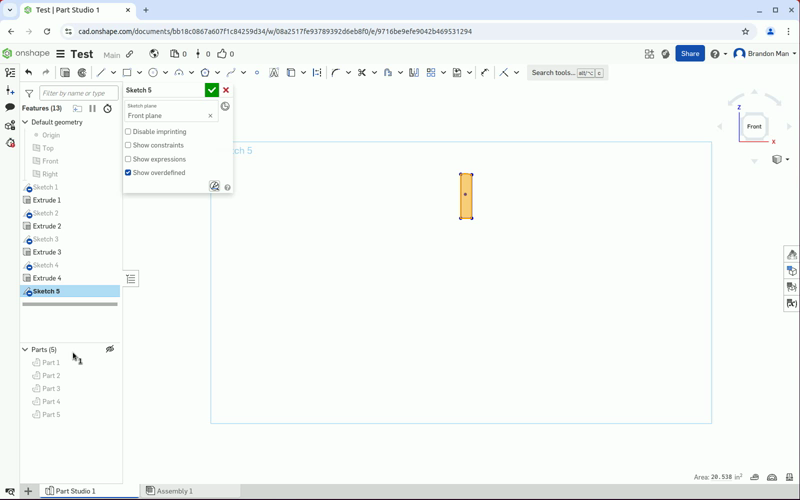
key(shift+y)
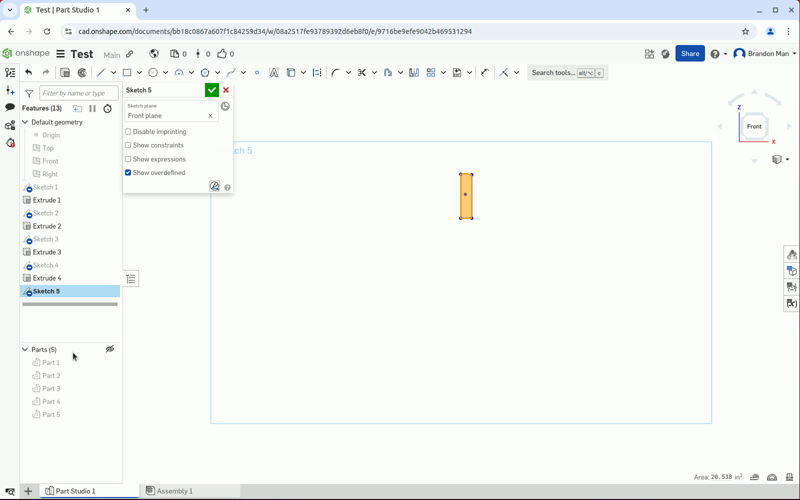
key(shift+e)
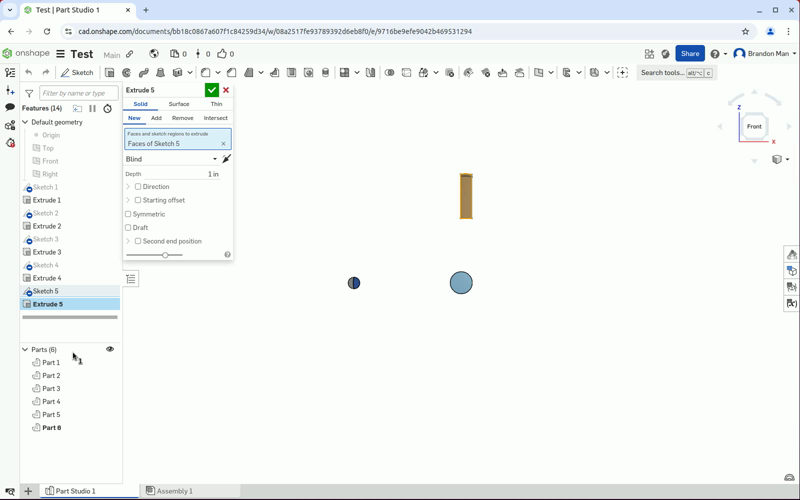
mouse_move(143, 106)
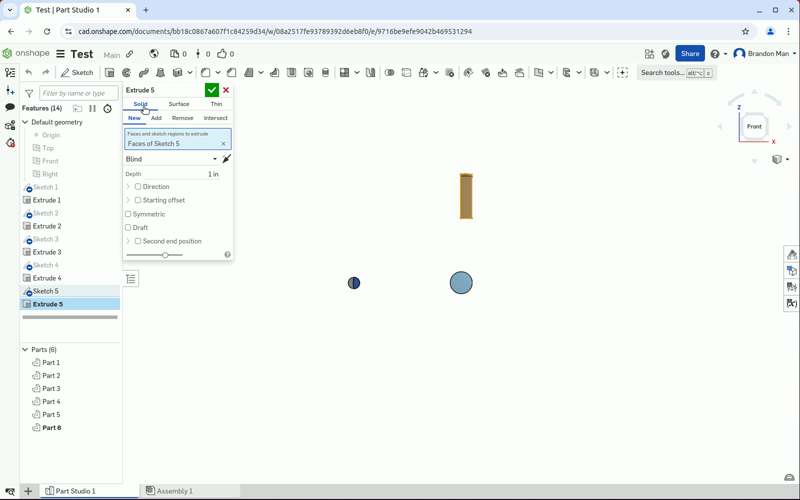
click(143, 106)
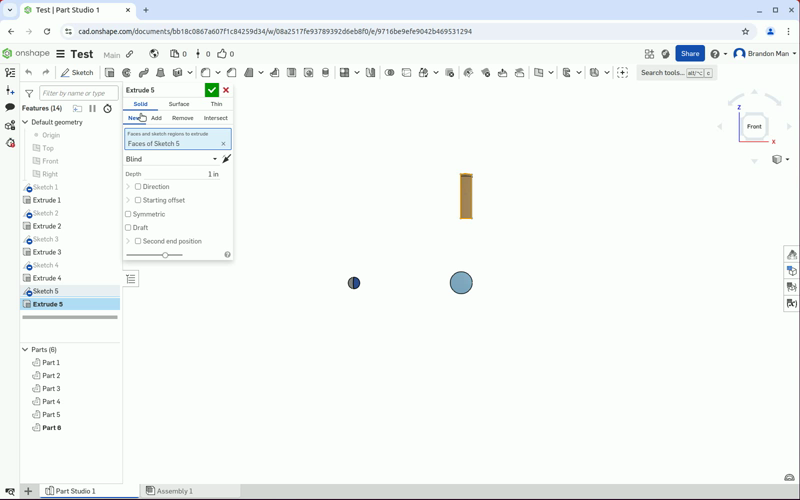
mouse_move(137, 120)
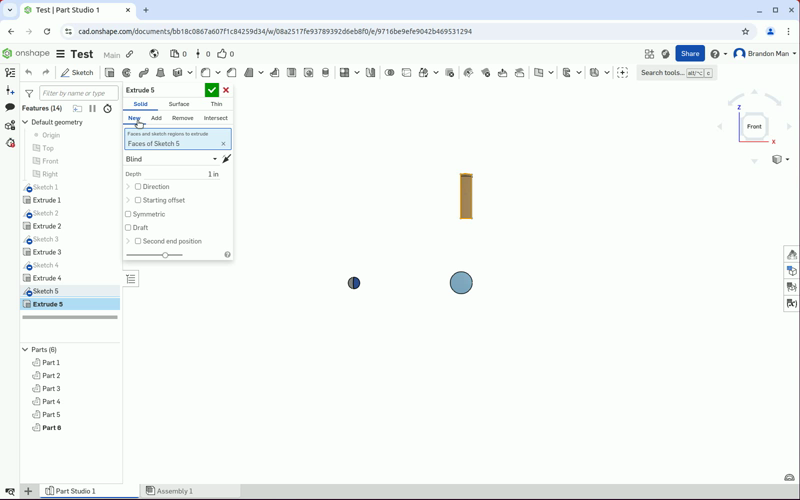
click(137, 120)
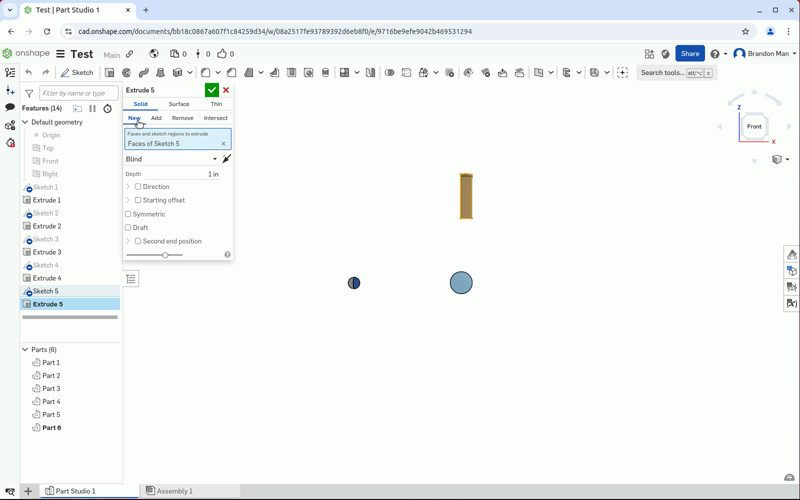
key(tab, 4)
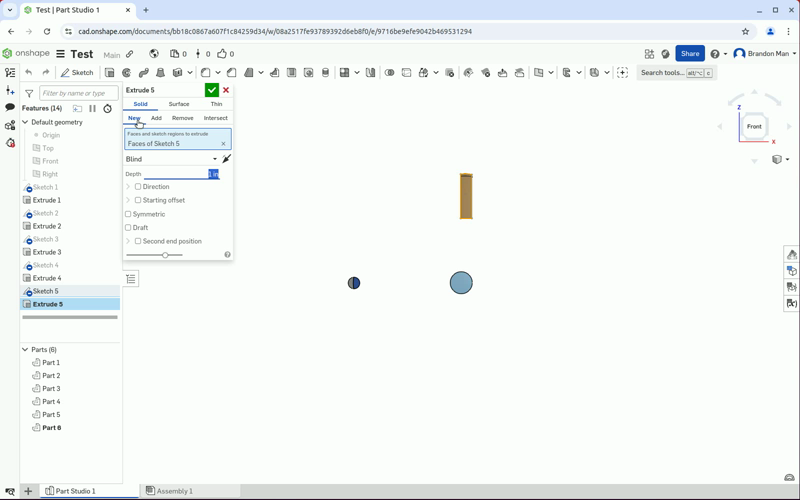
text(26.478)
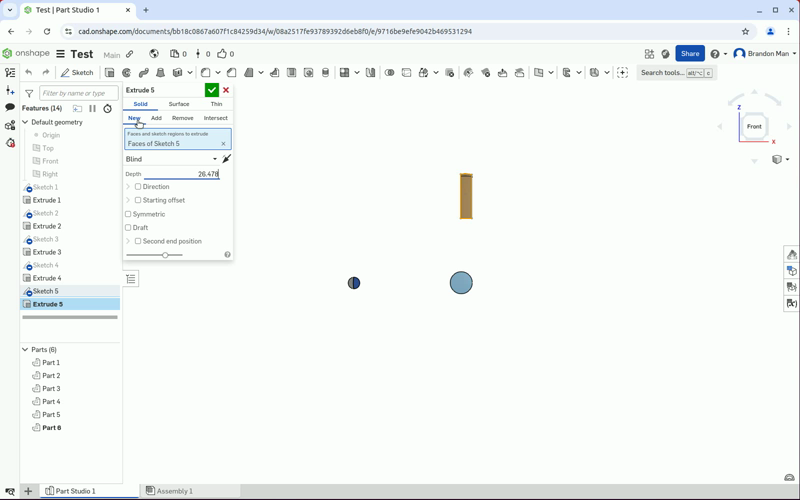
key(tab, 3)
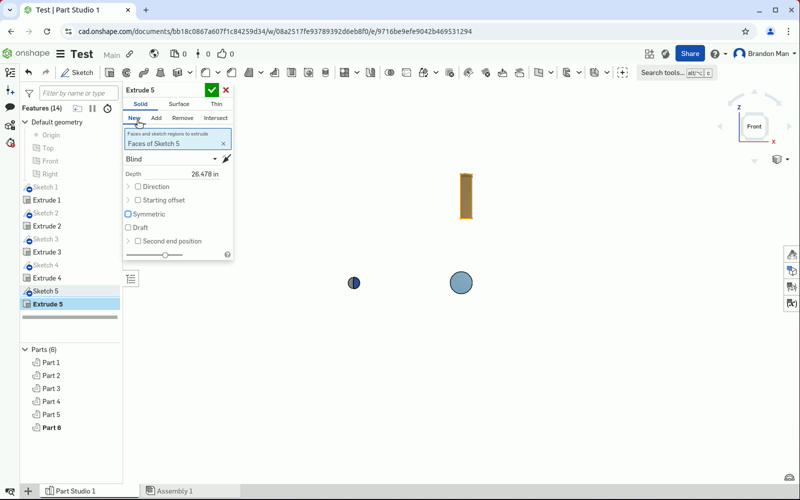
key(space)
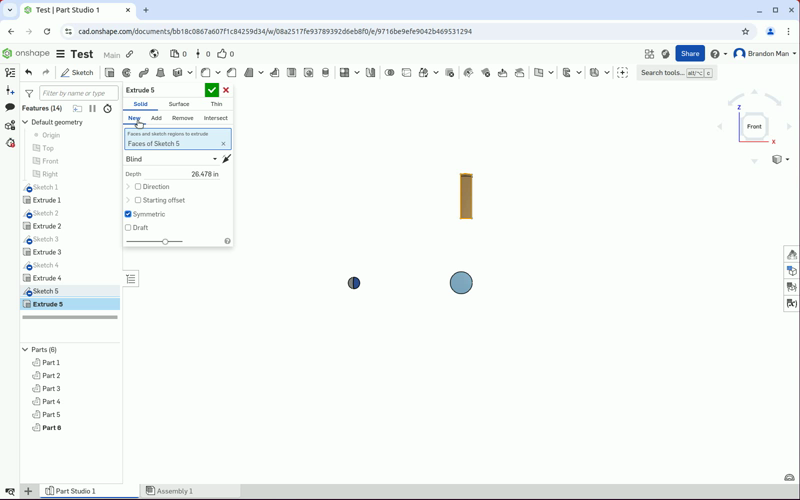
key(enter)
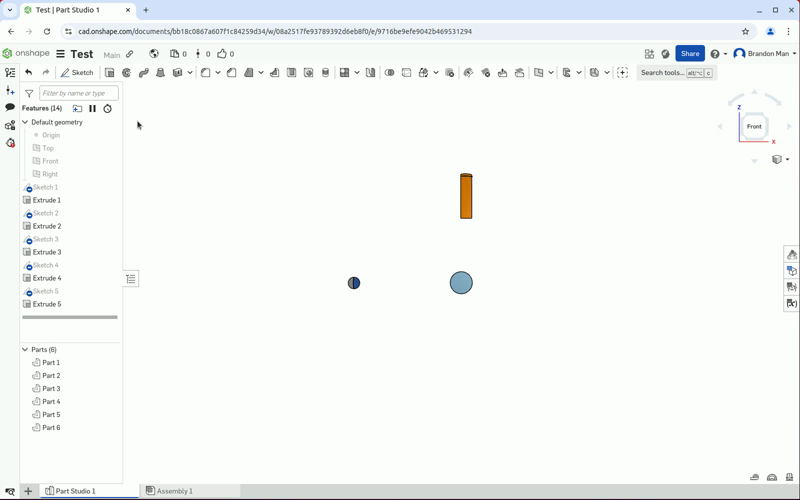
key(shift+h)
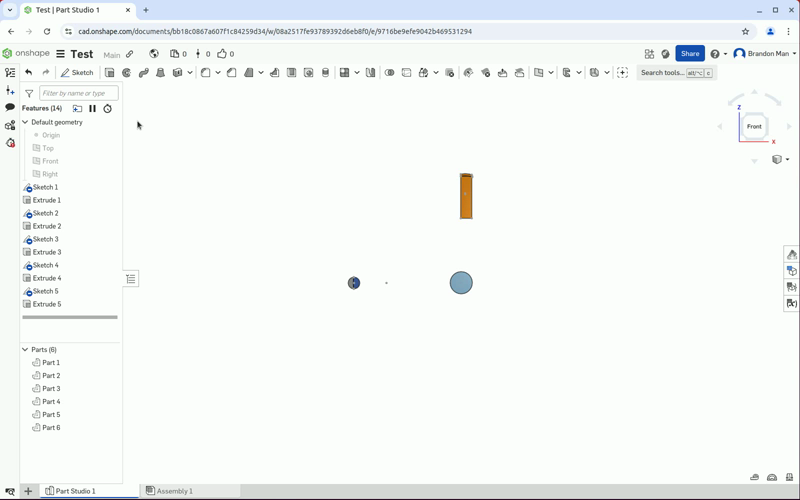
key(shift+h)
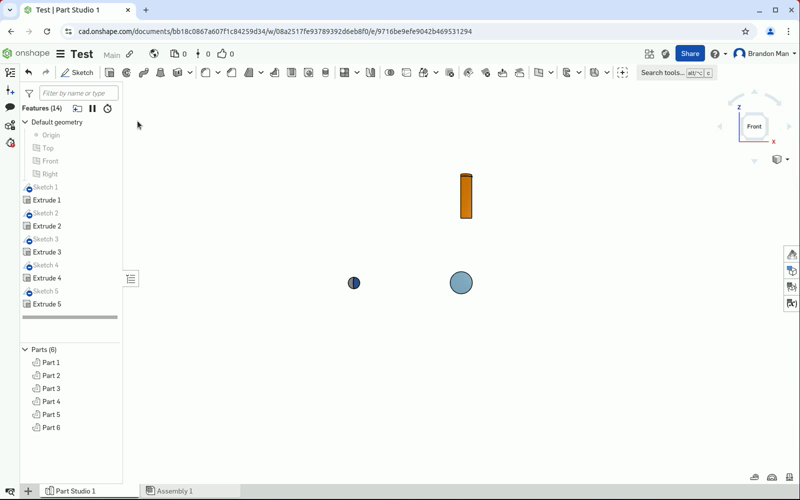
mouse_move(73, 189)
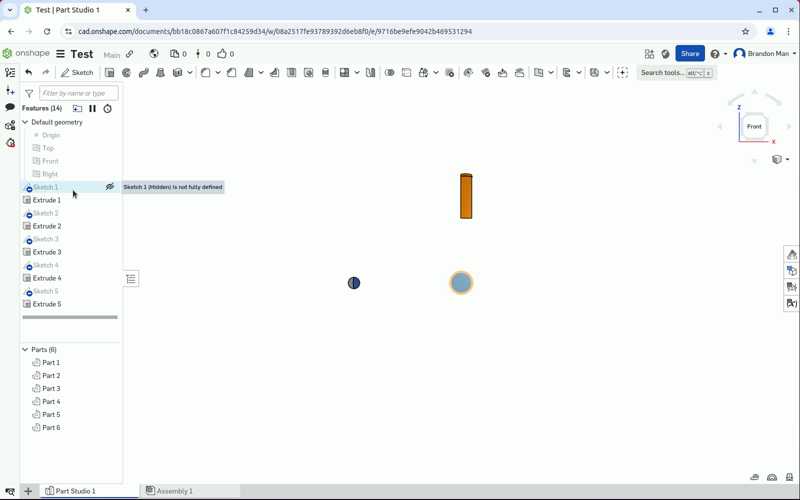
click(73, 189)
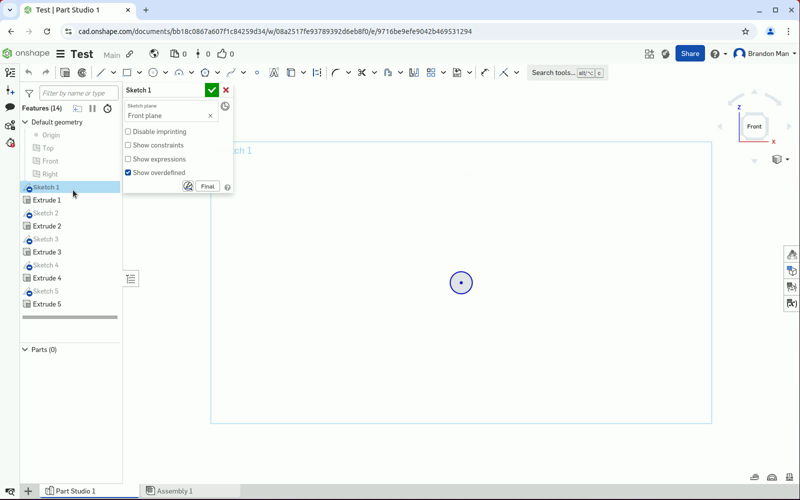
mouse_move(229, 92)
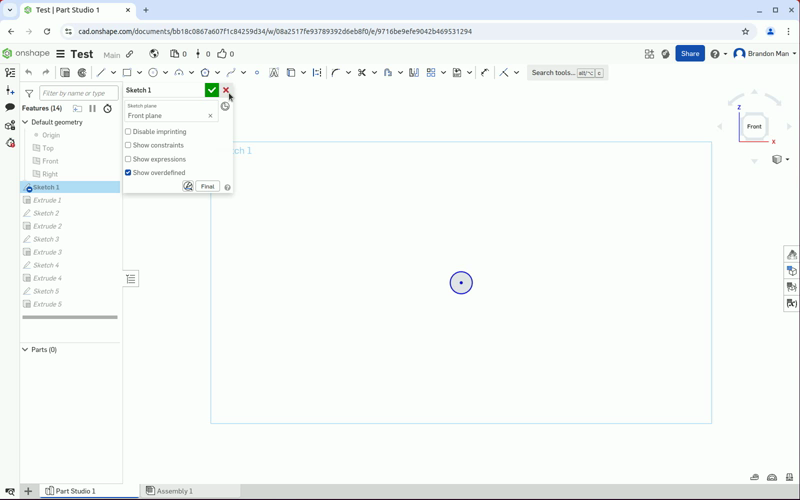
click(229, 92)
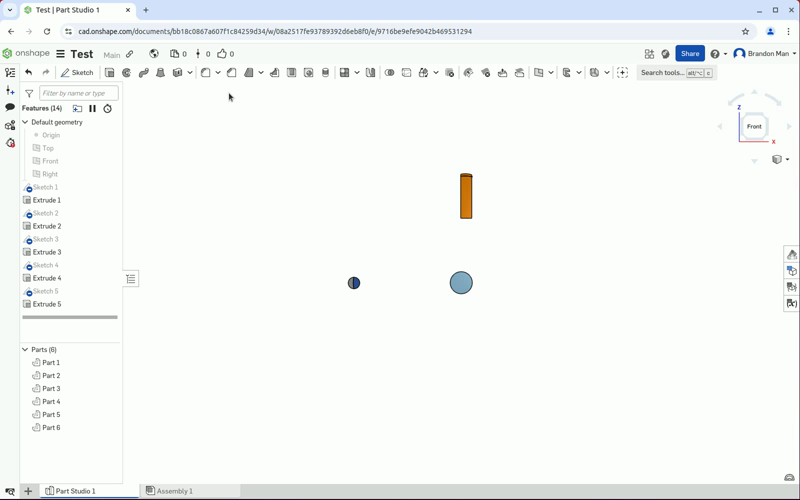
mouse_move(541, 75)
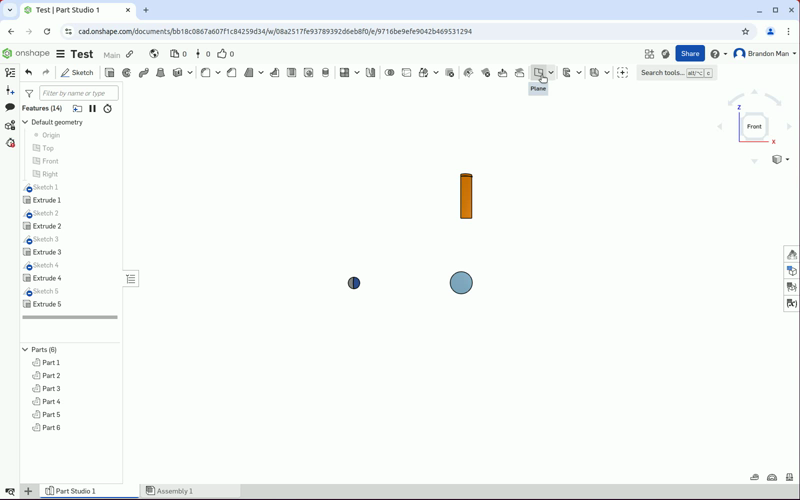
click(541, 75)
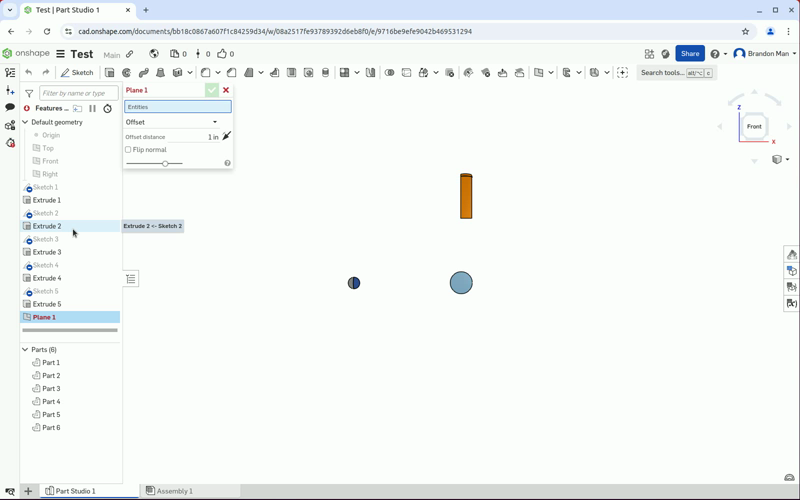
scroll(3)
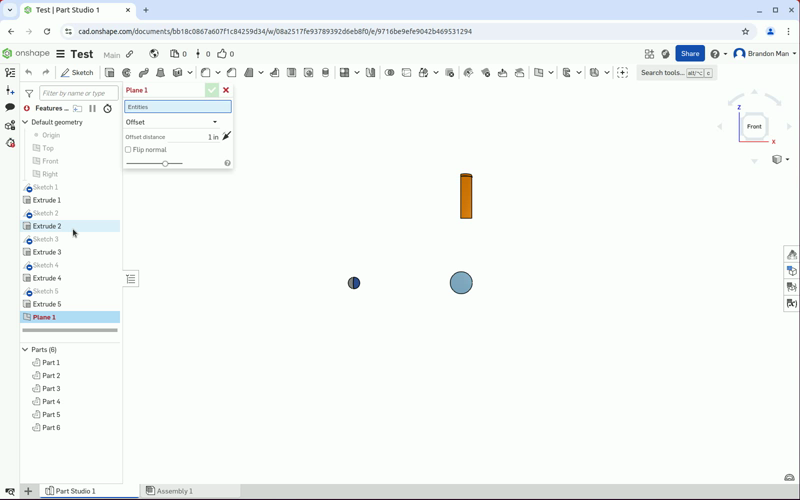
mouse_move(73, 163)
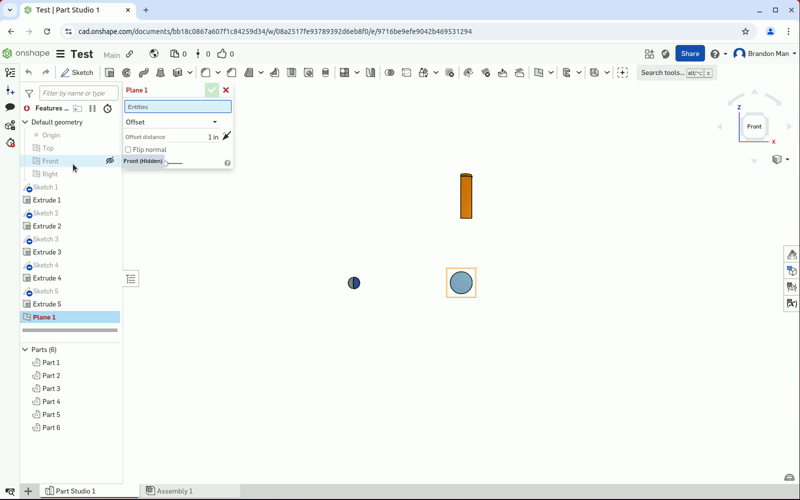
click(73, 163)
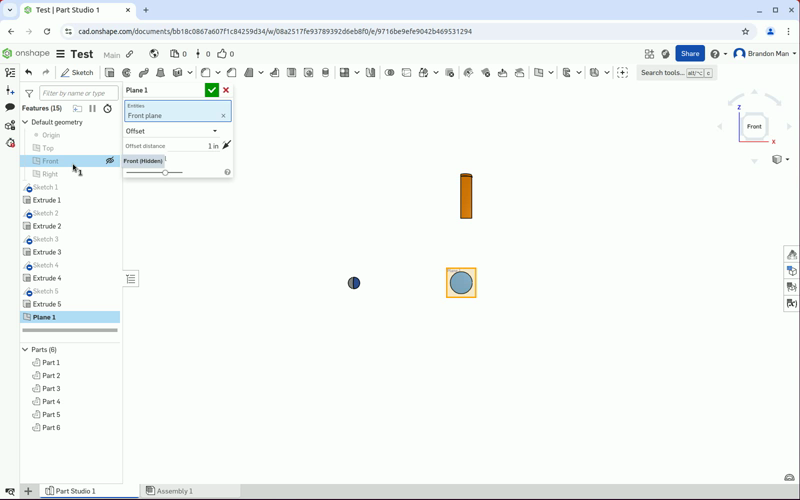
key(tab, 2)
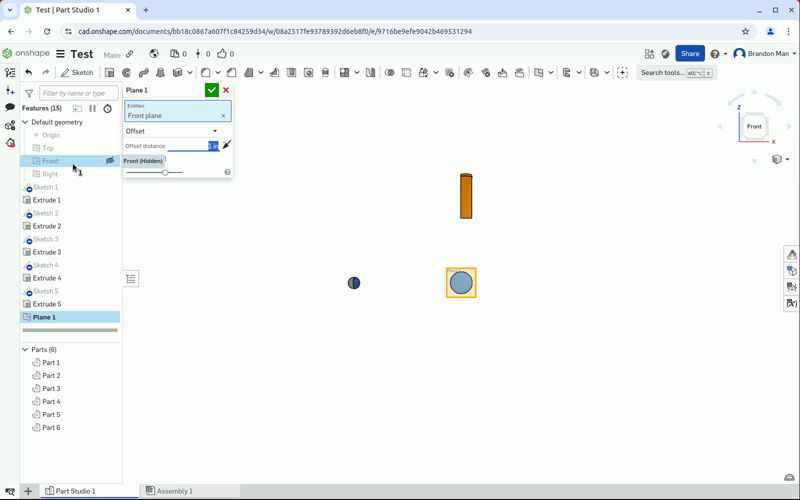
text(13.249)
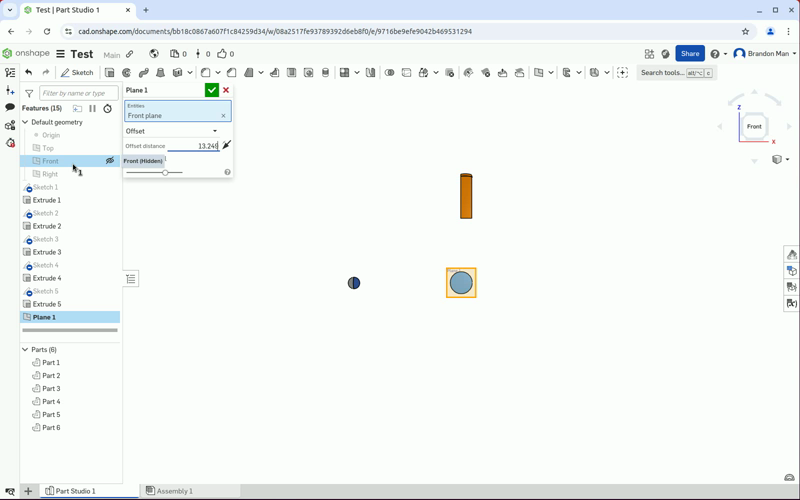
key(enter, 2)
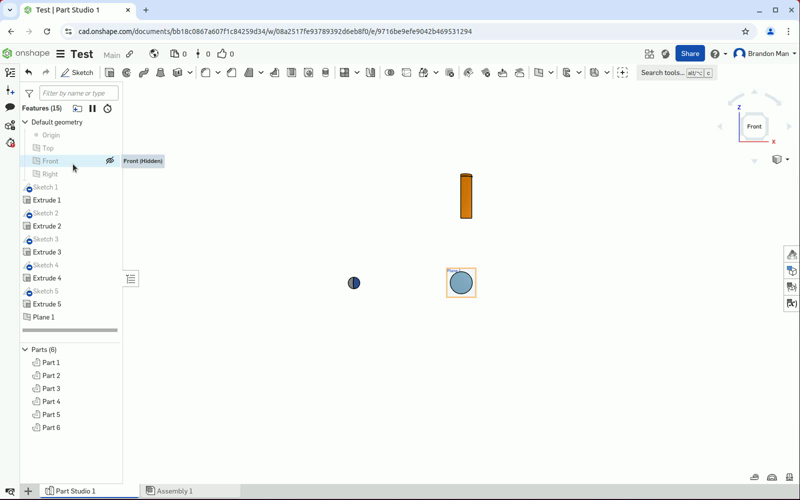
key(shift+s)
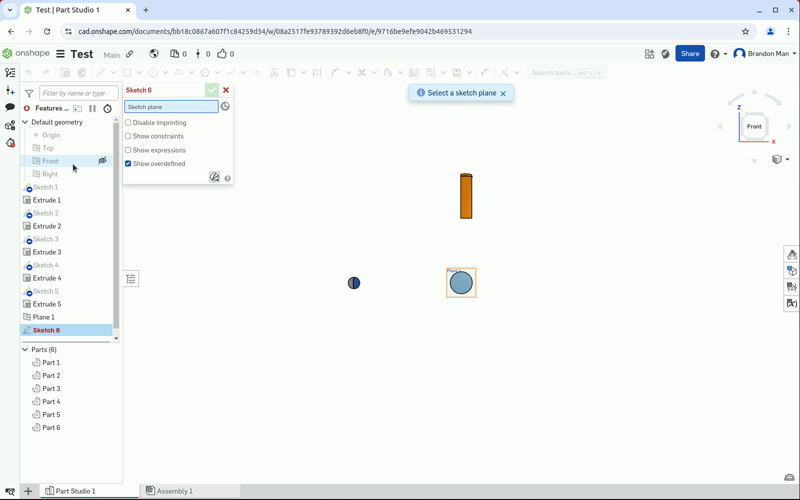
mouse_move(69, 319)
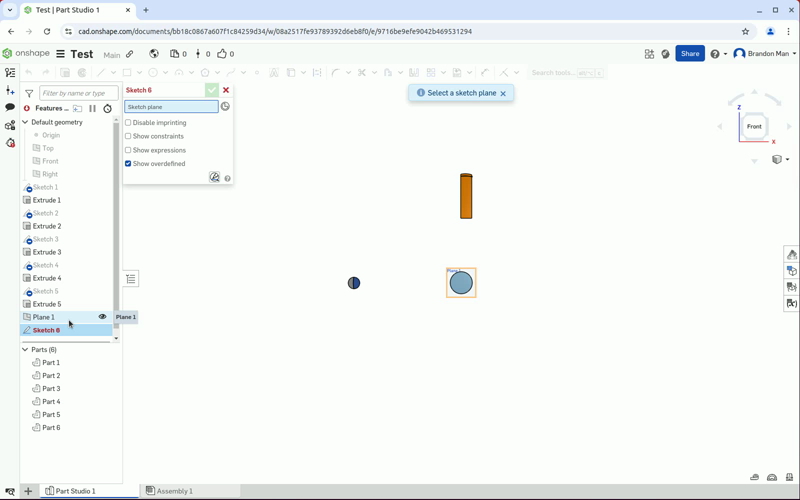
click(69, 319)
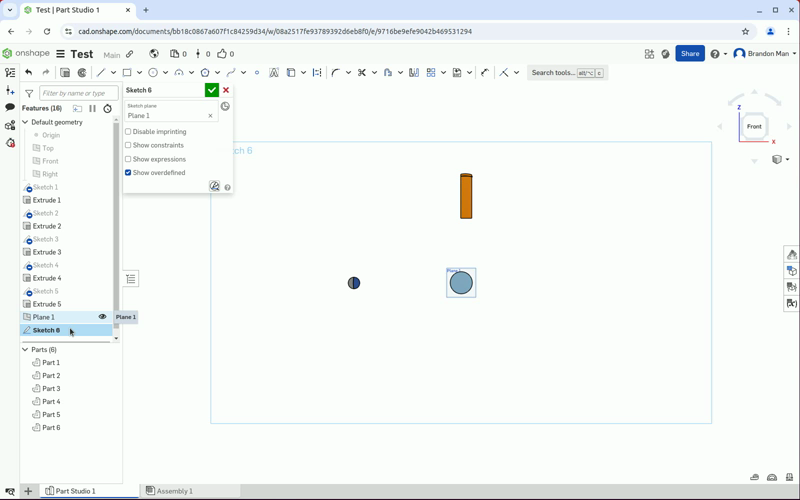
mouse_move(73, 352)
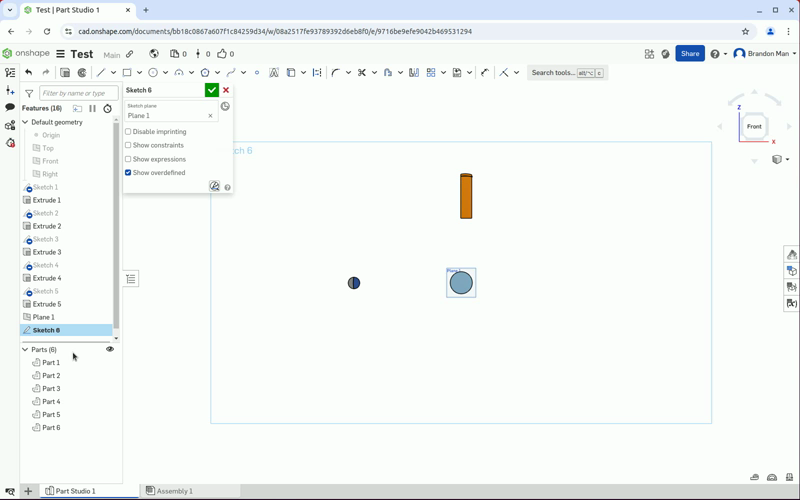
key(y)
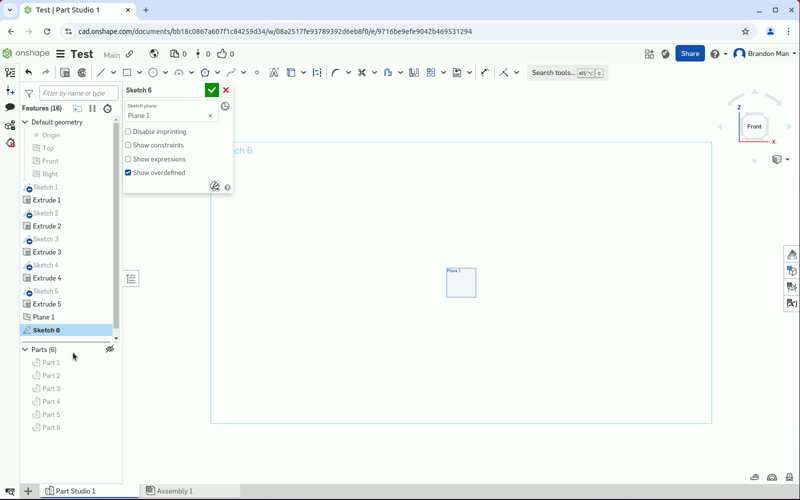
key(a)
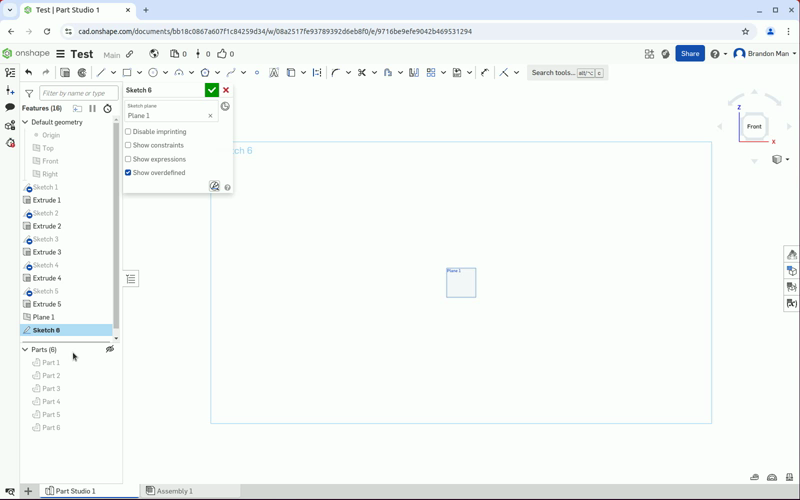
key_down(shift)
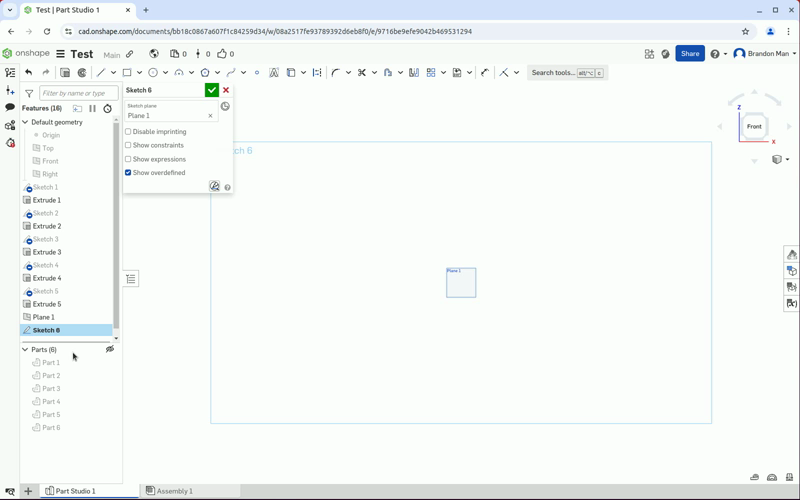
mouse_move(375, 347)
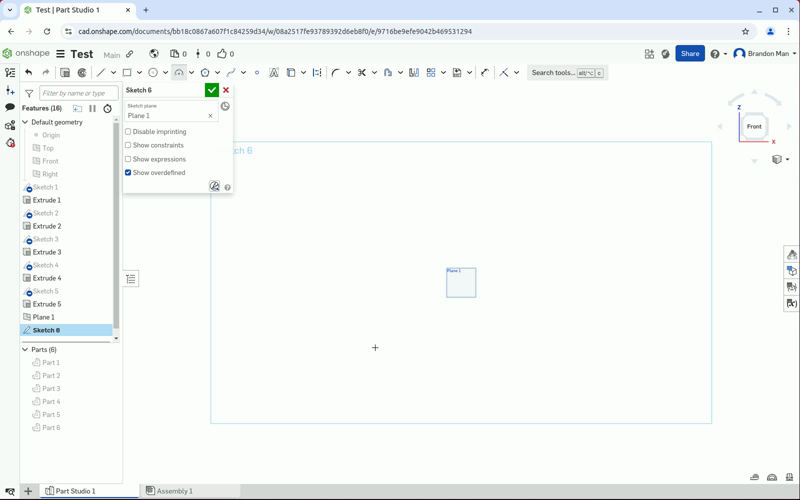
click(375, 347)
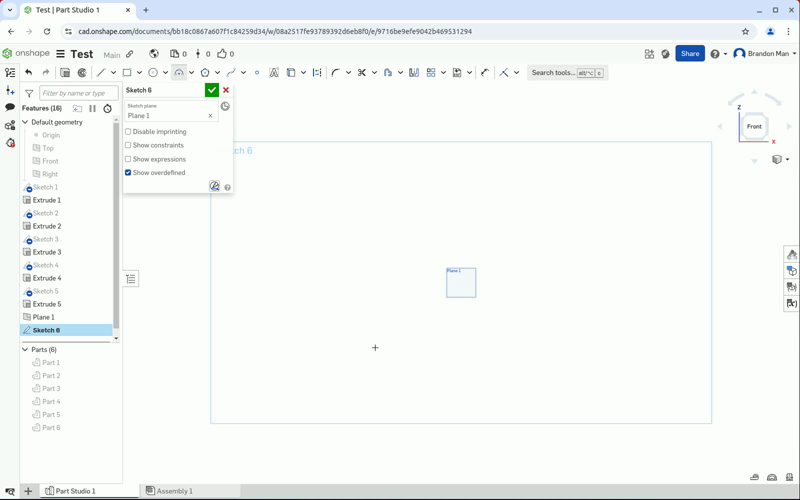
key_up(shift)
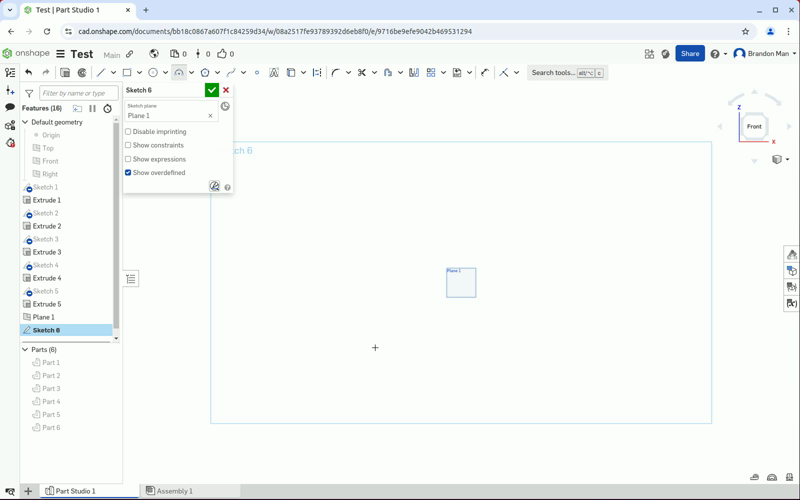
key_down(shift)
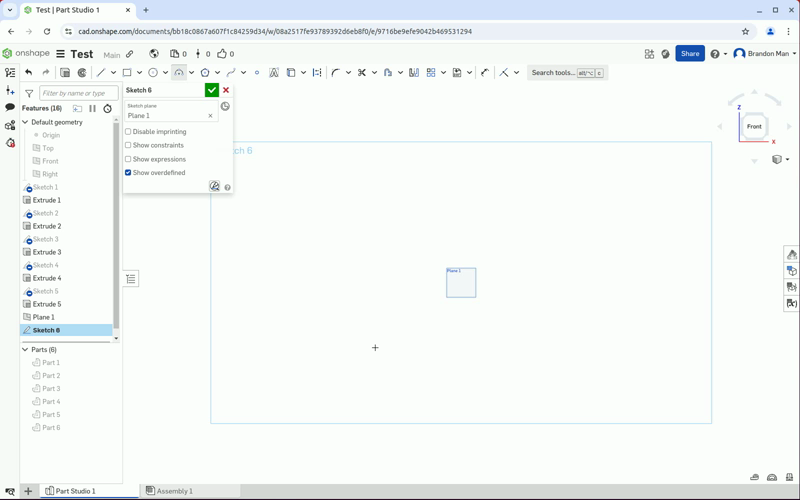
mouse_move(472, 177)
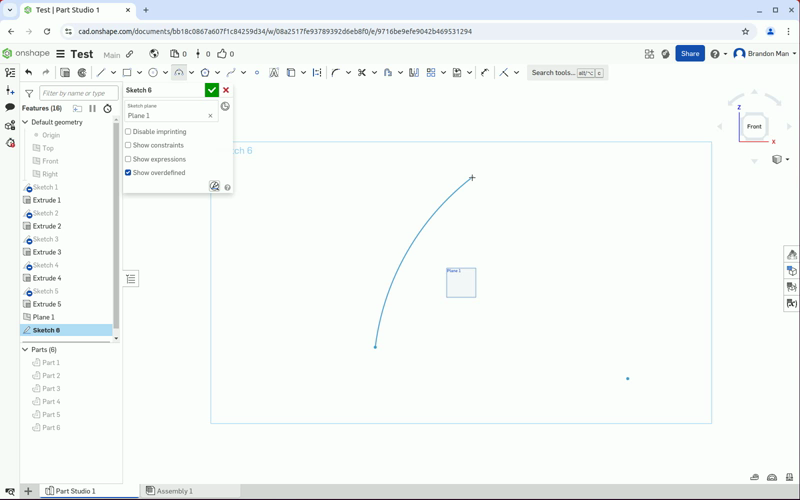
click(472, 177)
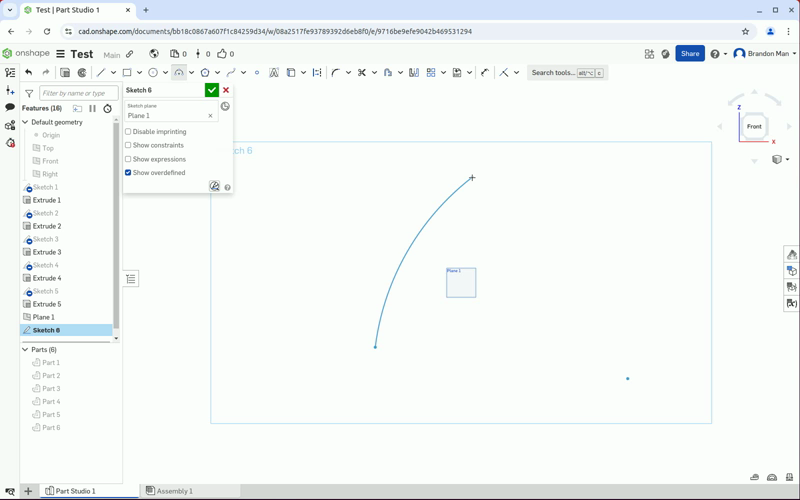
mouse_move(554, 336)
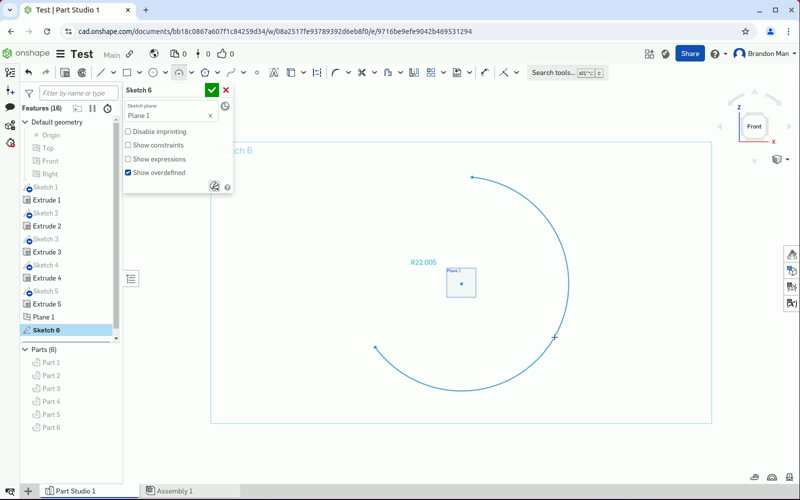
click(554, 336)
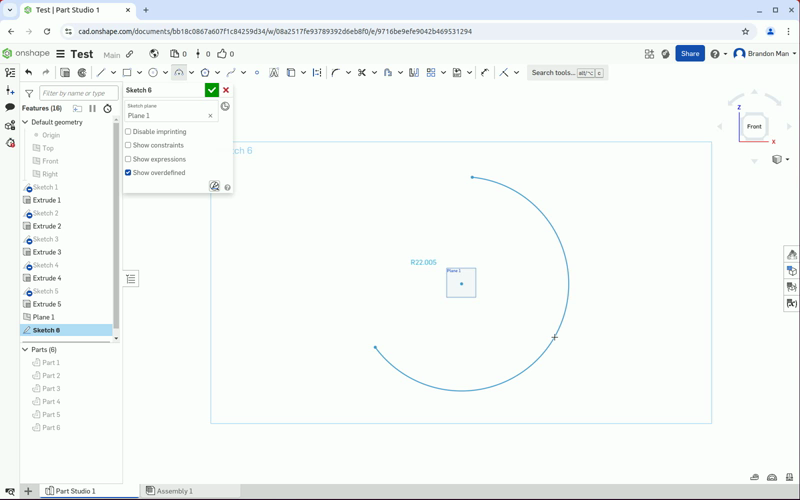
key_up(shift)
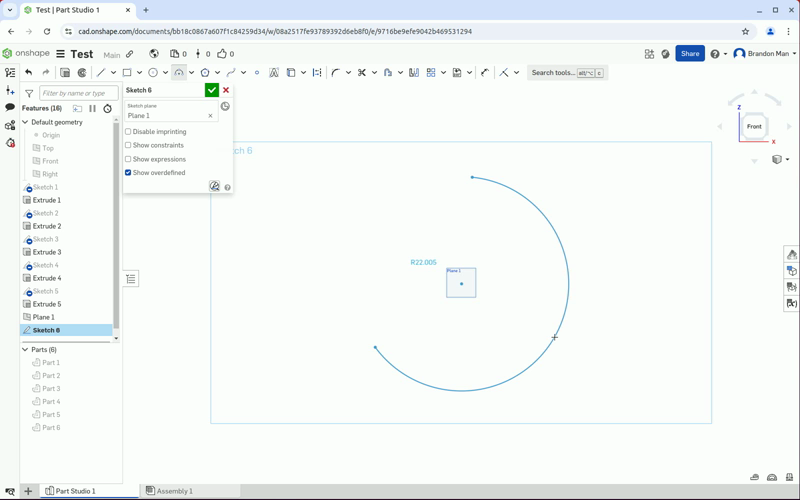
key(esc)
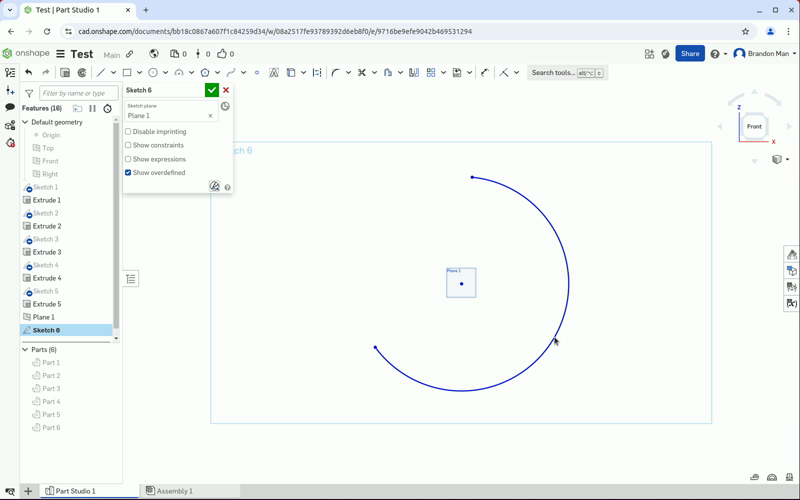
key(l)
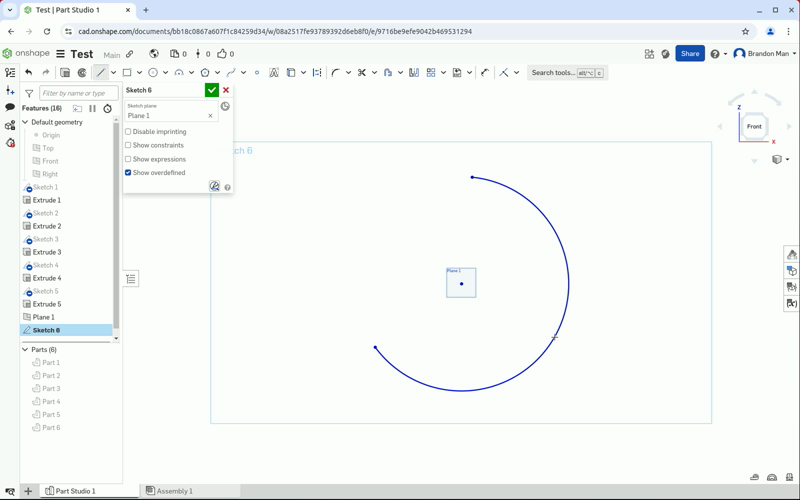
mouse_move(472, 177)
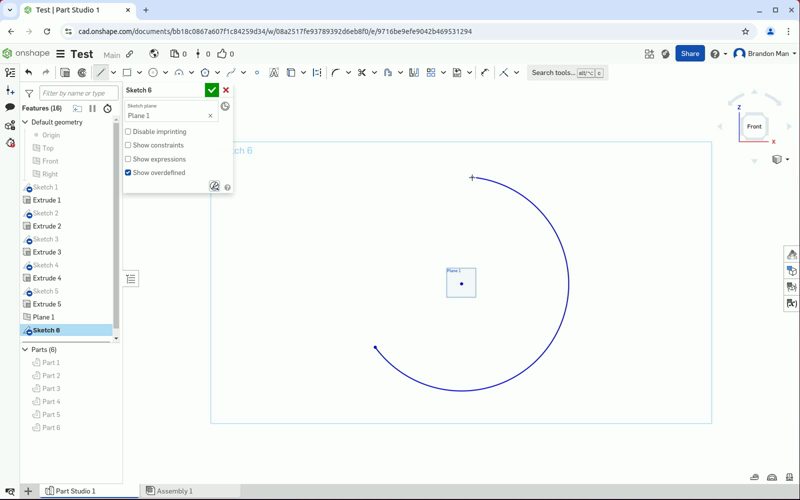
click(472, 177)
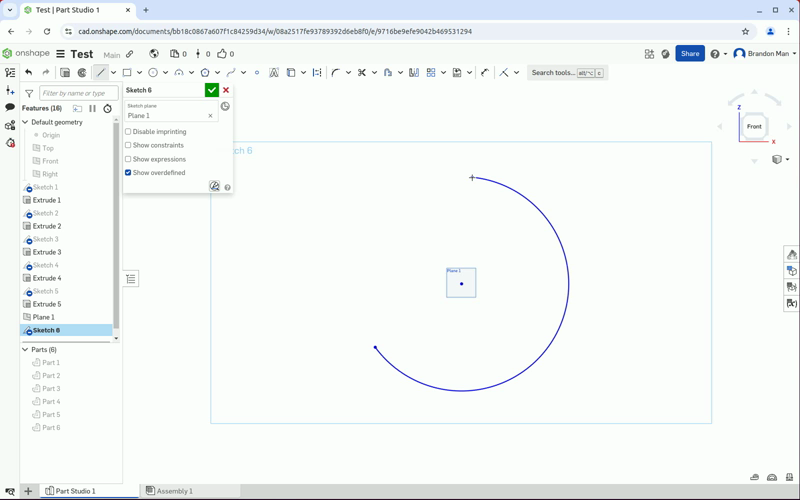
key_down(shift)
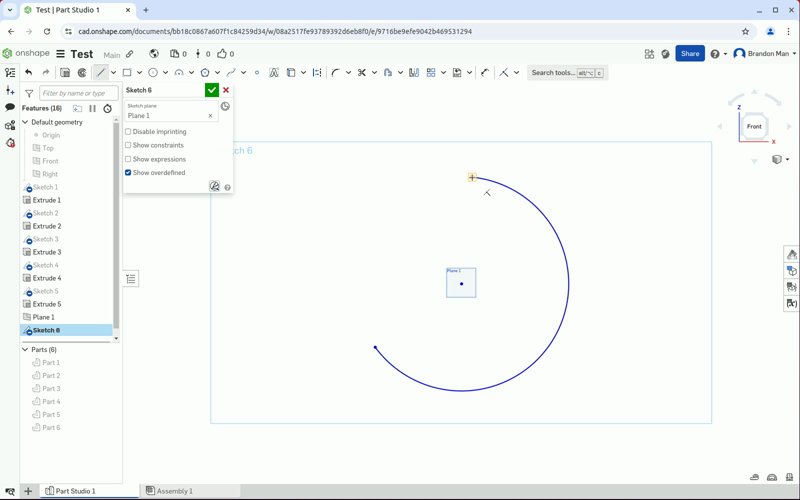
mouse_move(502, 177)
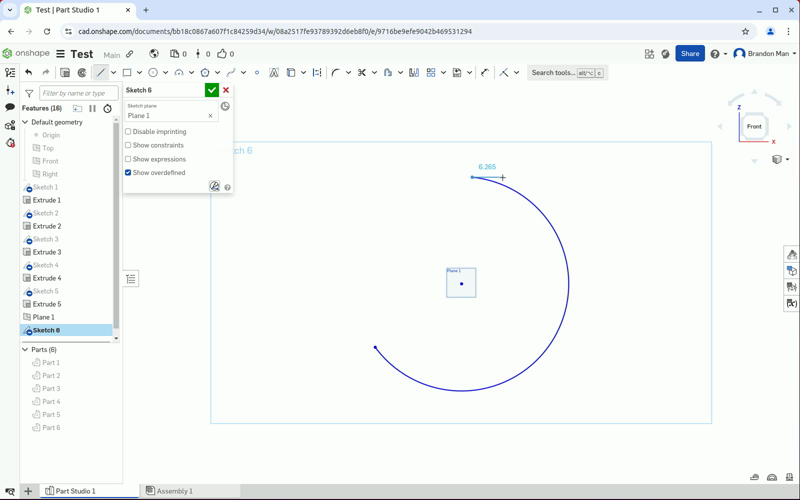
mouse_move(472, 219)
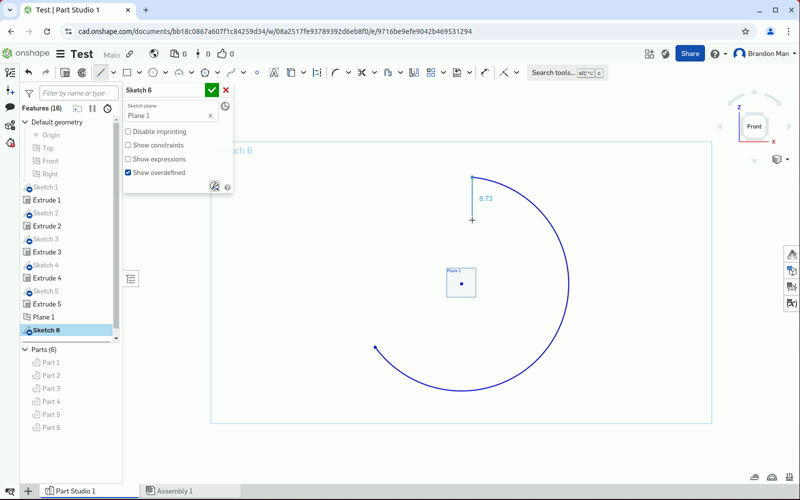
click(472, 219)
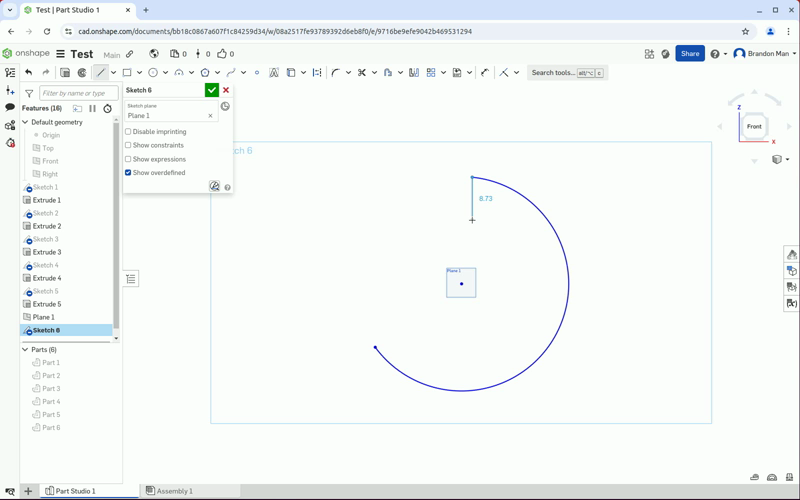
key_up(shift)
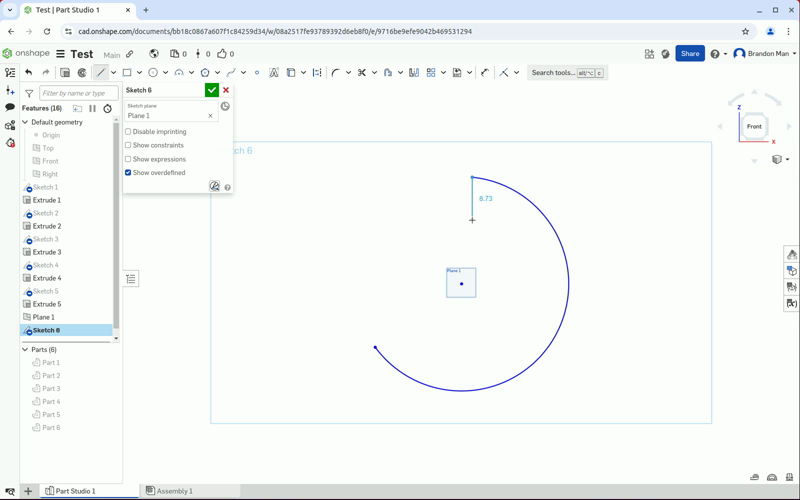
key_down(shift)
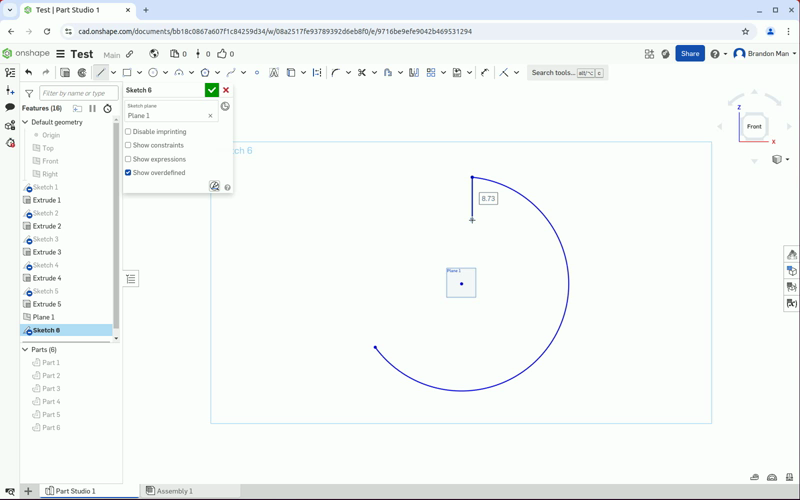
mouse_move(502, 219)
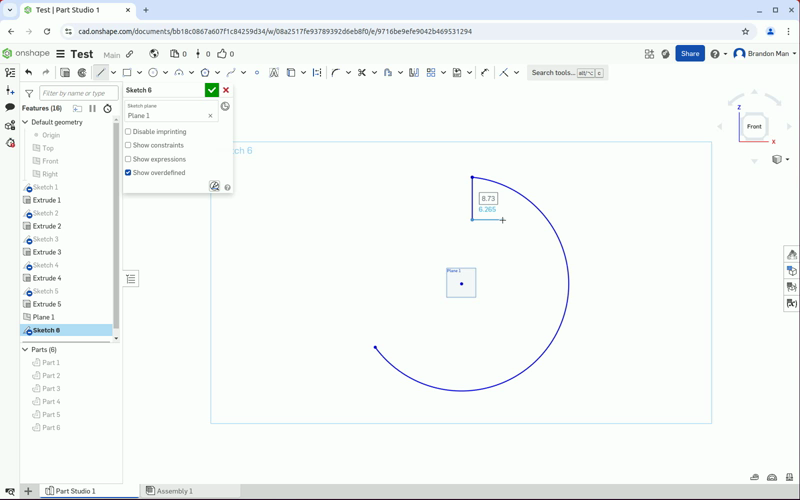
mouse_move(460, 219)
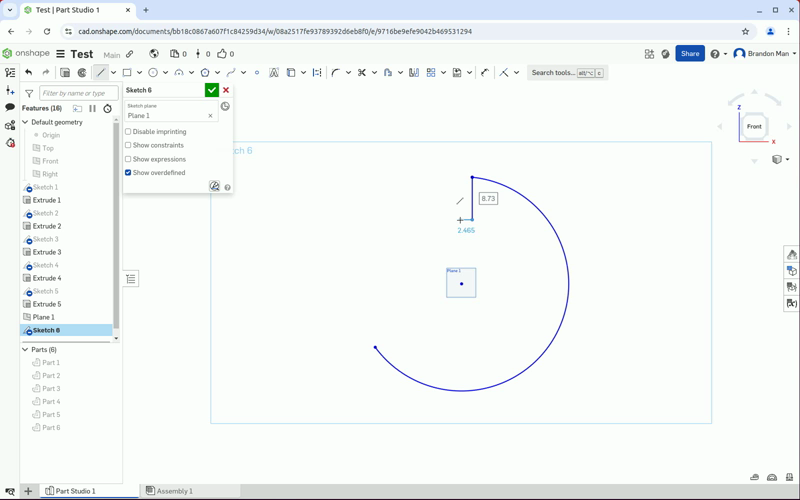
click(460, 219)
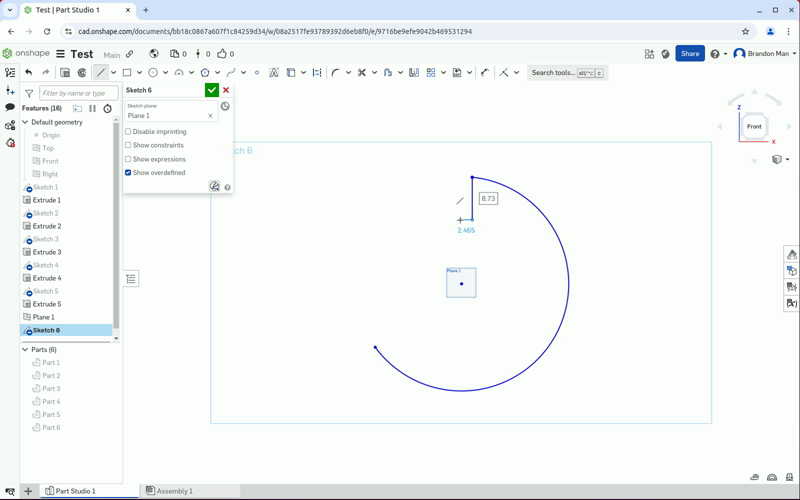
key_up(shift)
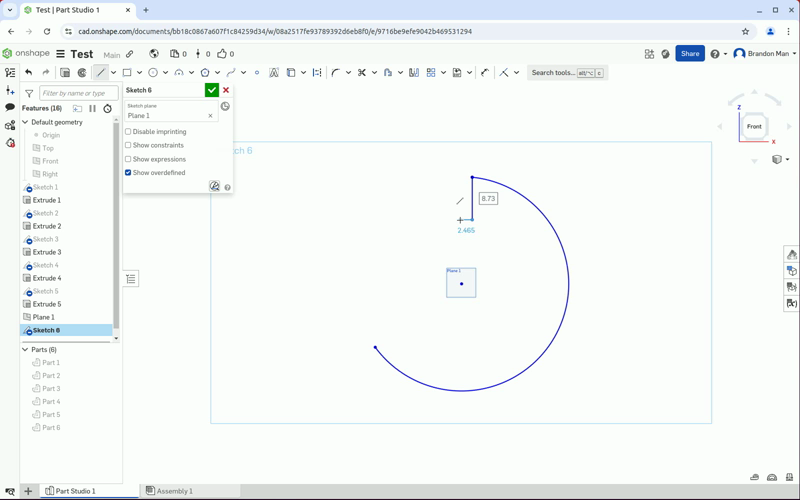
key_down(shift)
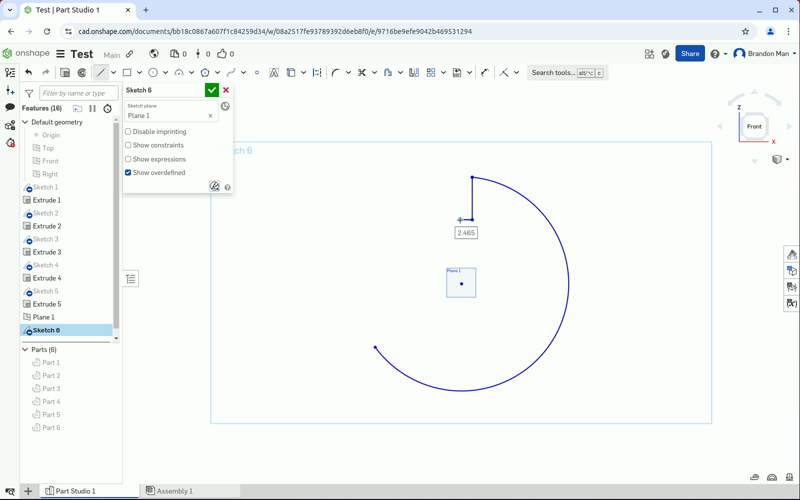
mouse_move(490, 219)
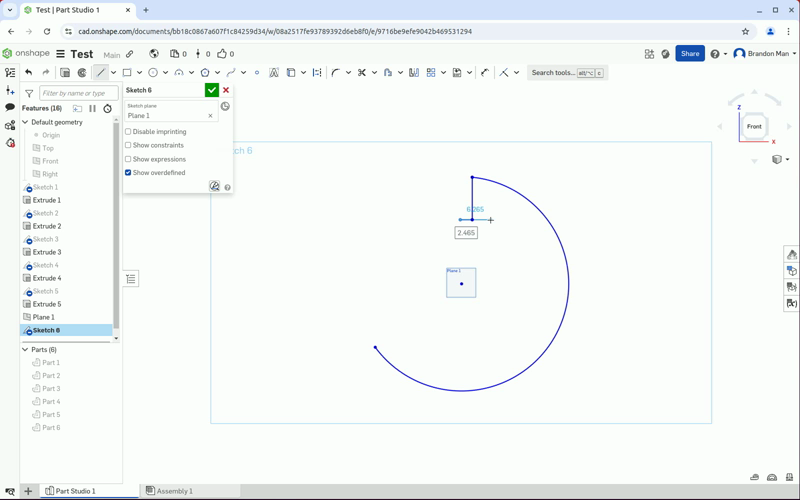
mouse_move(460, 244)
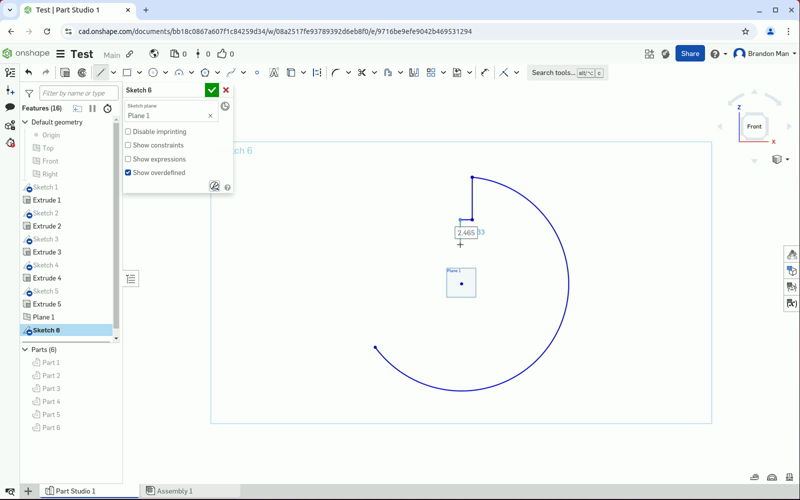
click(460, 244)
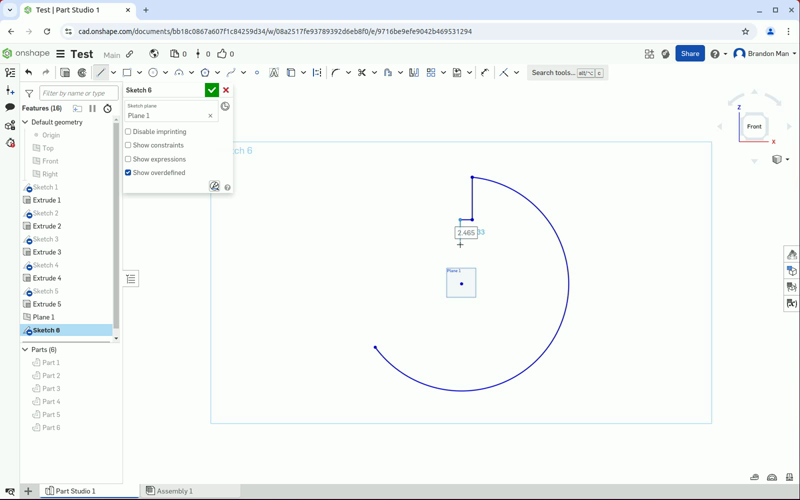
key_up(shift)
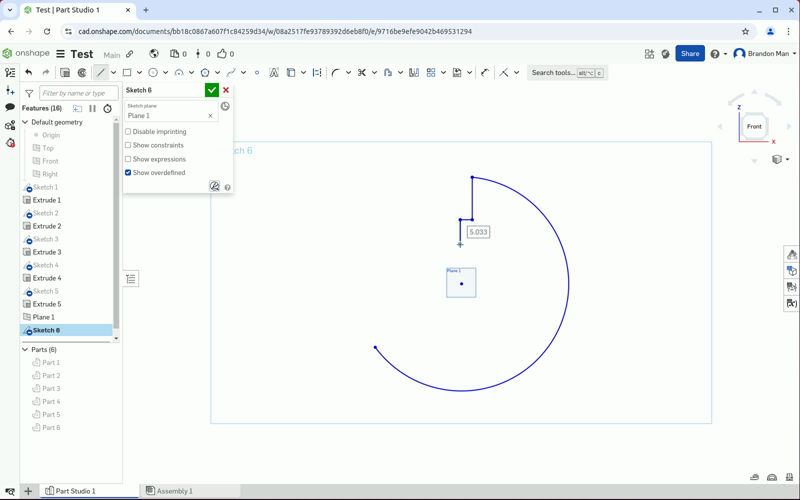
key_down(shift)
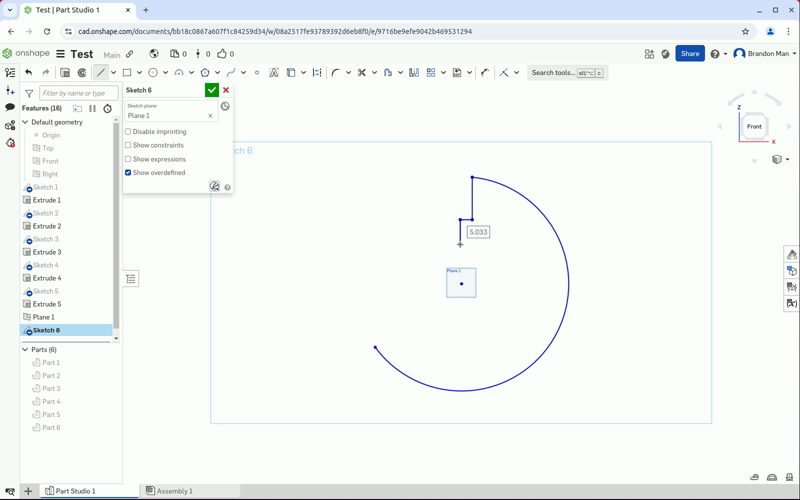
mouse_move(490, 244)
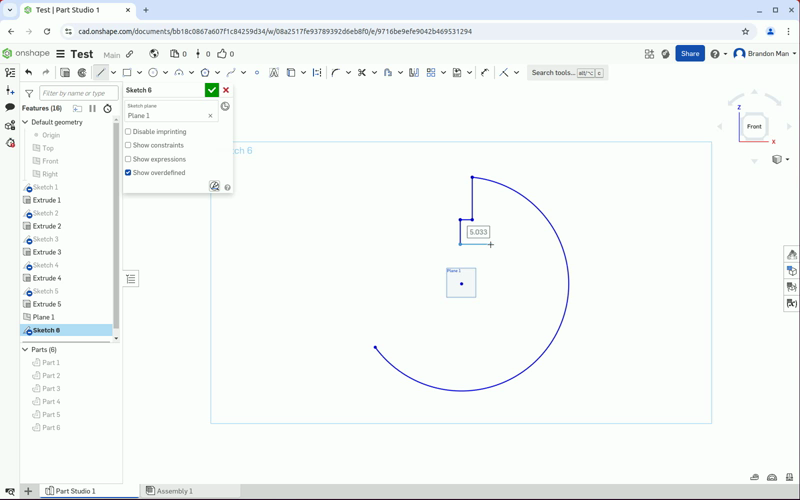
mouse_move(460, 272)
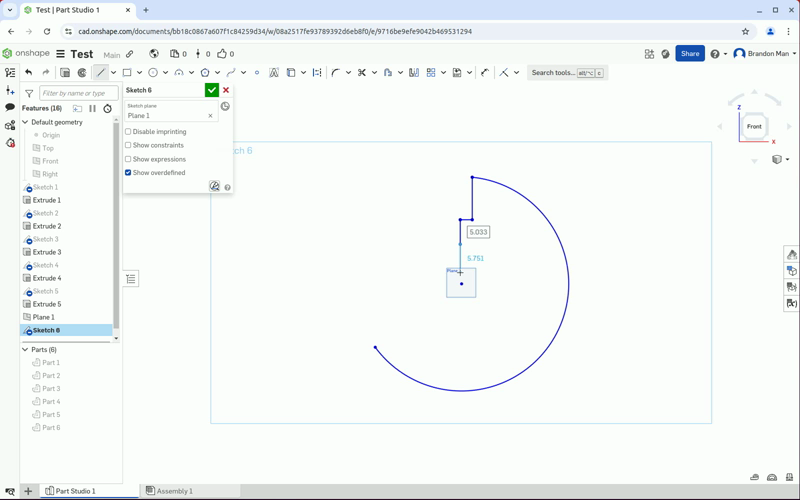
click(460, 272)
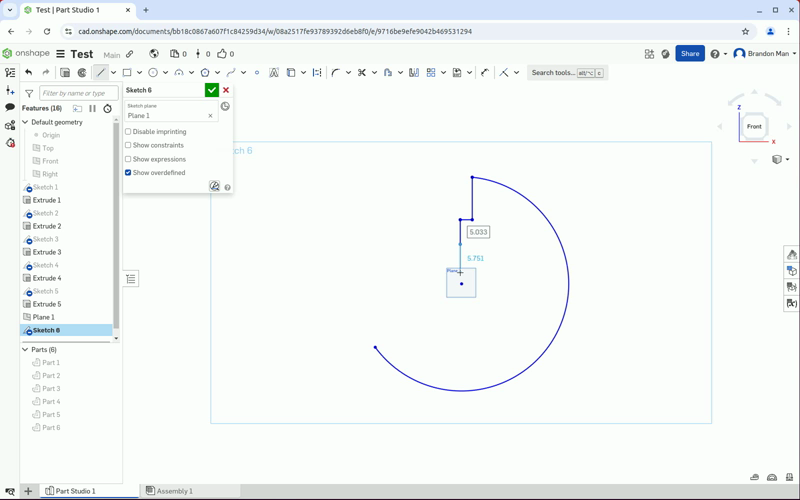
key_up(shift)
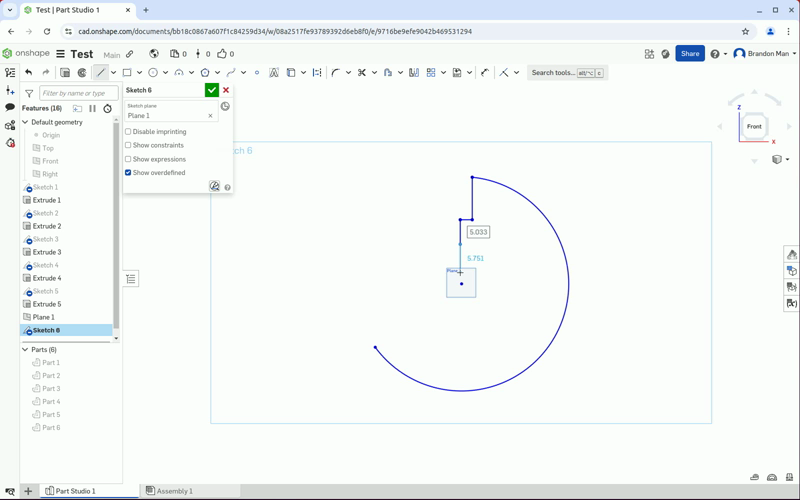
key(esc)
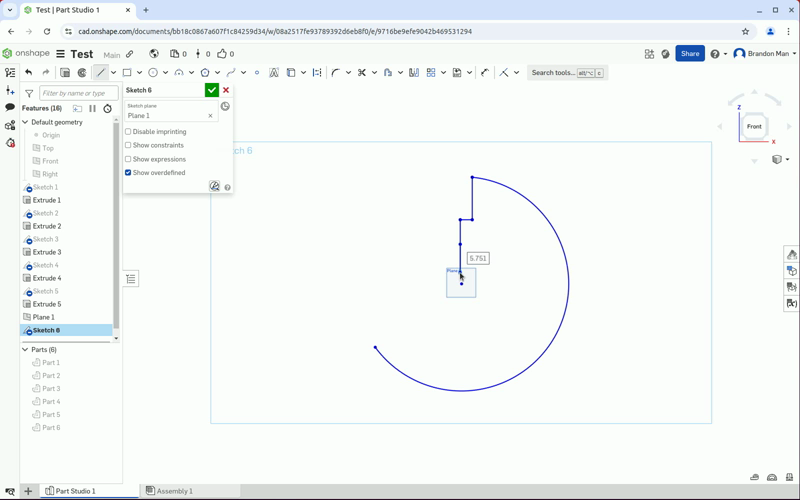
key(a)
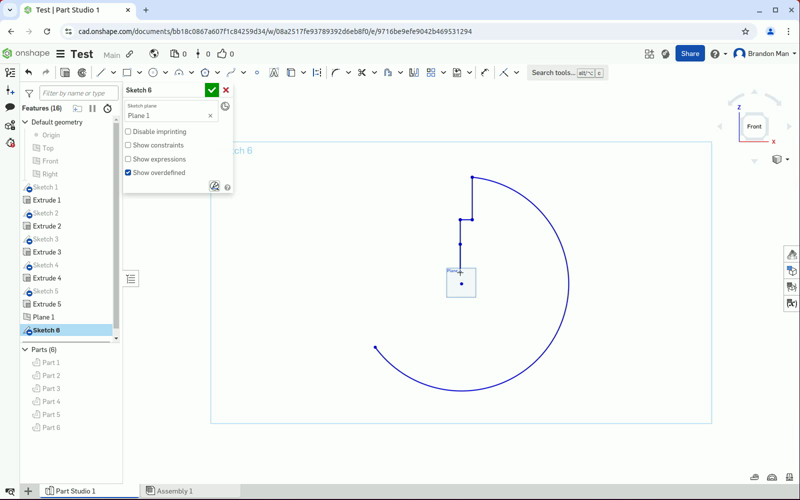
mouse_move(460, 272)
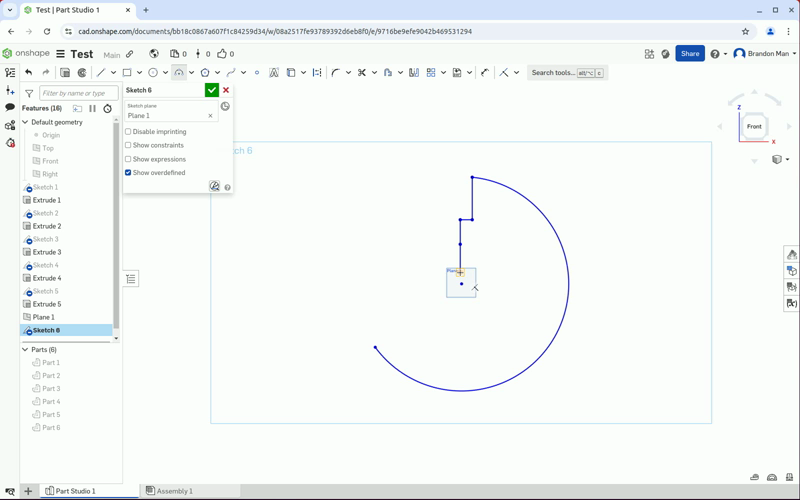
click(460, 272)
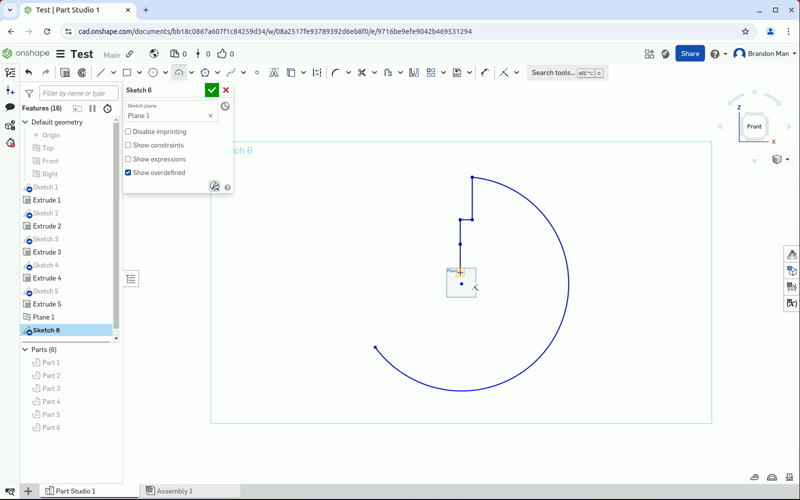
key_down(shift)
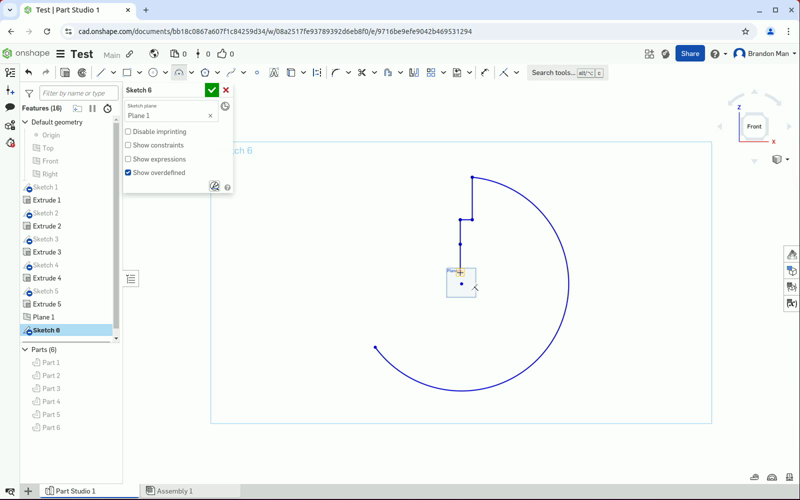
mouse_move(454, 292)
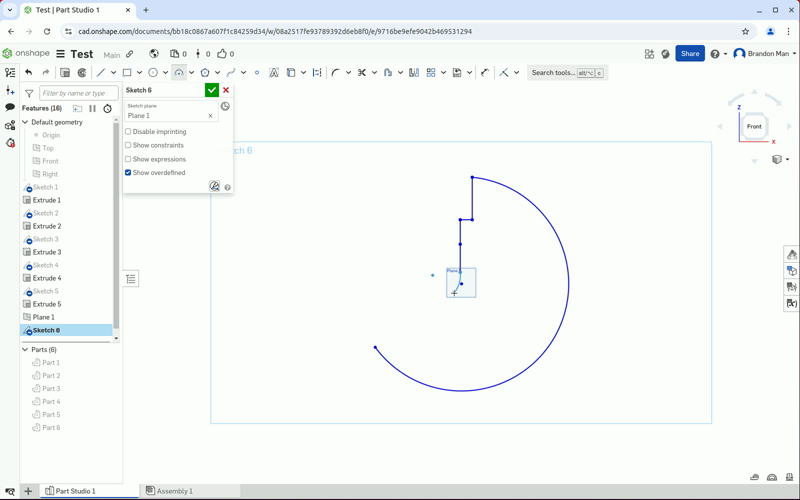
click(454, 292)
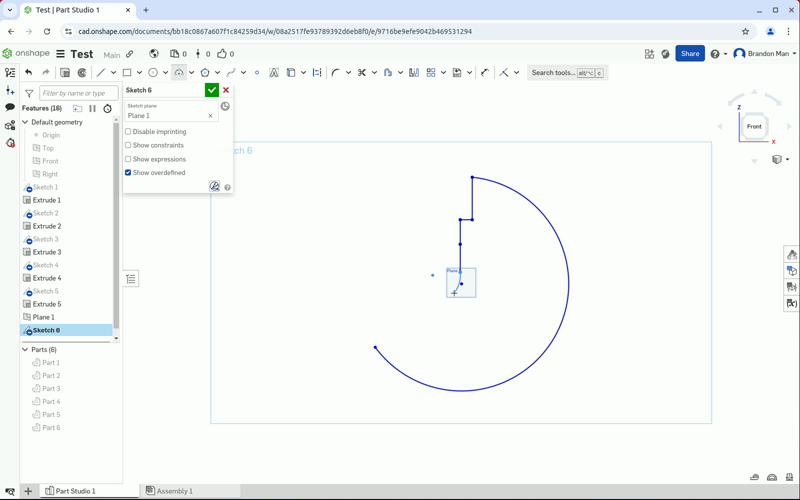
mouse_move(471, 286)
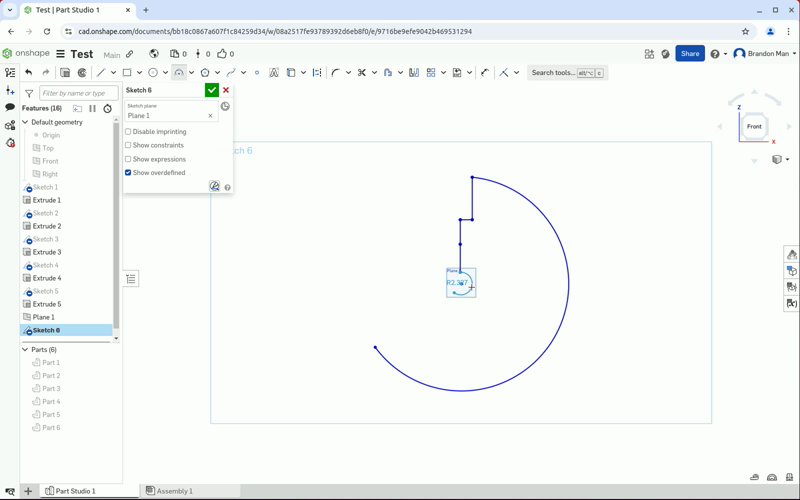
click(471, 286)
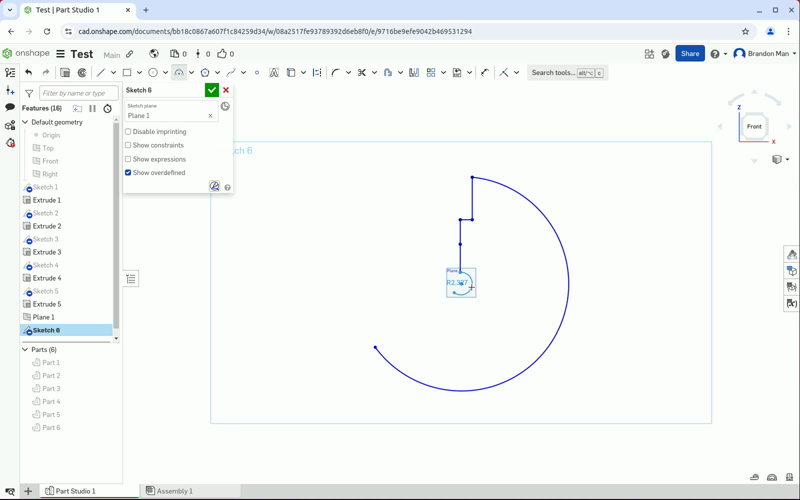
key_up(shift)
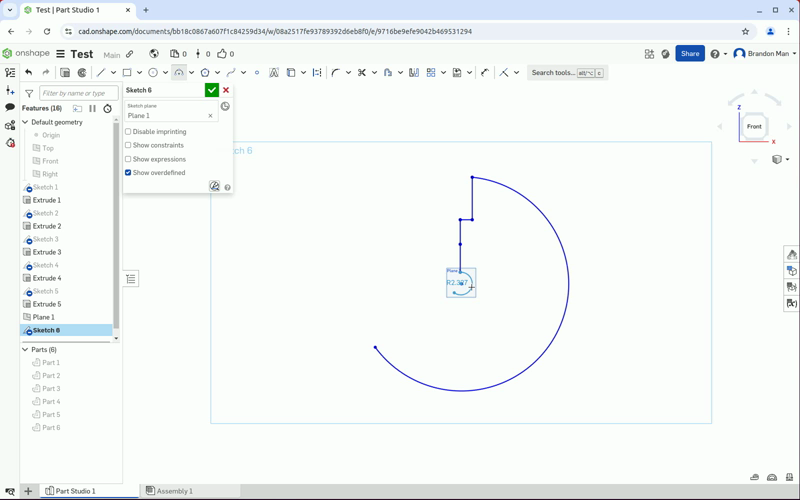
key(esc)
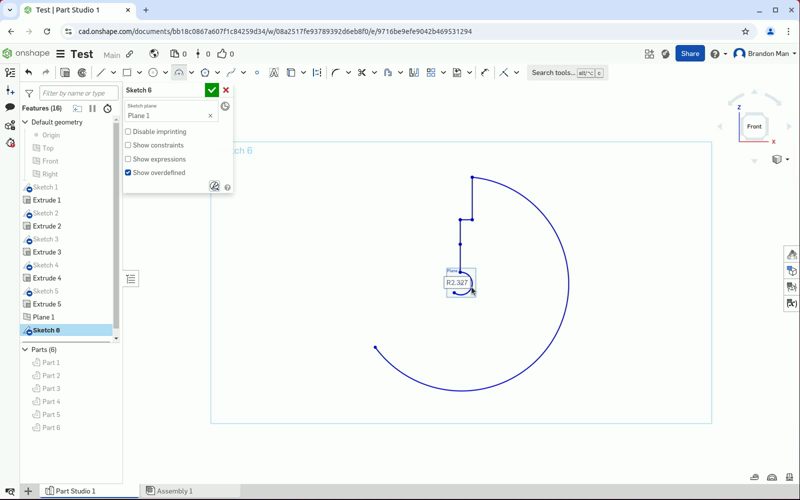
key(l)
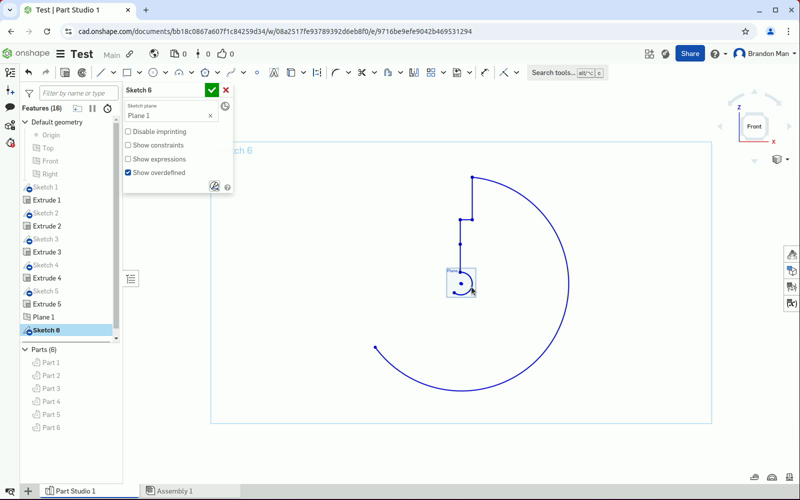
mouse_move(454, 292)
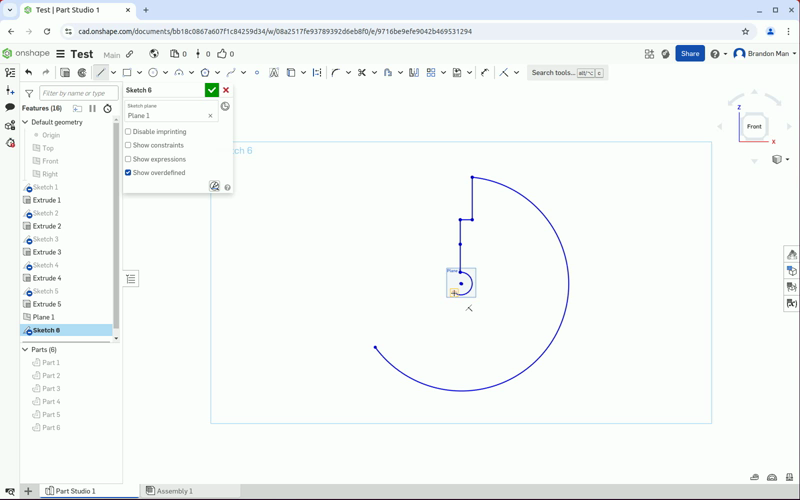
click(454, 292)
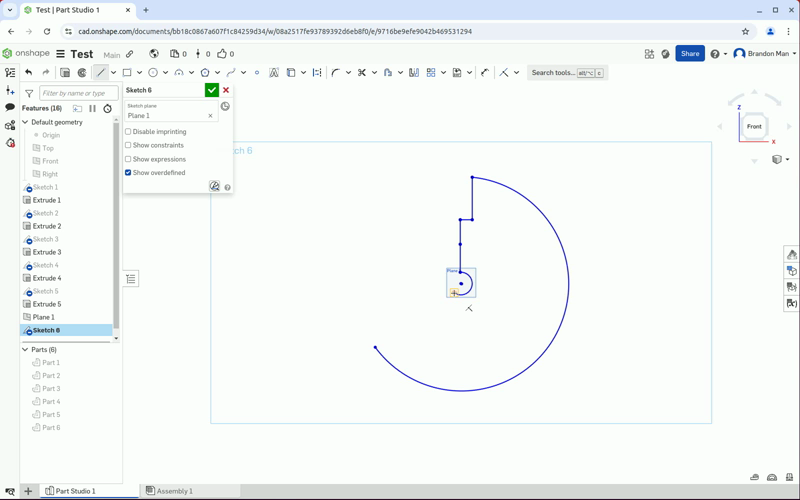
key_down(shift)
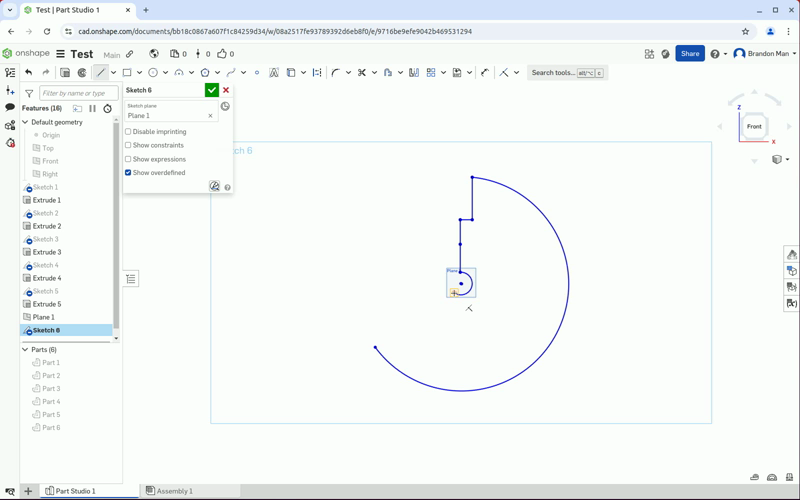
mouse_move(484, 292)
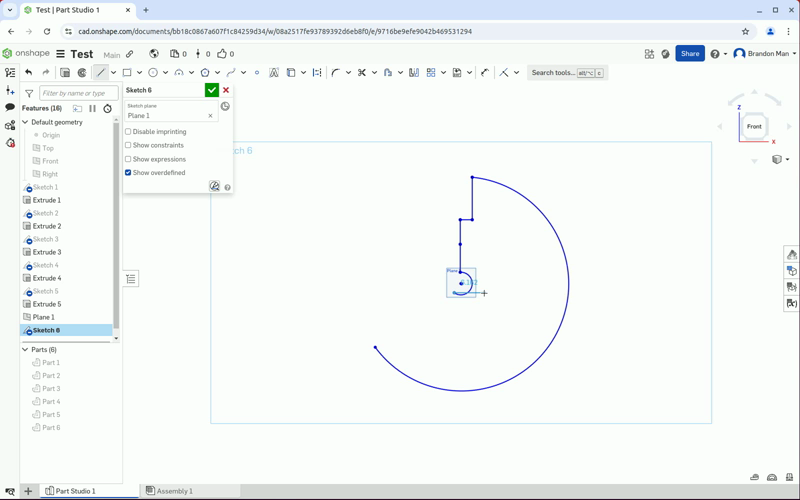
mouse_move(431, 309)
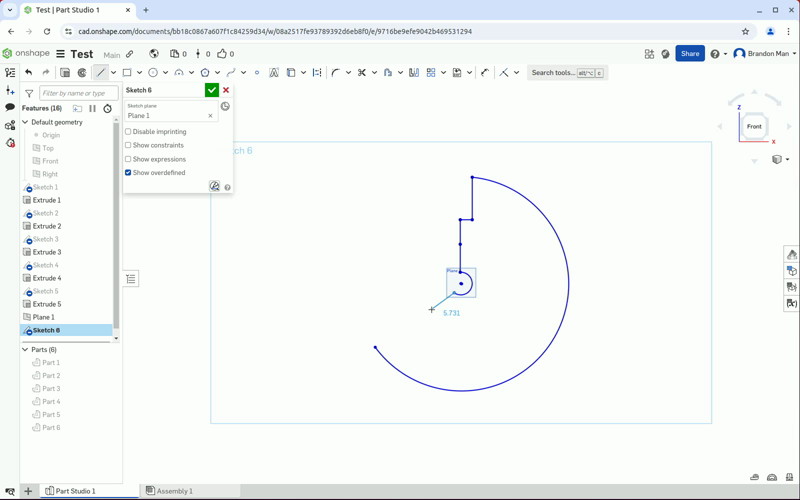
click(431, 309)
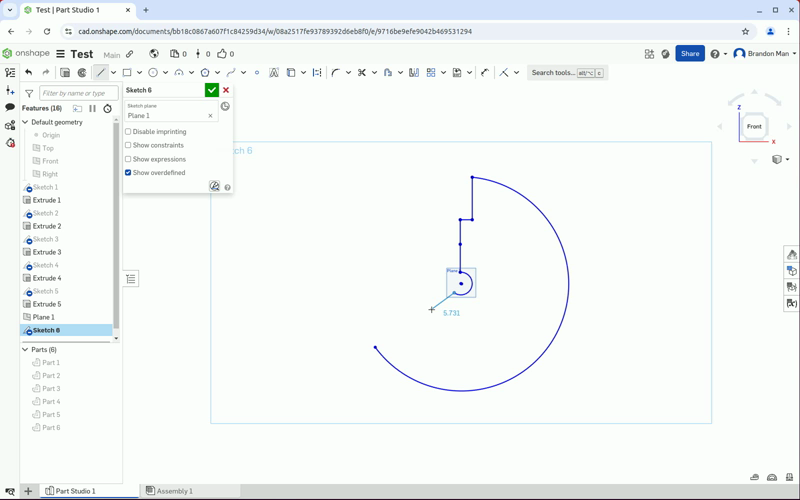
key_up(shift)
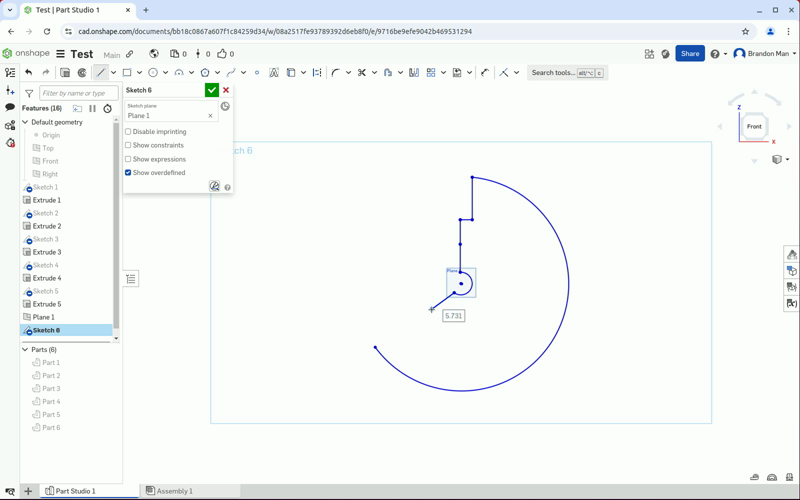
key_down(shift)
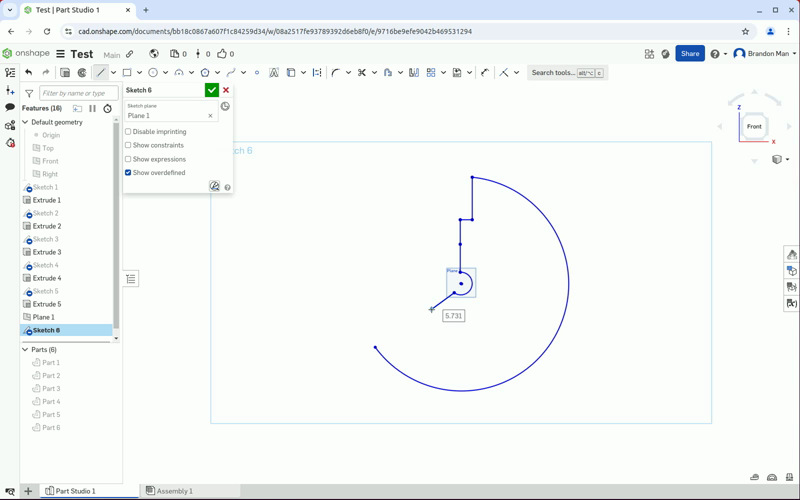
mouse_move(375, 347)
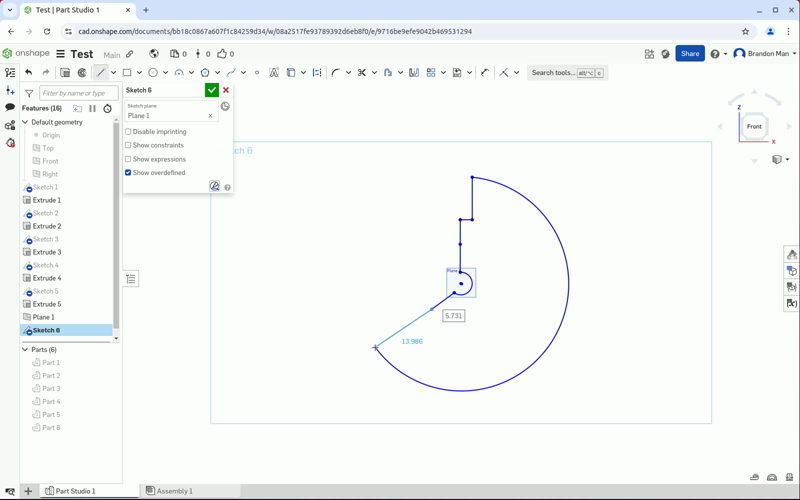
key_up(shift)
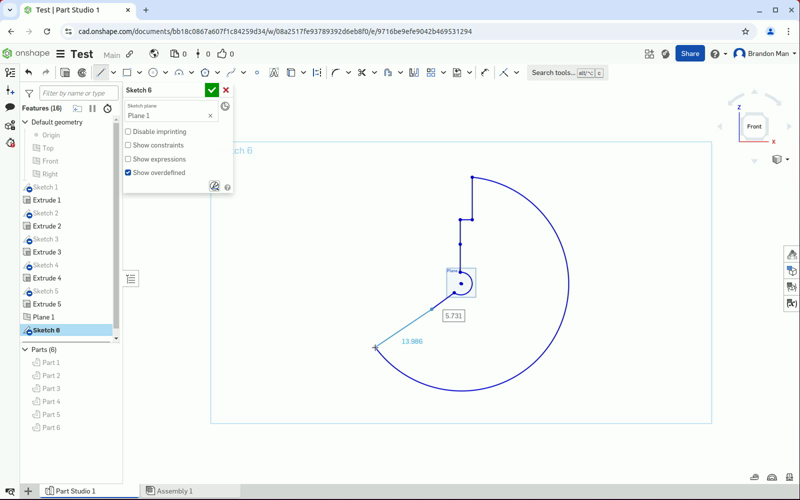
click(375, 347)
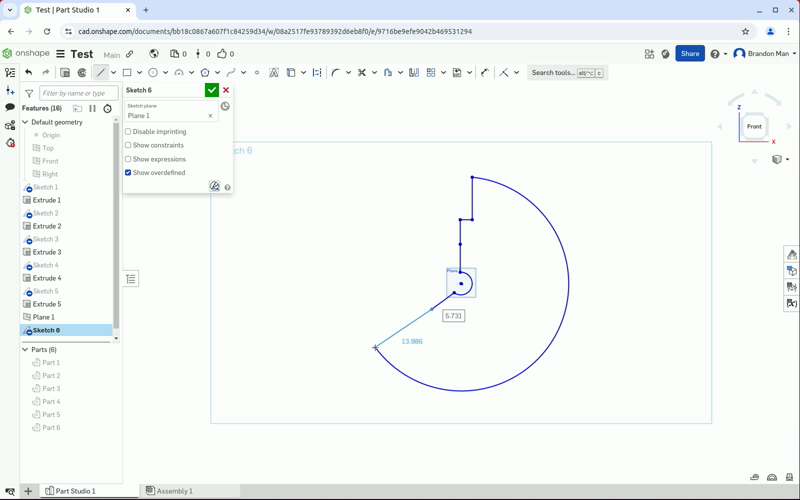
key(esc)
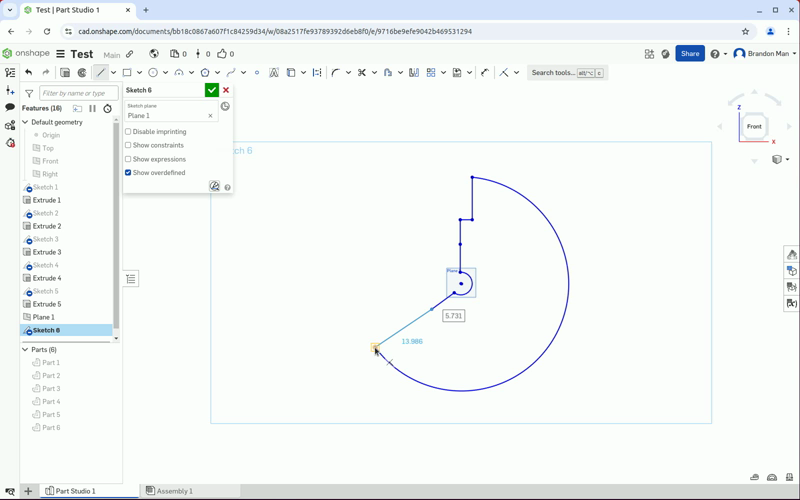
mouse_move(502, 249)
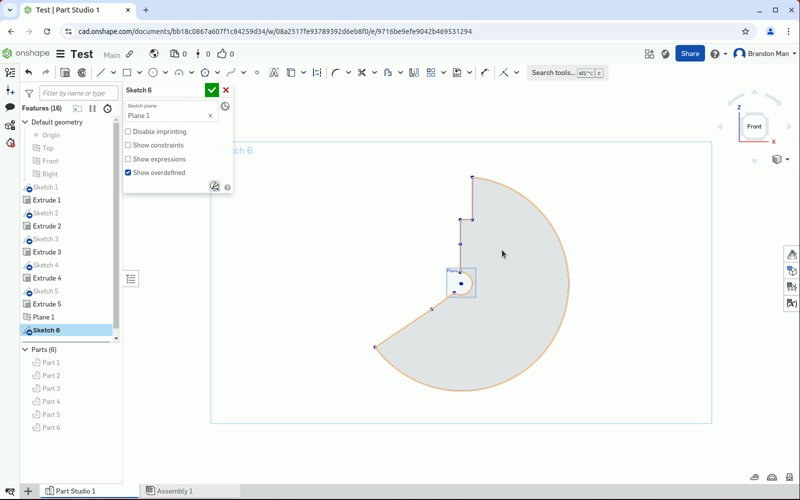
click(502, 249)
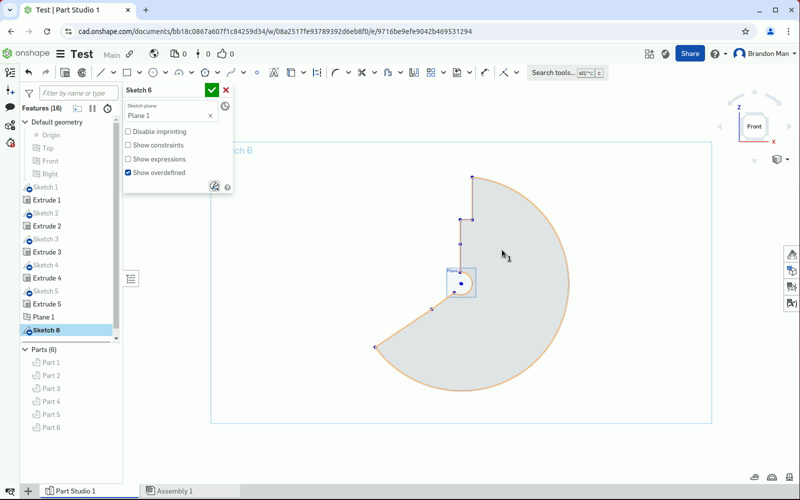
mouse_move(73, 352)
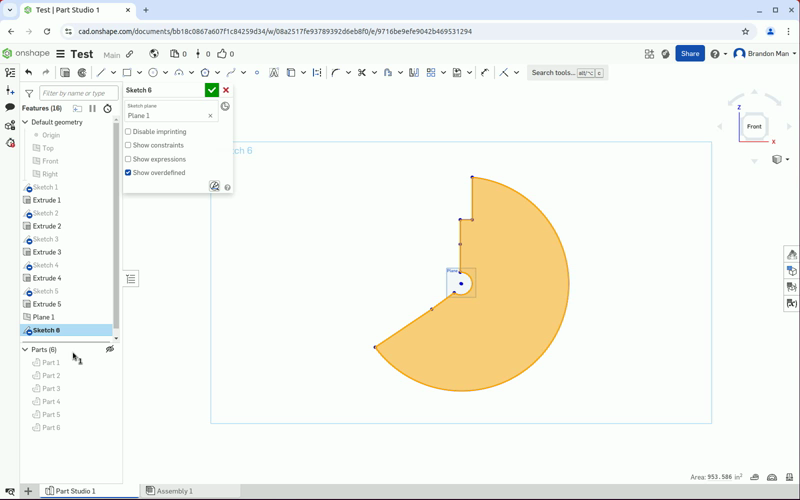
key(shift+y)
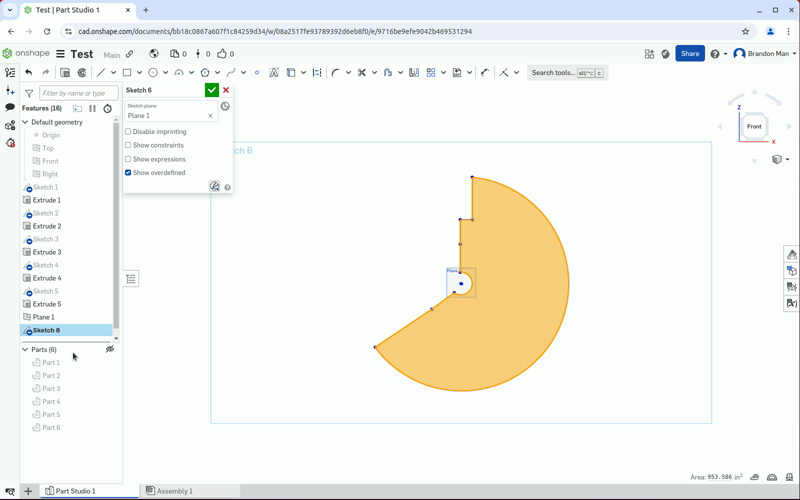
key(shift+e)
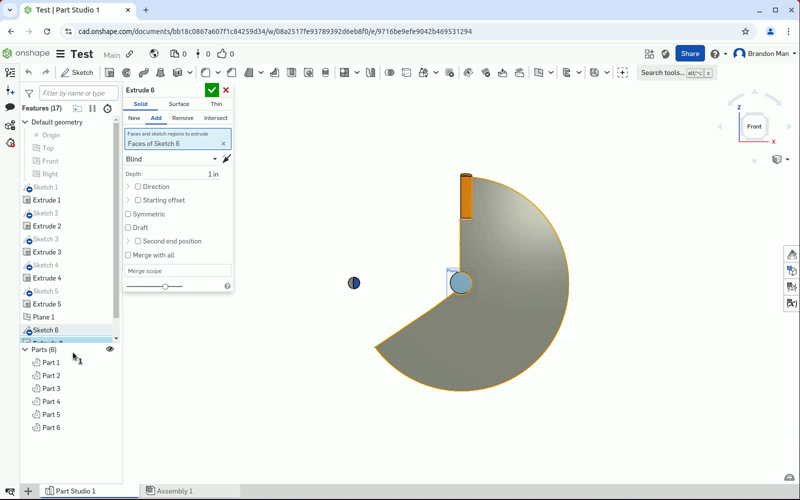
mouse_move(143, 106)
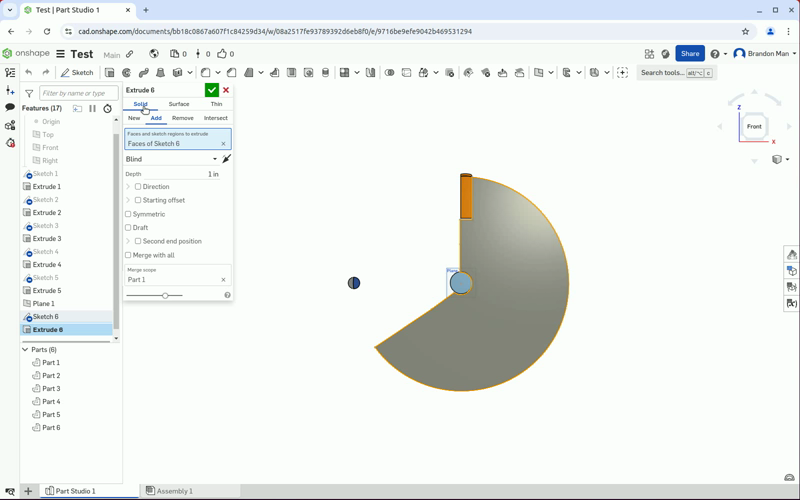
click(143, 106)
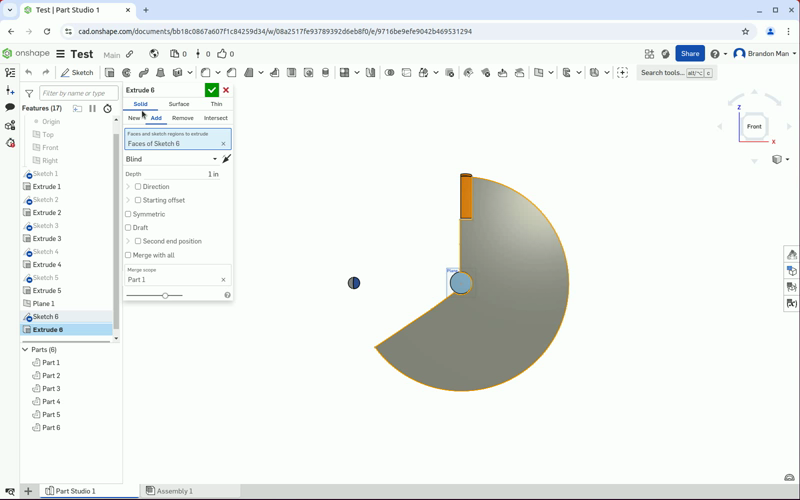
mouse_move(137, 120)
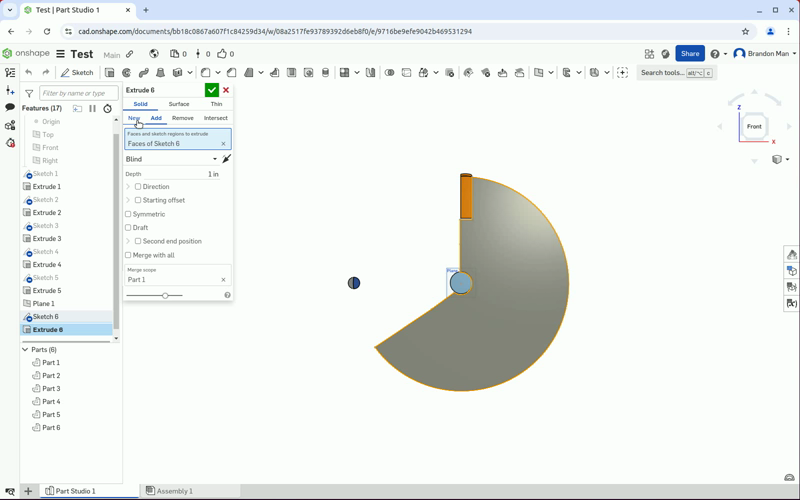
click(137, 120)
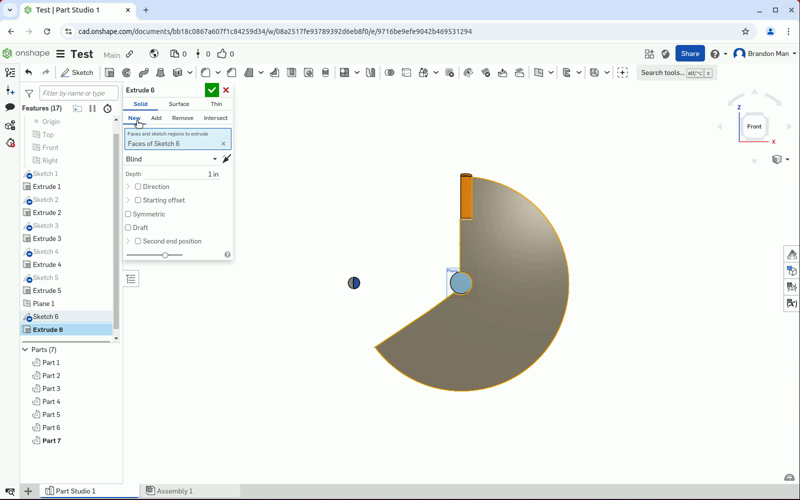
key(tab, 4)
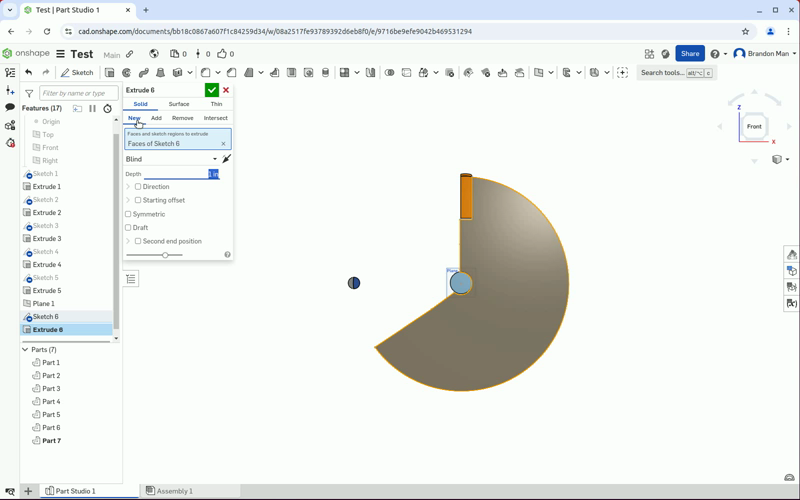
text(-2.648)
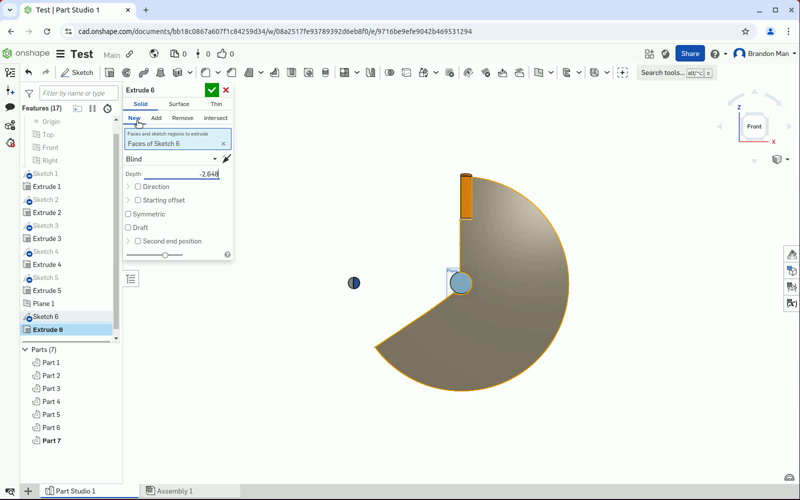
key(enter)
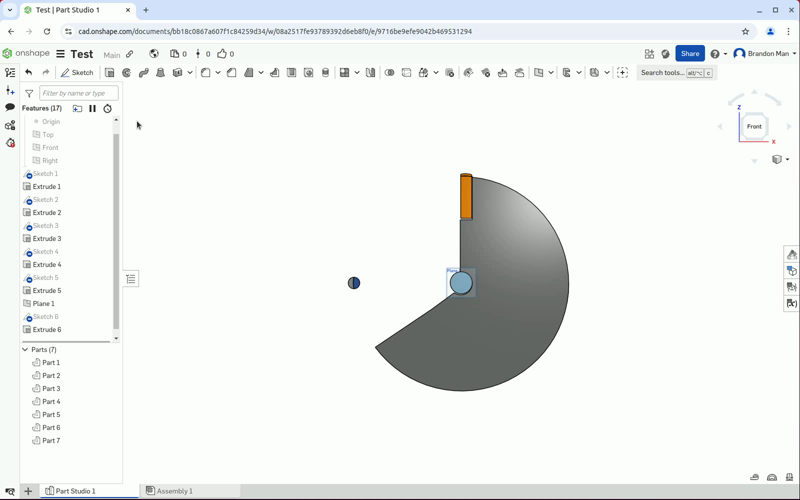
key(shift+h)
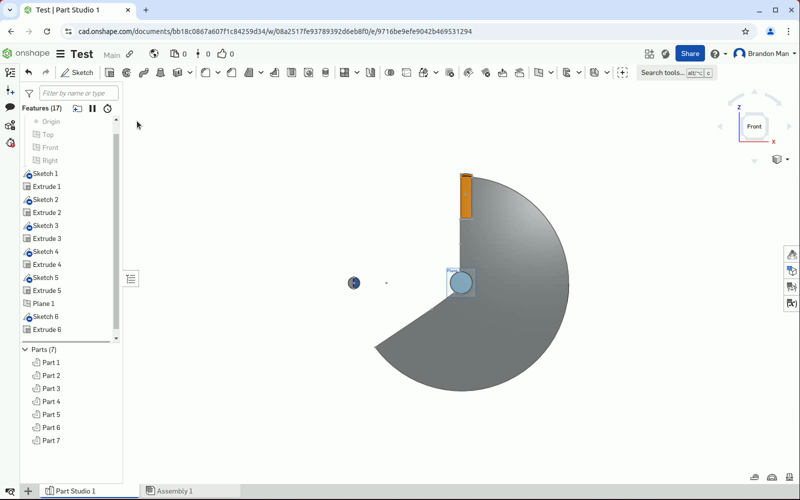
key(shift+h)
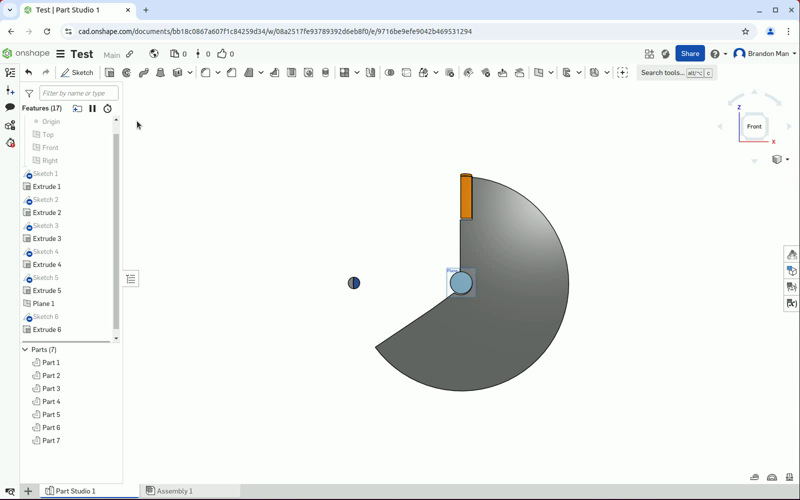
mouse_move(69, 176)
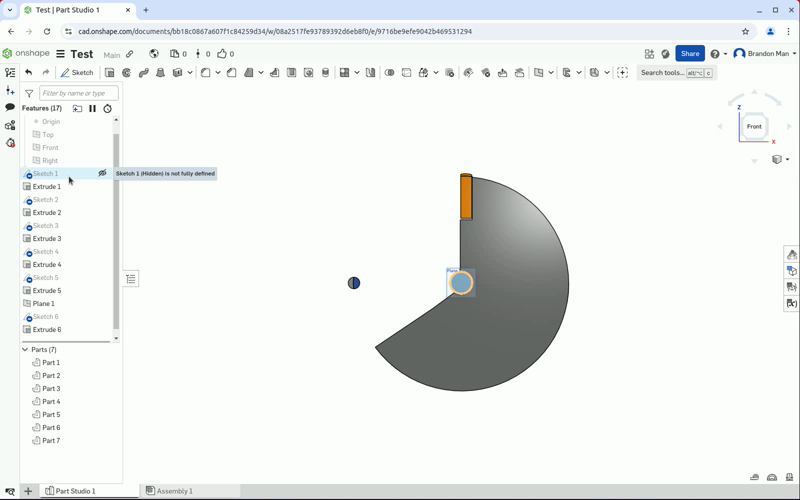
click(69, 176)
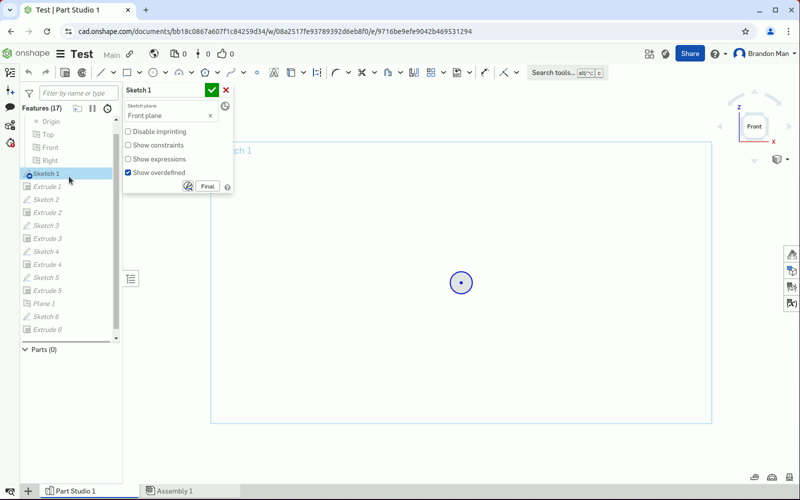
mouse_move(229, 92)
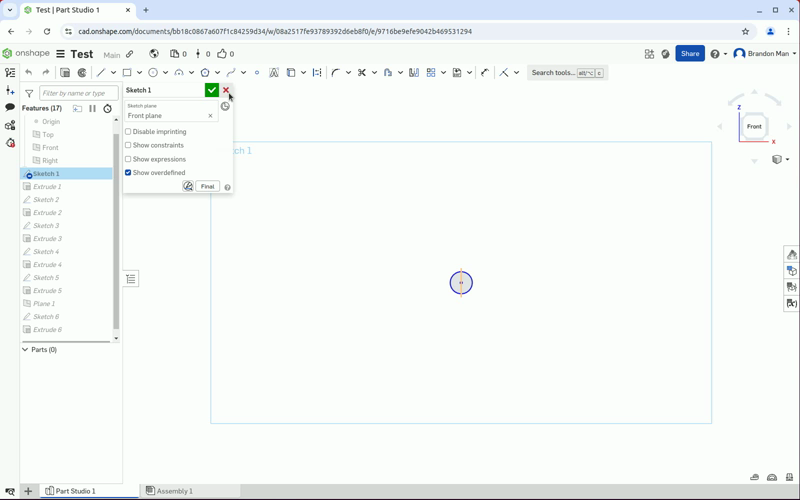
click(229, 92)
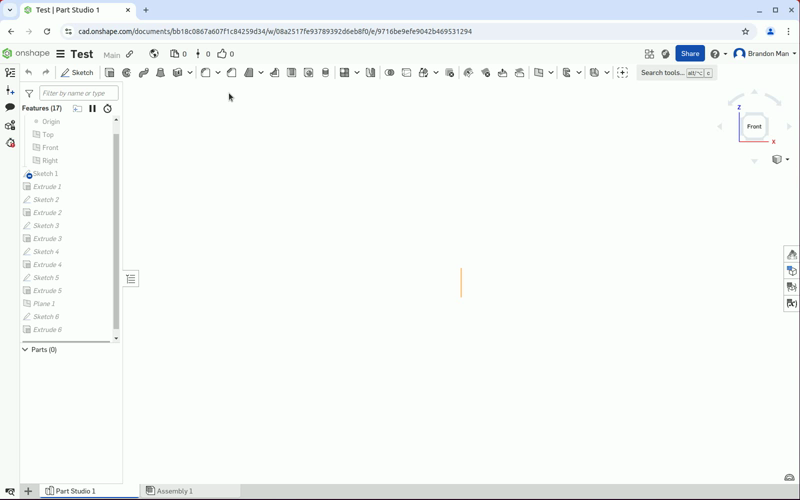
key(shift+s)
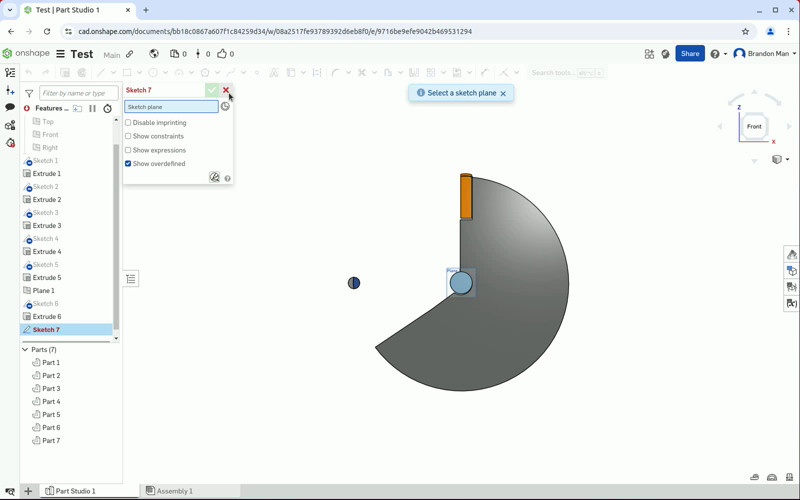
mouse_move(69, 293)
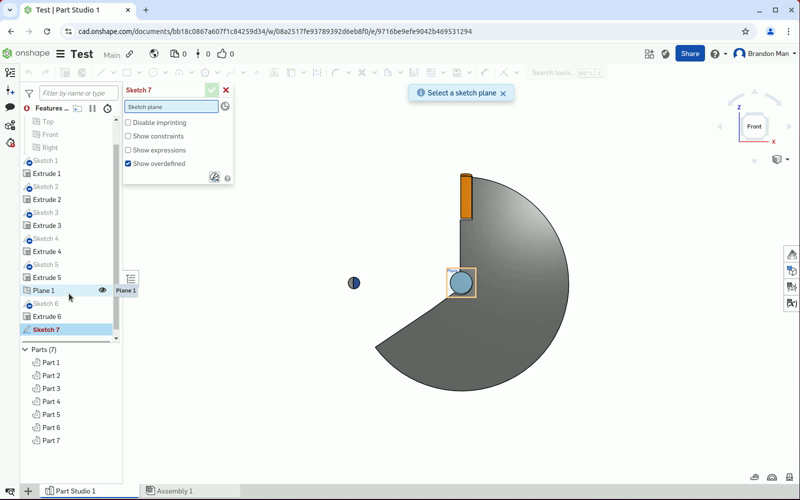
click(69, 293)
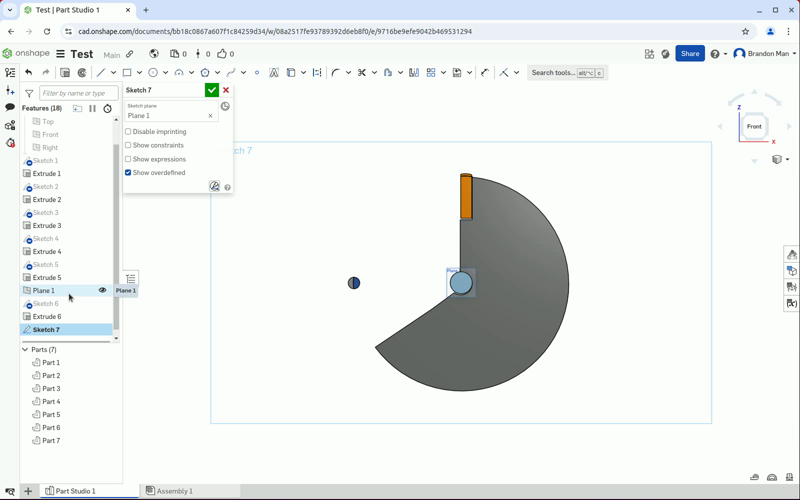
mouse_move(73, 352)
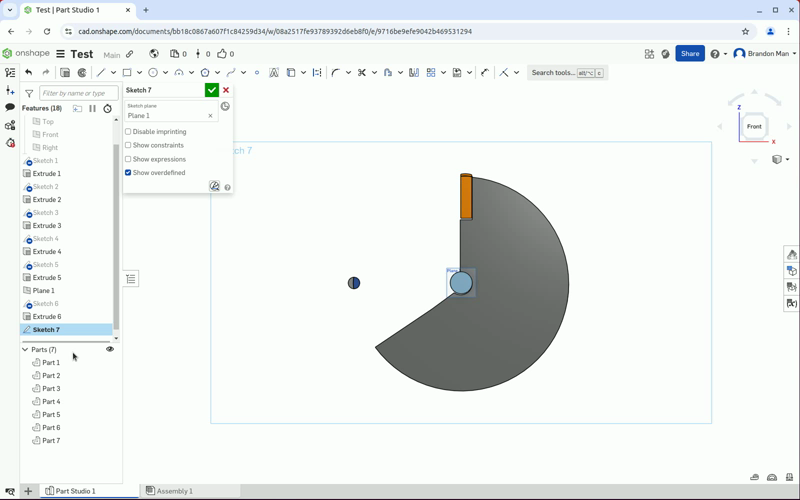
key(y)
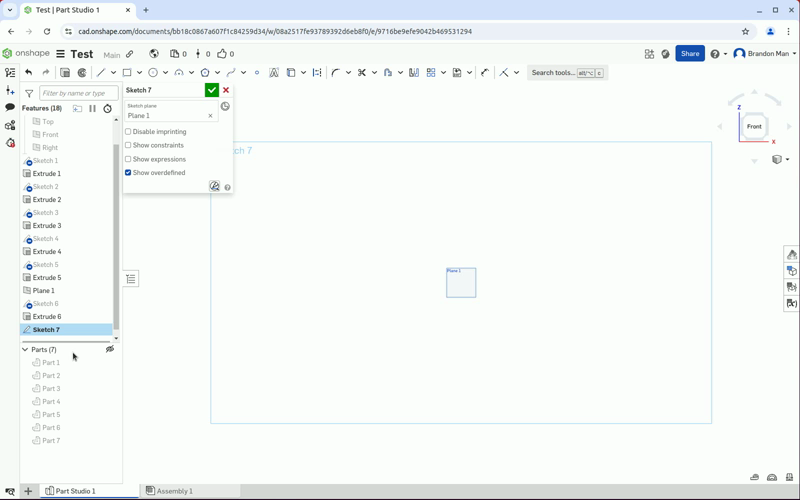
key(l)
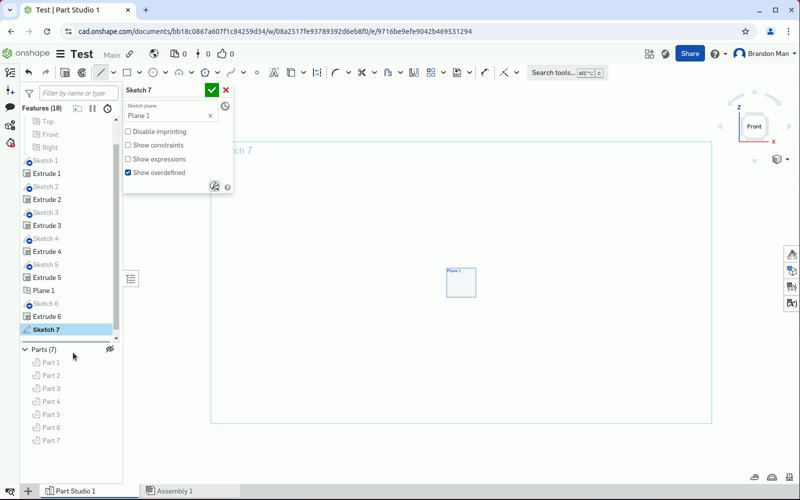
key_down(shift)
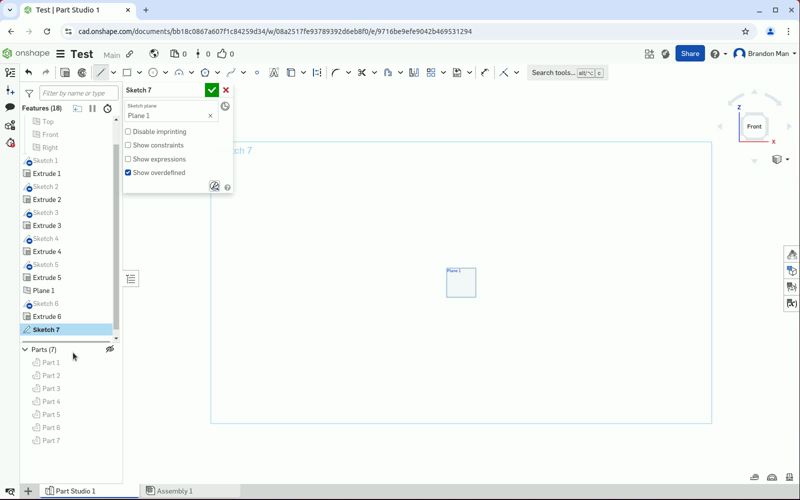
mouse_move(431, 307)
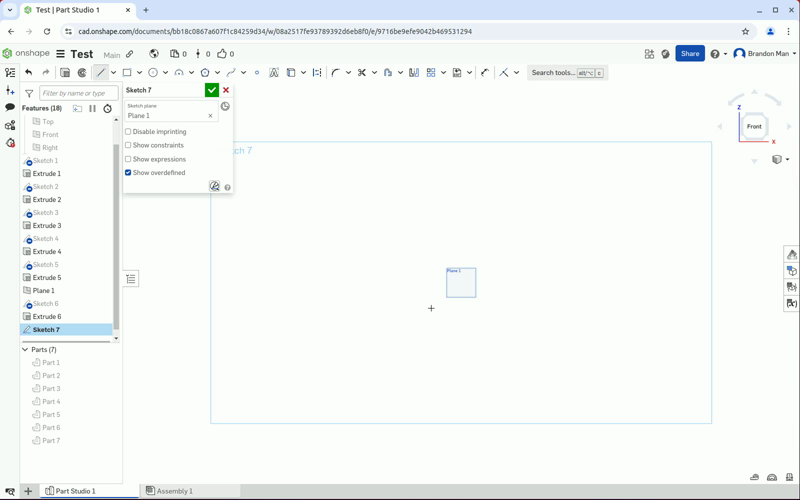
click(431, 307)
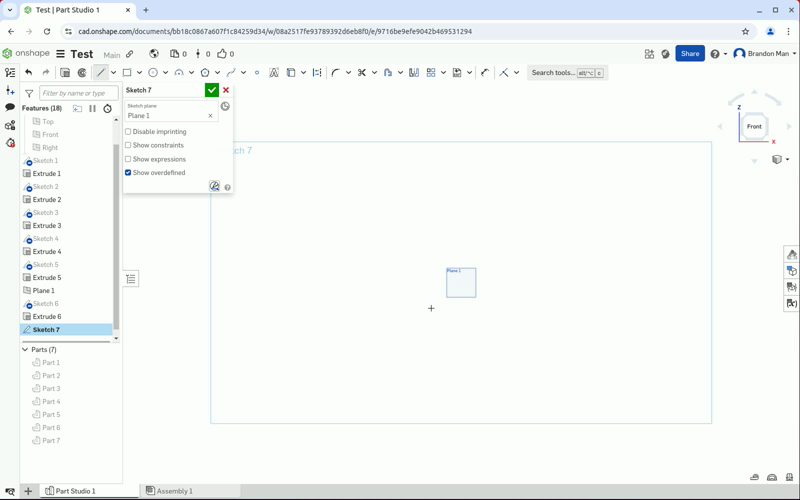
key_up(shift)
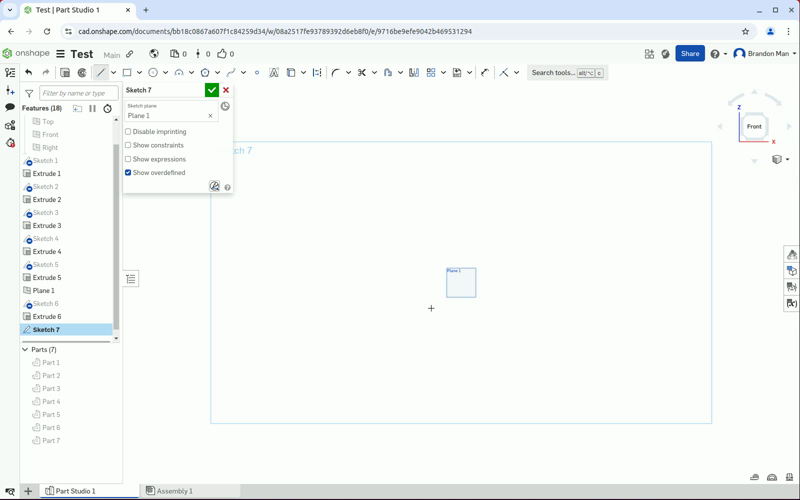
key_down(shift)
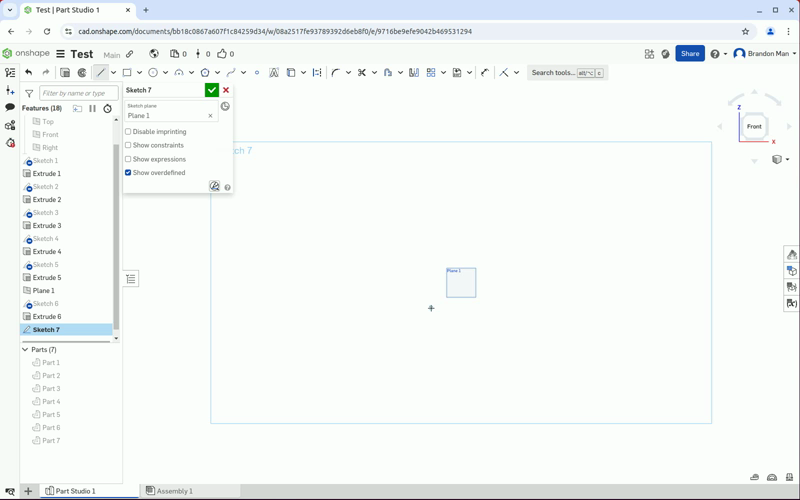
mouse_move(461, 307)
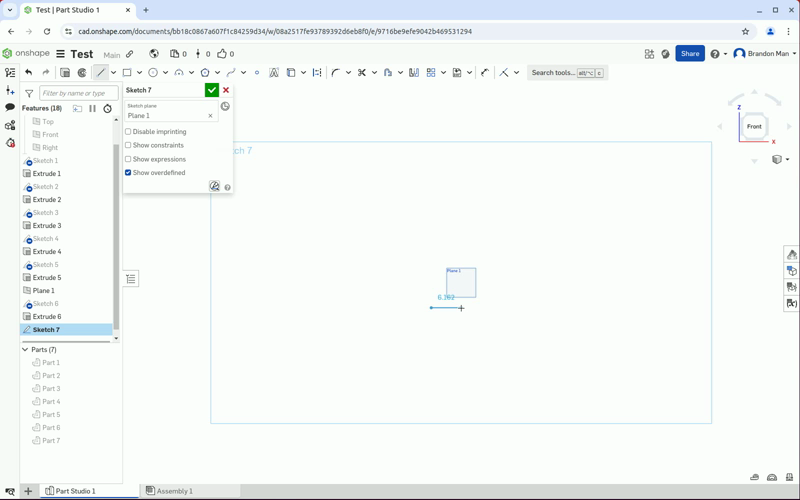
mouse_move(455, 291)
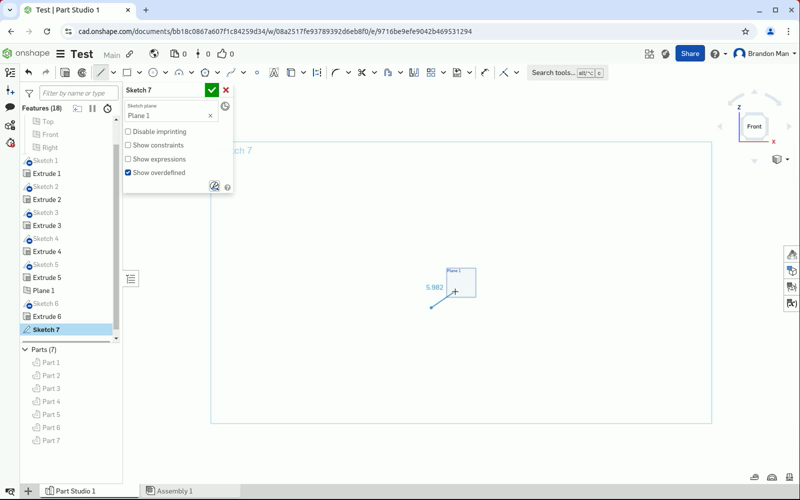
click(455, 291)
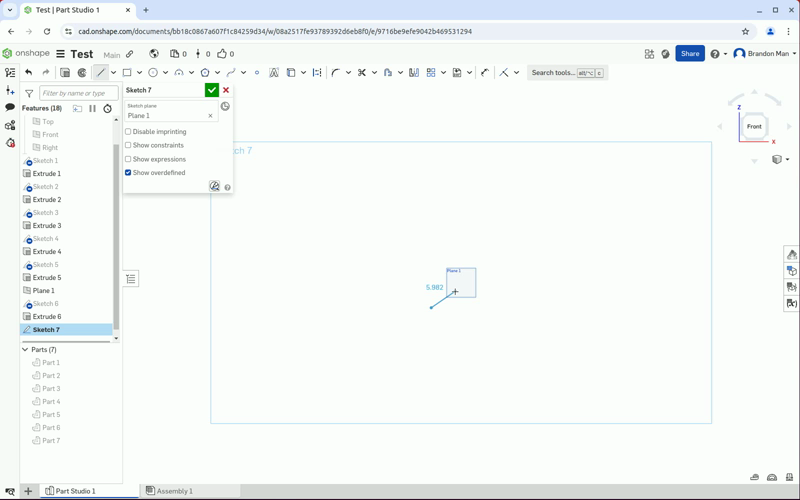
key_up(shift)
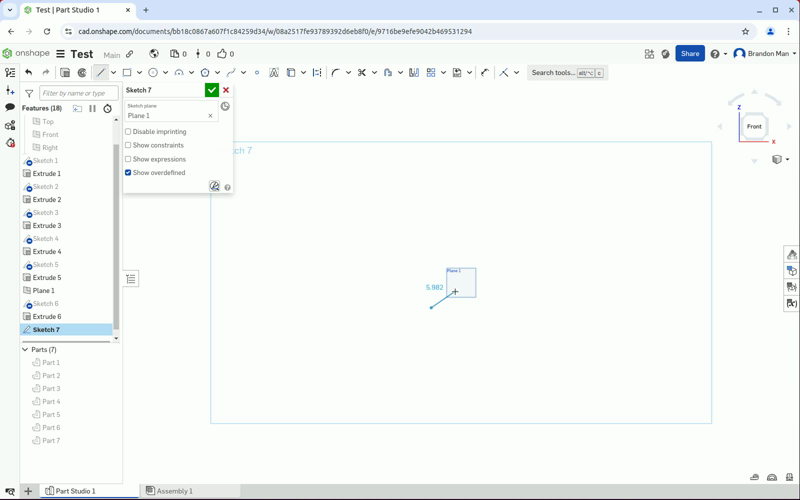
key(esc)
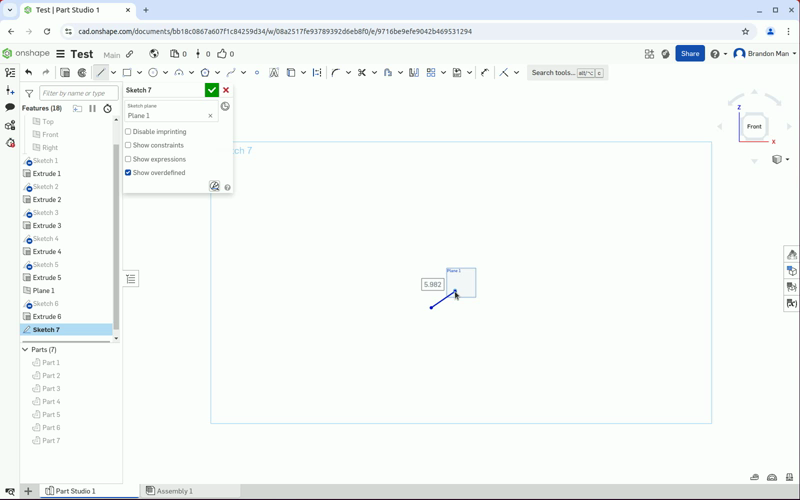
key(a)
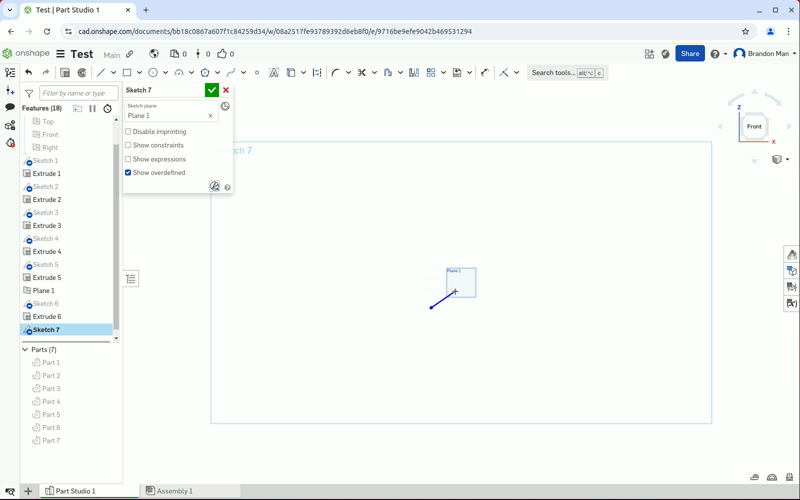
mouse_move(455, 291)
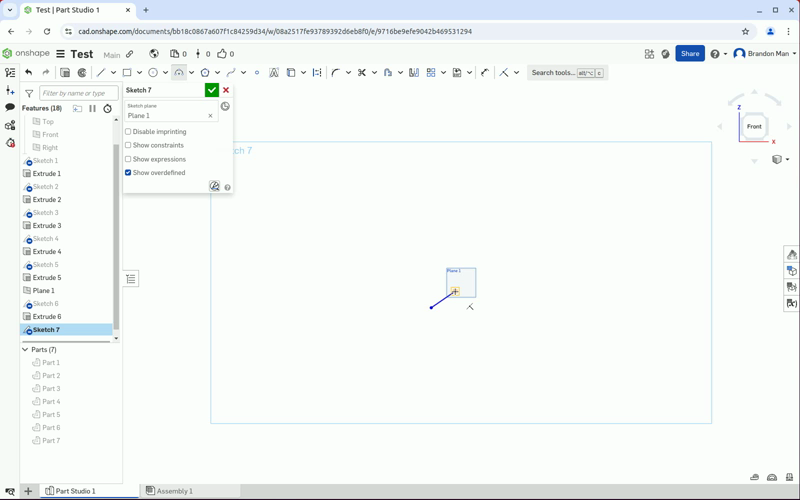
click(455, 291)
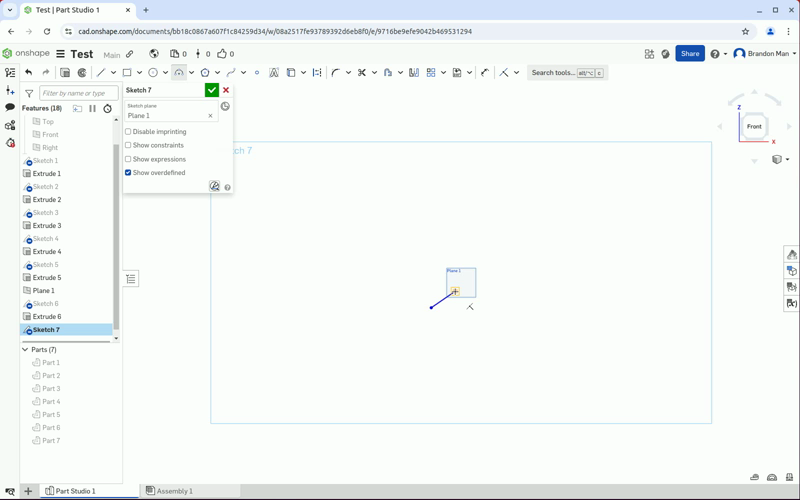
key_down(shift)
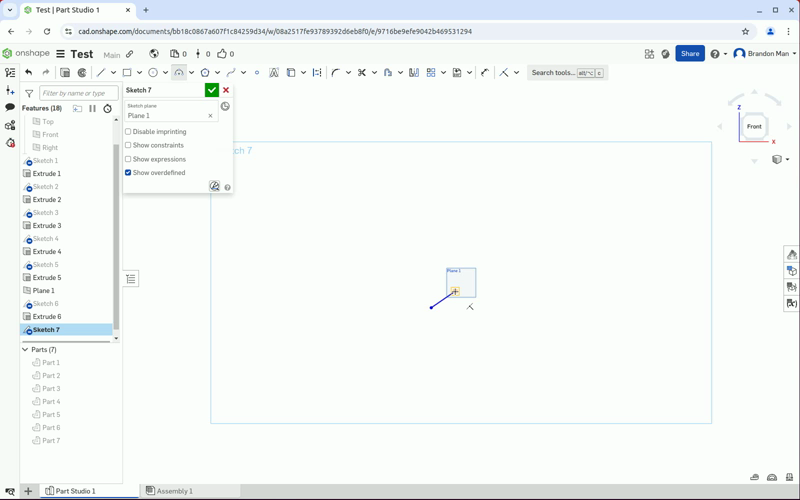
mouse_move(461, 271)
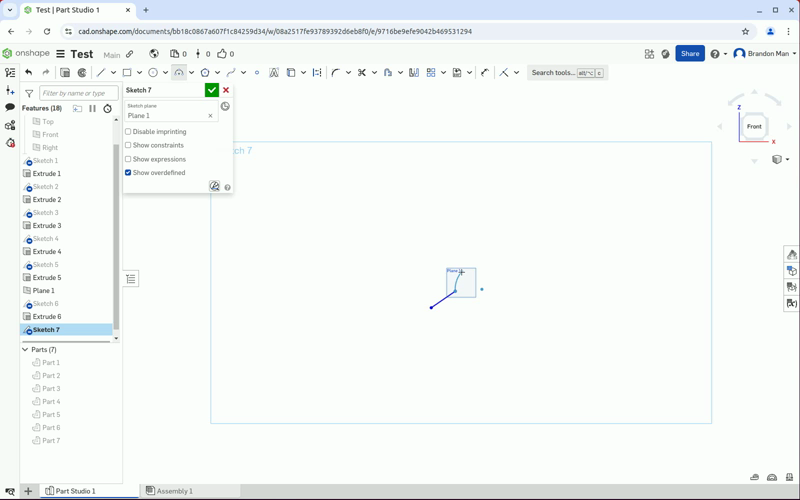
click(461, 271)
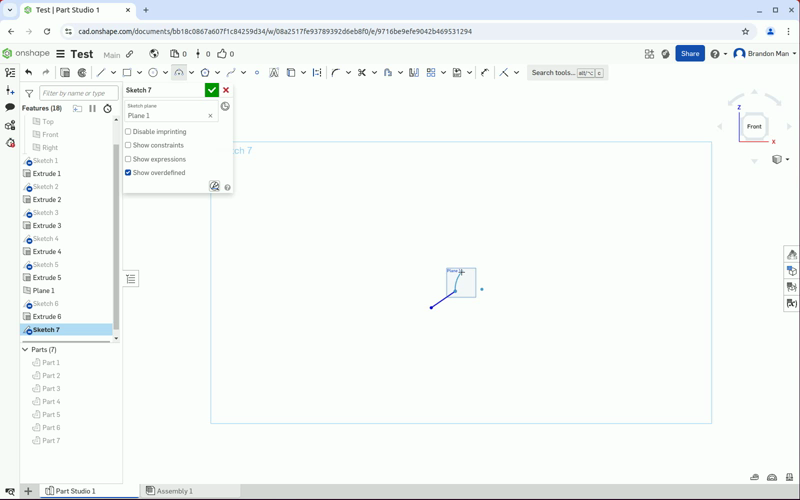
mouse_move(451, 279)
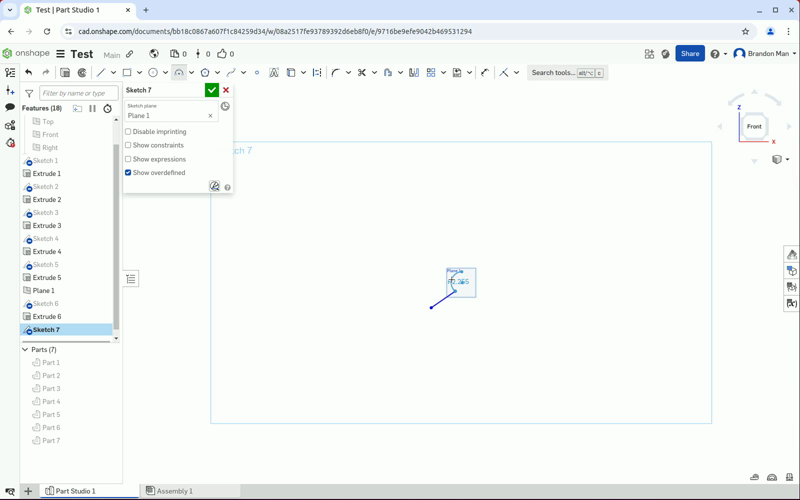
click(451, 279)
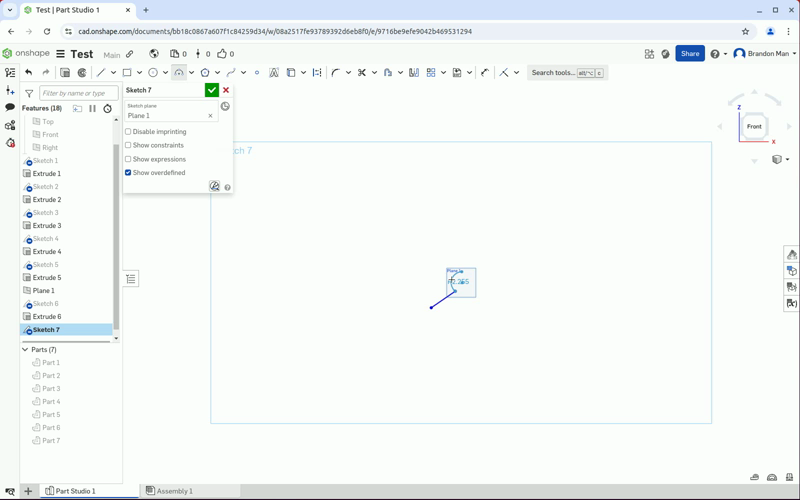
key_up(shift)
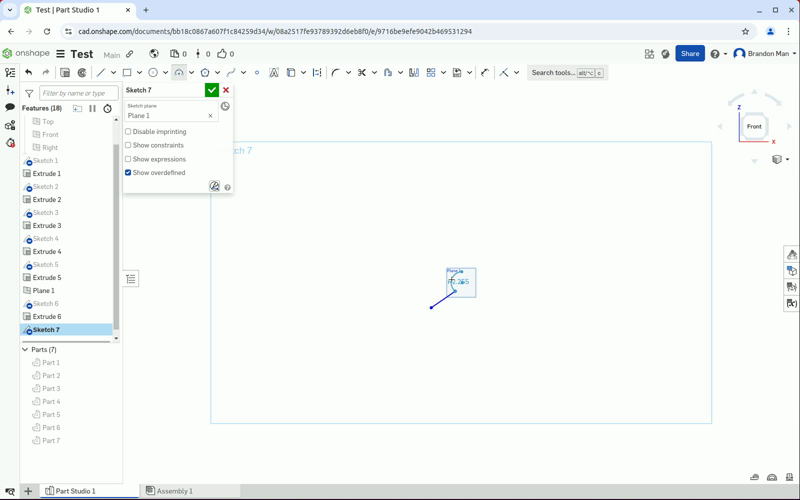
key(esc)
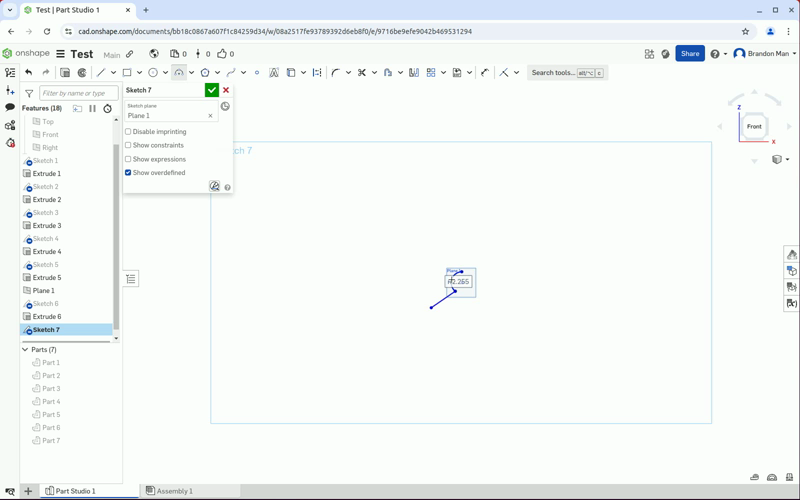
key(l)
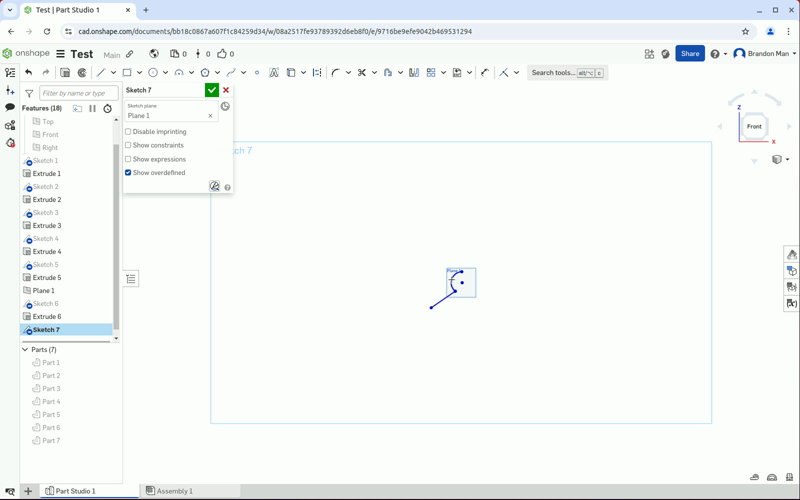
mouse_move(461, 271)
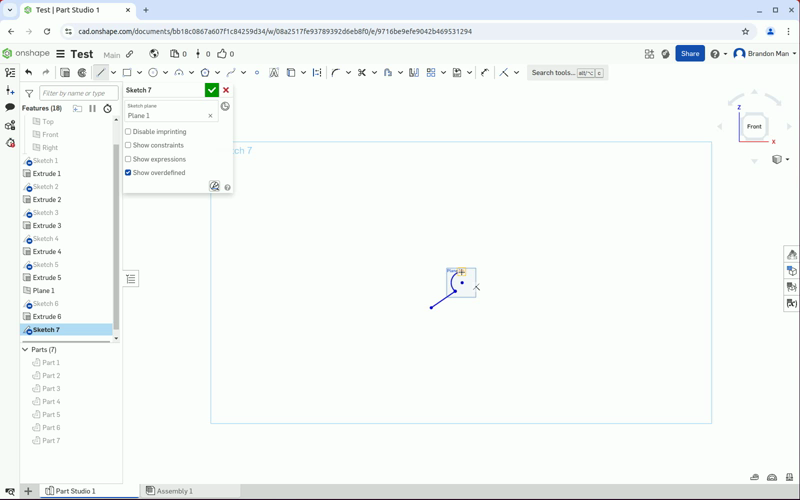
click(461, 271)
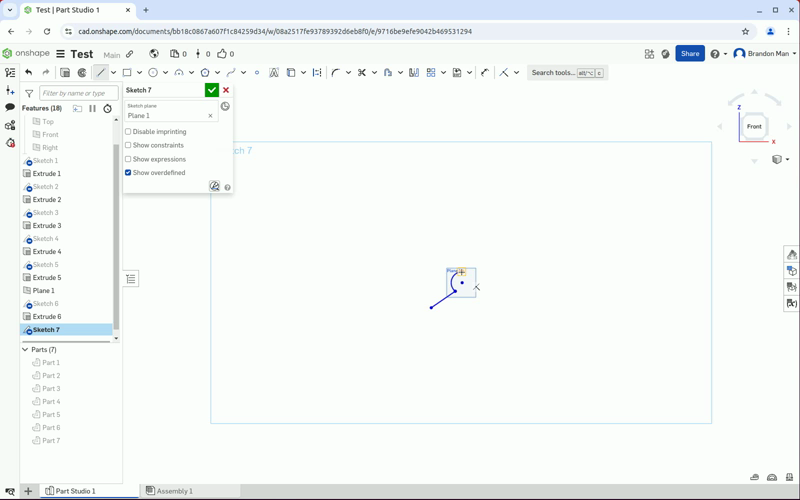
key_down(shift)
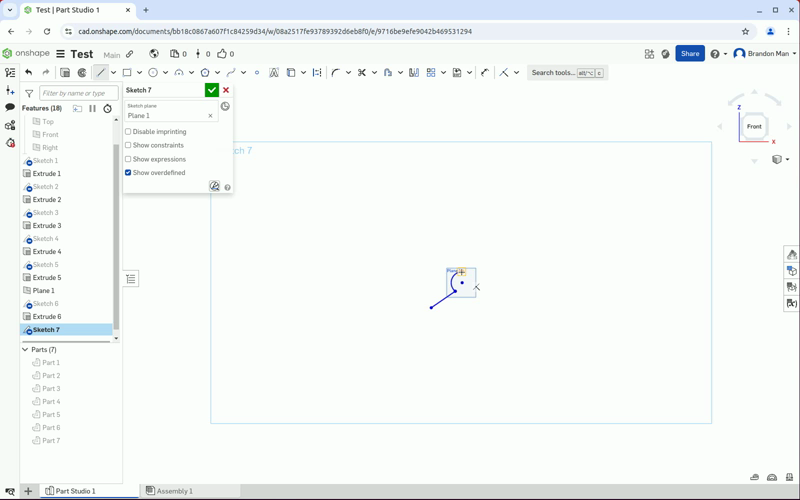
mouse_move(491, 271)
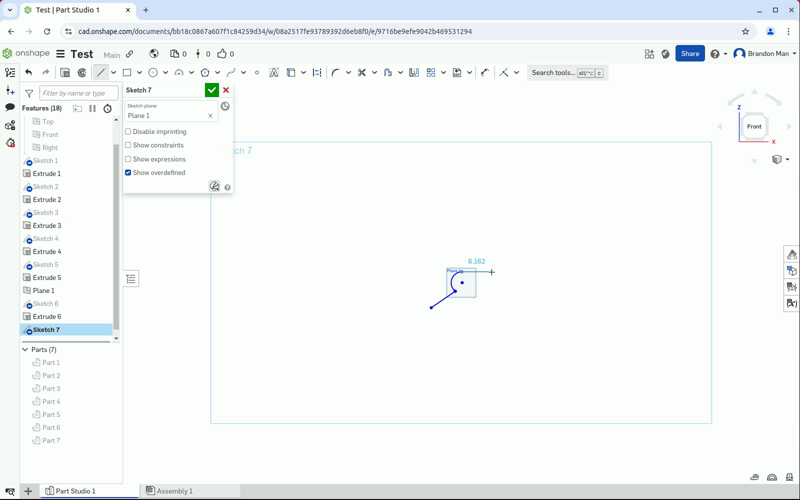
mouse_move(461, 243)
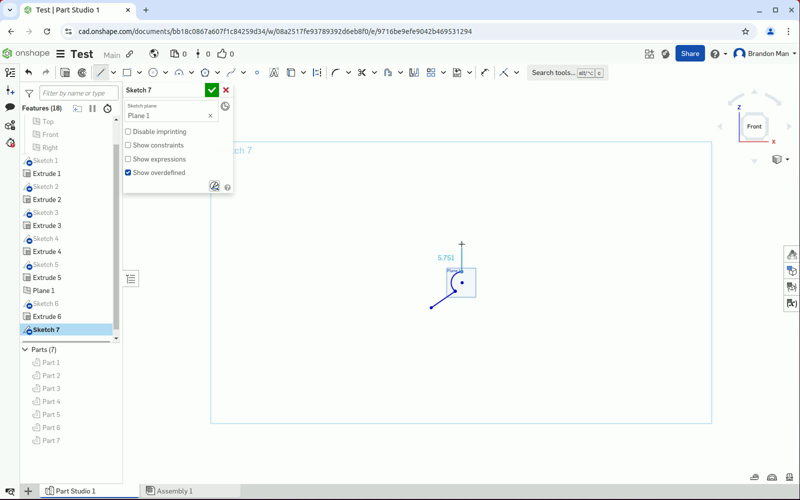
click(461, 243)
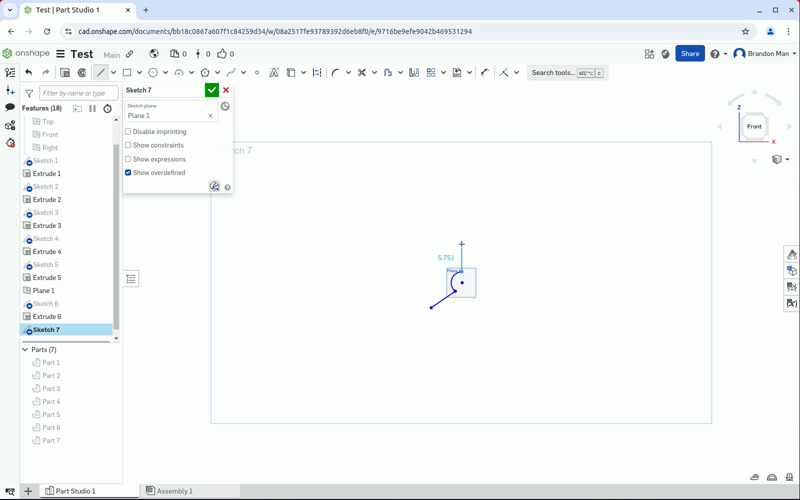
key_up(shift)
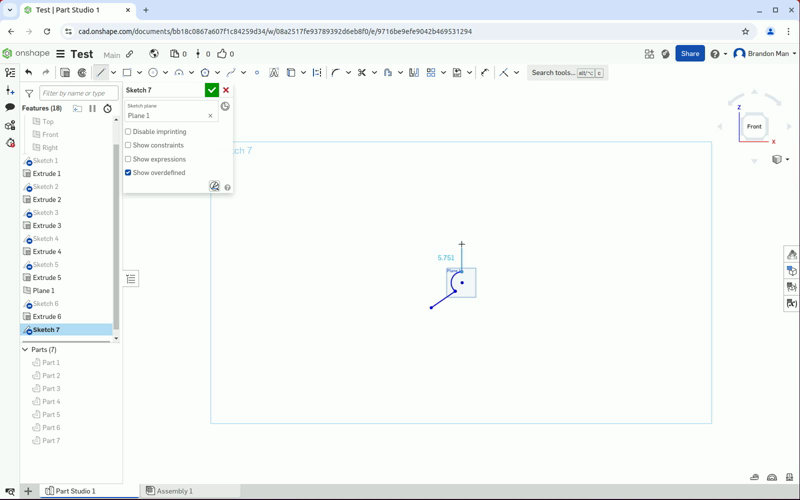
key(esc)
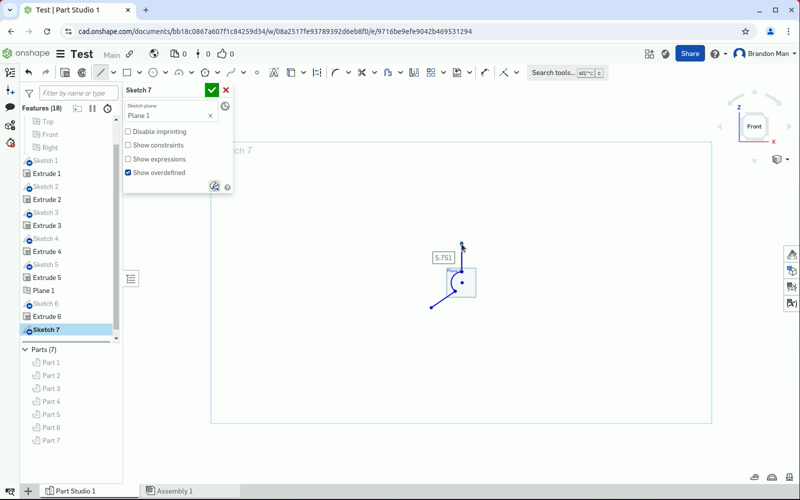
key(a)
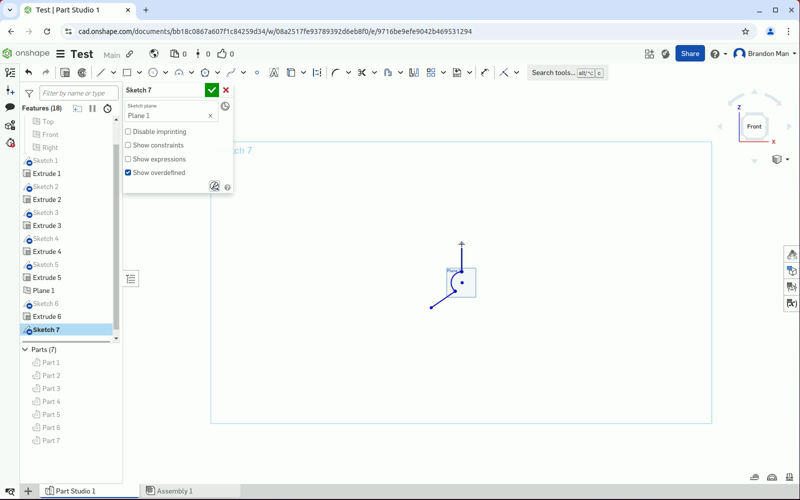
mouse_move(461, 243)
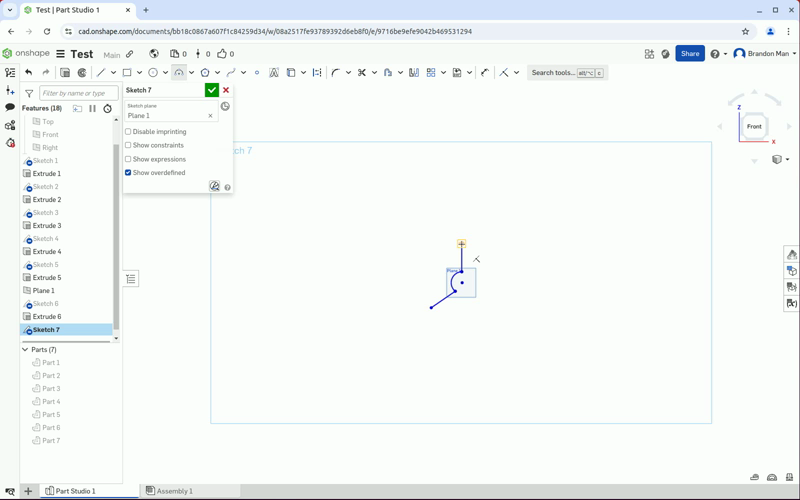
click(461, 243)
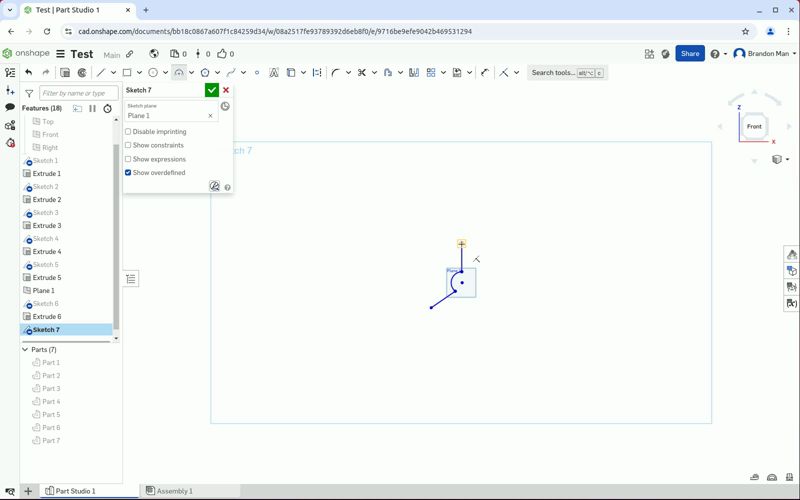
mouse_move(431, 307)
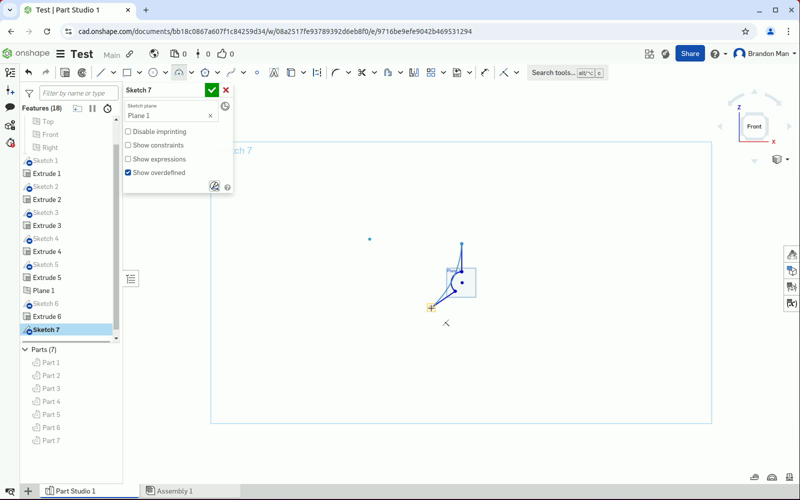
click(431, 307)
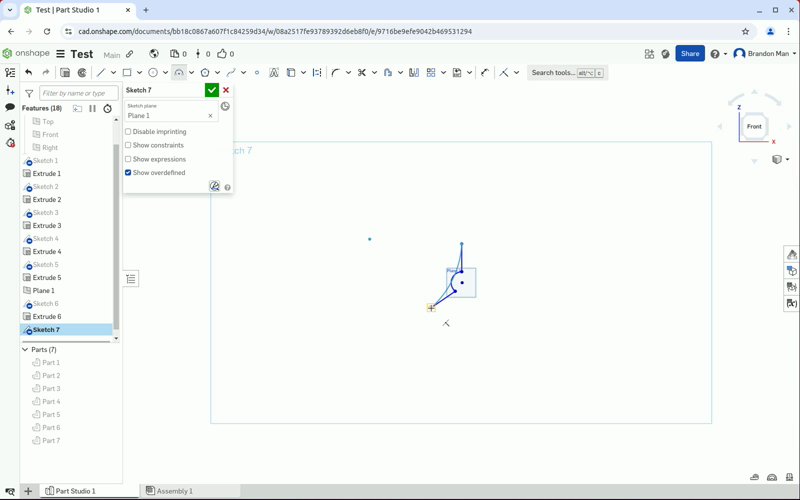
key_down(shift)
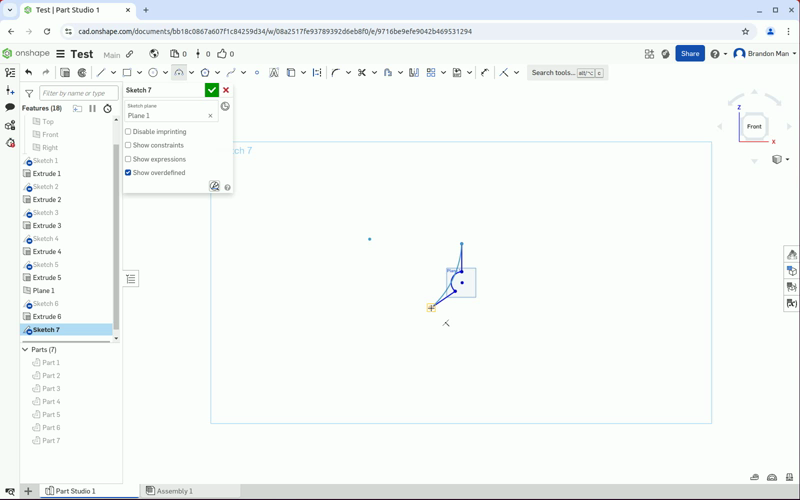
mouse_move(426, 266)
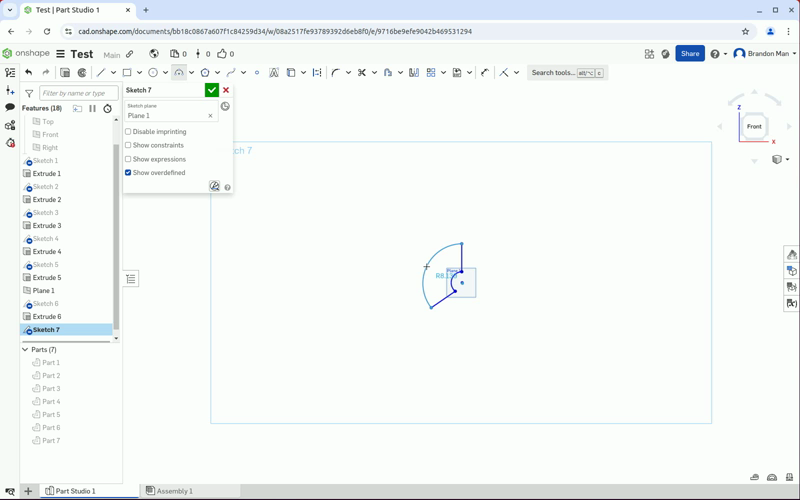
click(426, 266)
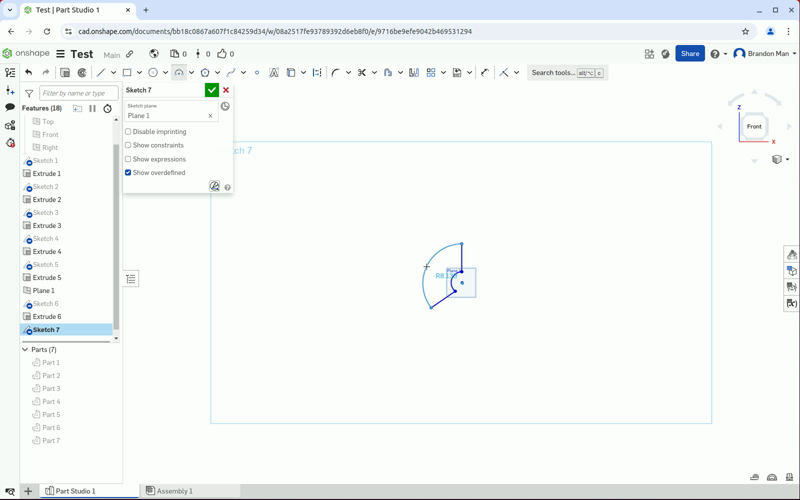
key_up(shift)
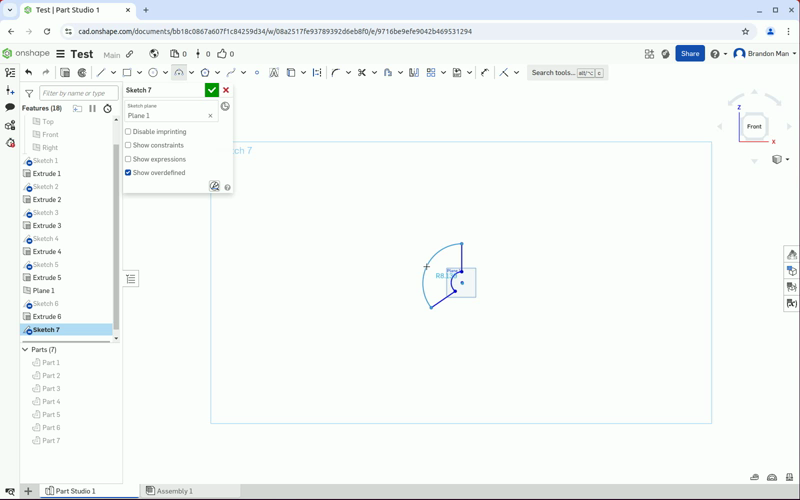
key(esc)
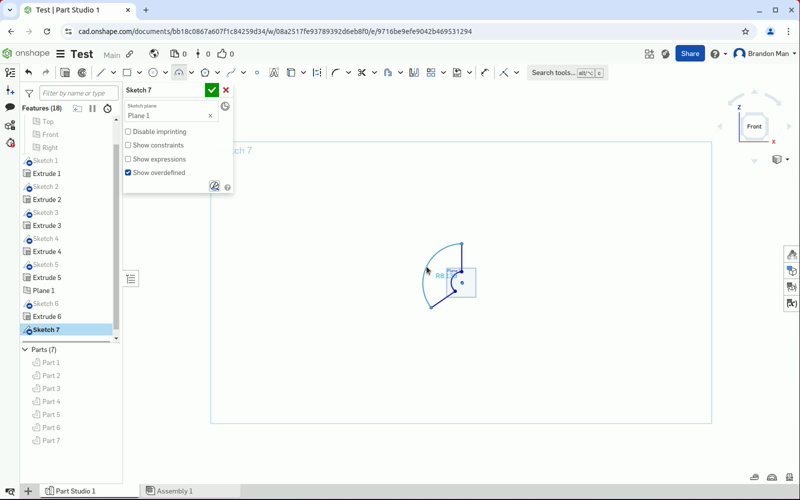
mouse_move(437, 273)
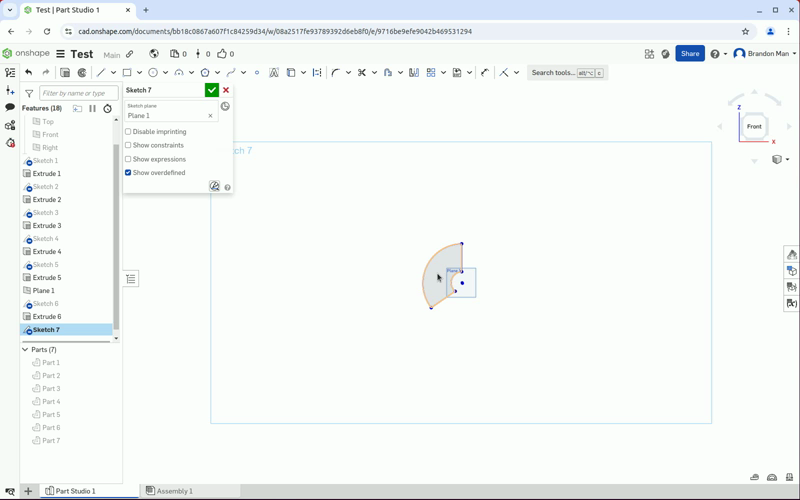
scroll(6)
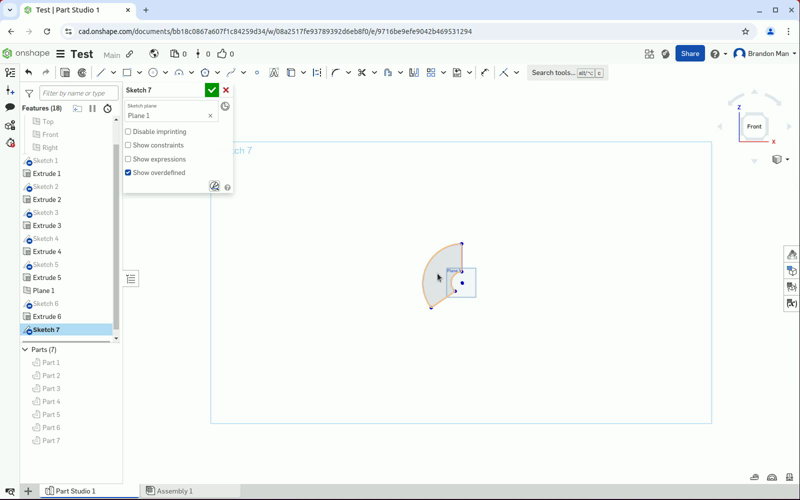
scroll(6)
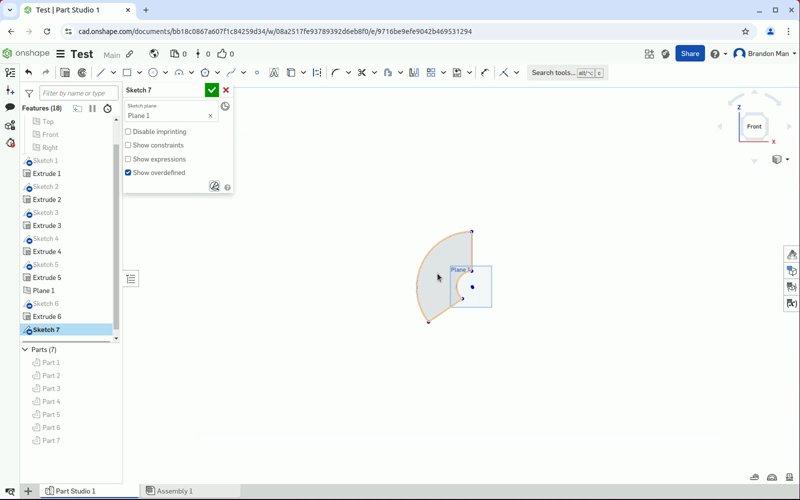
scroll(6)
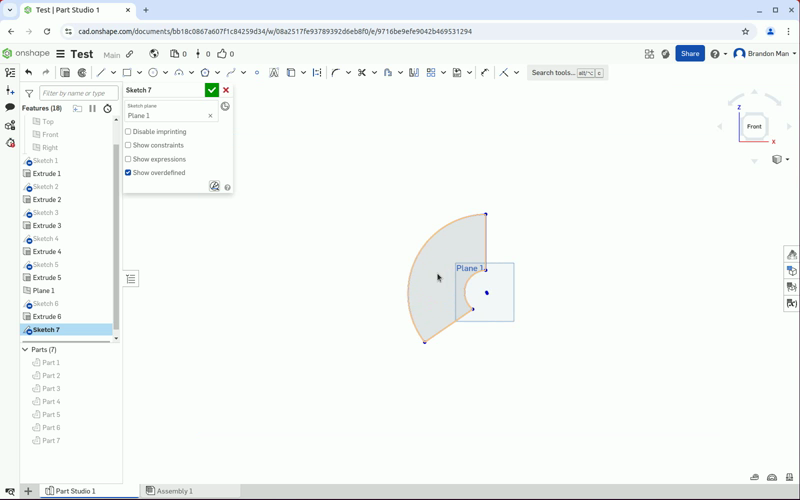
scroll(6)
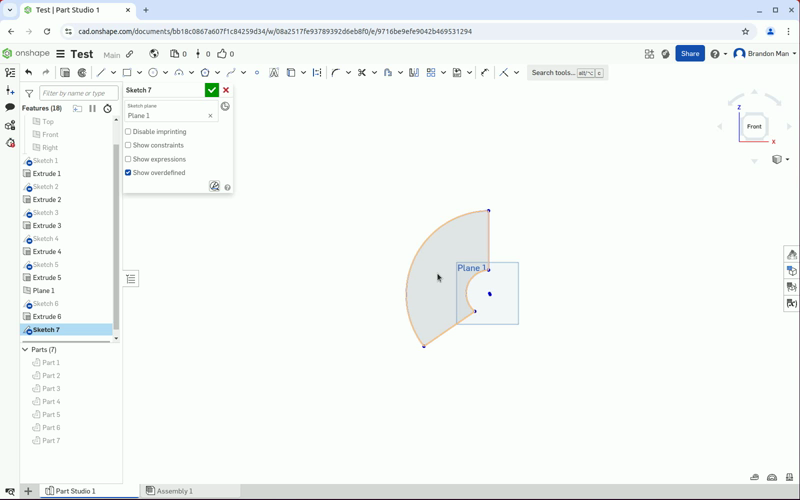
scroll(6)
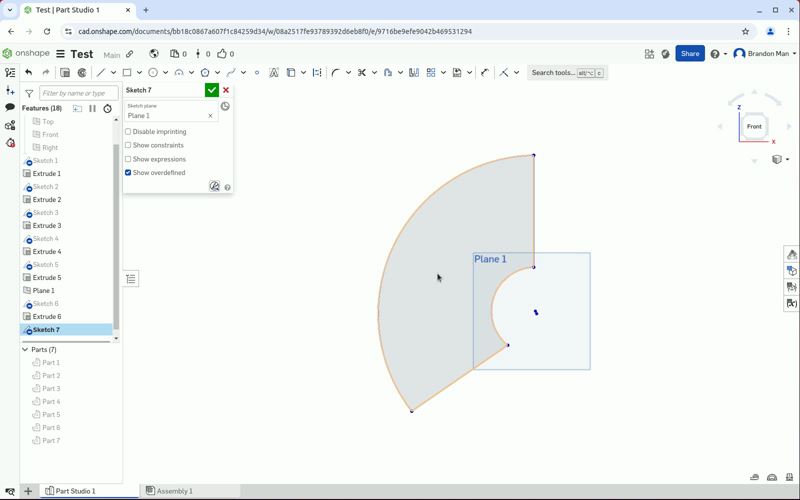
scroll(6)
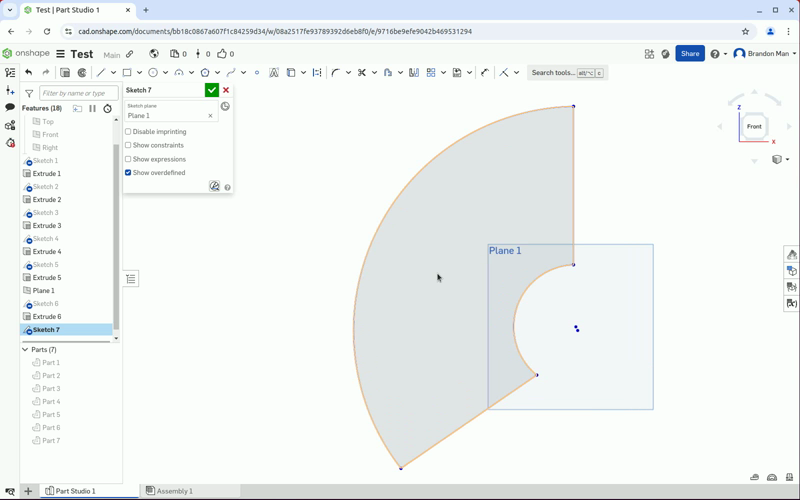
scroll(6)
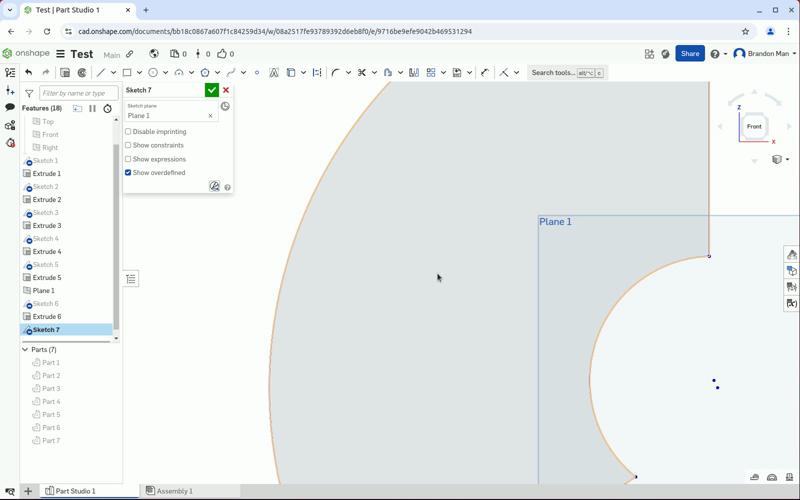
click(437, 273)
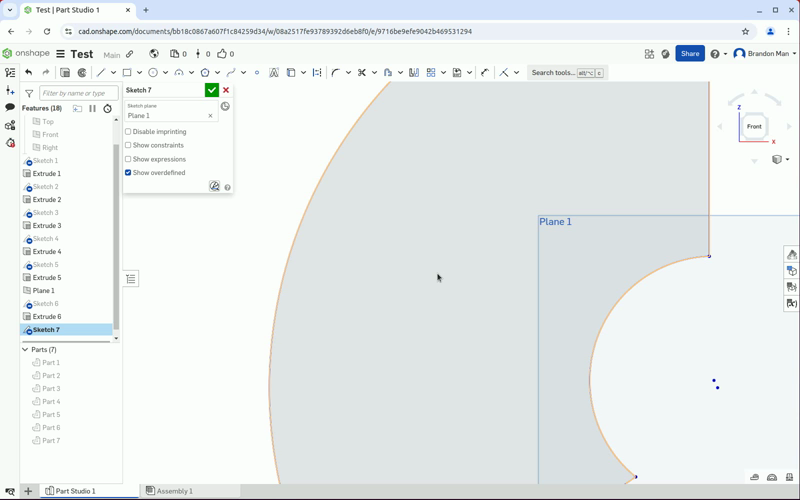
scroll(-6)
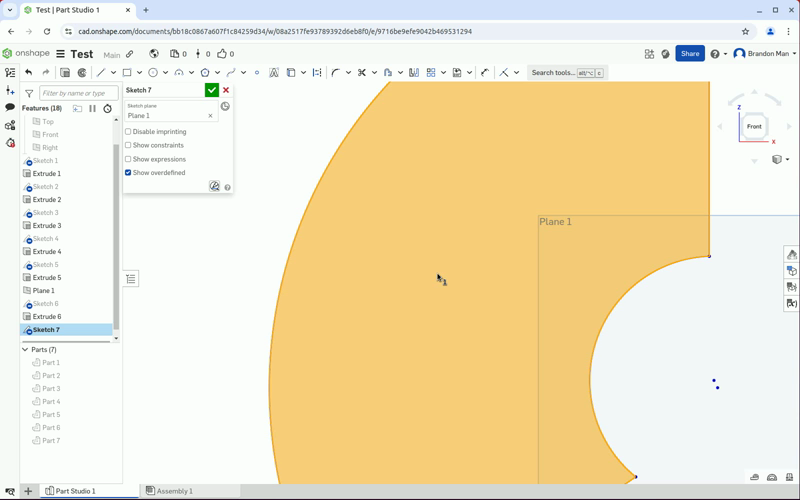
scroll(-6)
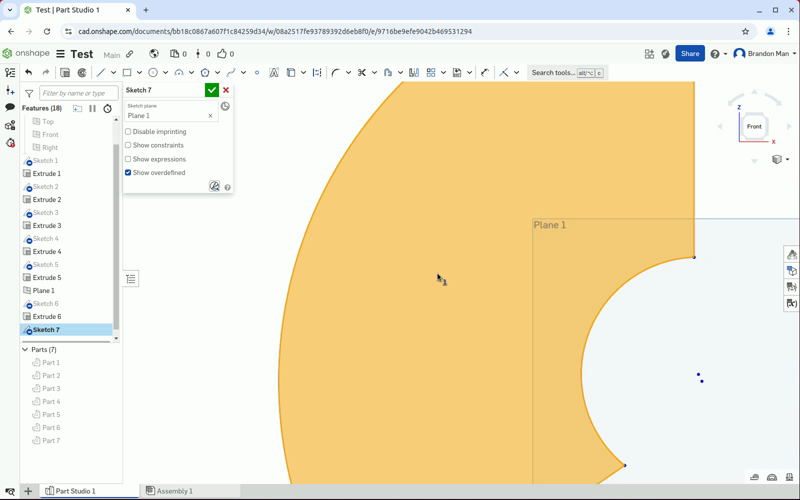
scroll(-6)
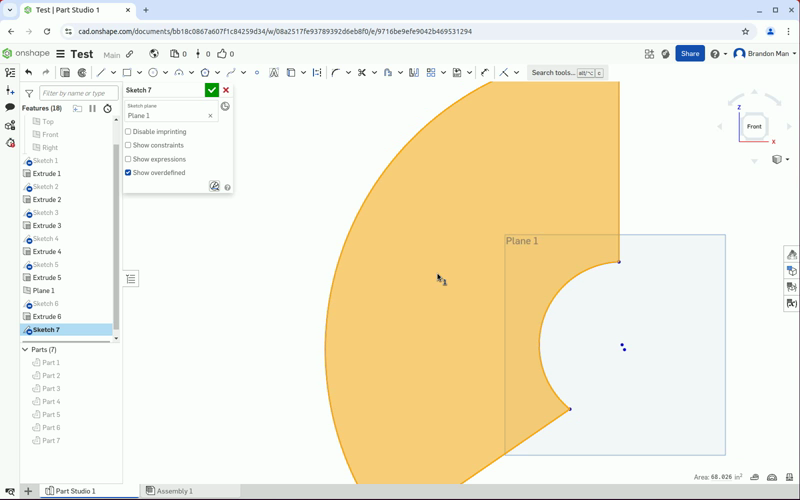
scroll(-6)
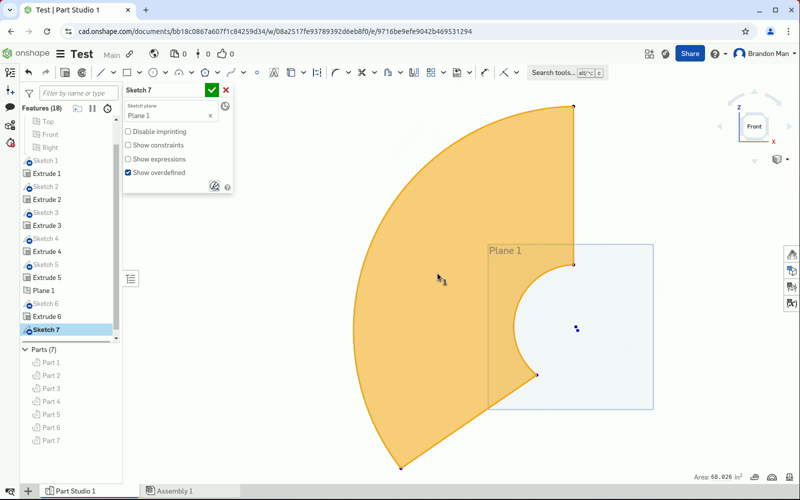
scroll(-6)
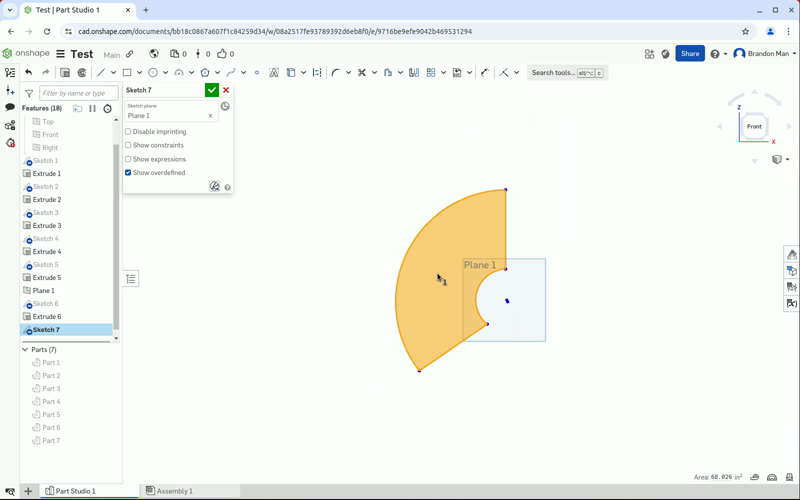
scroll(-6)
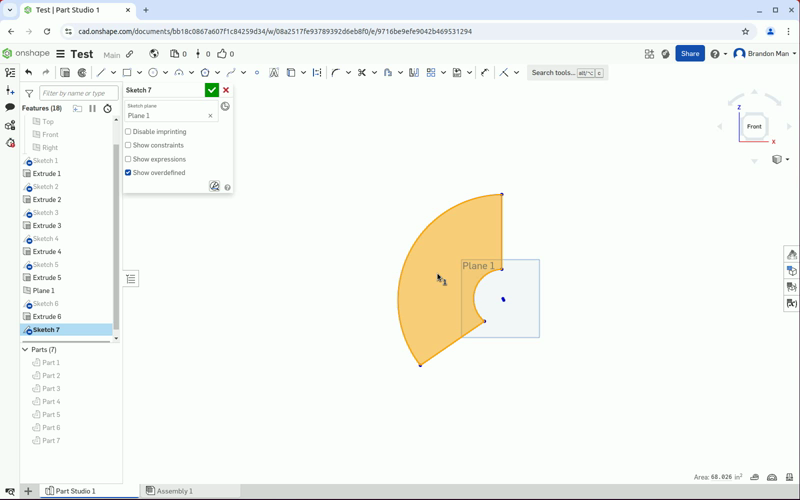
scroll(-6)
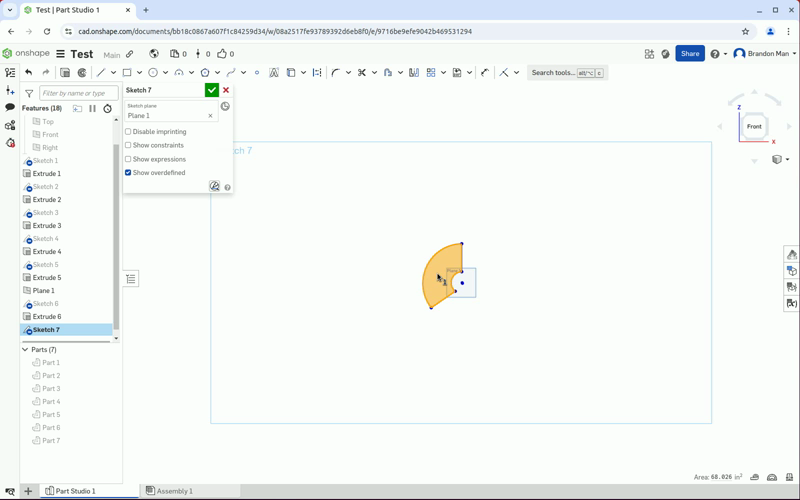
mouse_move(73, 352)
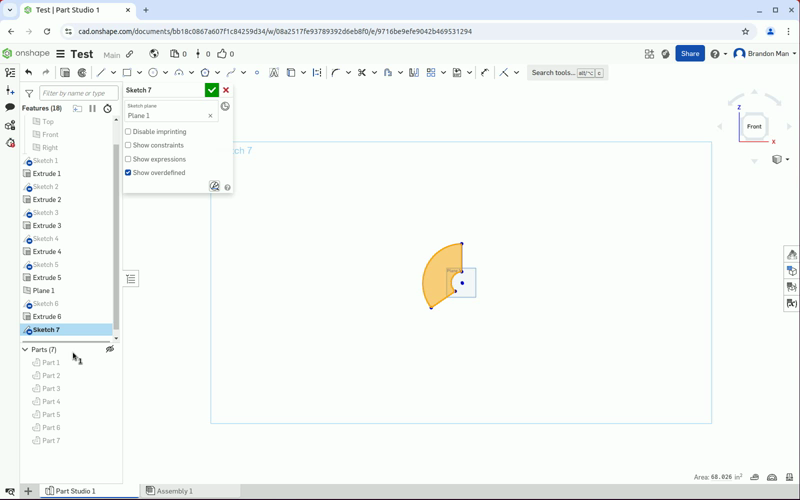
key(shift+y)
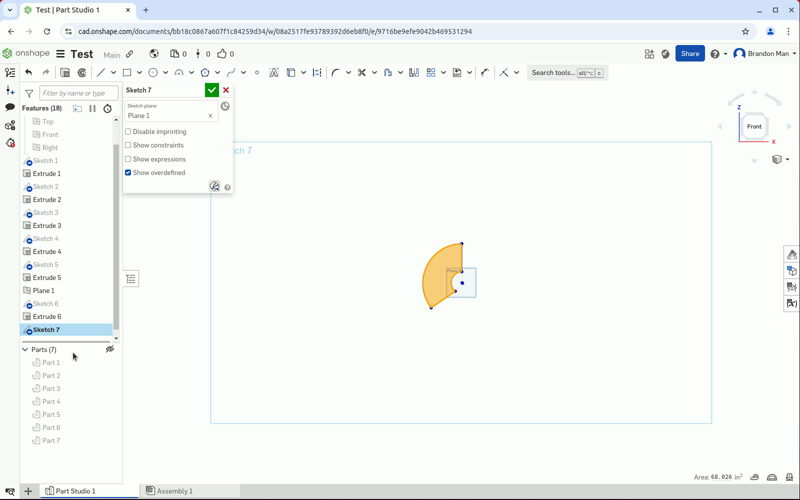
key(shift+e)
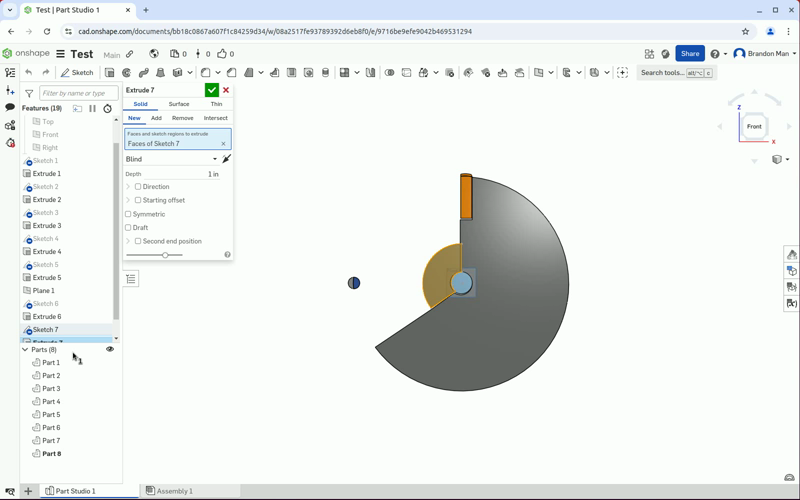
mouse_move(143, 106)
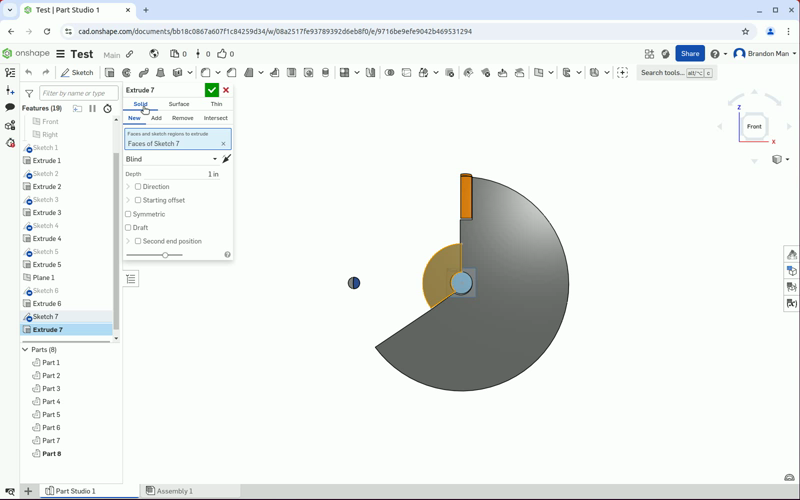
click(143, 106)
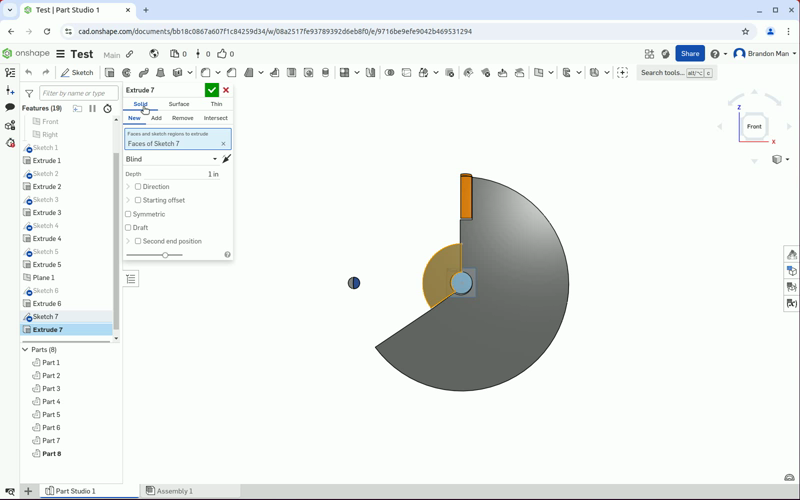
mouse_move(137, 120)
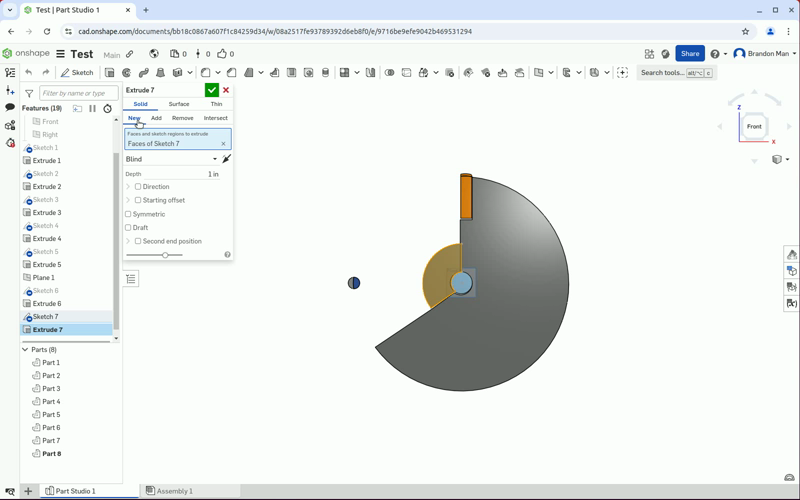
click(137, 120)
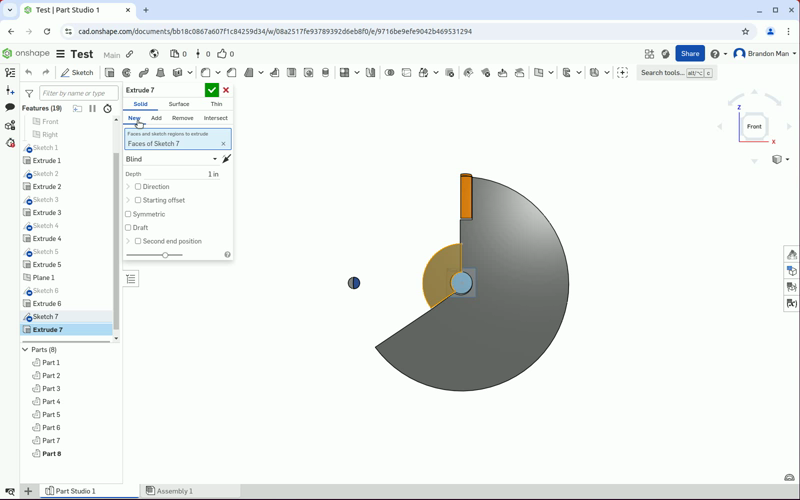
key(tab, 4)
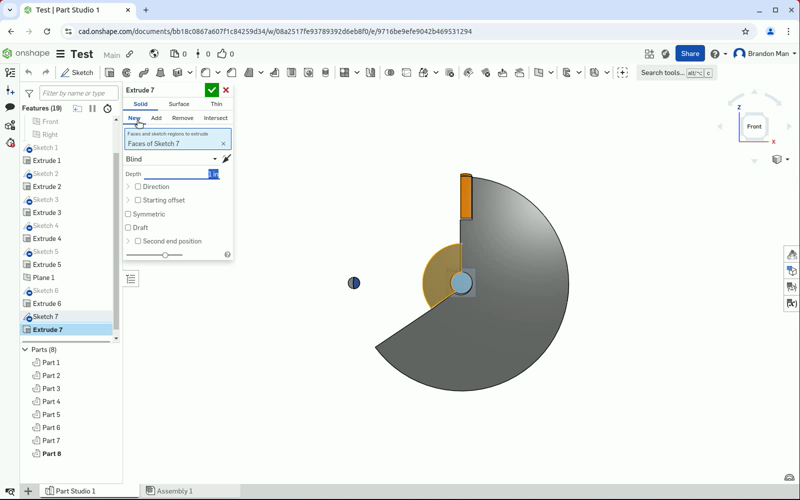
text(-2.648)
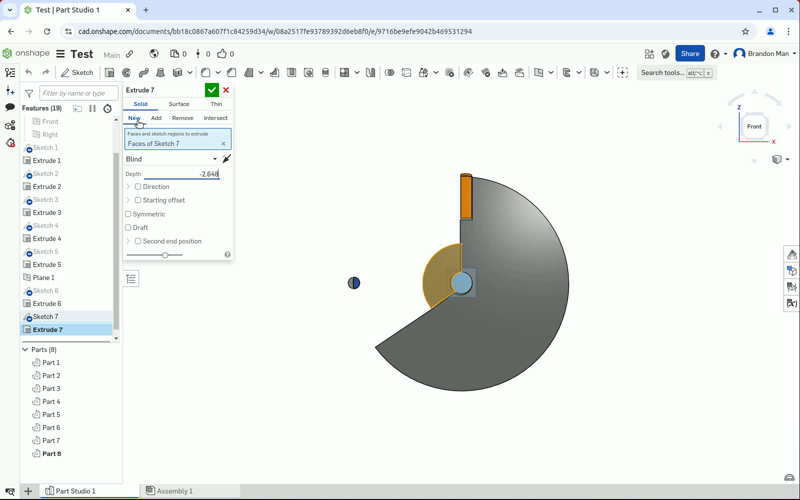
key(enter)
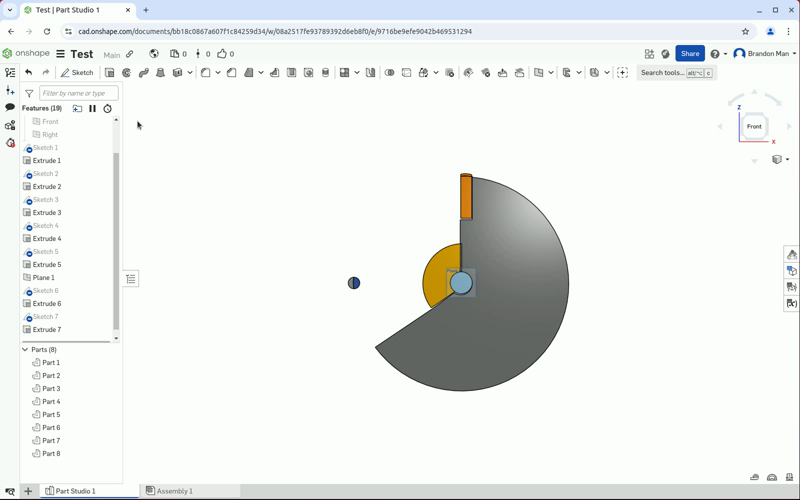
key(shift+h)
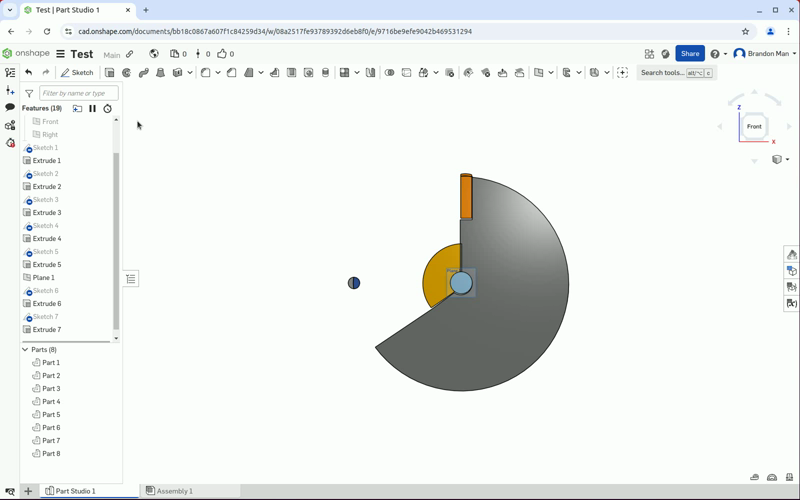
key(shift+h)
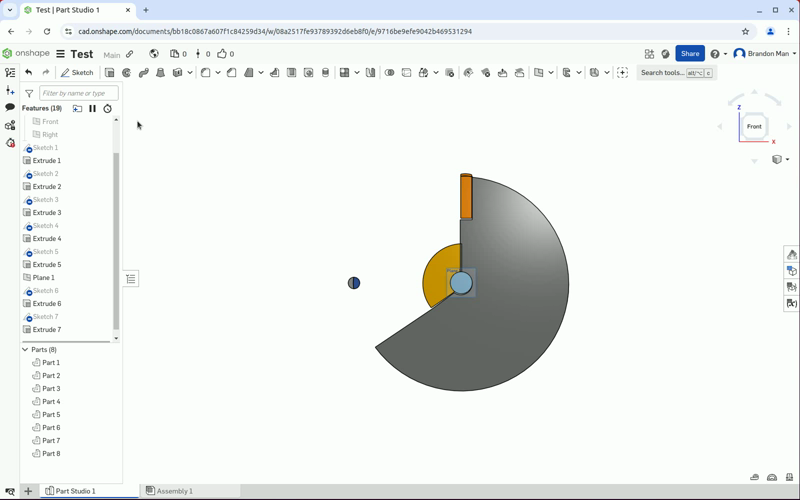
key(shift+7)
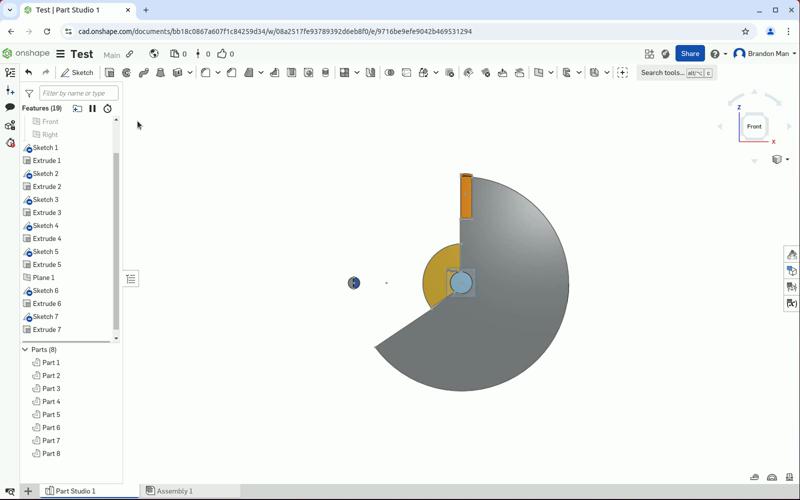
key(left, 2)
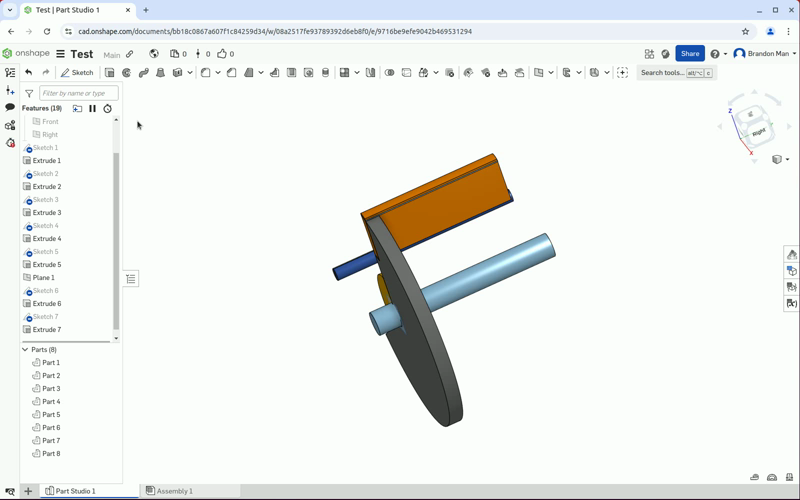
key(down, 2)
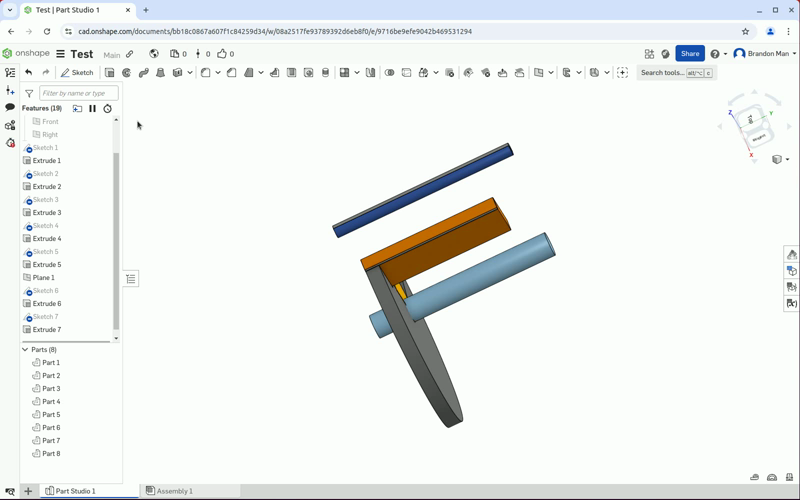
key(up, 2)
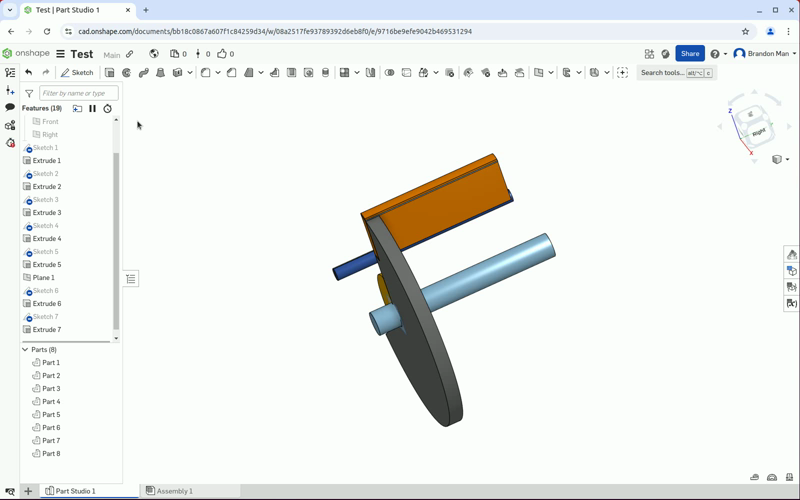
key(right, 2)
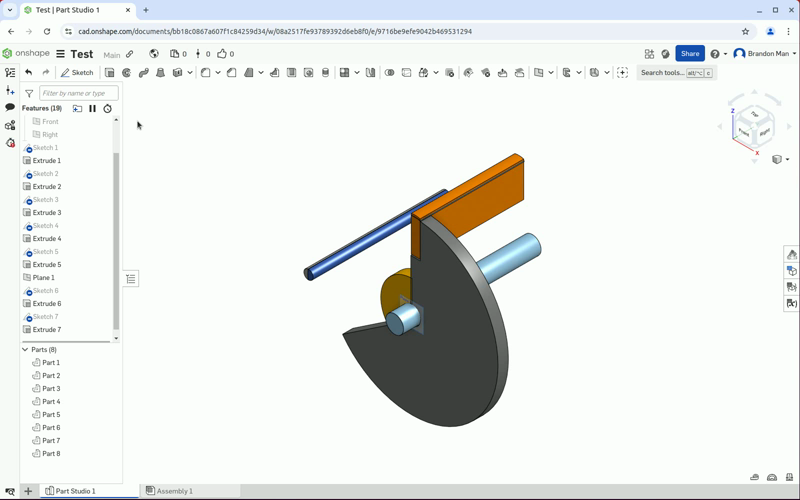
mouse_move(69, 150)
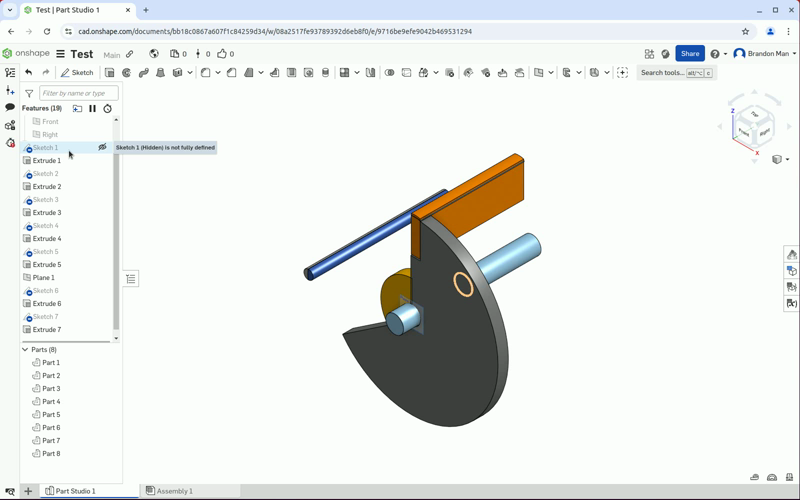
click(69, 150)